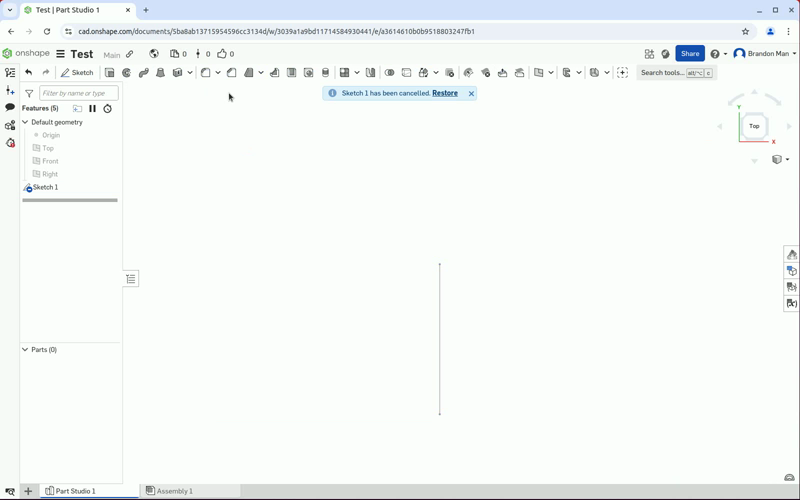
key(shift+h)
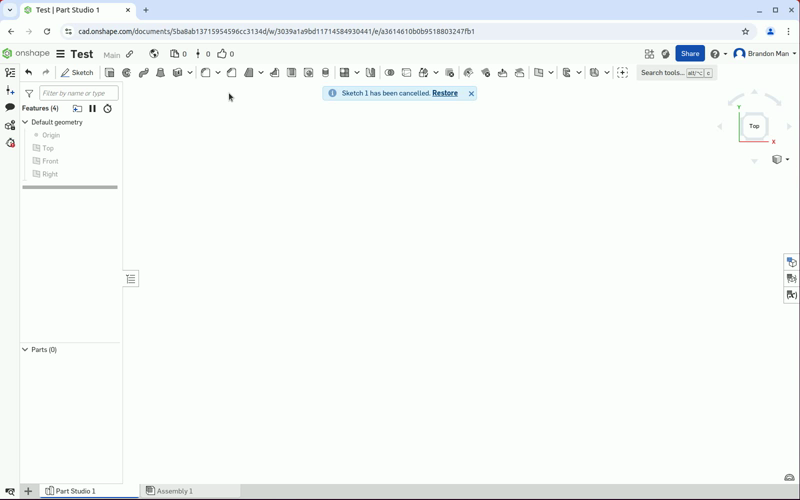
mouse_move(73, 352)
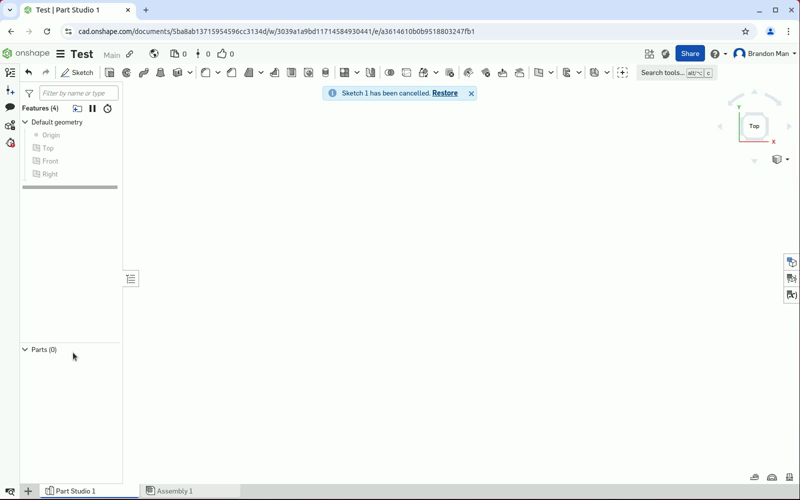
key(y)
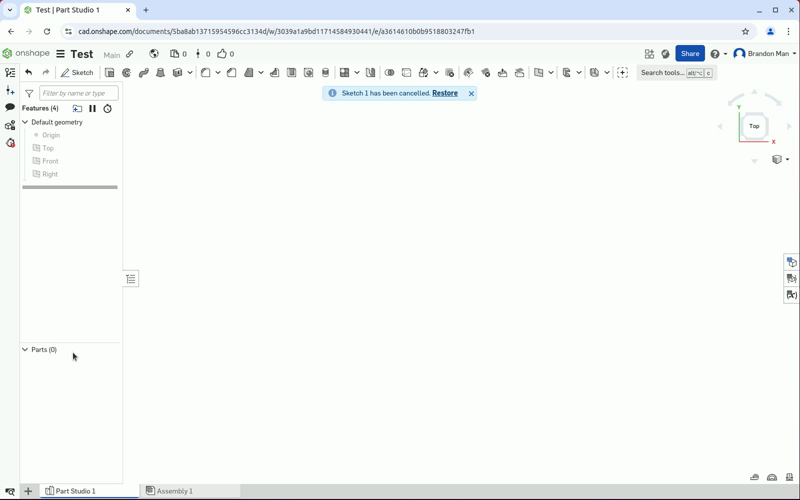
key(shift+p)
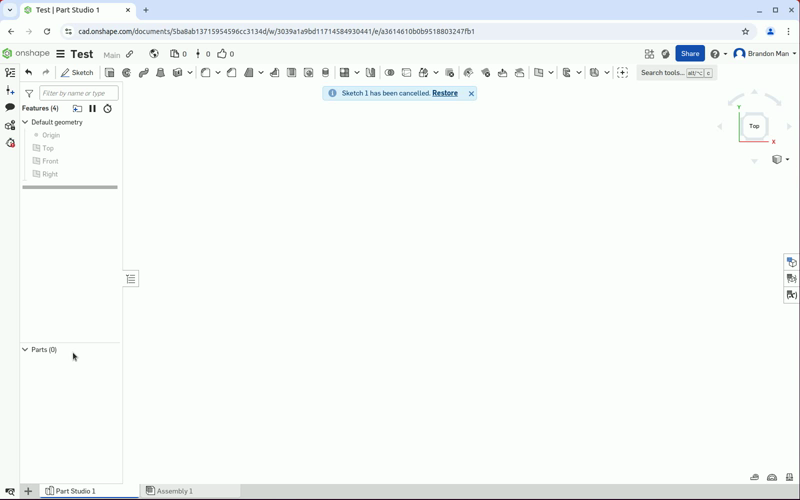
key(space)
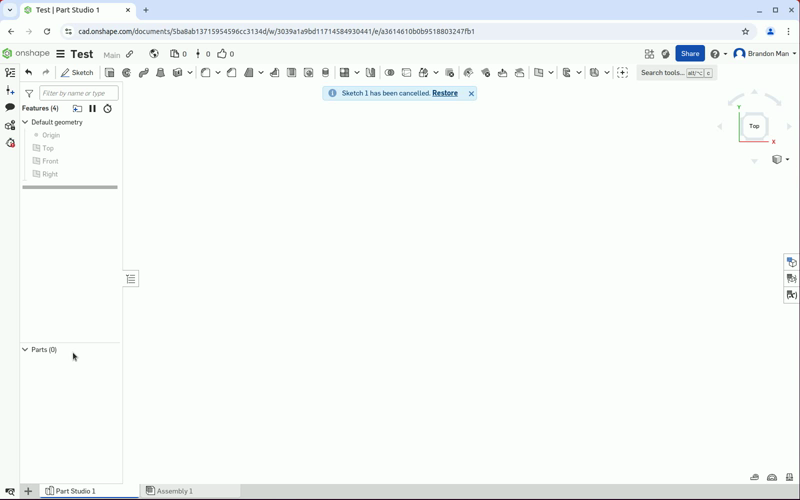
key_down(shift)
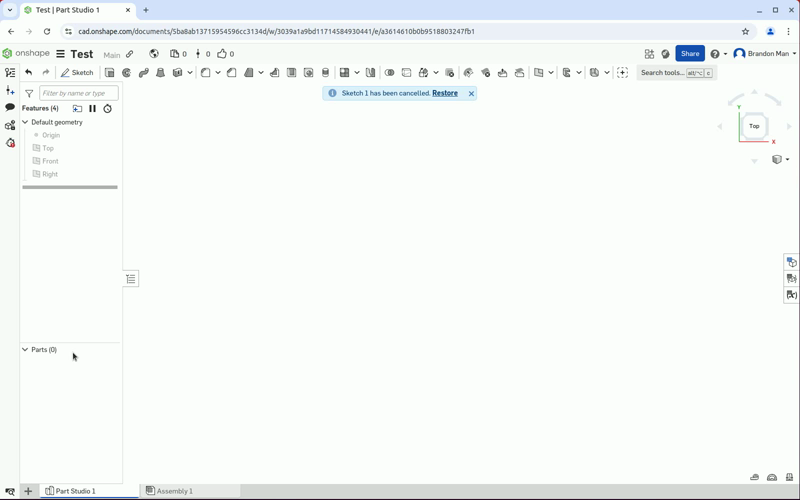
key(up)
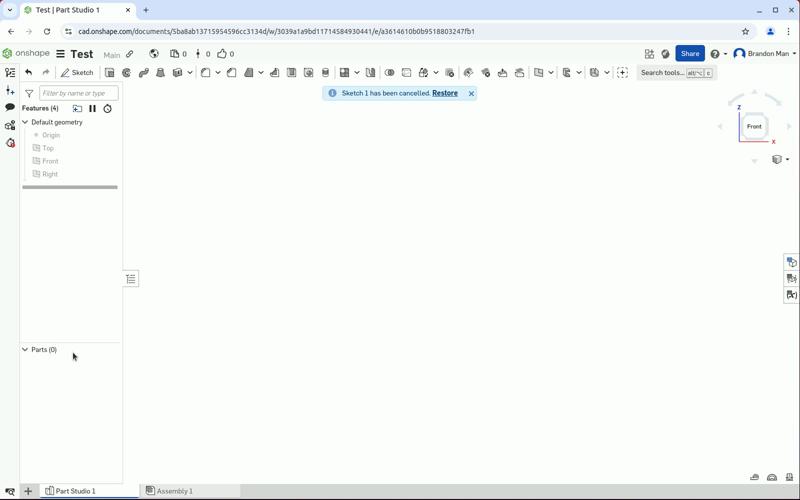
key_up(shift)
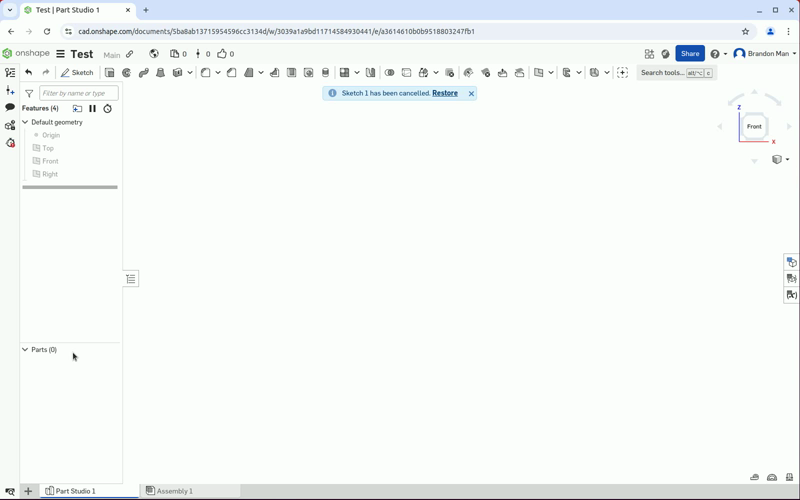
mouse_move(73, 352)
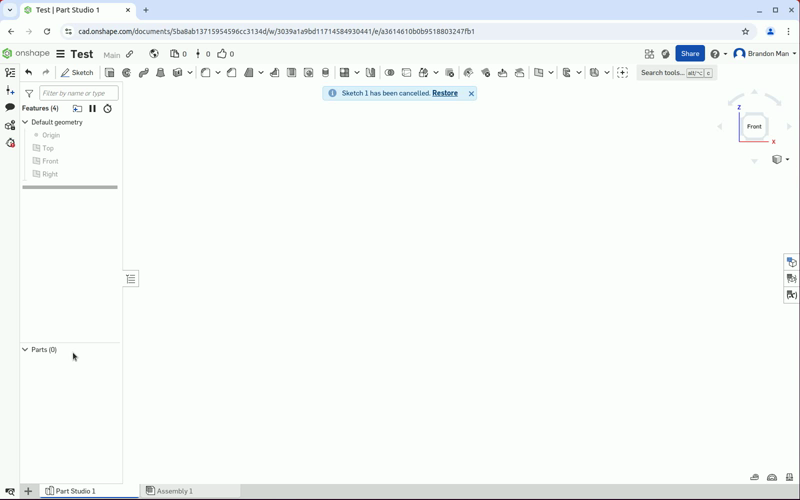
key(shift+y)
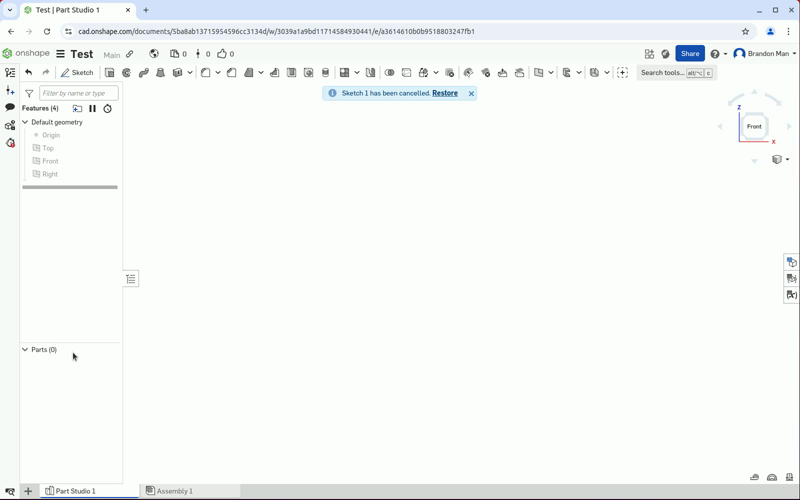
key(shift+s)
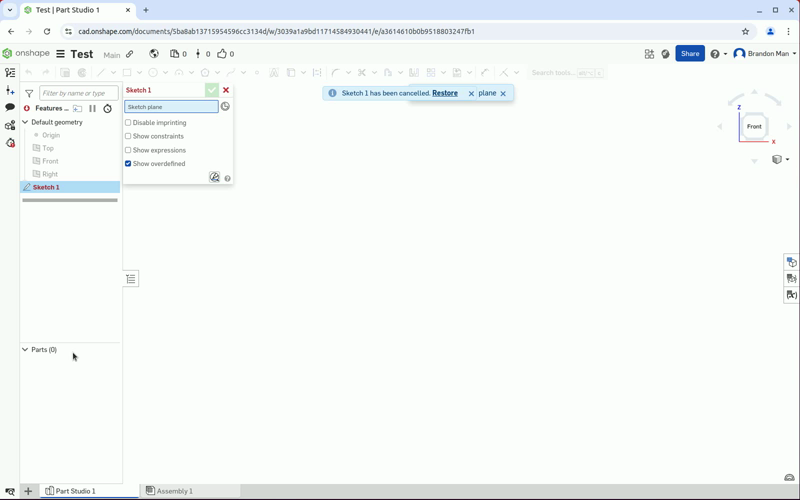
mouse_move(73, 163)
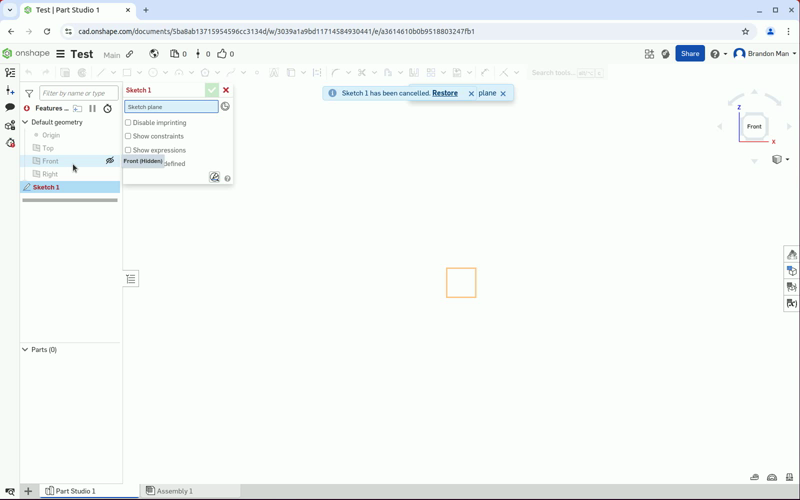
click(73, 163)
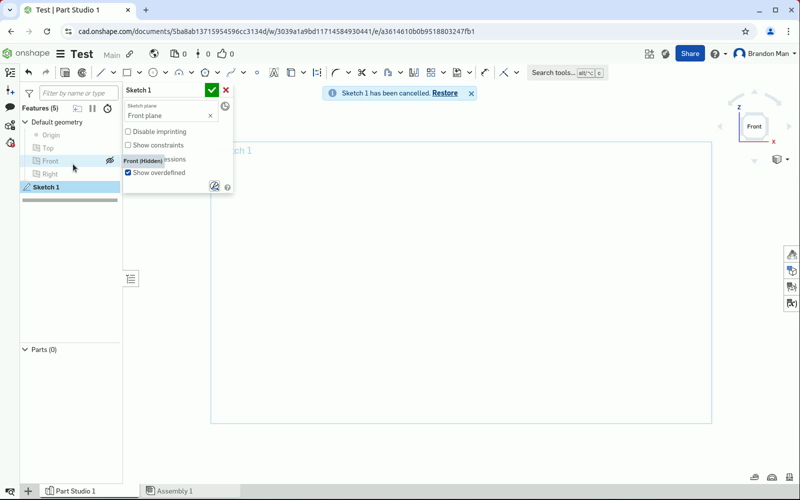
mouse_move(73, 352)
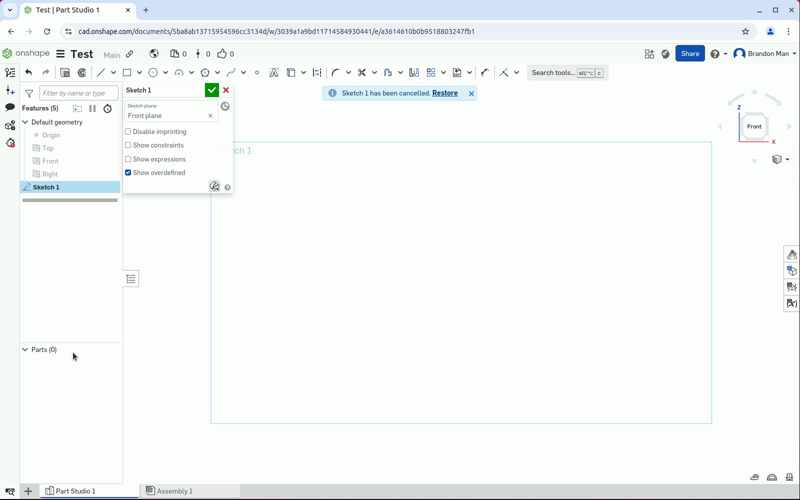
key(y)
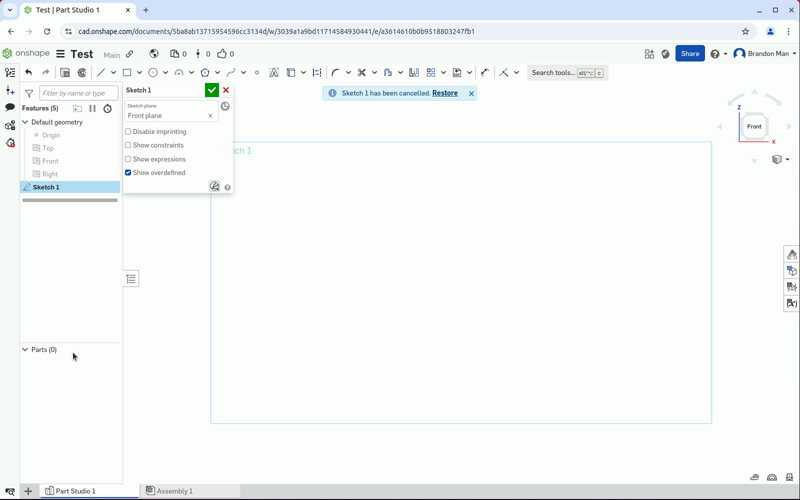
key(l)
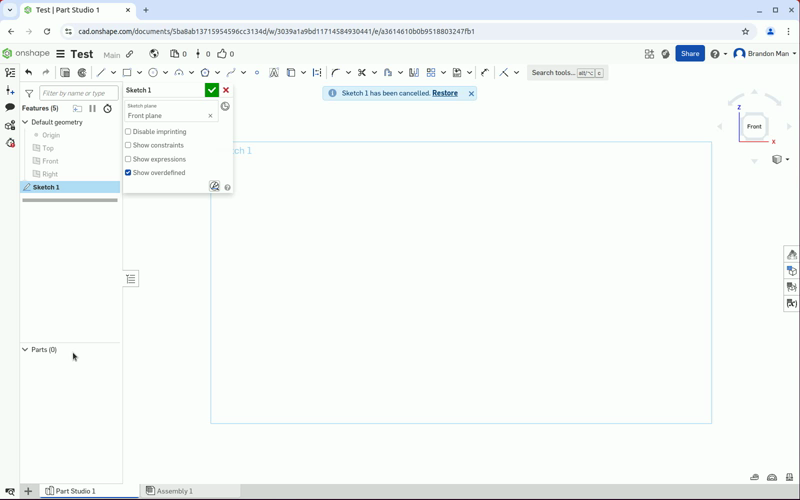
key_down(shift)
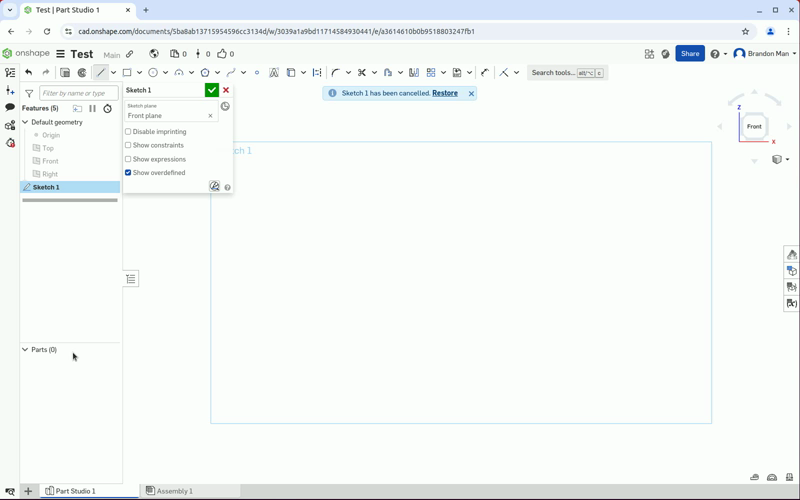
mouse_move(470, 376)
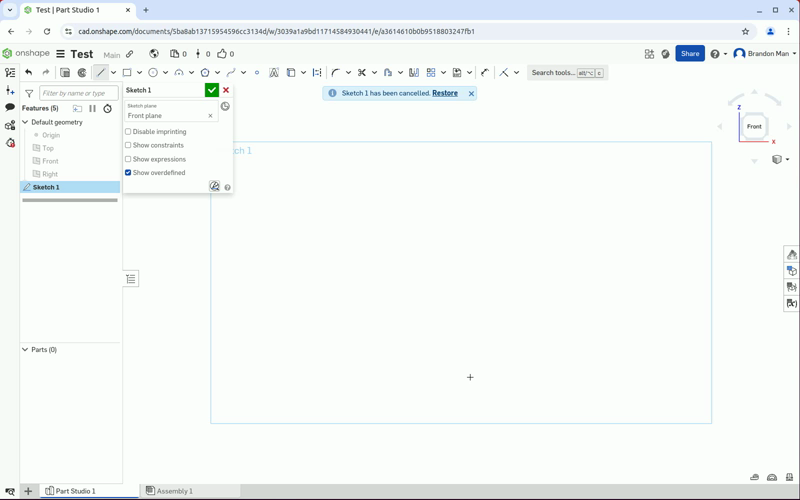
click(470, 376)
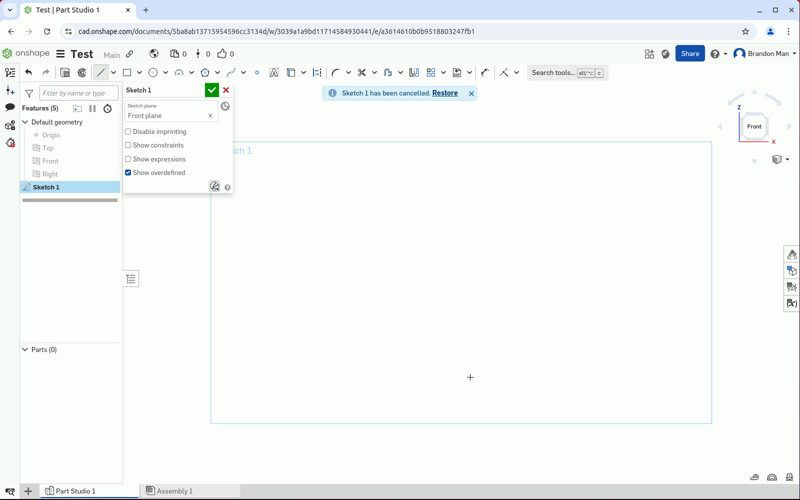
key_up(shift)
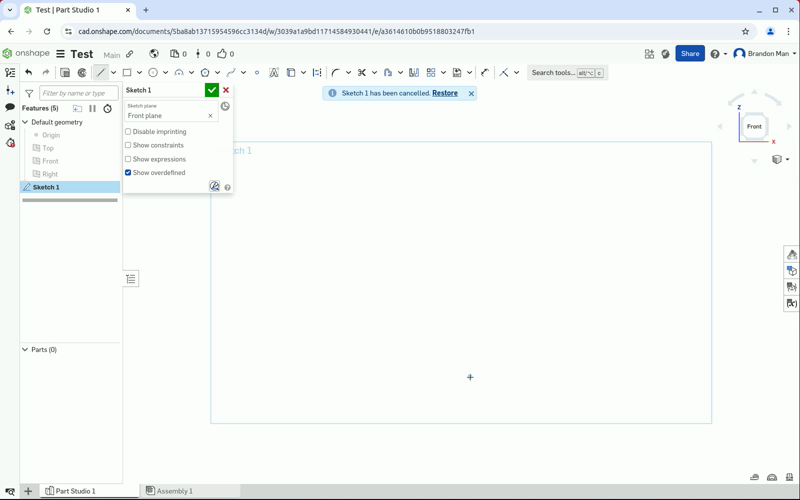
key_down(shift)
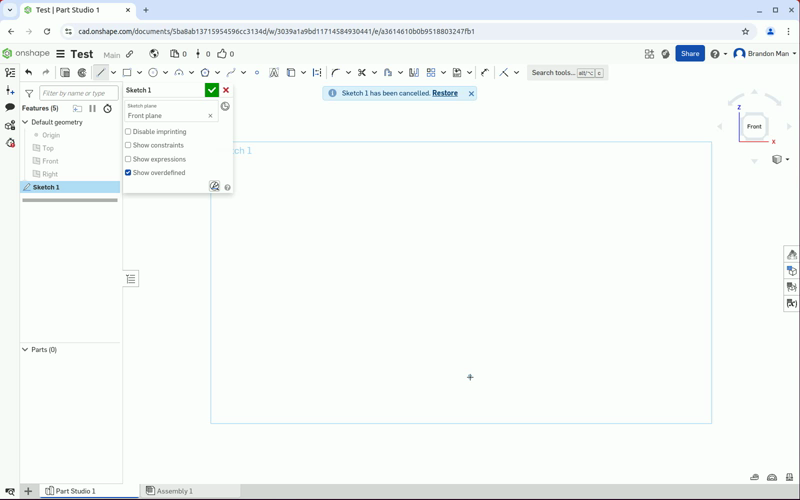
mouse_move(500, 376)
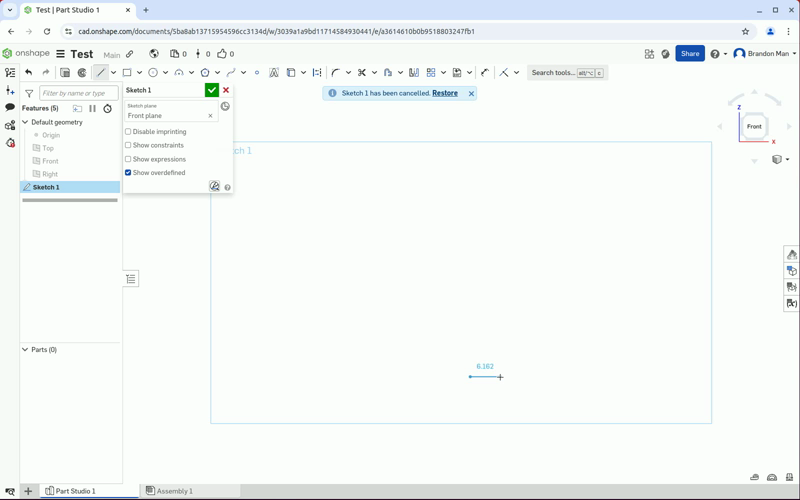
mouse_move(488, 376)
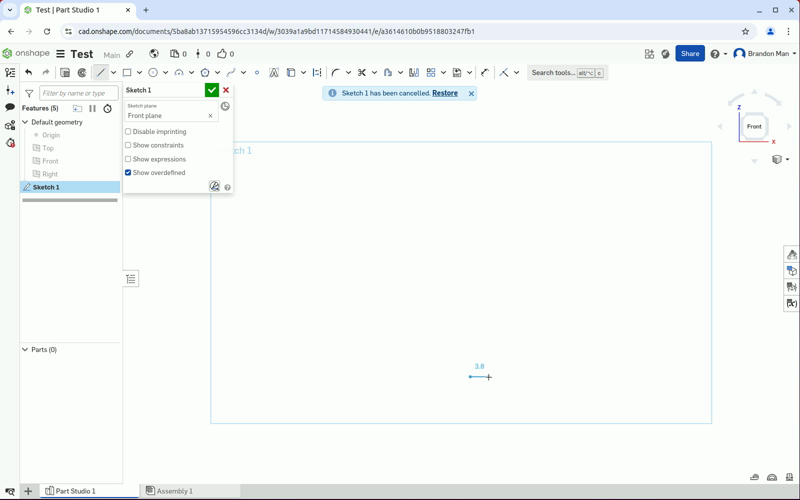
click(488, 376)
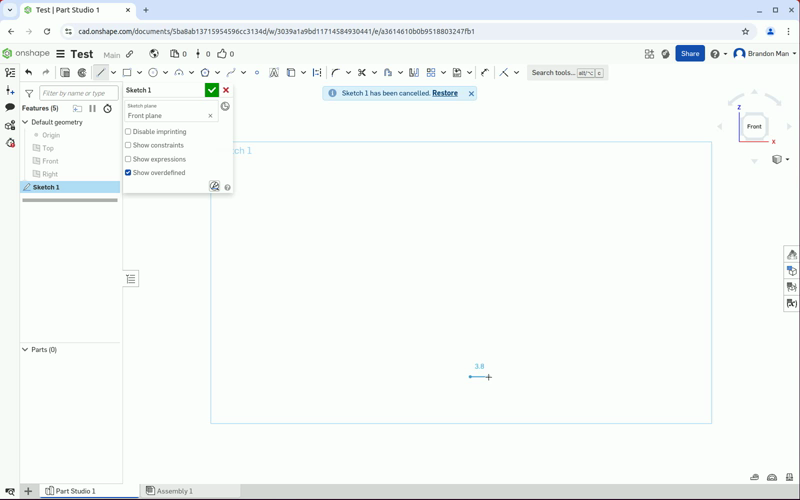
key_up(shift)
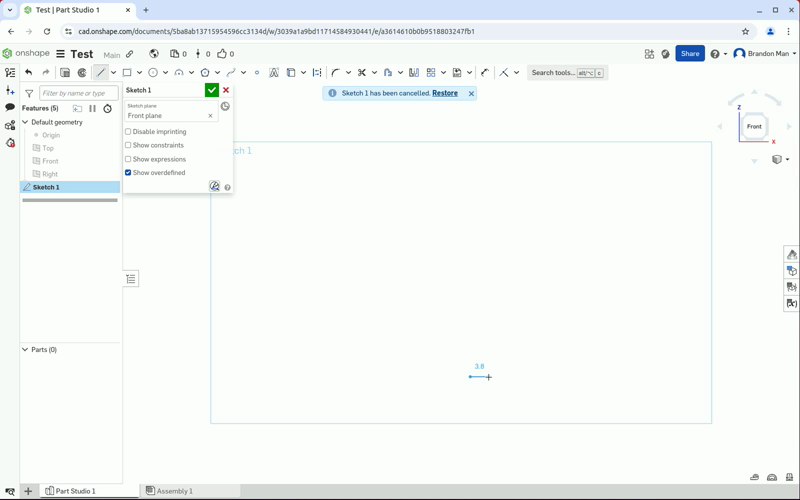
key_down(shift)
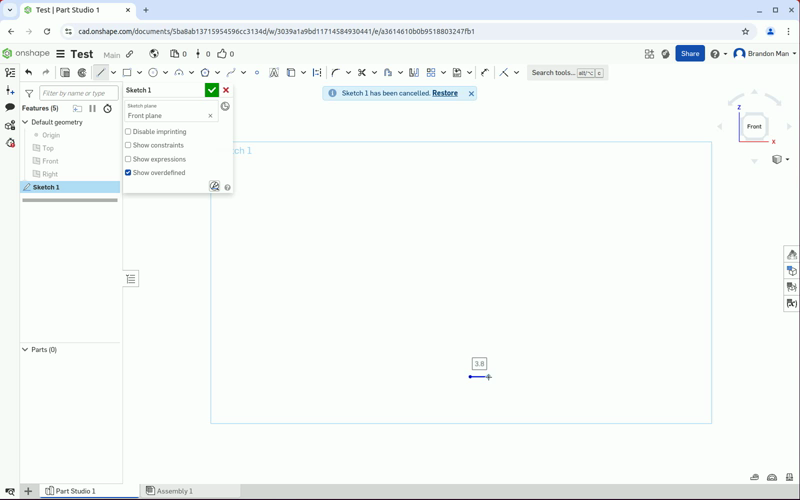
mouse_move(488, 200)
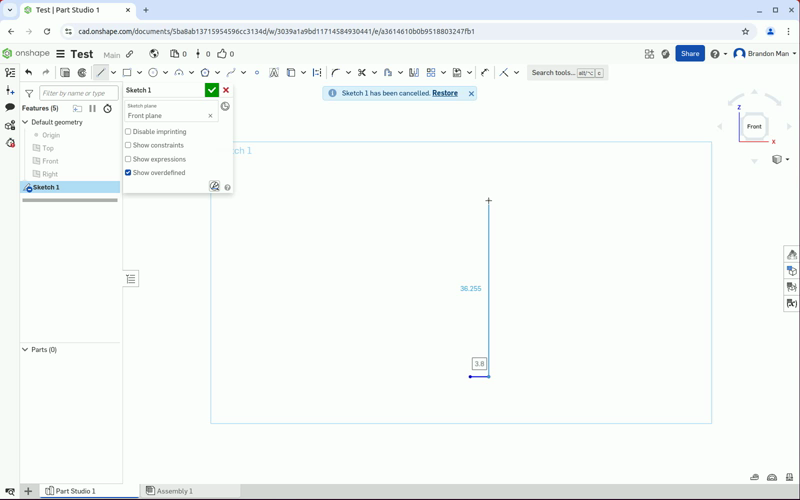
click(488, 200)
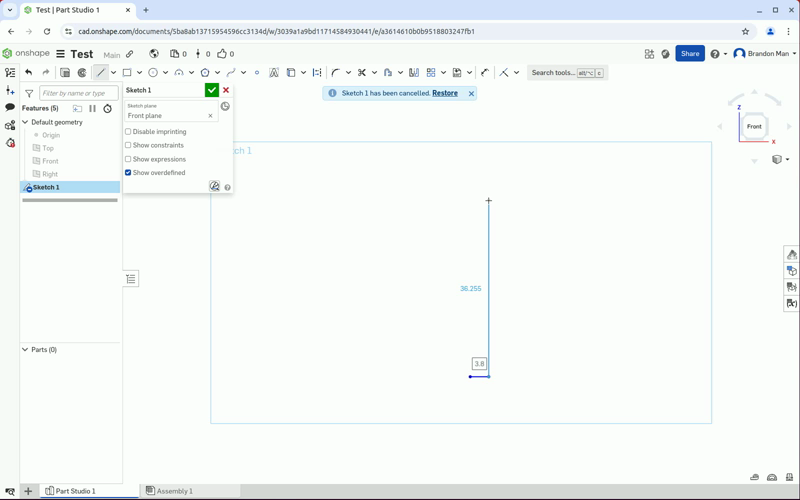
key_up(shift)
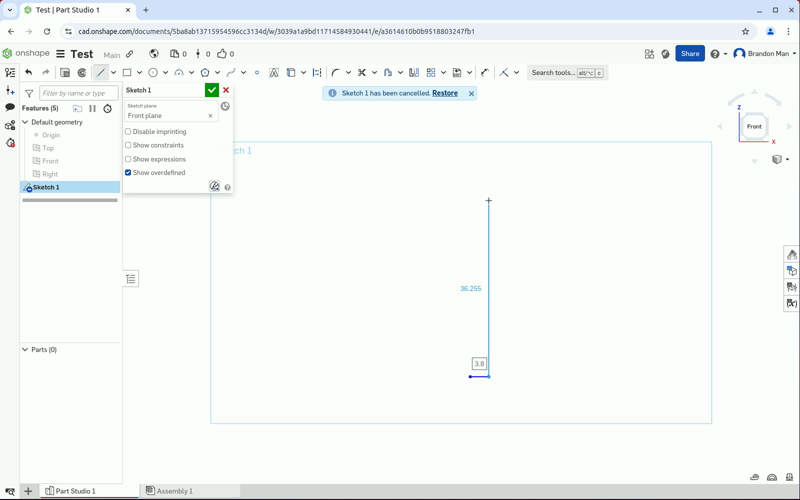
key_down(shift)
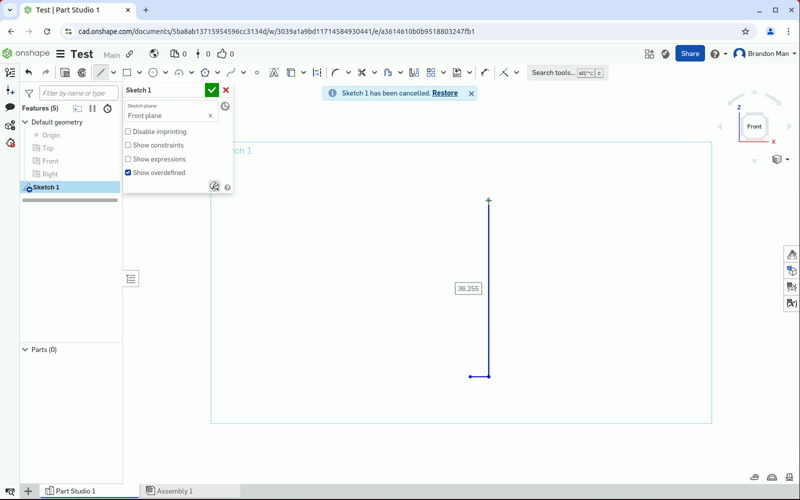
mouse_move(518, 200)
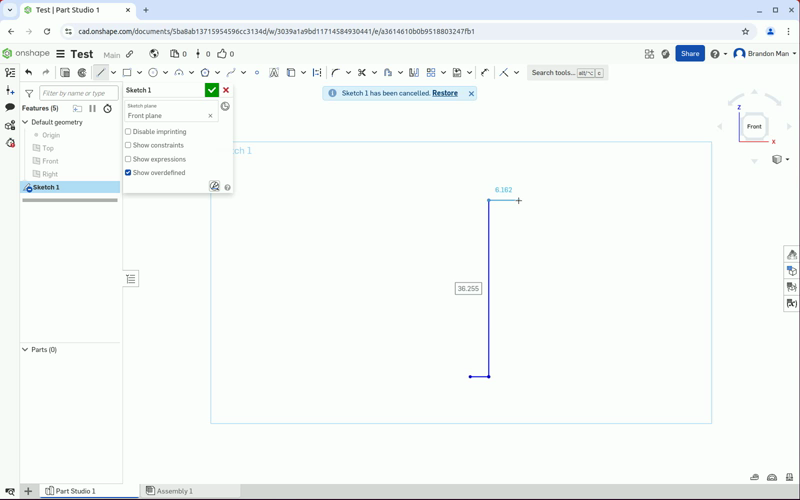
mouse_move(470, 200)
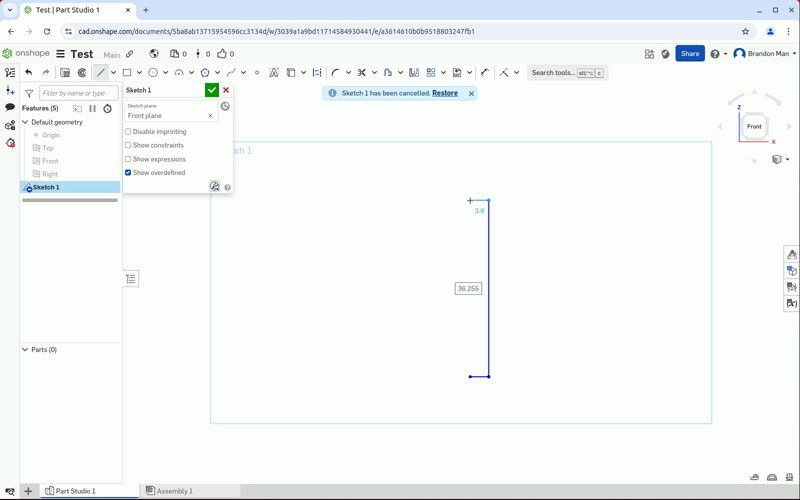
click(470, 200)
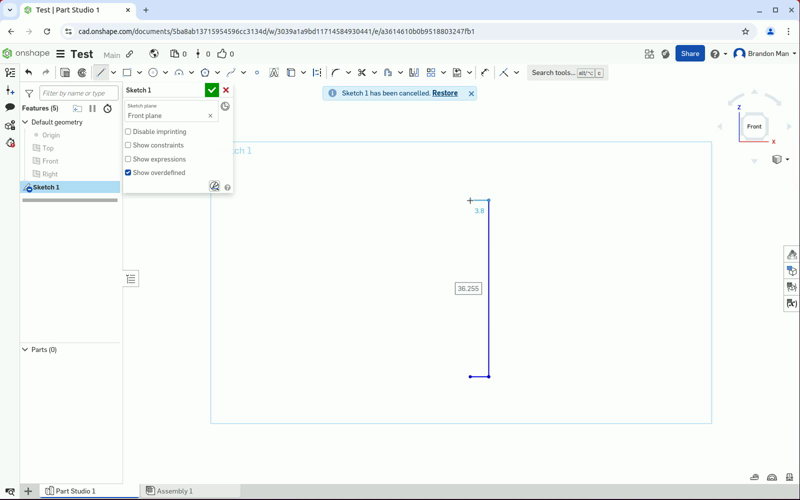
key_up(shift)
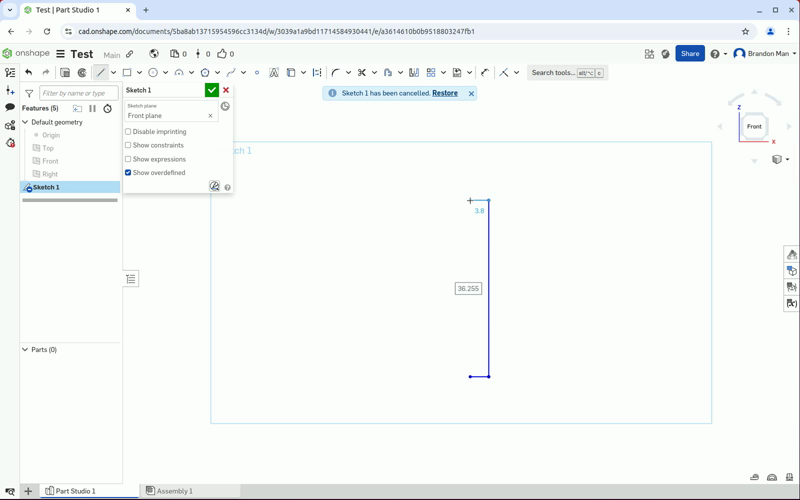
key_down(shift)
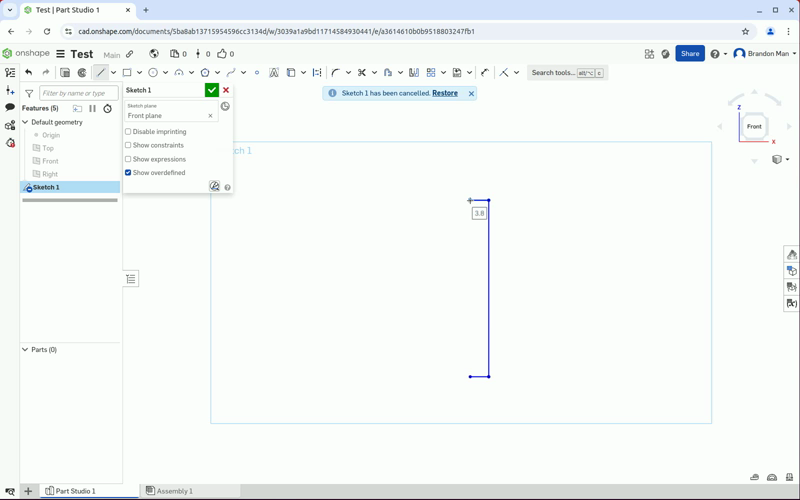
mouse_move(470, 376)
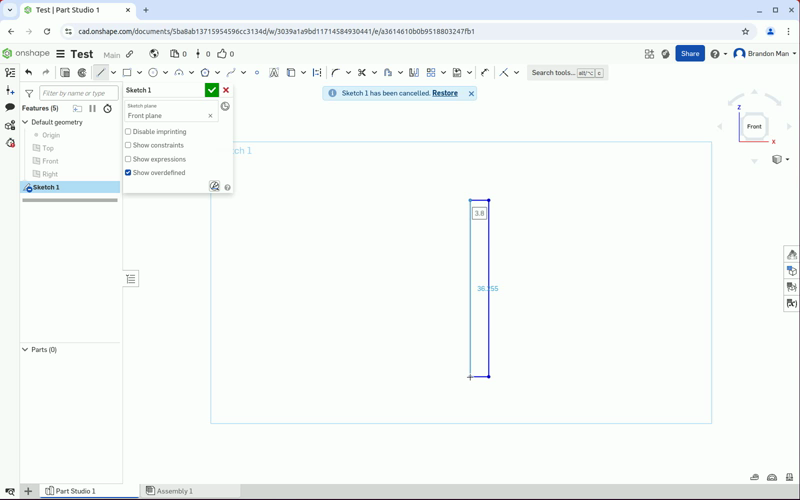
key_up(shift)
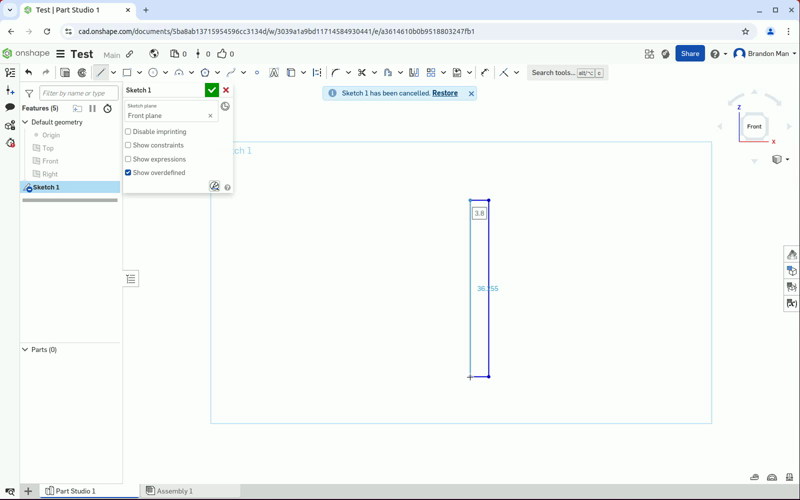
click(470, 376)
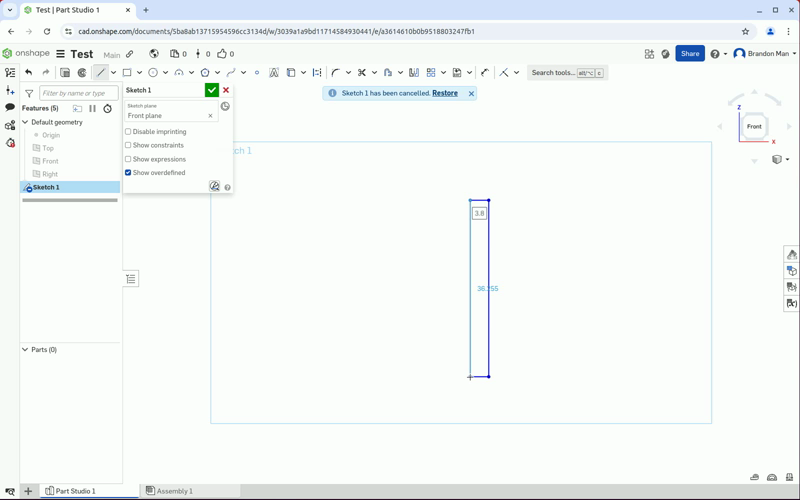
key(esc)
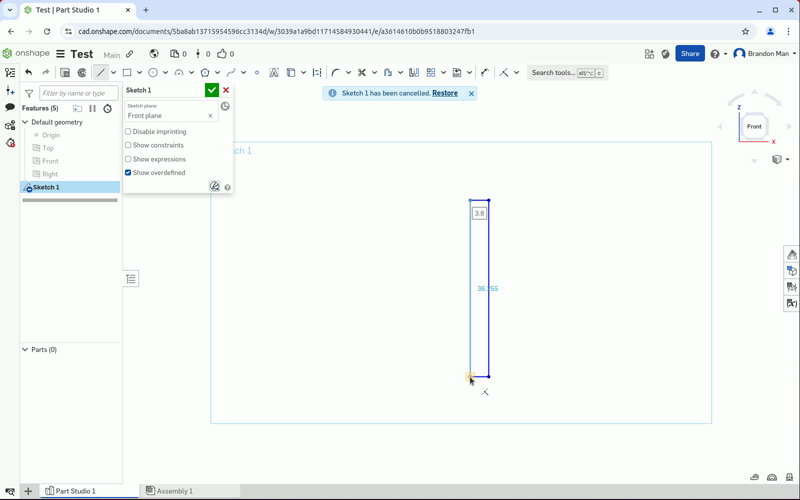
mouse_move(480, 345)
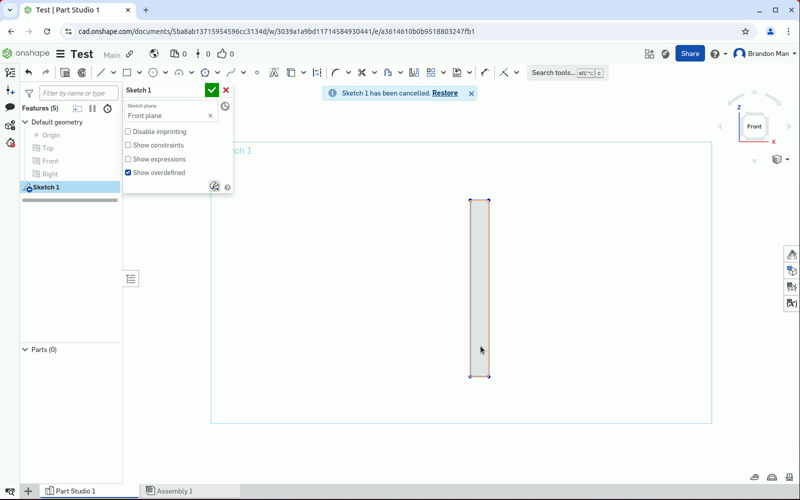
click(480, 345)
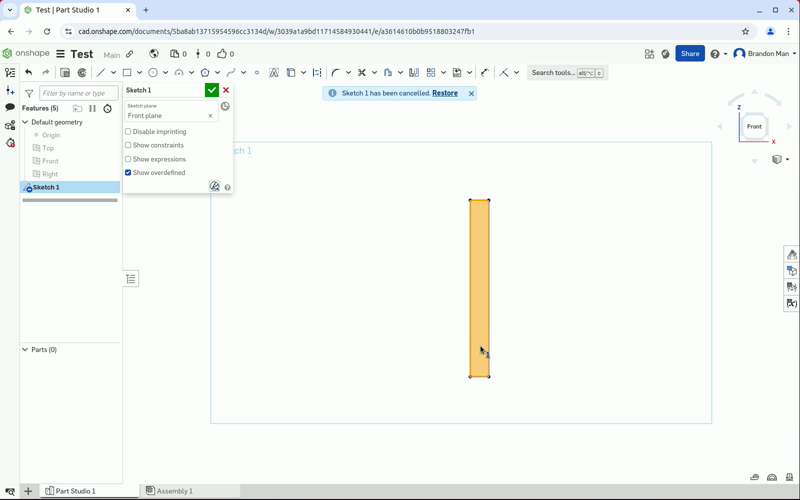
mouse_move(73, 352)
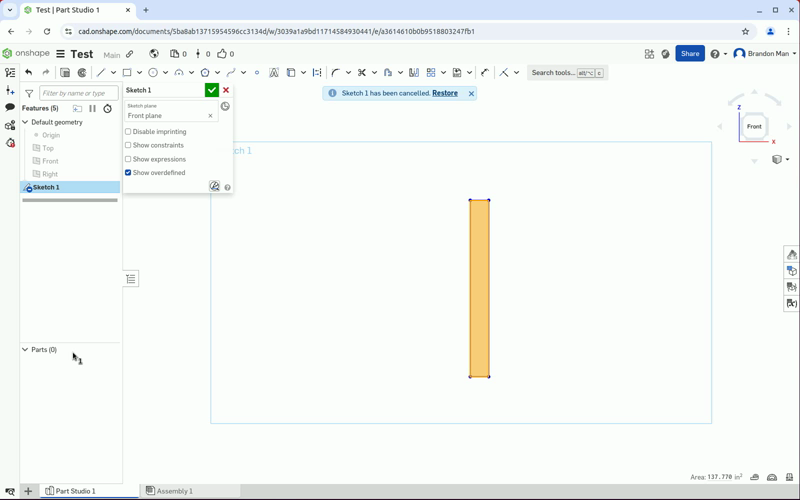
key(shift+y)
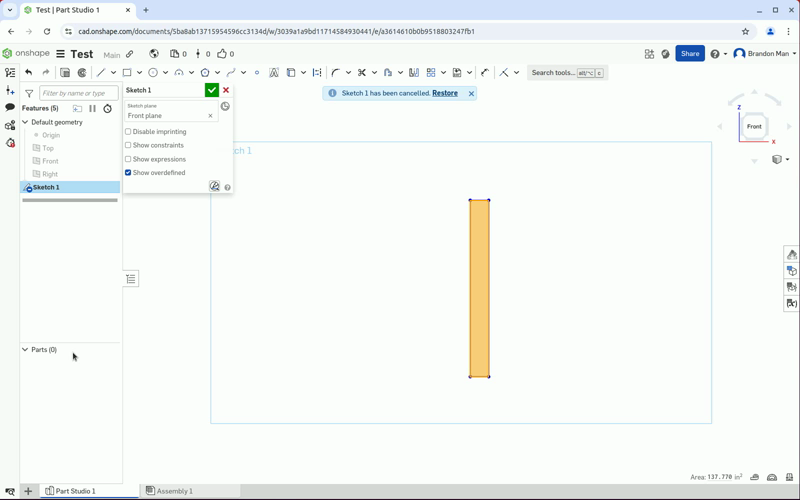
key(shift+e)
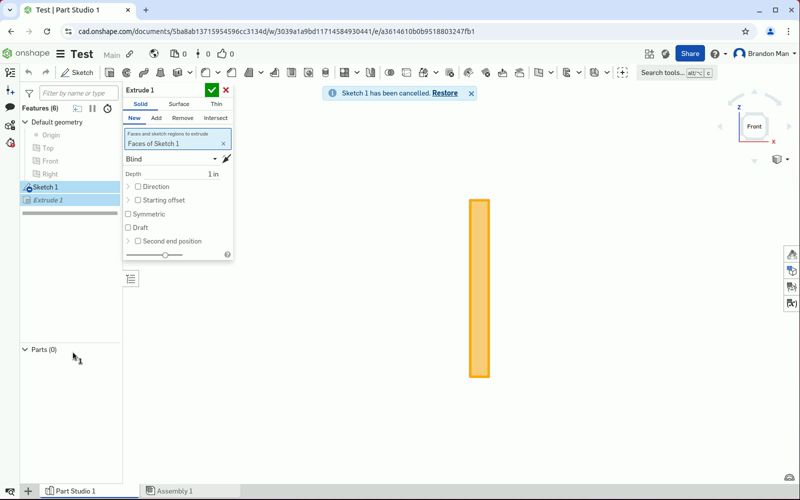
mouse_move(143, 106)
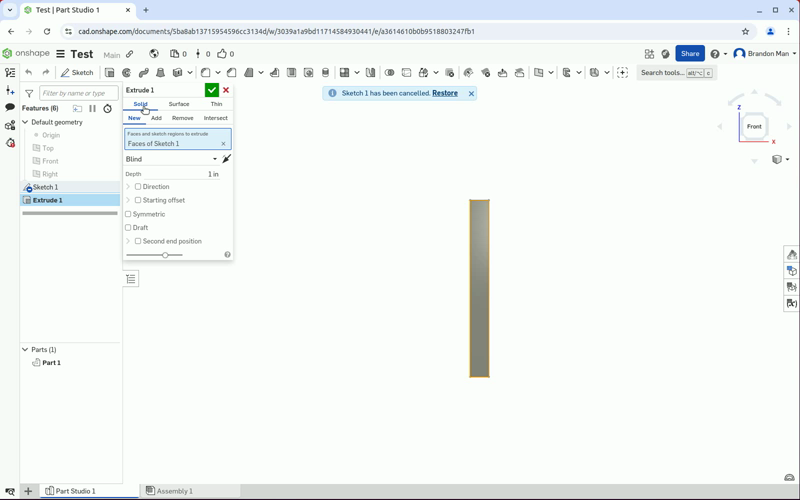
click(143, 106)
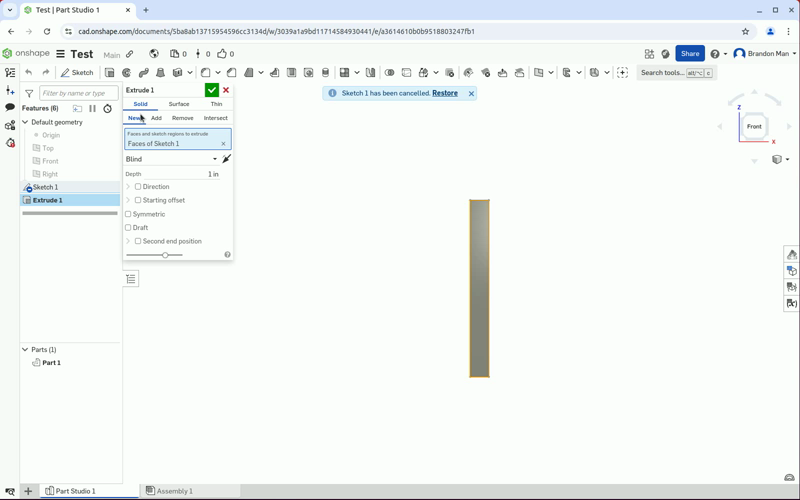
mouse_move(137, 120)
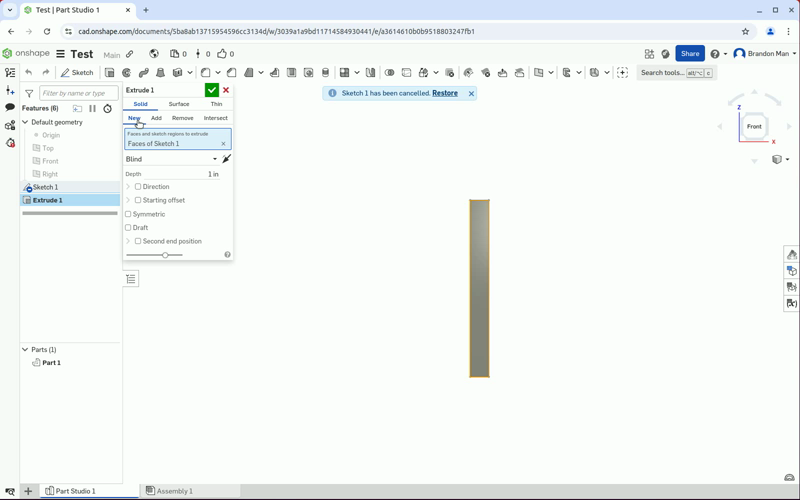
click(137, 120)
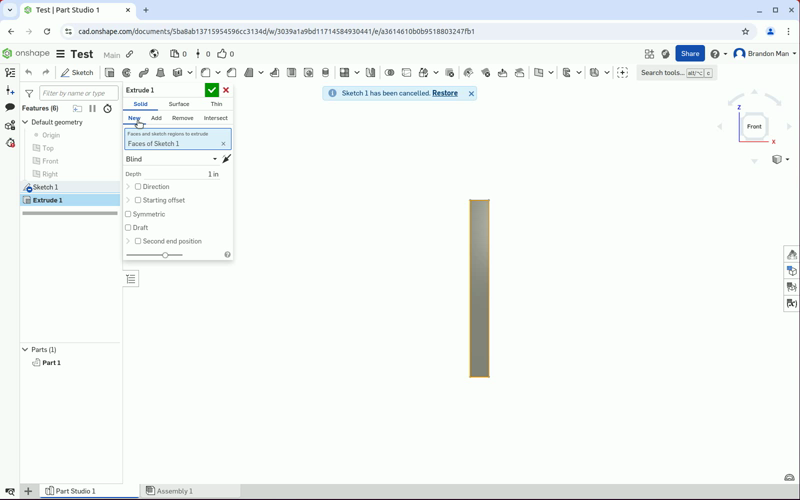
key(tab, 4)
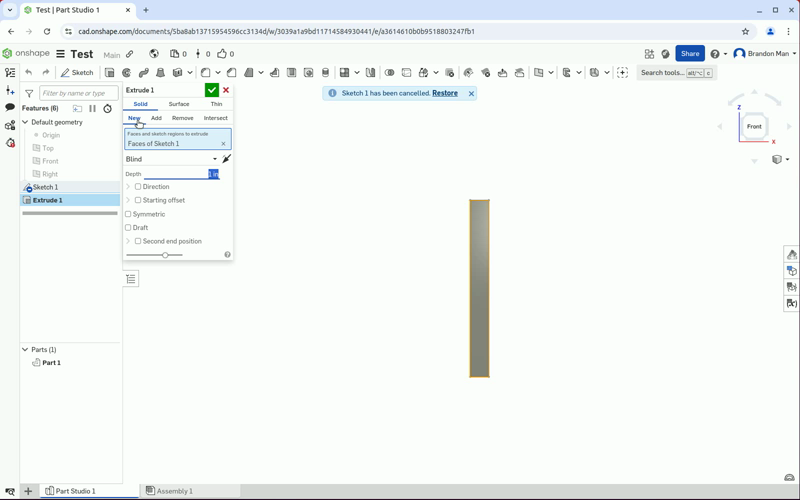
text(3.851)
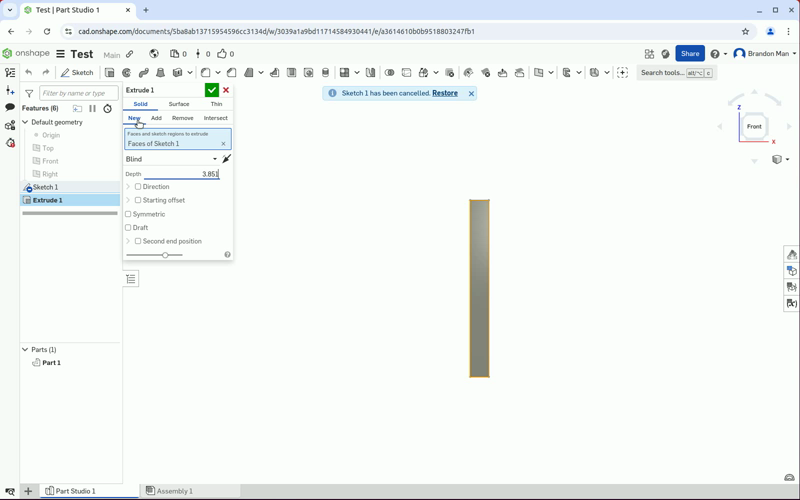
key(enter)
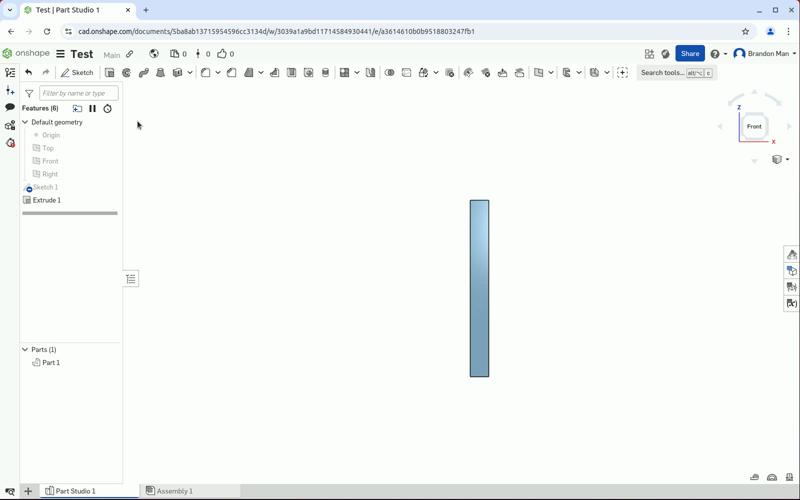
key(shift+h)
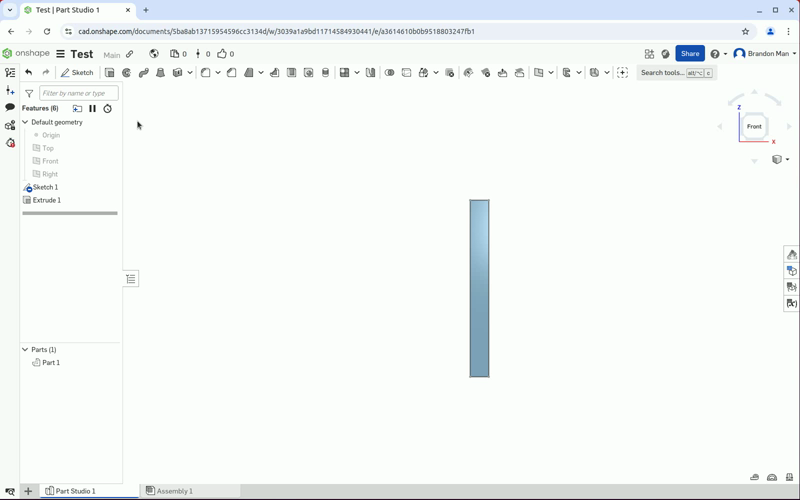
key(shift+h)
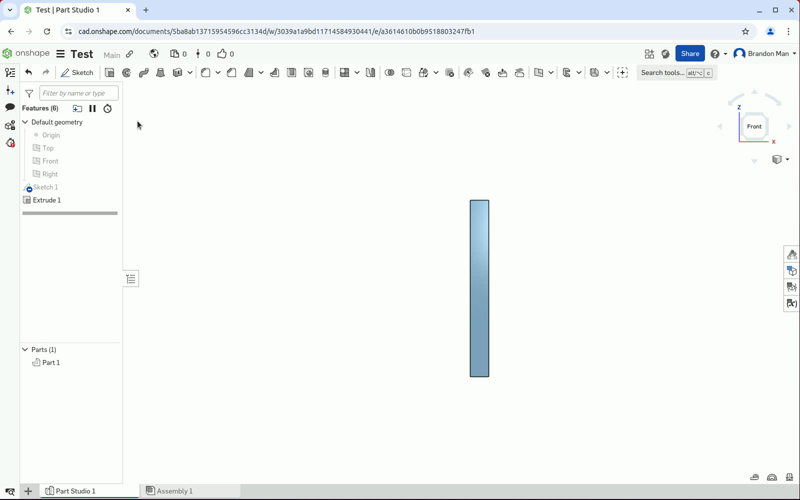
mouse_move(73, 189)
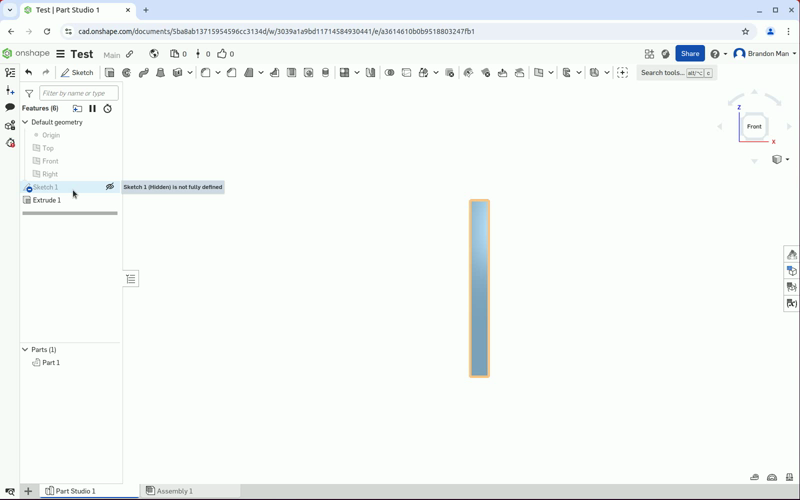
click(73, 189)
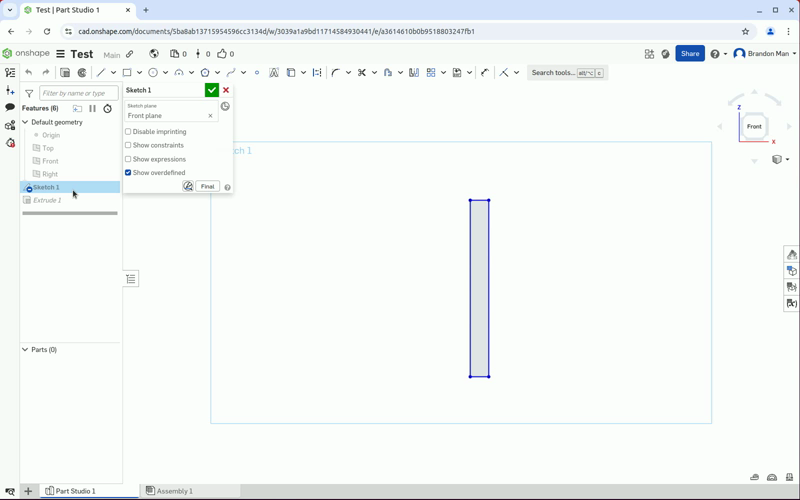
mouse_move(229, 92)
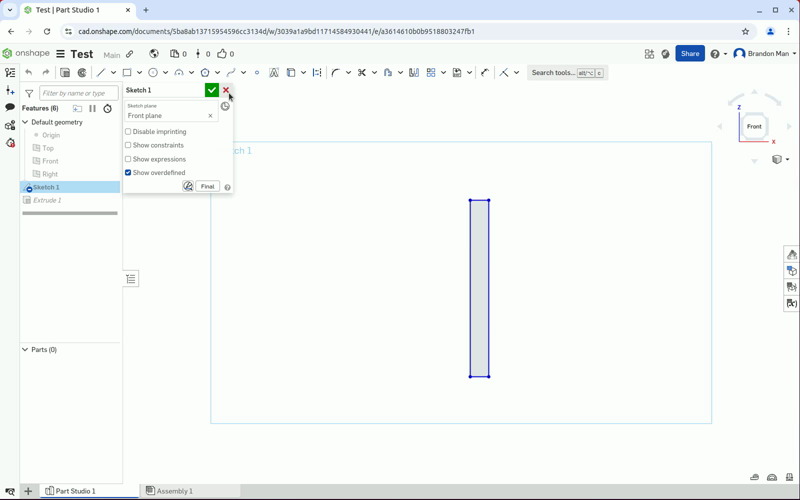
click(229, 92)
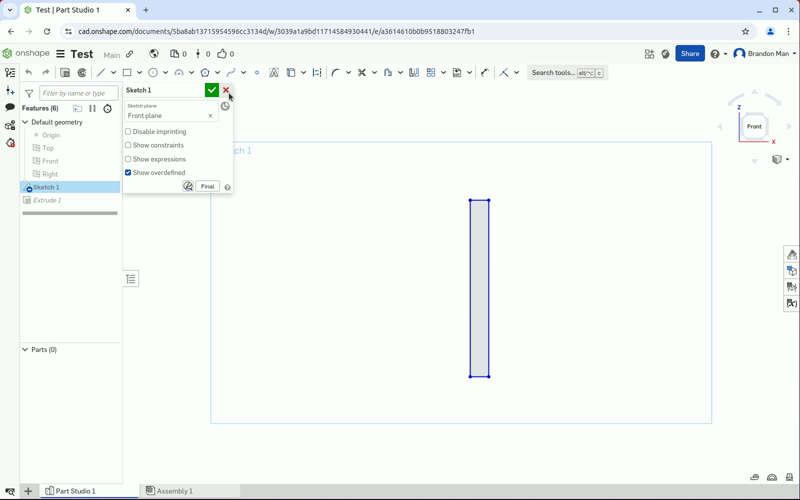
key(shift+s)
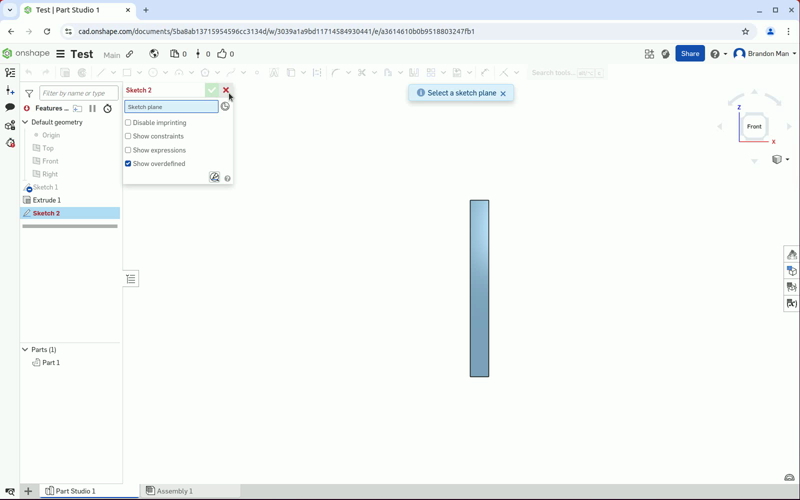
mouse_move(73, 163)
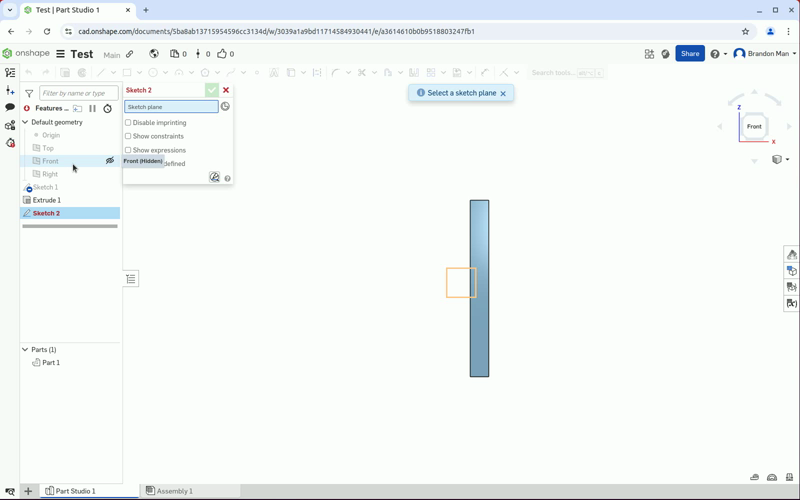
click(73, 163)
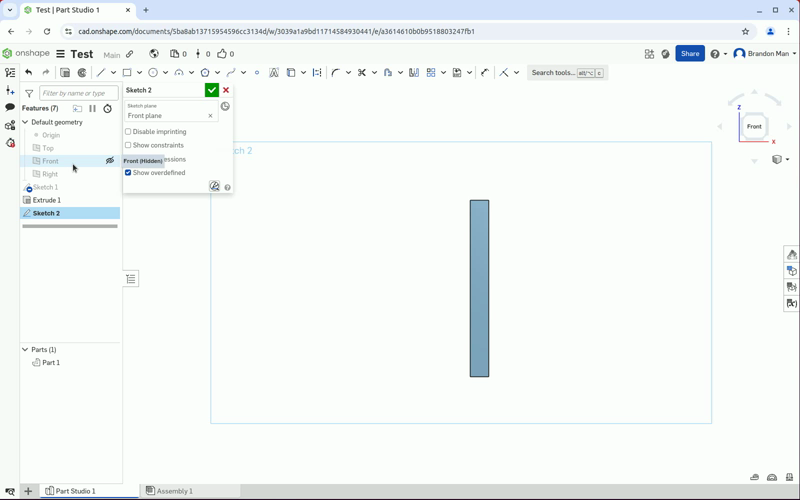
mouse_move(73, 352)
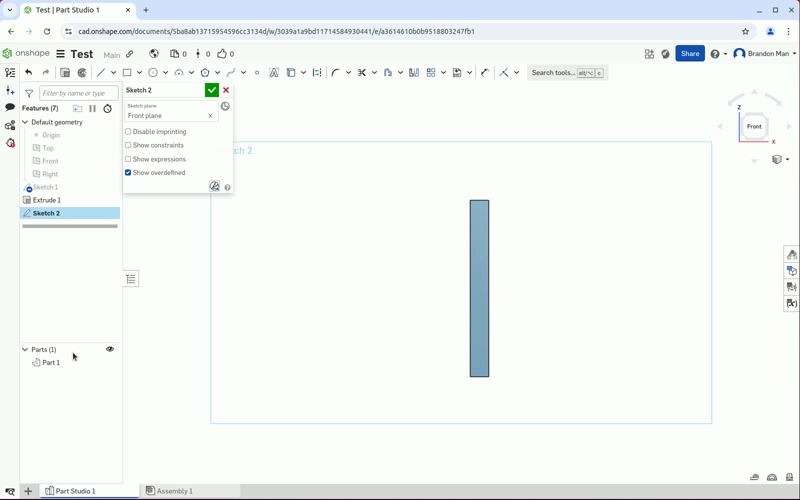
key(y)
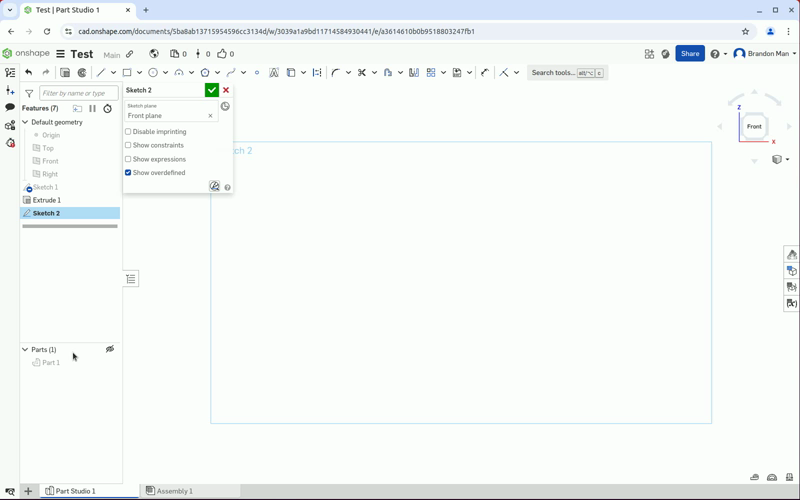
key(l)
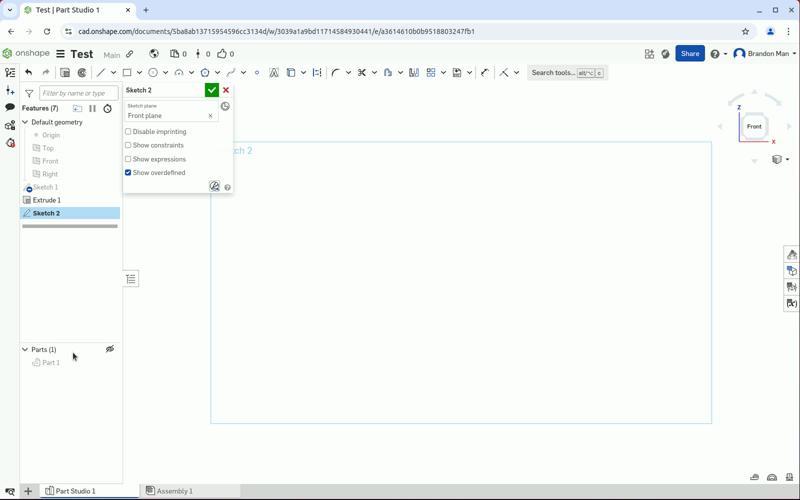
key_down(shift)
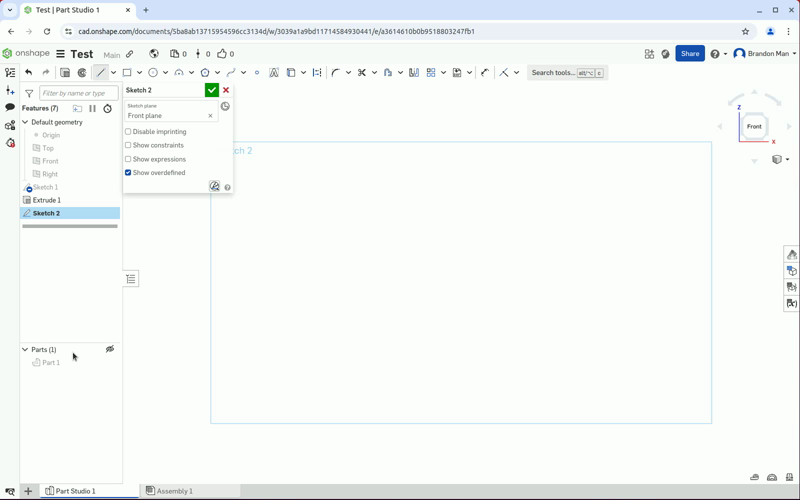
mouse_move(432, 376)
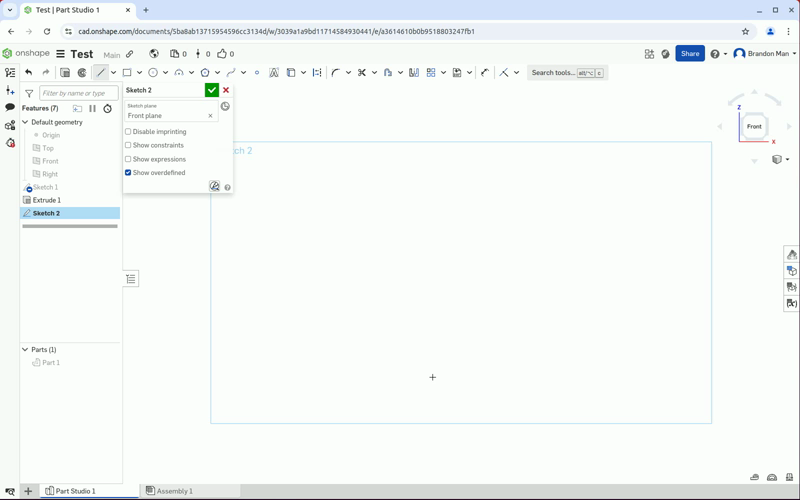
click(432, 376)
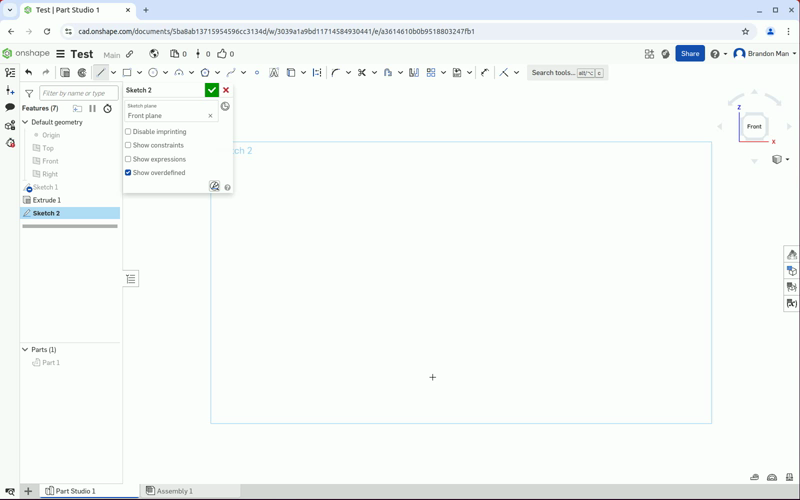
key_up(shift)
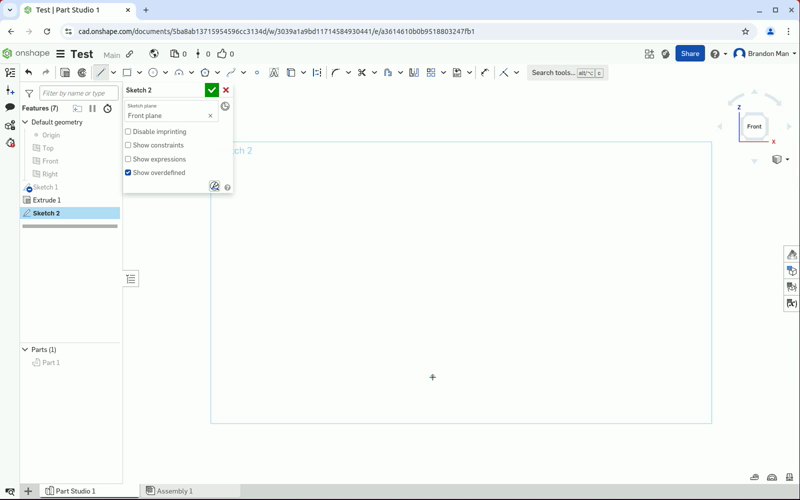
key_down(shift)
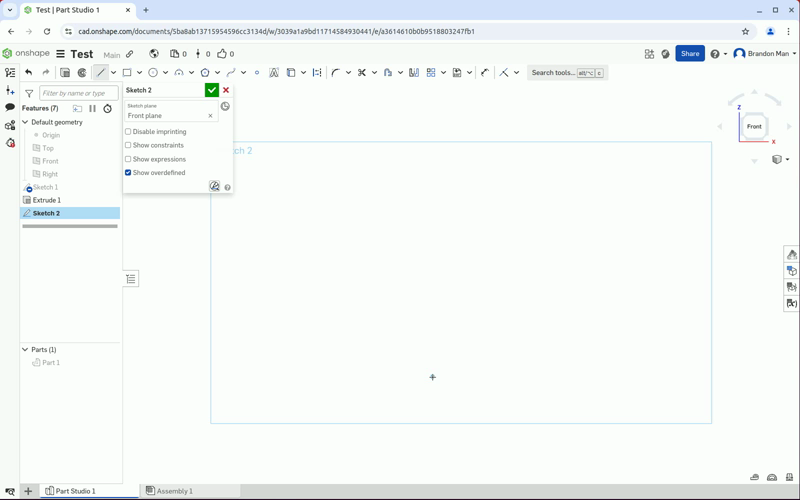
mouse_move(462, 376)
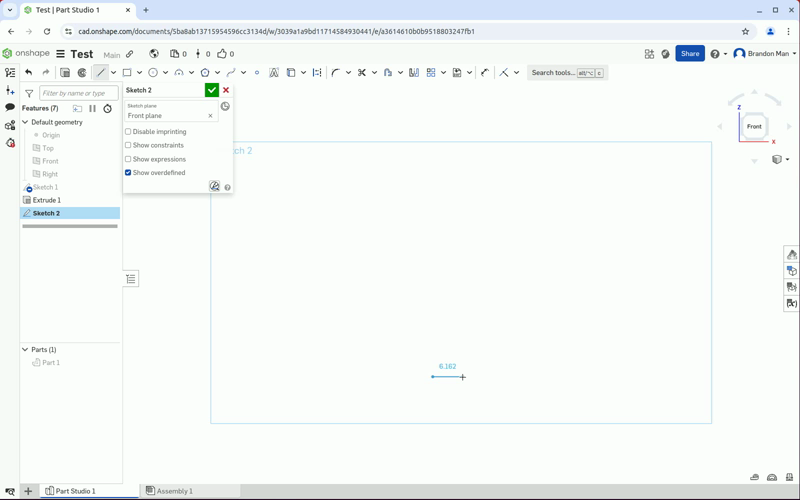
mouse_move(451, 376)
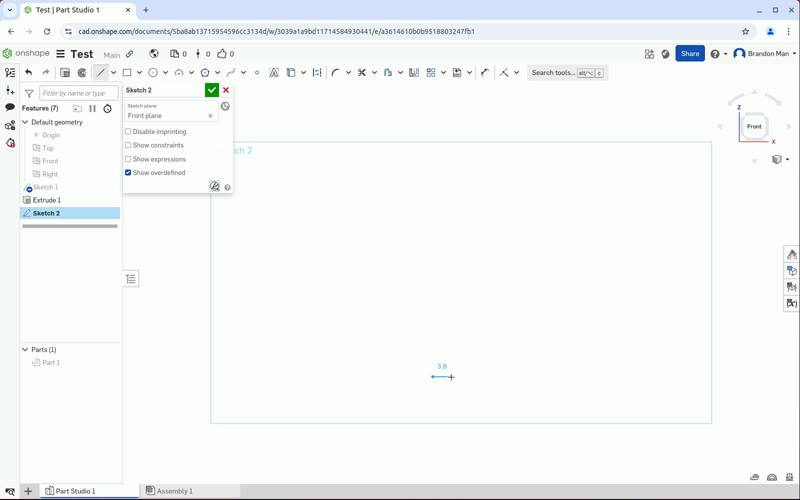
click(451, 376)
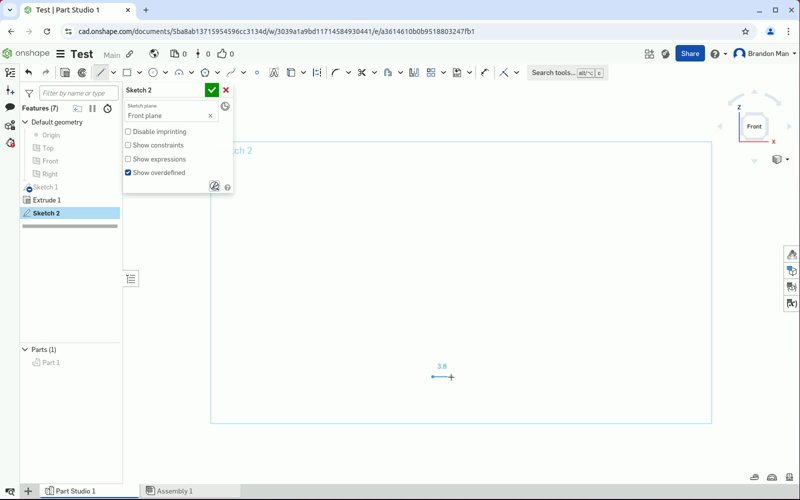
key_up(shift)
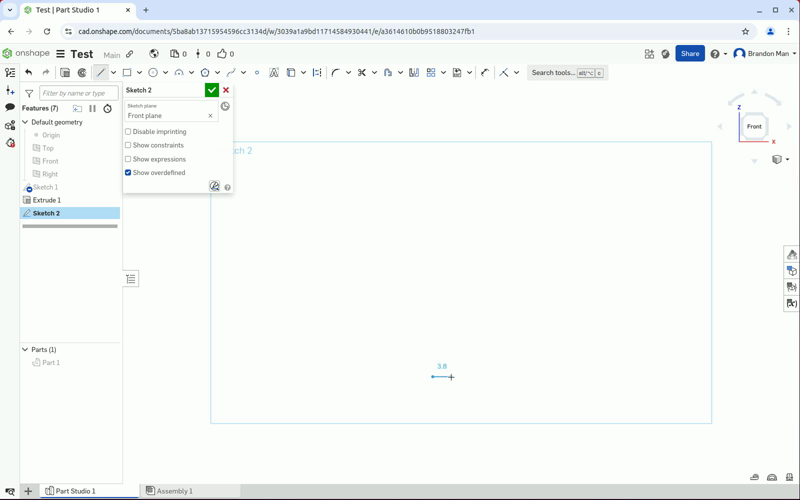
key_down(shift)
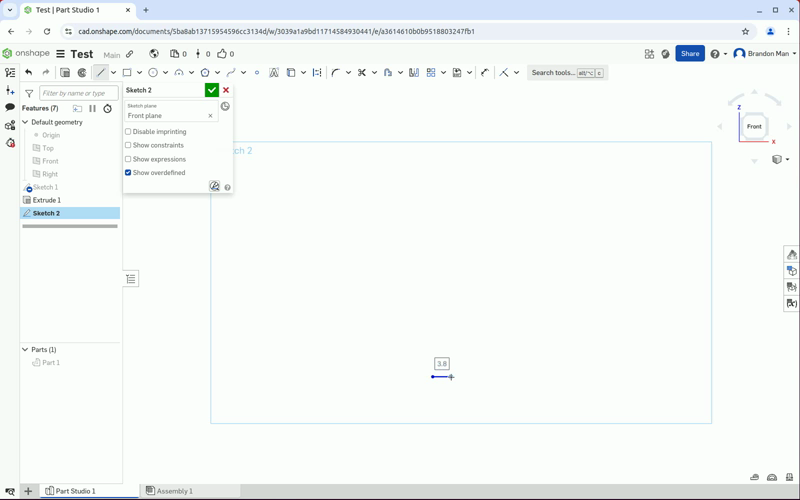
mouse_move(451, 200)
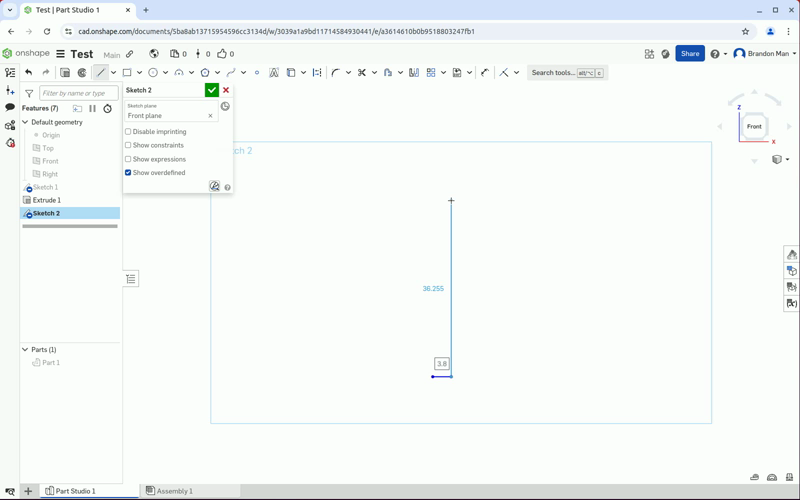
click(451, 200)
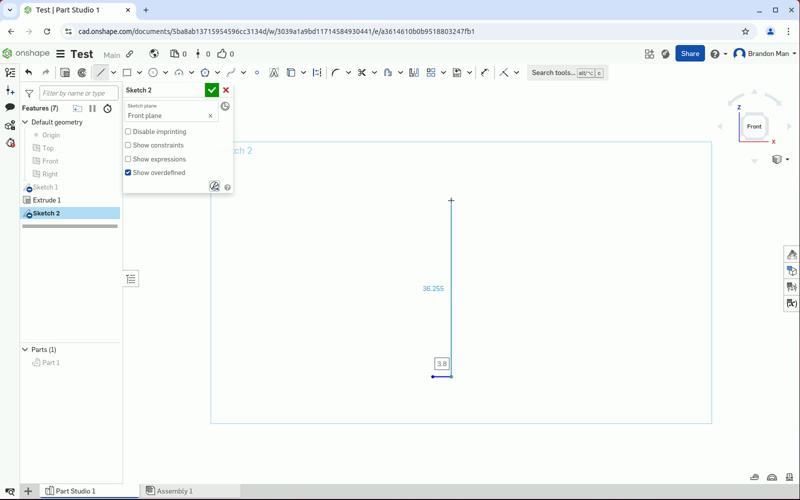
key_up(shift)
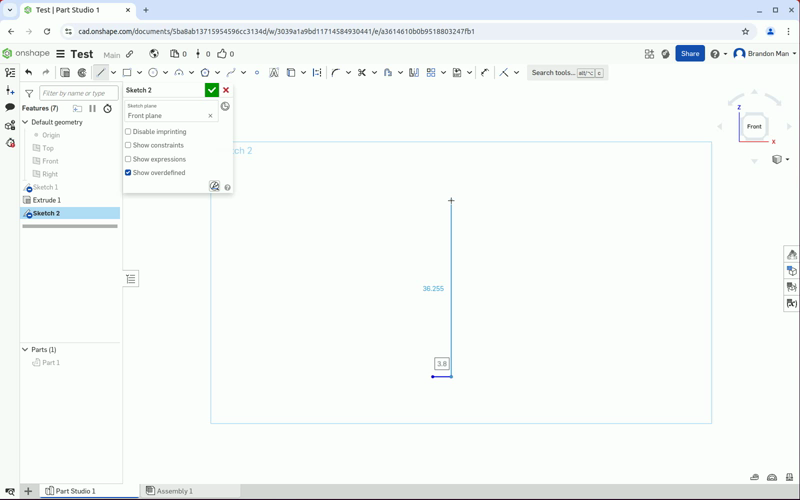
key_down(shift)
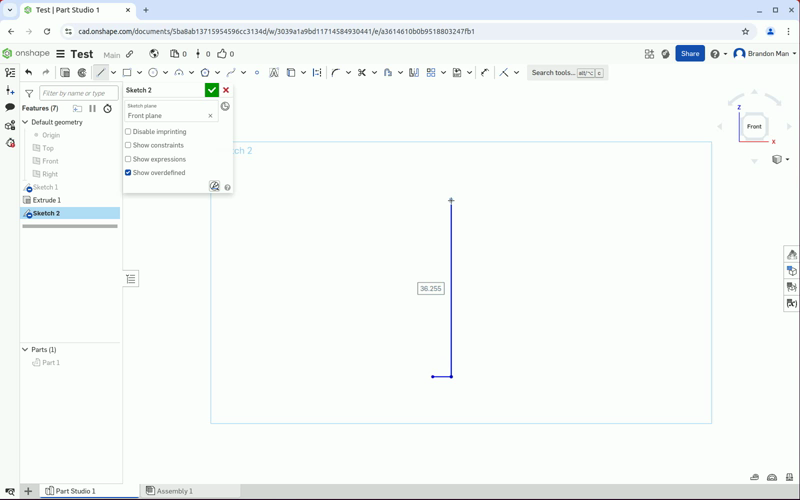
mouse_move(481, 200)
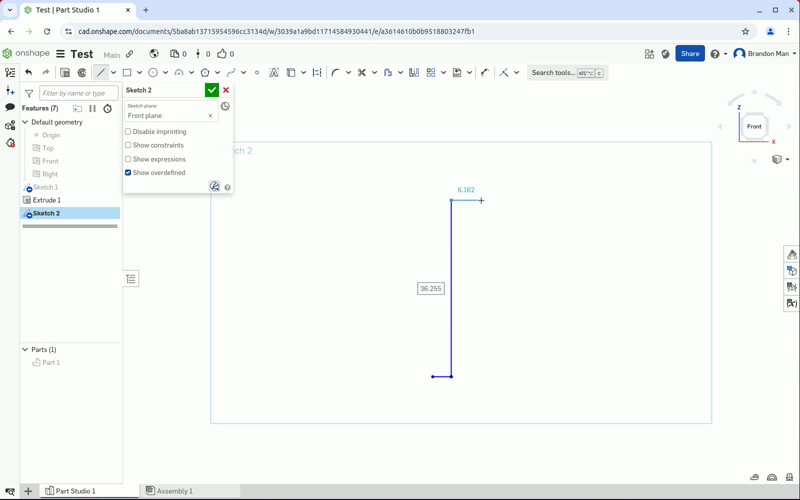
mouse_move(432, 200)
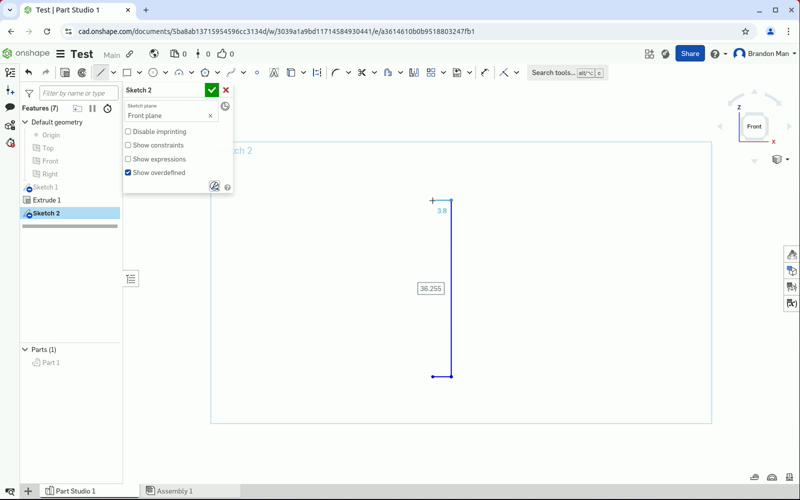
click(432, 200)
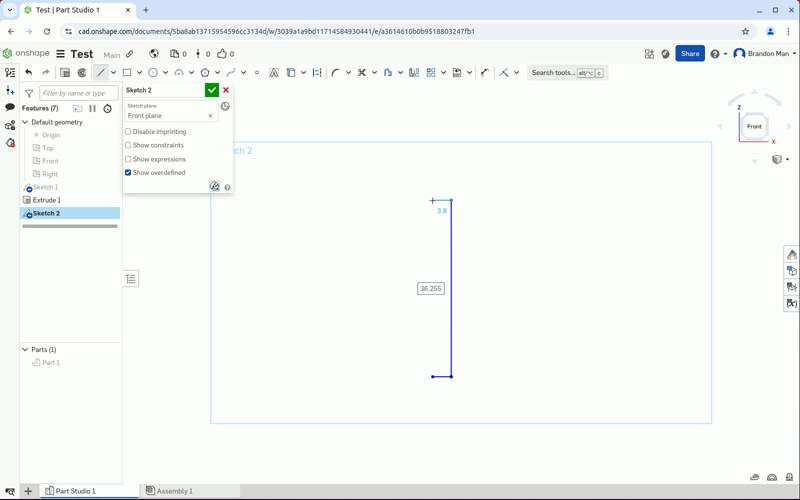
key_up(shift)
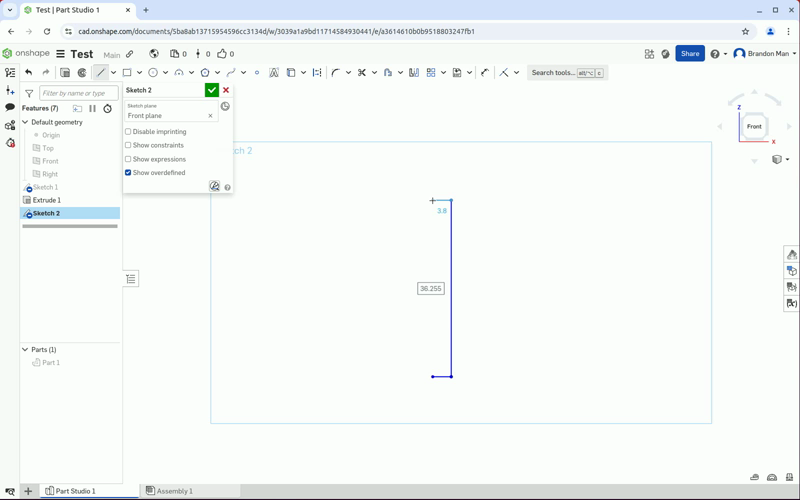
key_down(shift)
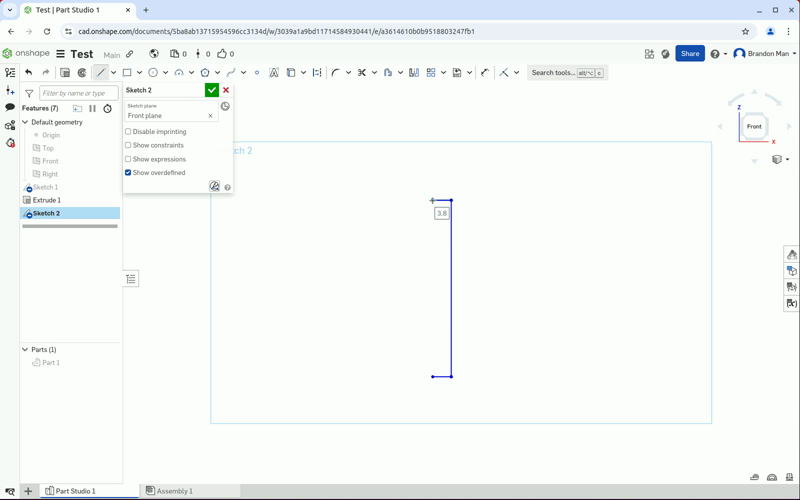
mouse_move(432, 376)
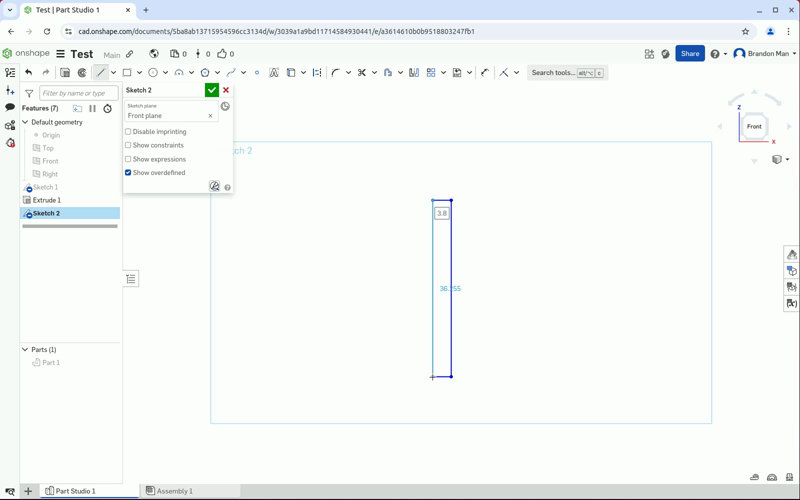
key_up(shift)
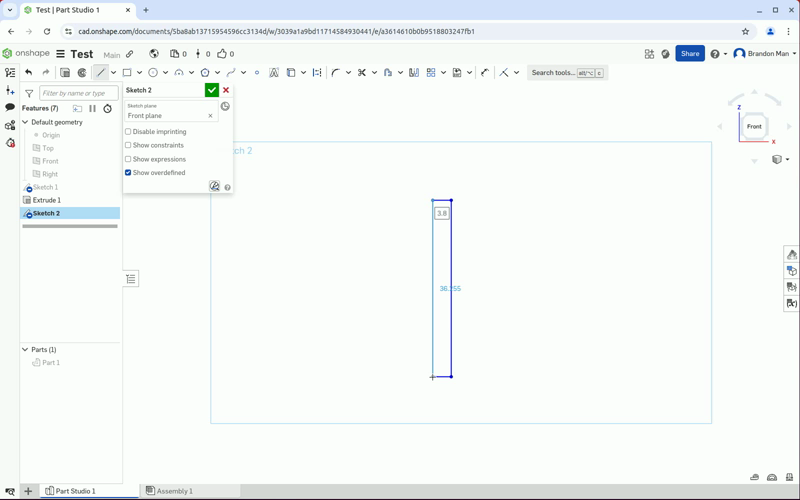
click(432, 376)
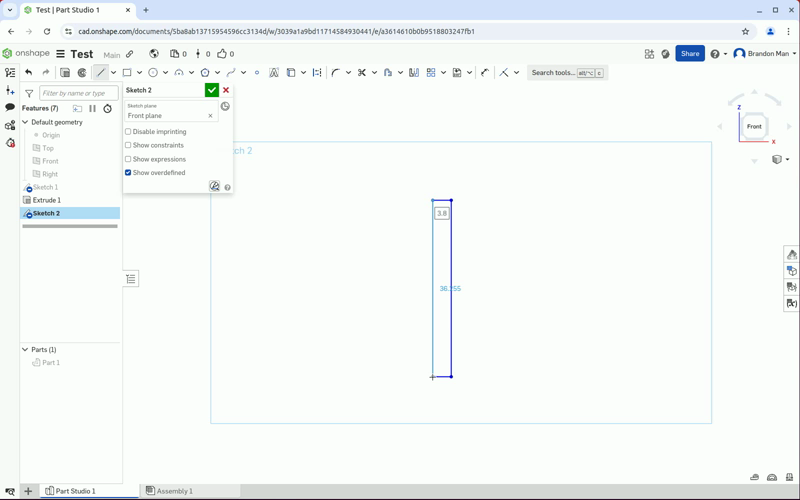
key(esc)
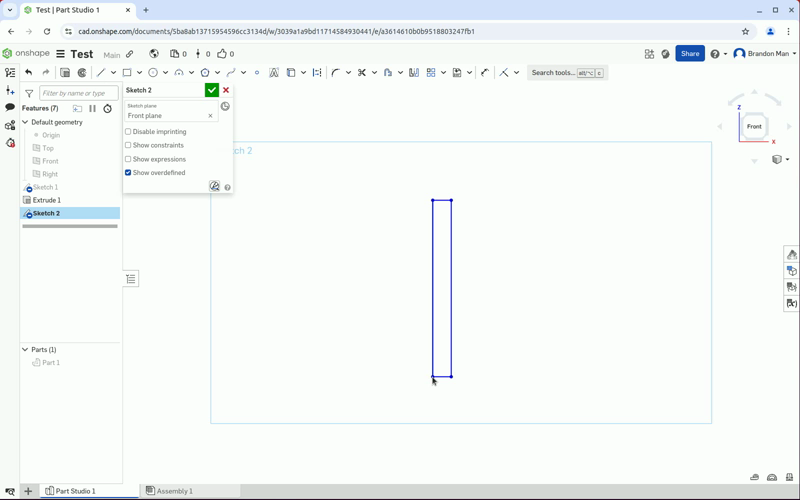
mouse_move(437, 276)
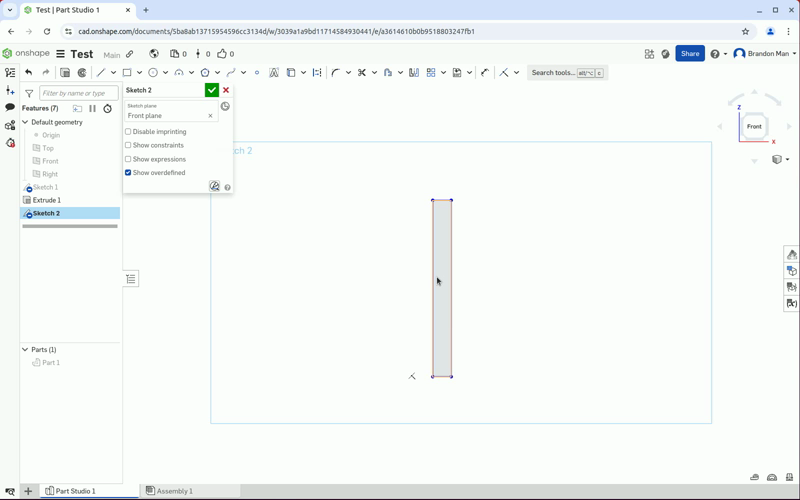
click(437, 276)
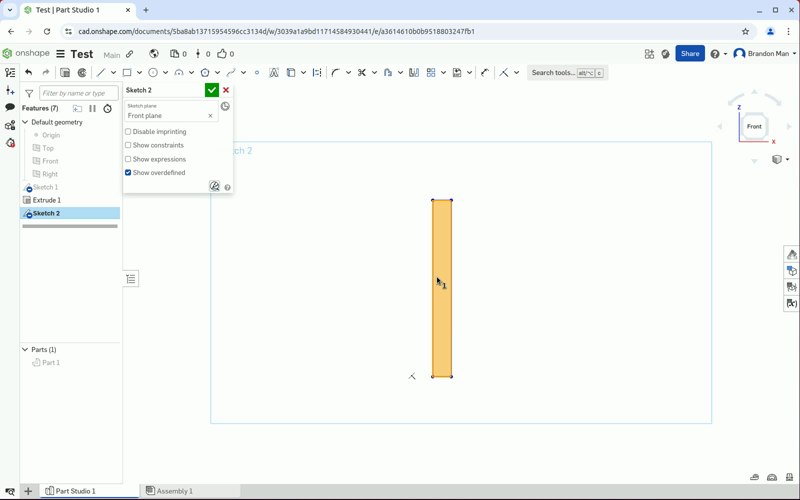
mouse_move(73, 352)
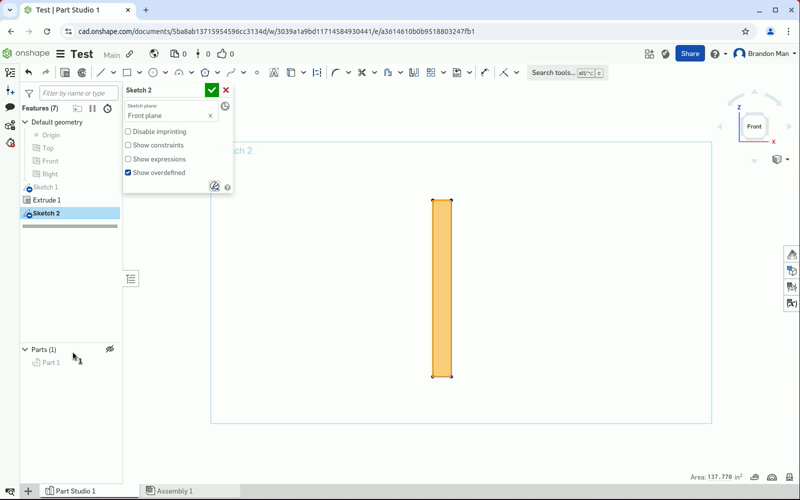
key(shift+y)
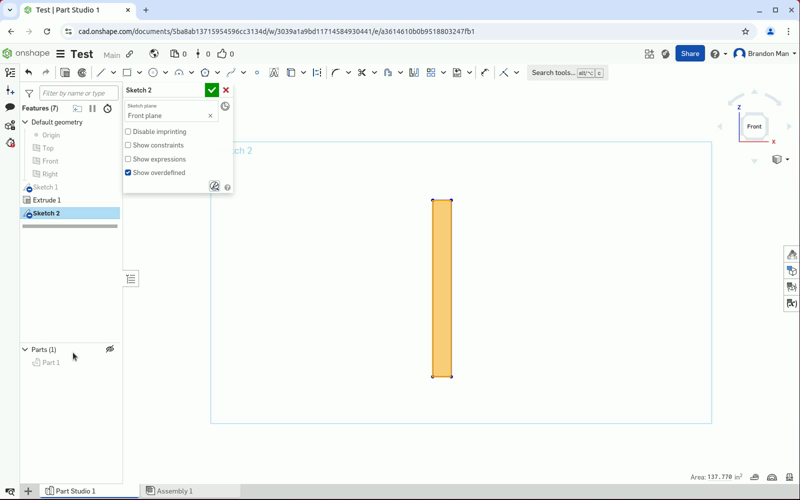
key(shift+e)
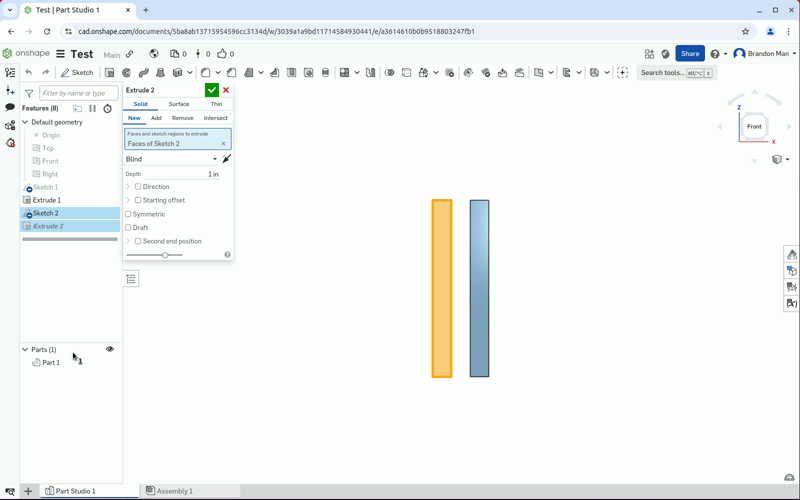
mouse_move(143, 106)
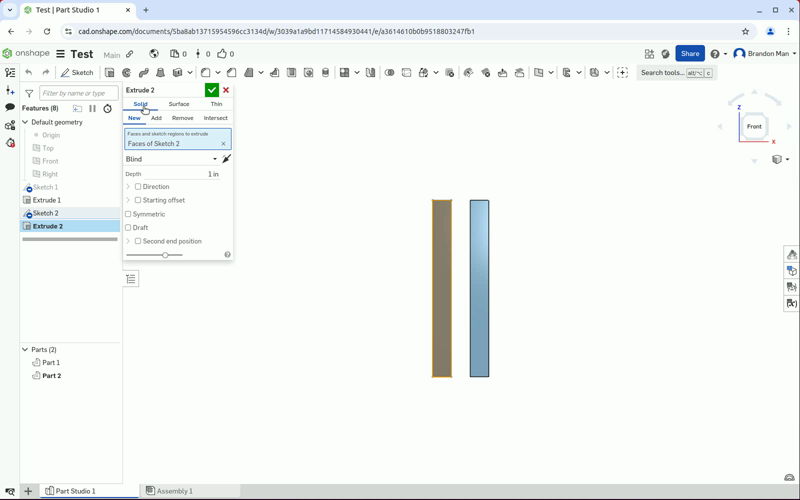
click(143, 106)
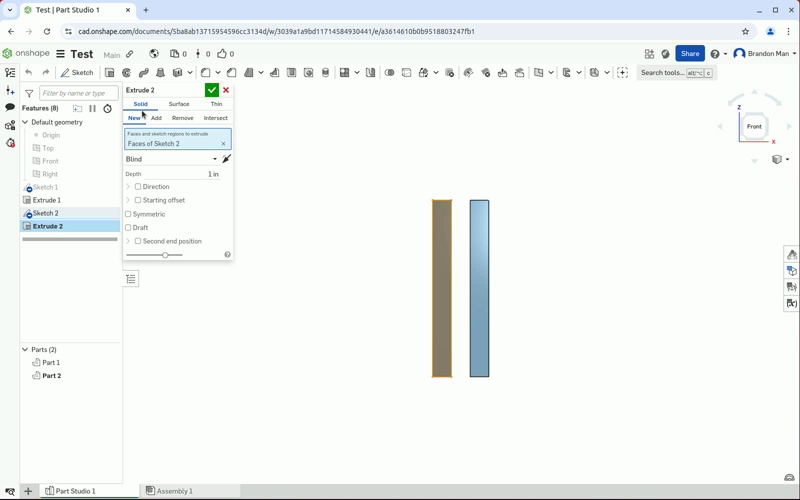
mouse_move(137, 120)
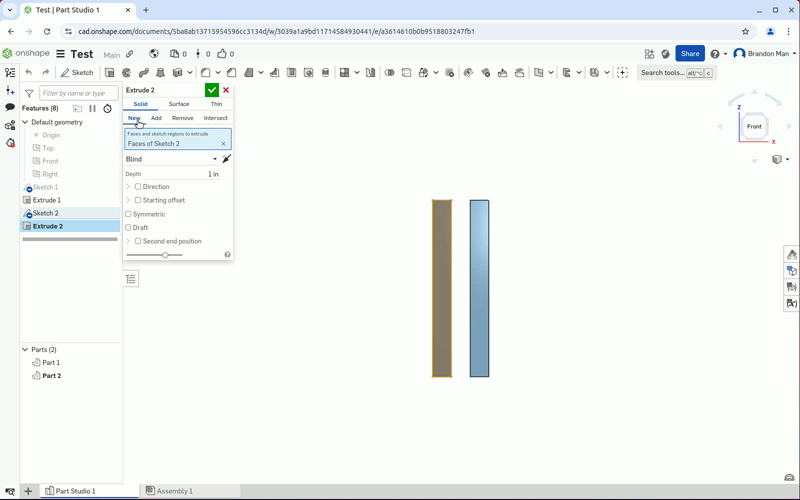
click(137, 120)
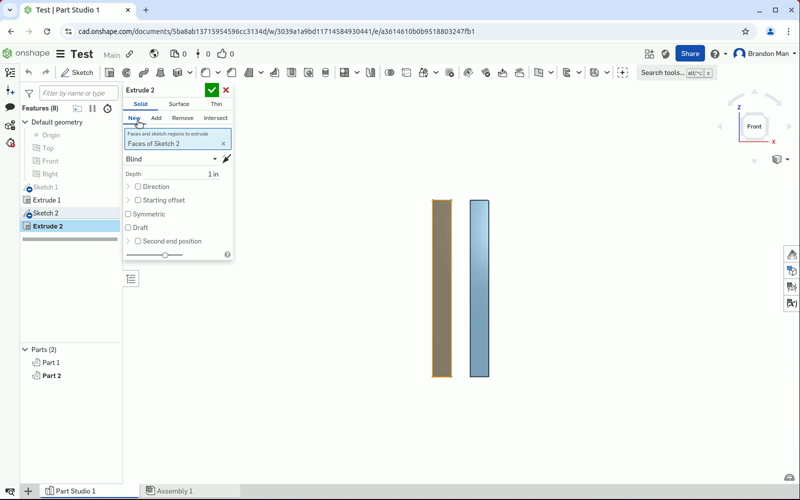
key(tab, 4)
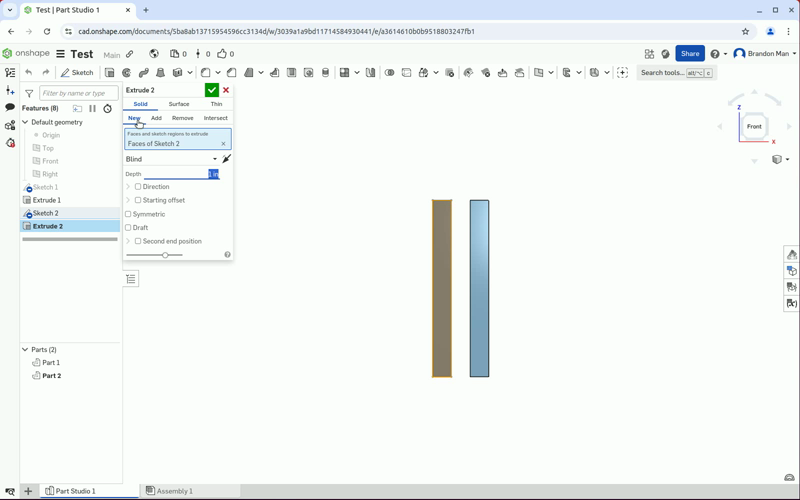
text(3.851)
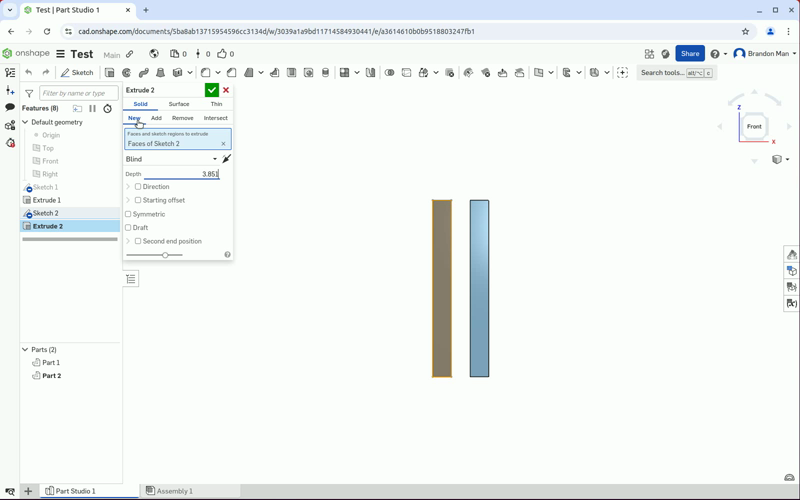
key(enter)
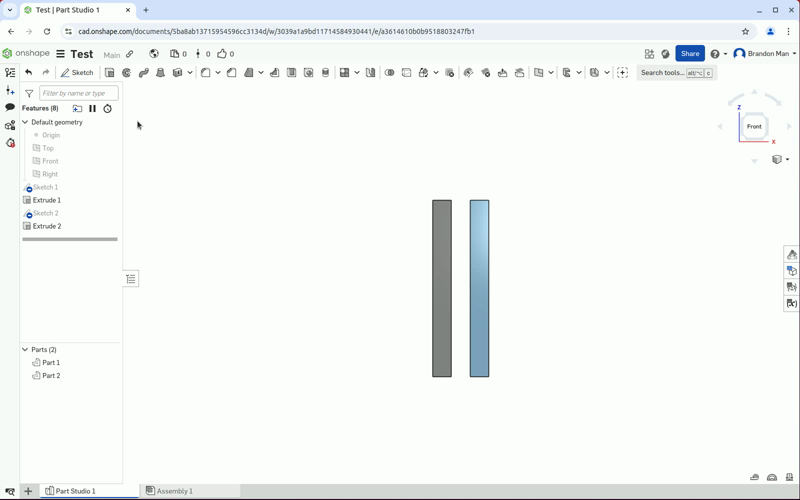
key(shift+h)
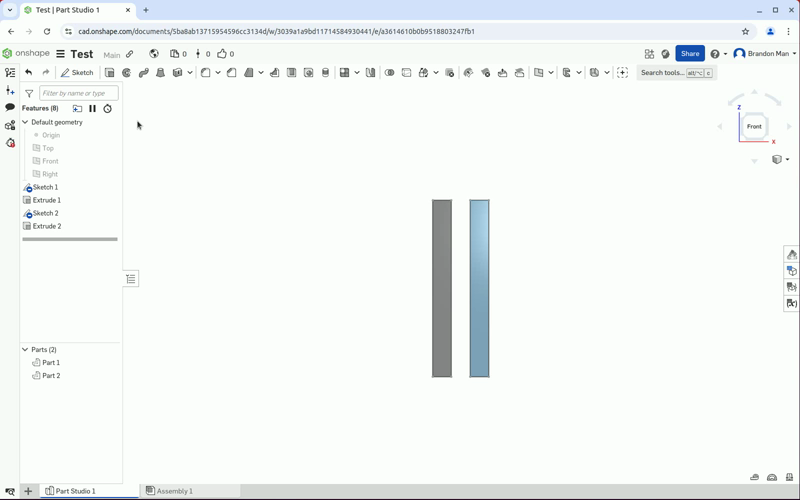
key(shift+h)
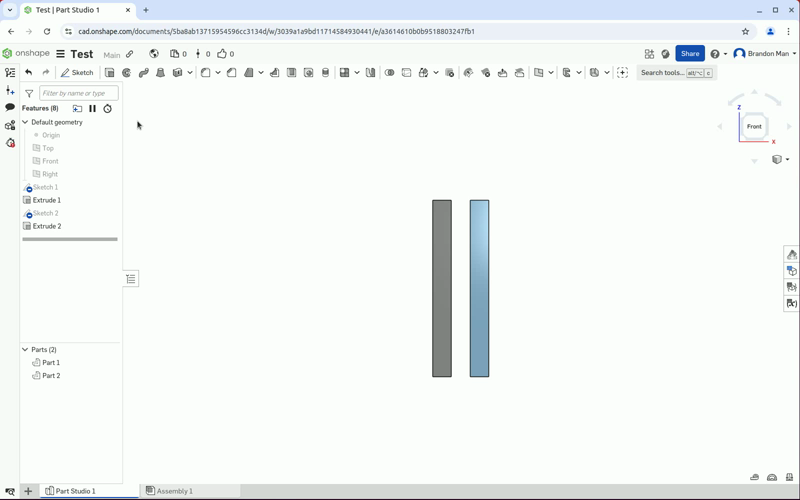
mouse_move(73, 189)
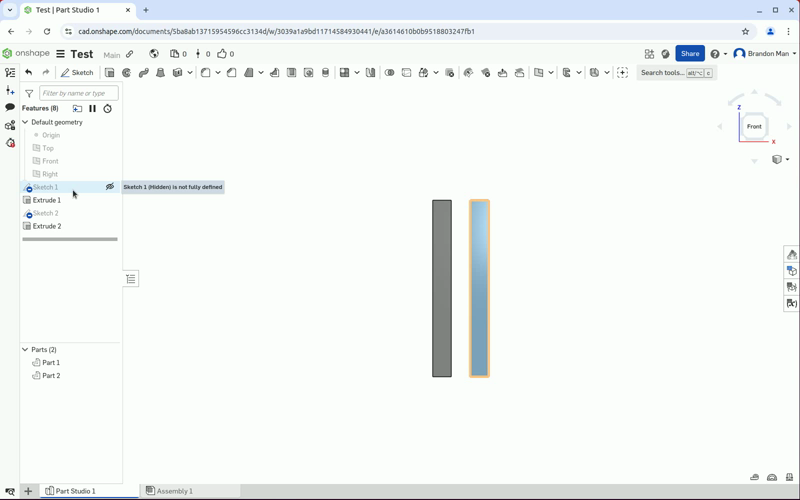
click(73, 189)
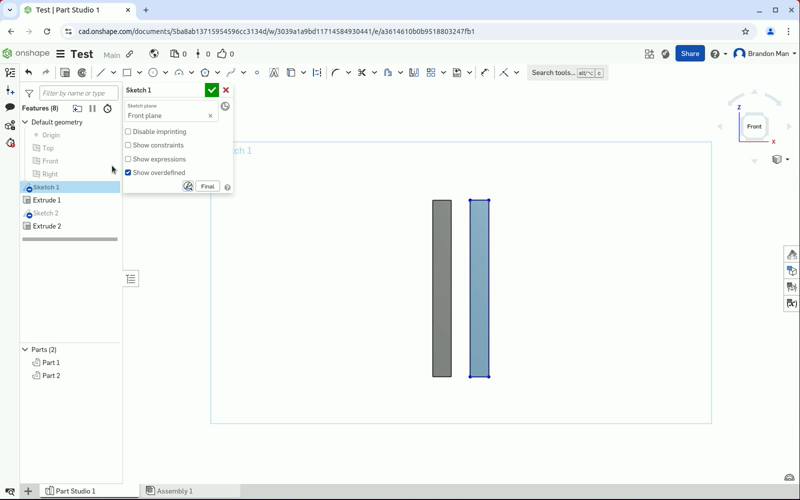
mouse_move(229, 92)
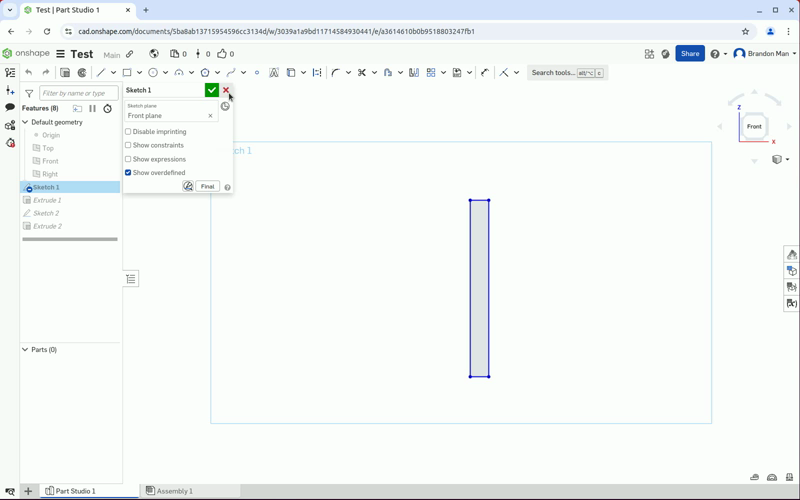
click(229, 92)
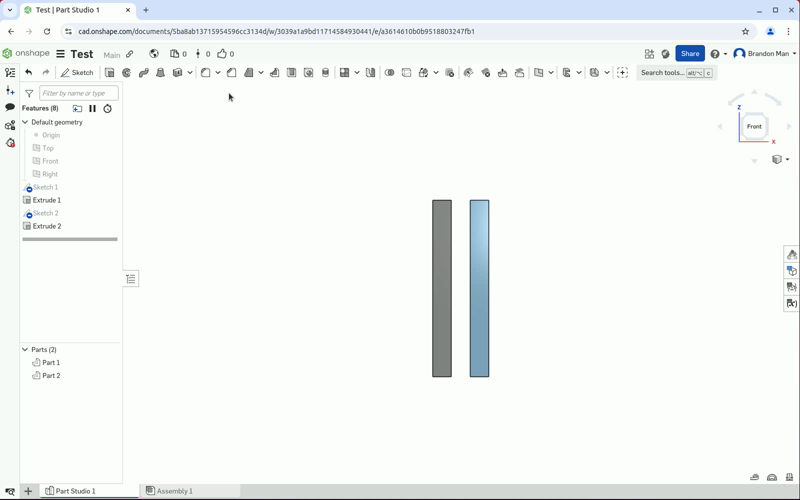
mouse_move(73, 352)
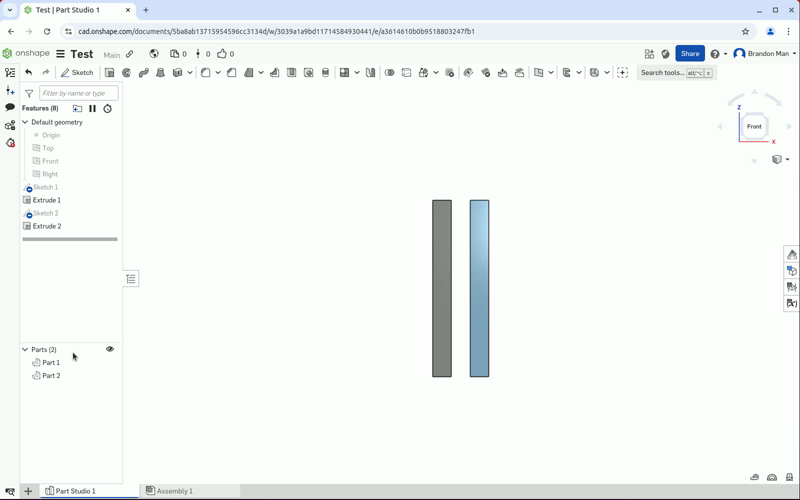
key(y)
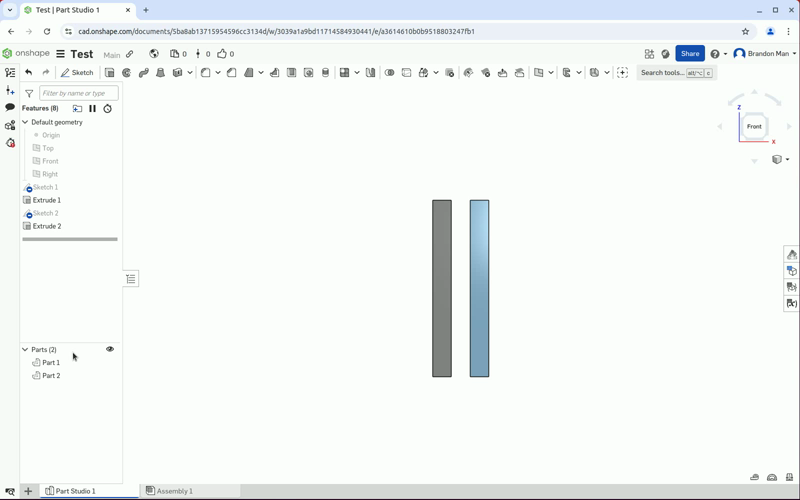
key(shift+p)
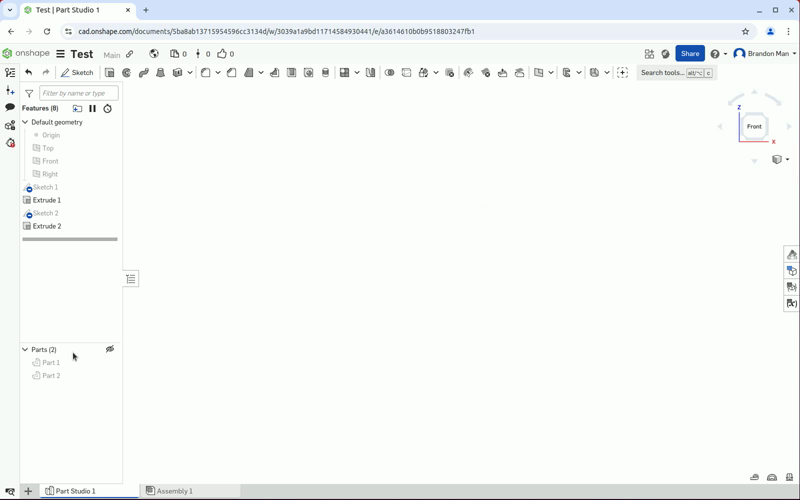
key(space)
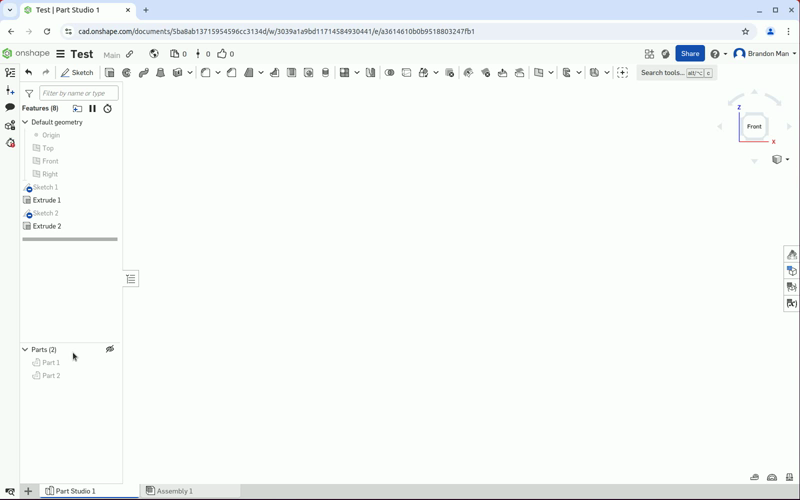
key_down(shift)
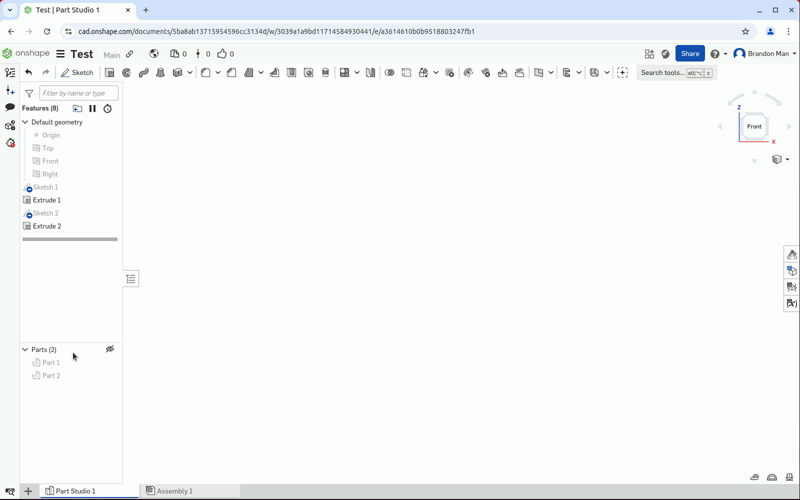
key(left)
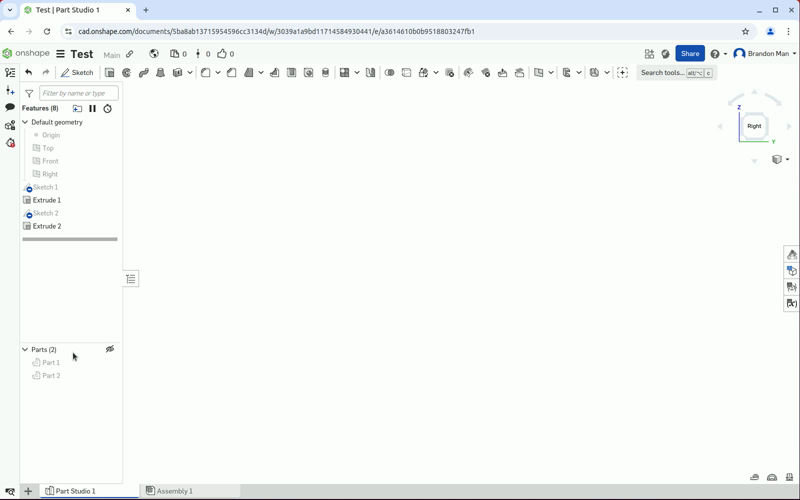
key_up(shift)
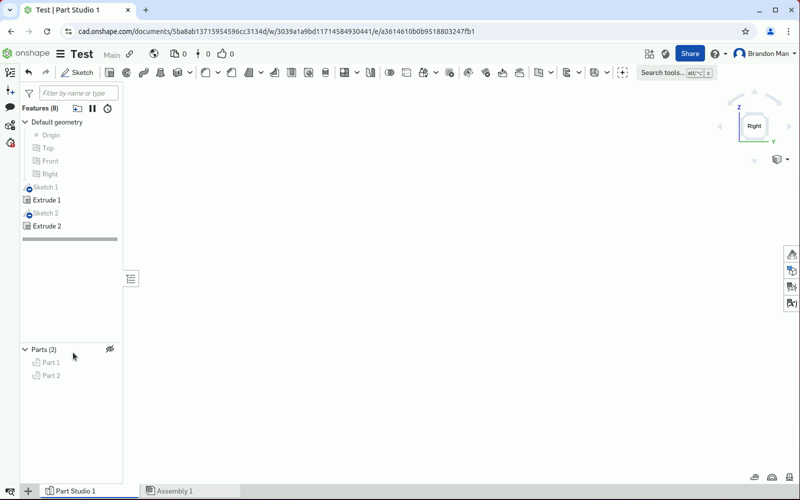
mouse_move(73, 352)
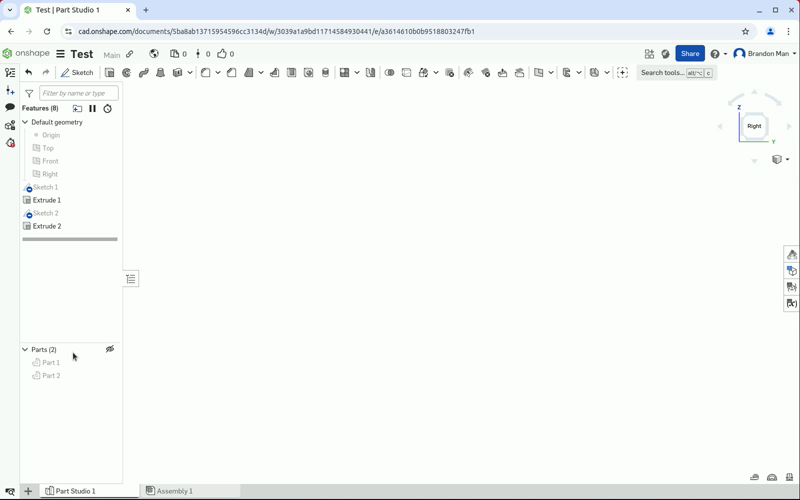
key(shift+y)
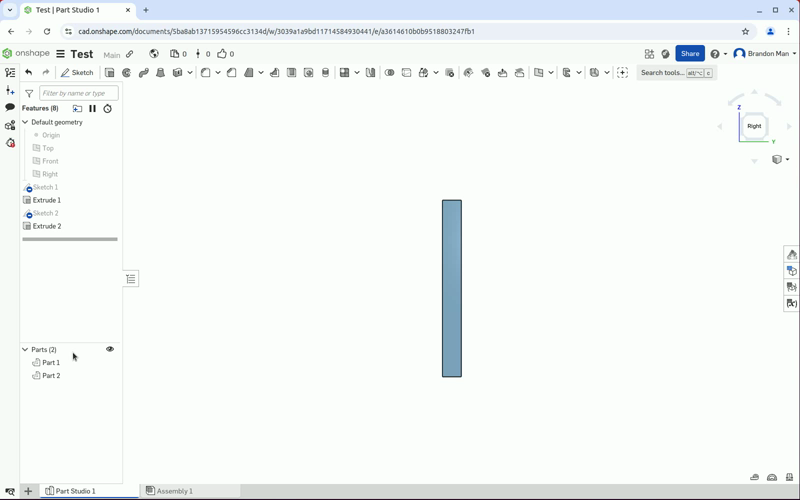
mouse_move(541, 75)
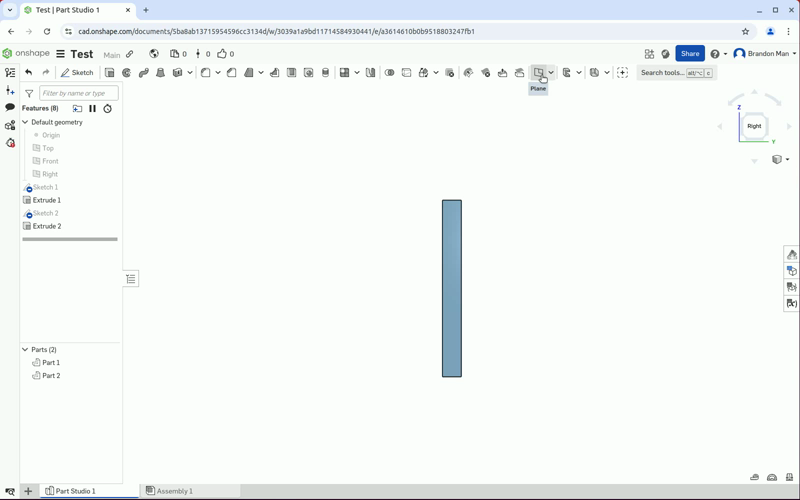
click(541, 75)
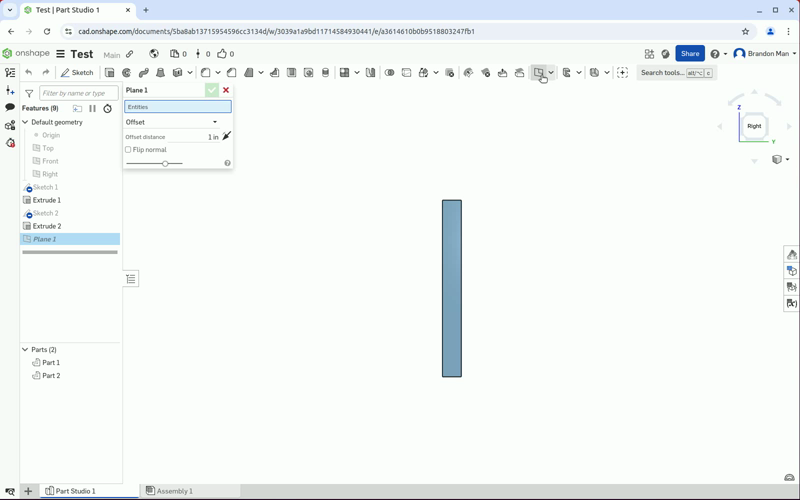
mouse_move(73, 176)
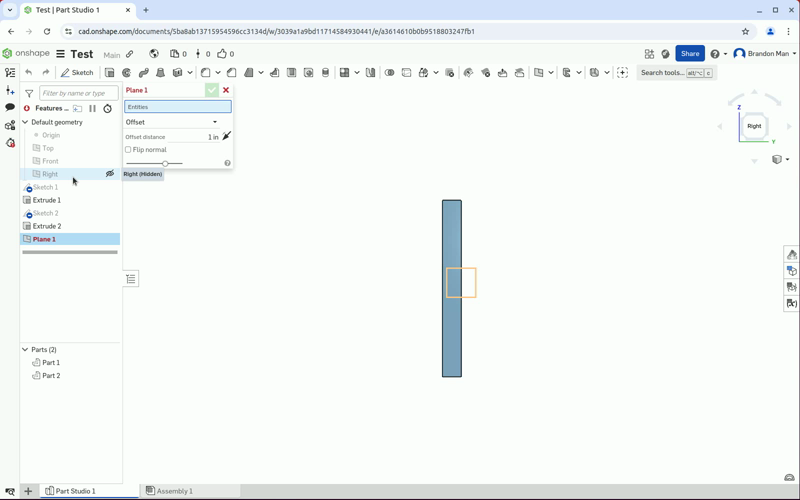
click(73, 176)
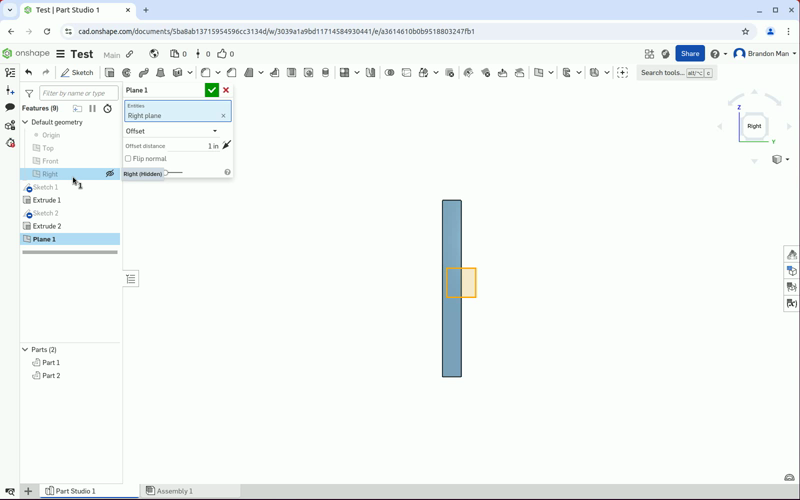
key(tab, 2)
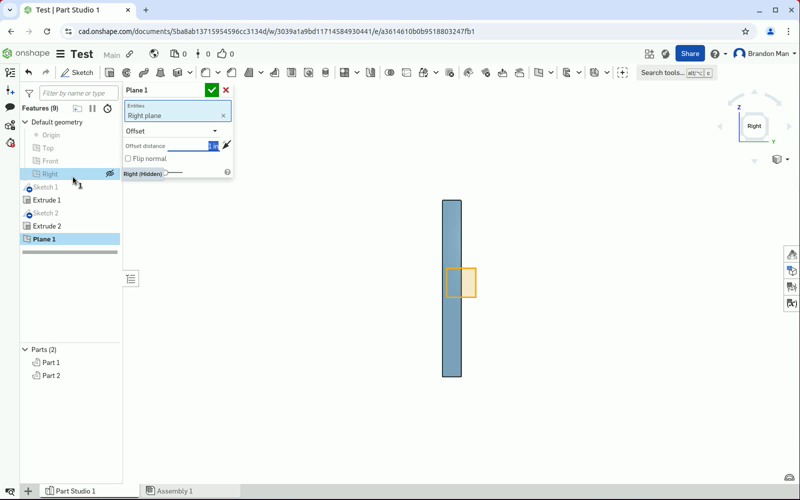
text(1.91)
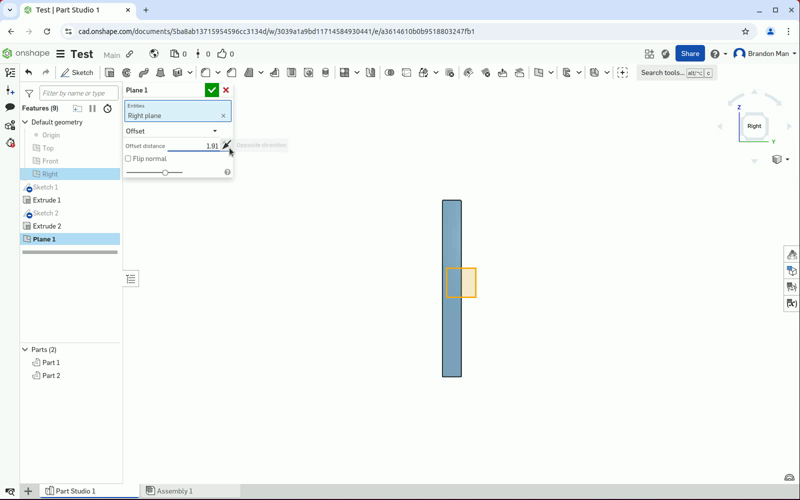
mouse_move(229, 147)
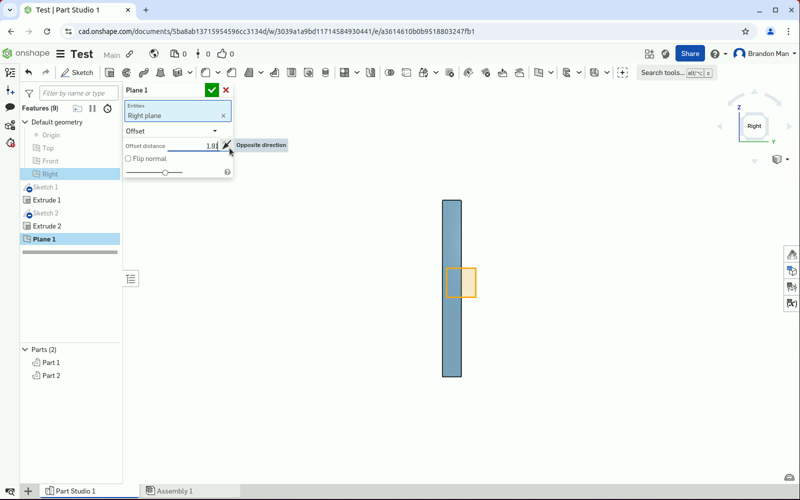
click(229, 147)
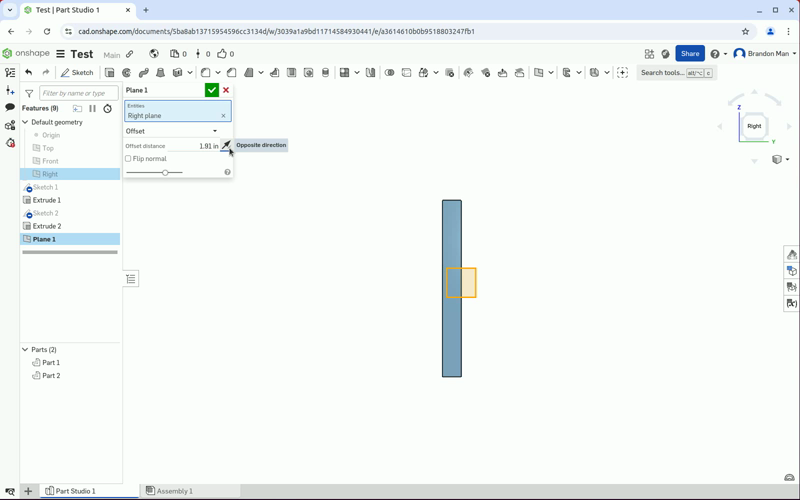
key(enter, 2)
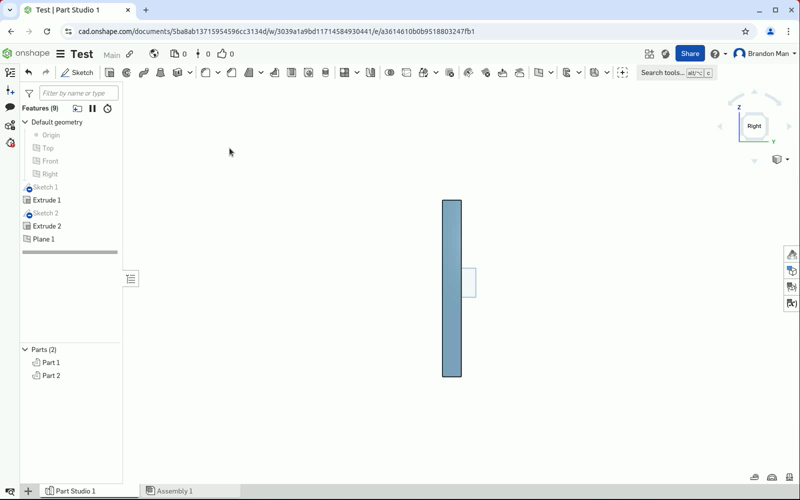
key(shift+s)
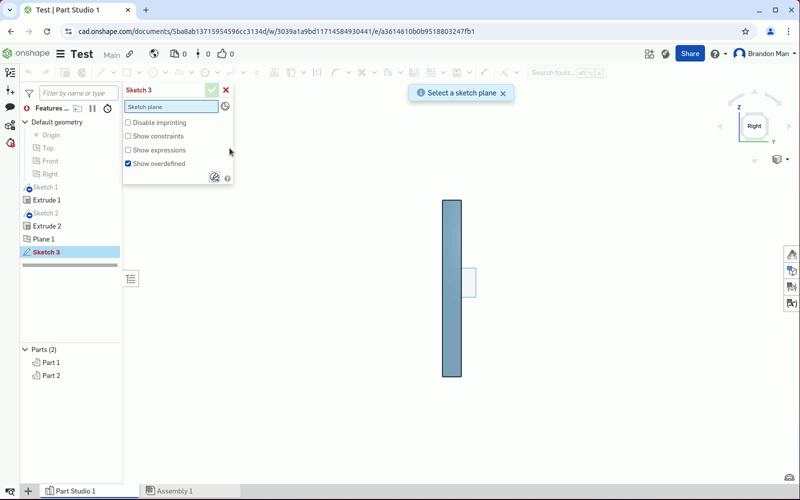
mouse_move(73, 241)
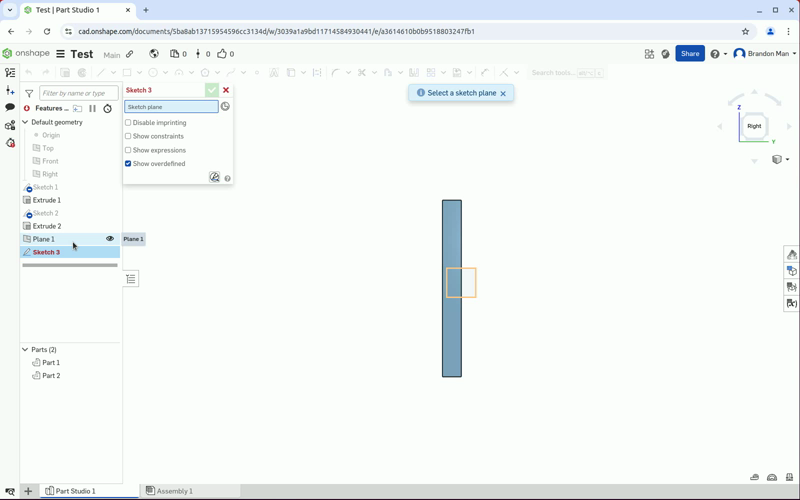
click(73, 241)
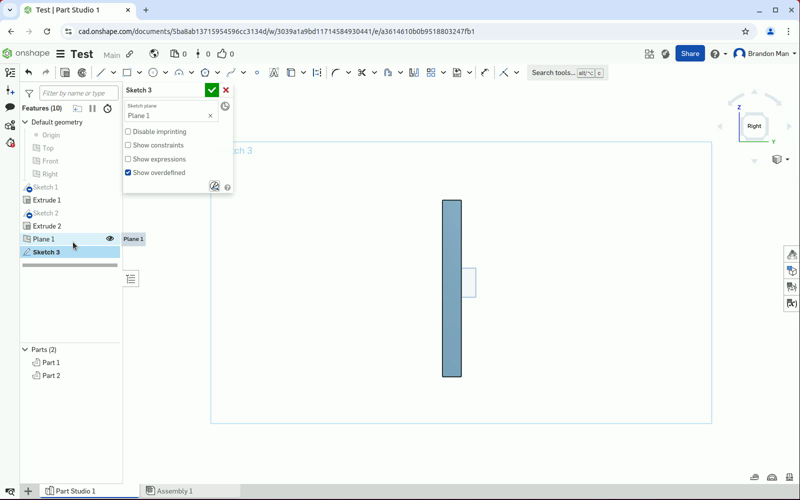
mouse_move(73, 352)
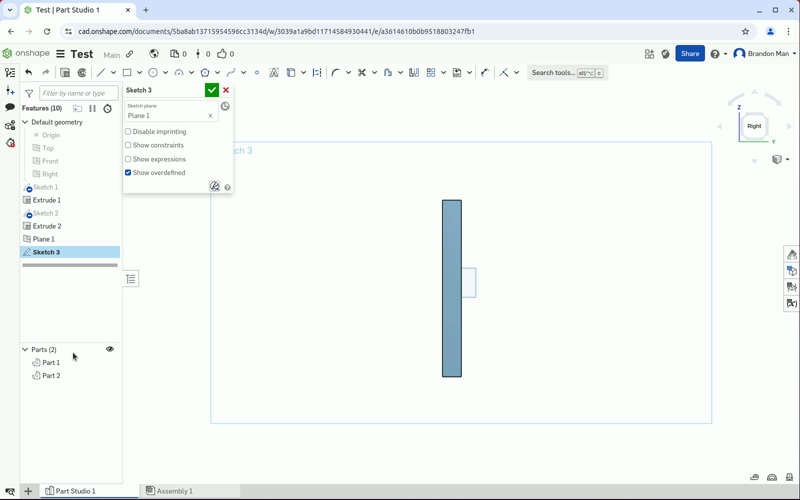
key(y)
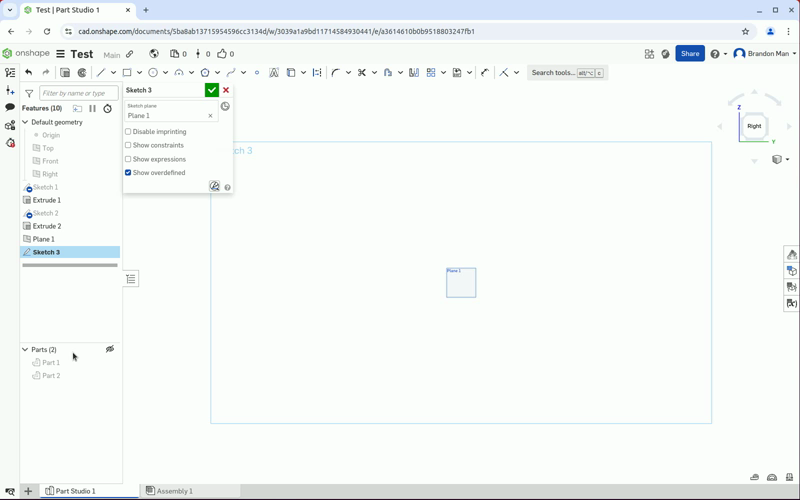
key(l)
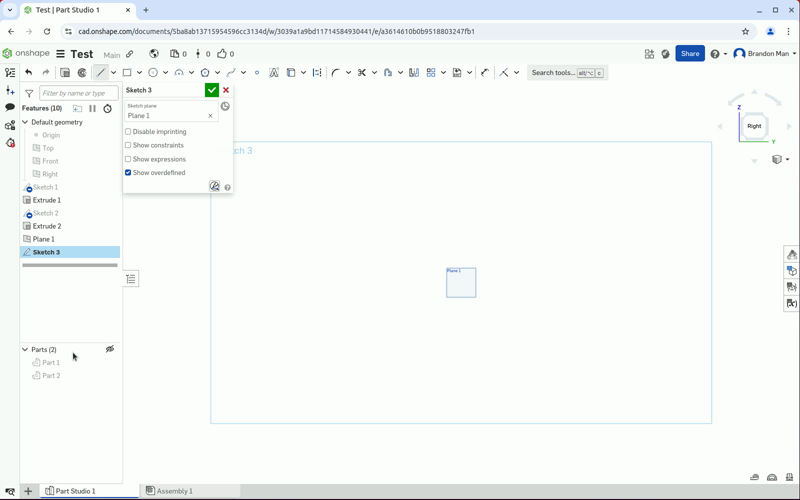
key_down(shift)
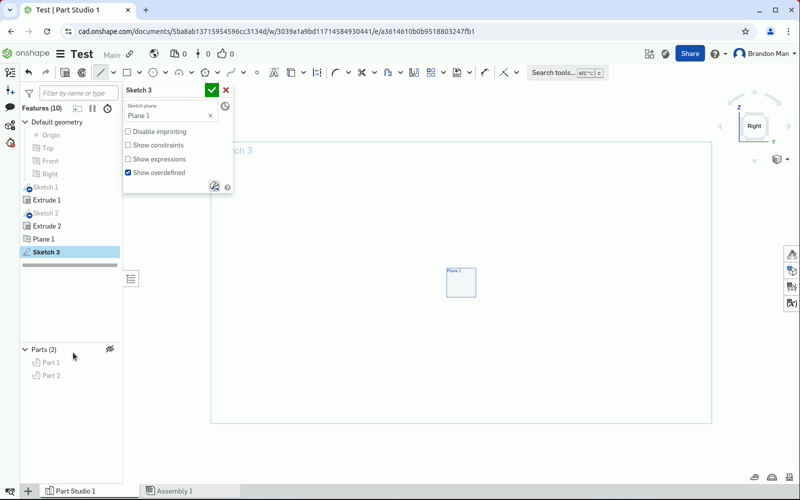
mouse_move(441, 376)
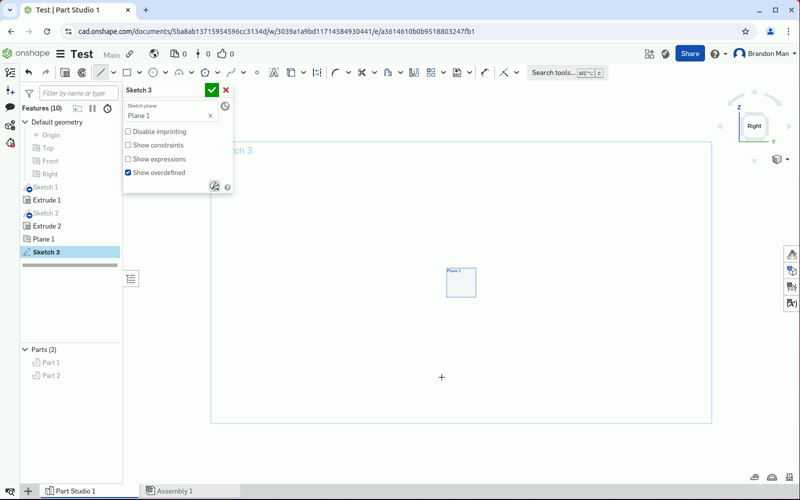
click(441, 376)
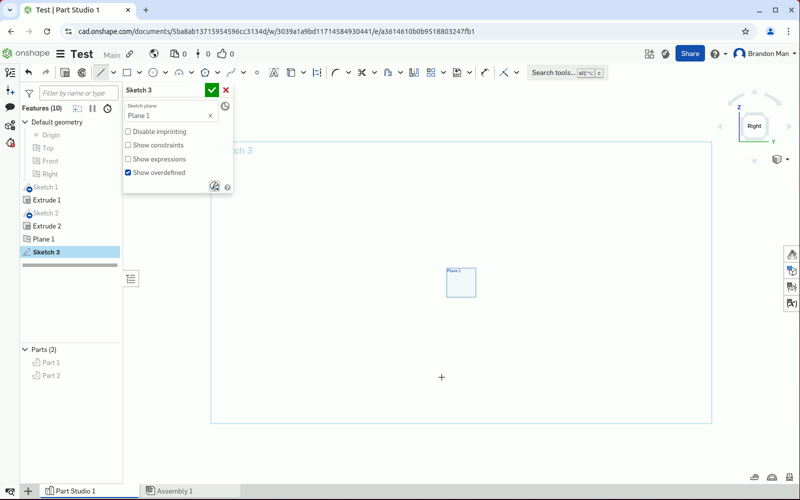
key_up(shift)
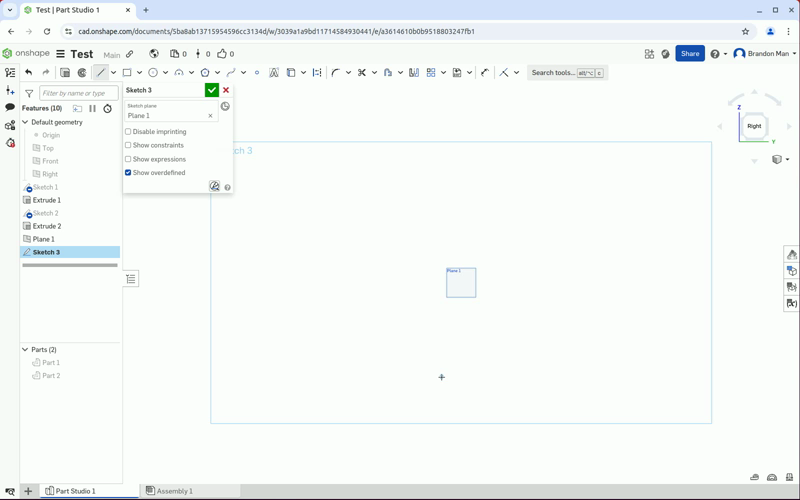
key_down(shift)
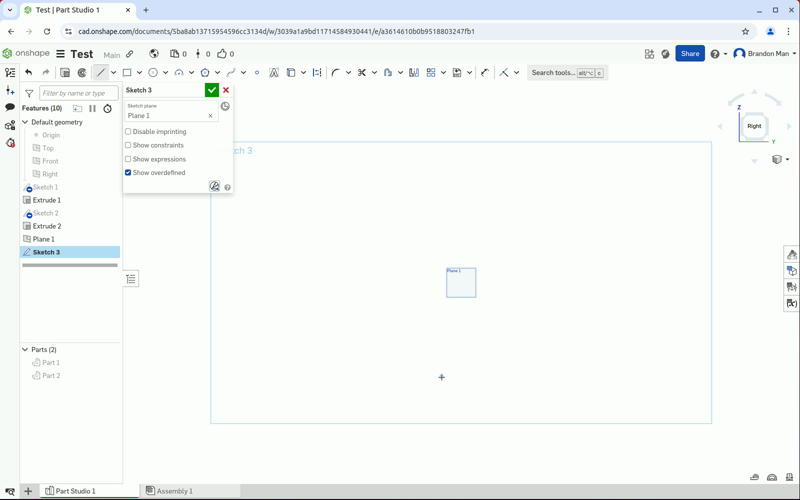
mouse_move(471, 376)
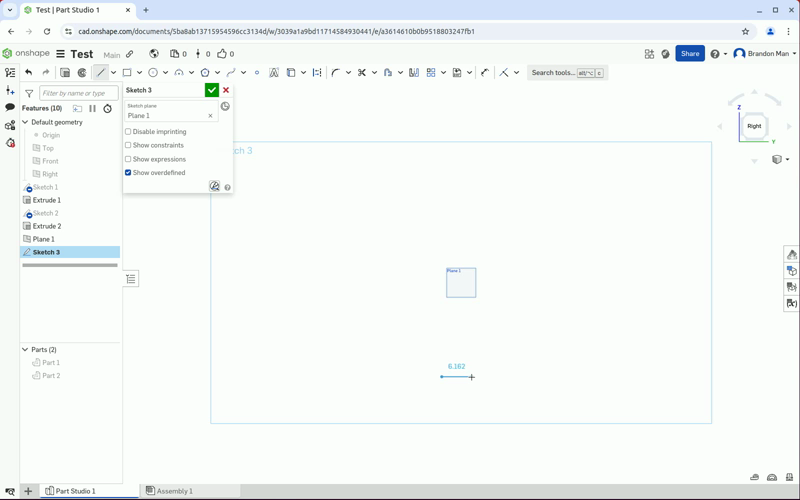
mouse_move(461, 376)
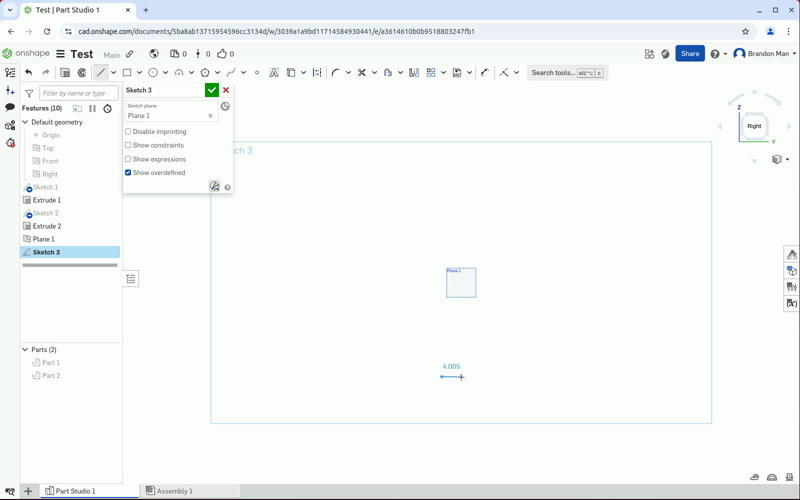
click(461, 376)
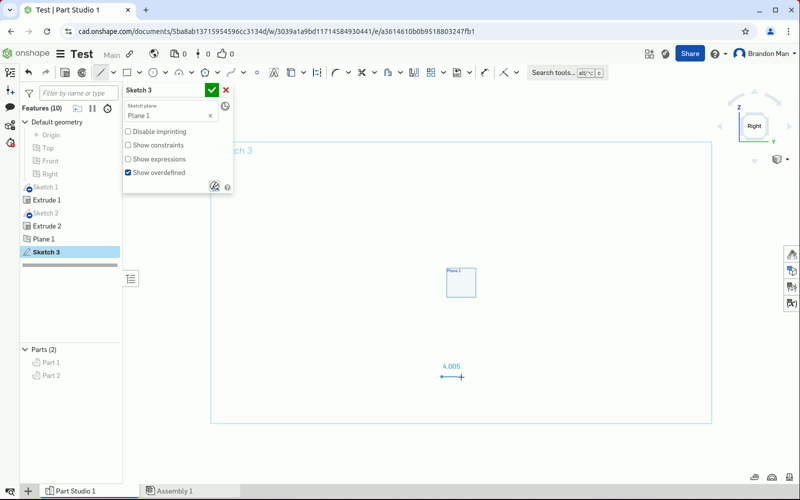
key_up(shift)
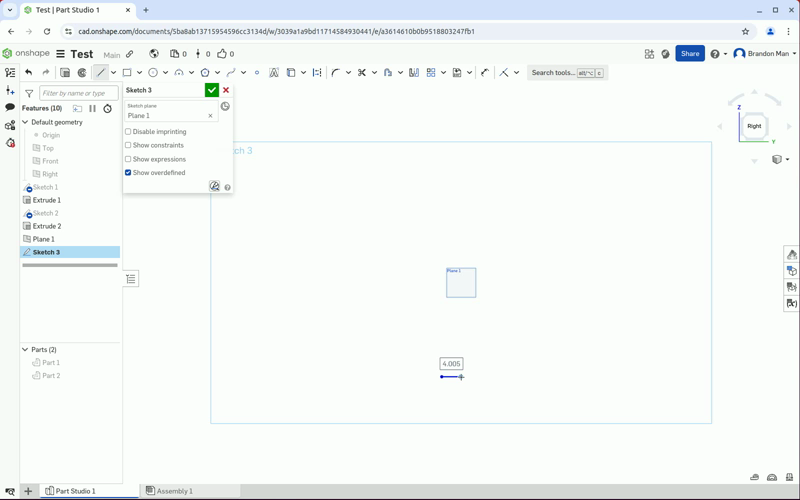
key_down(shift)
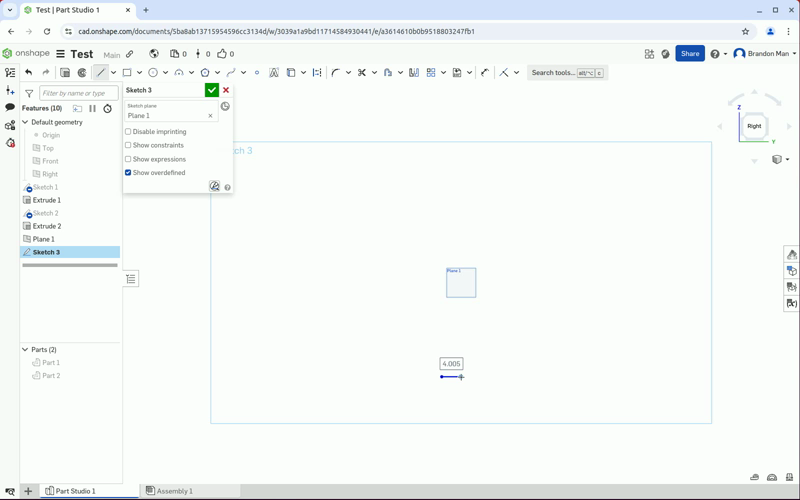
mouse_move(491, 376)
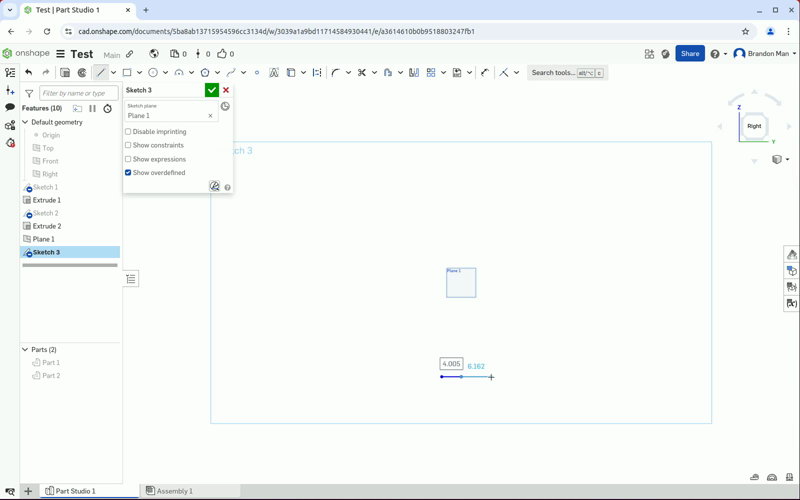
mouse_move(461, 340)
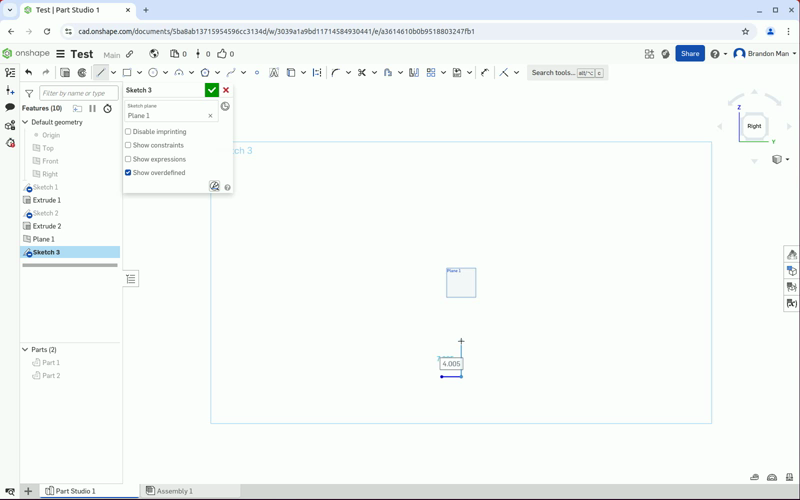
click(461, 340)
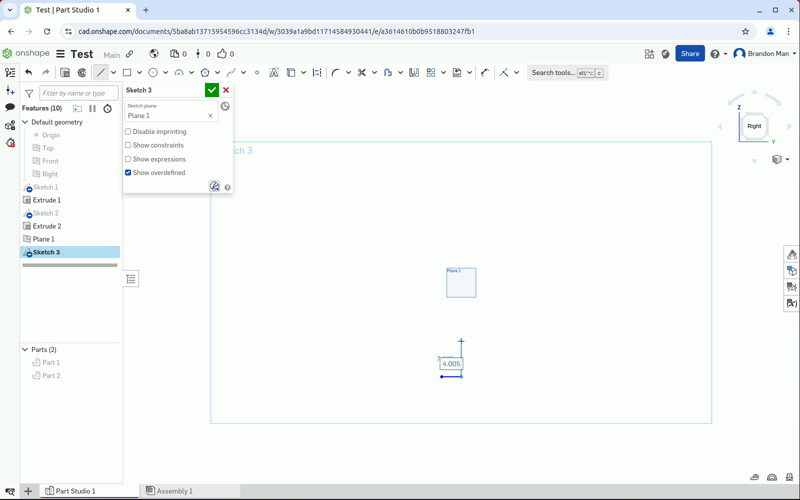
key_up(shift)
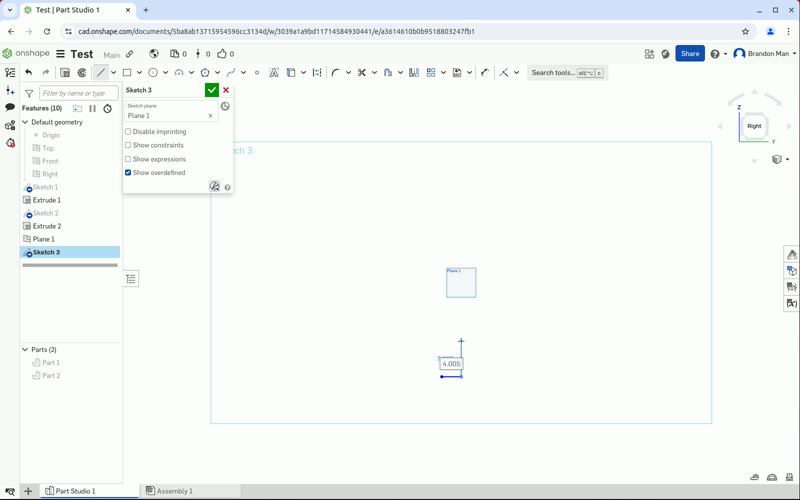
key(esc)
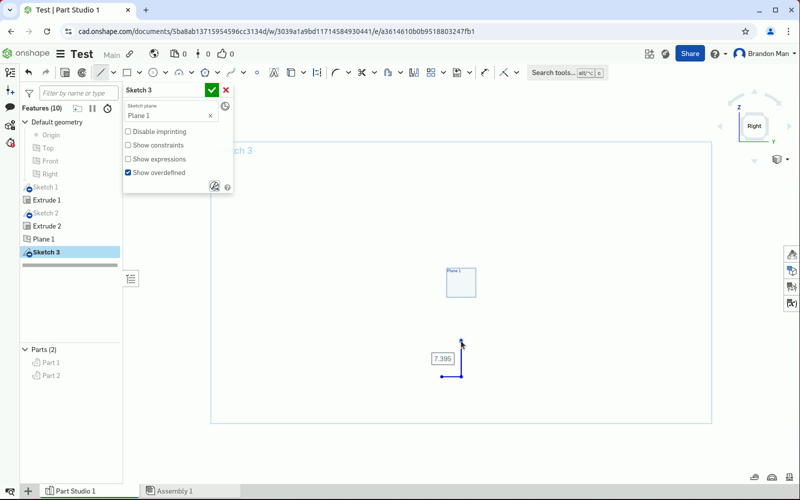
key(a)
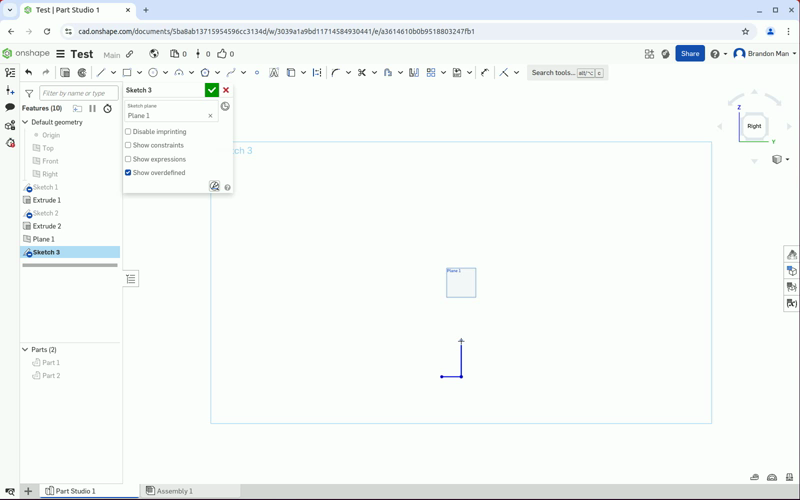
mouse_move(461, 340)
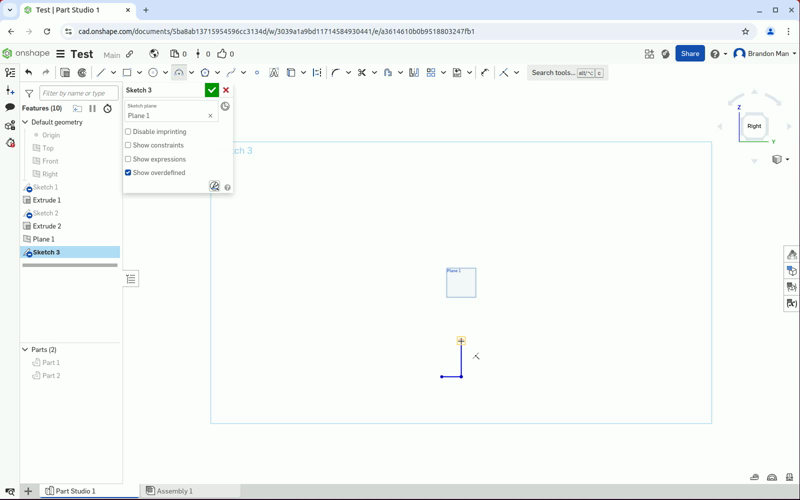
click(461, 340)
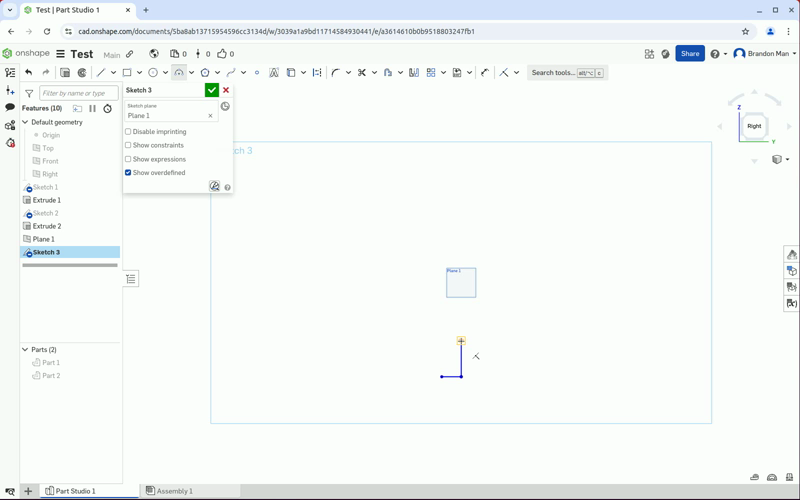
key_down(shift)
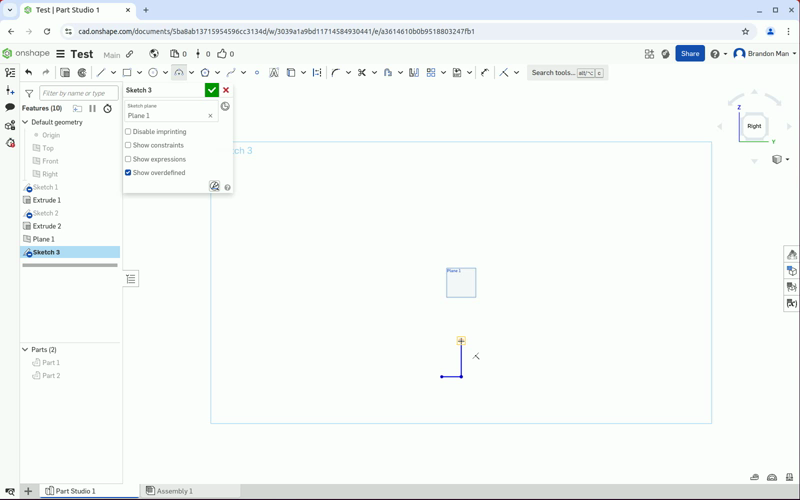
mouse_move(441, 340)
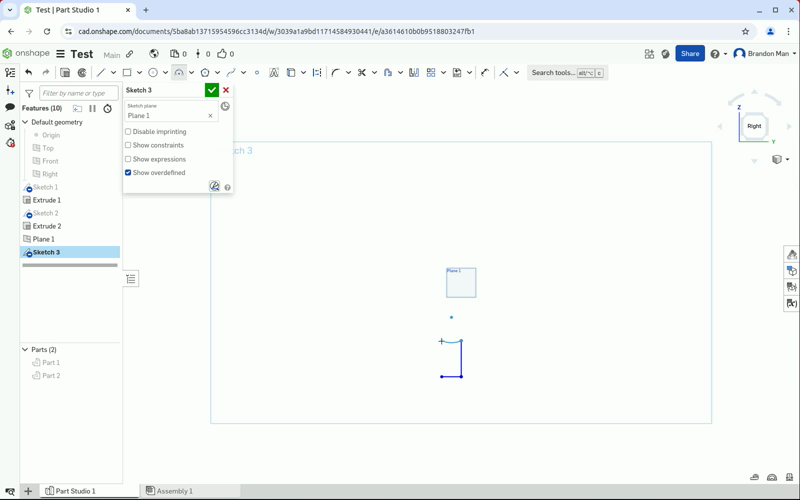
click(441, 340)
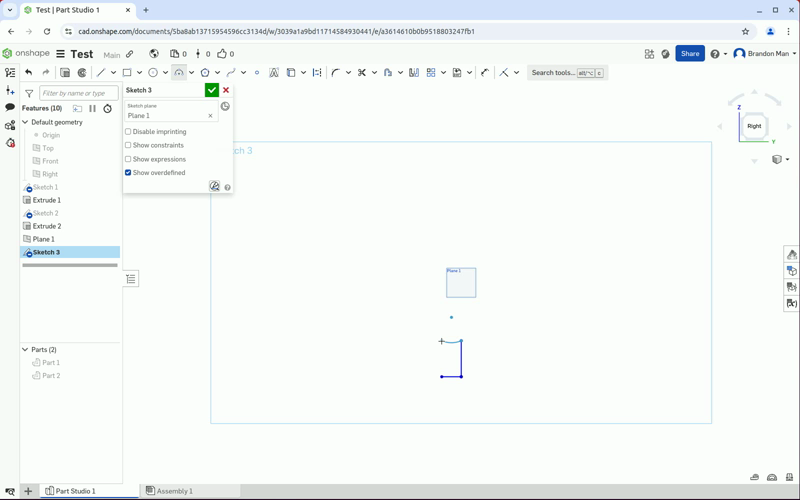
mouse_move(451, 395)
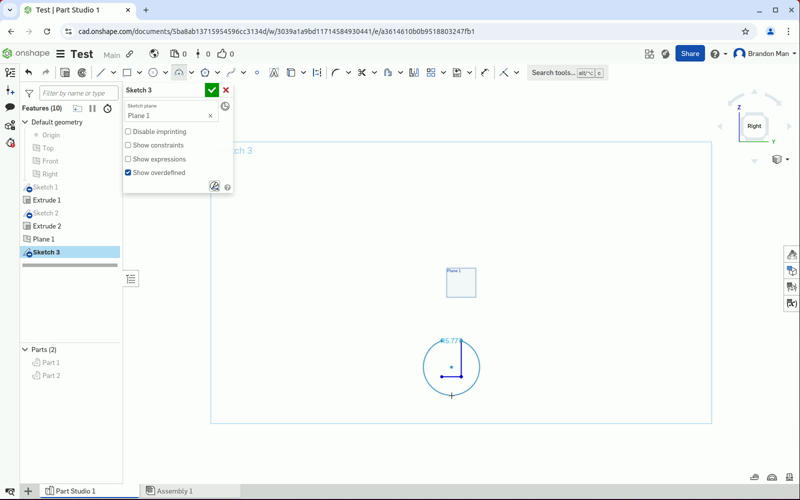
click(451, 395)
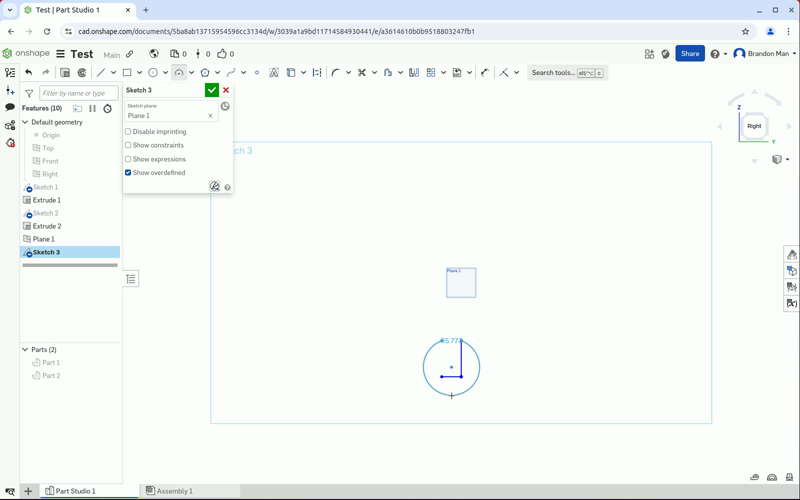
key_up(shift)
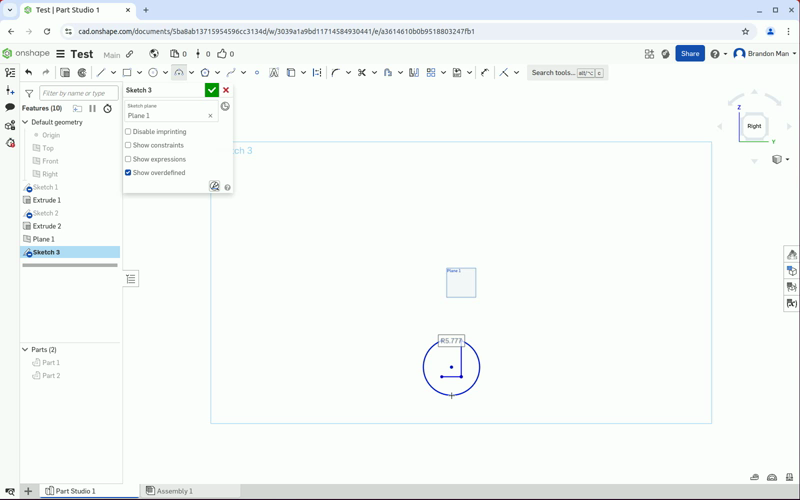
key(esc)
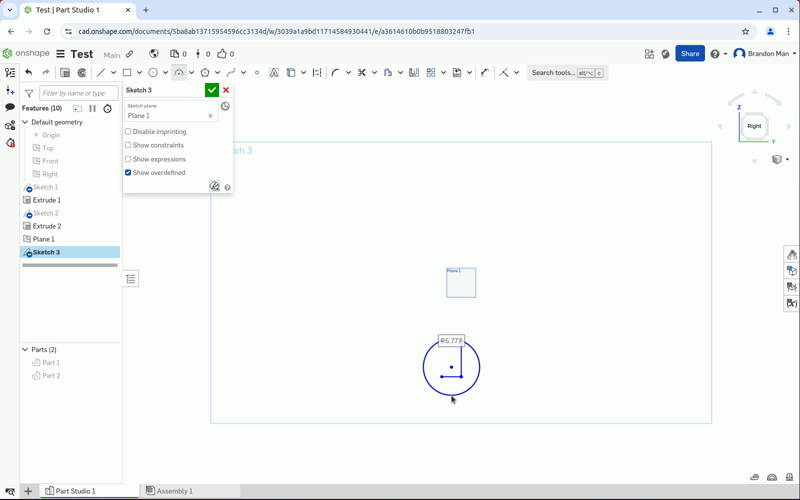
key(l)
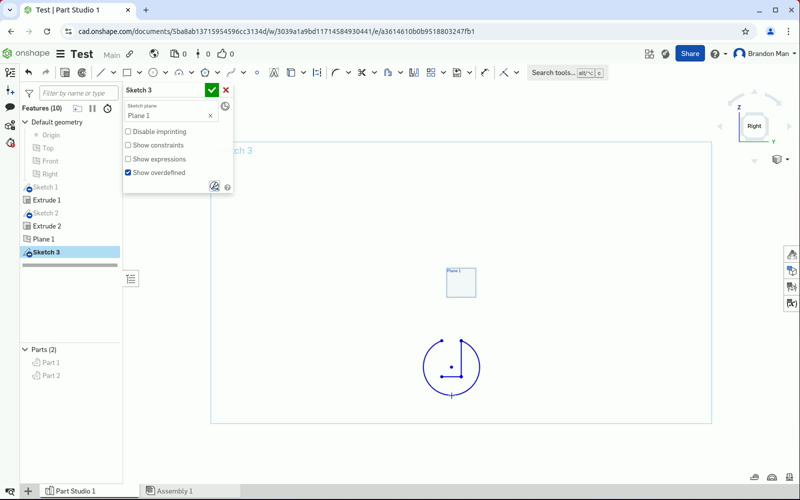
mouse_move(441, 340)
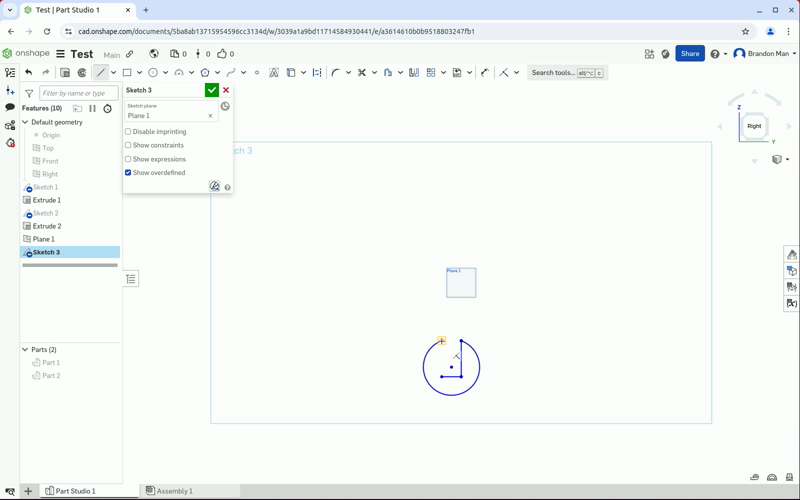
click(441, 340)
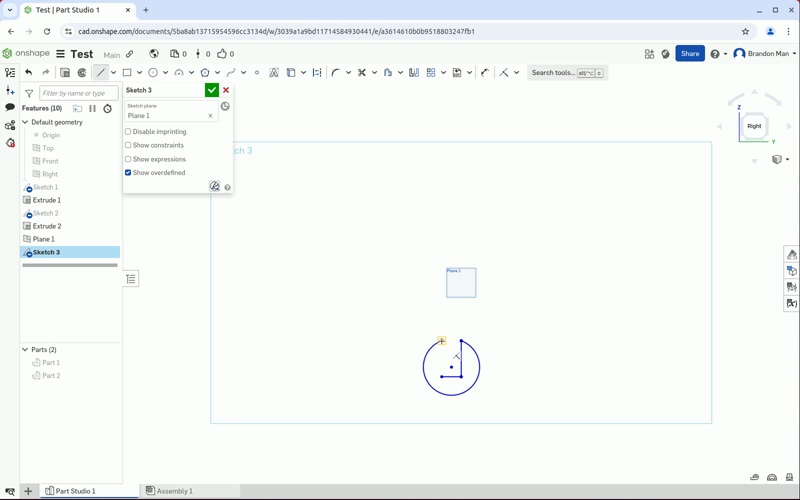
mouse_move(471, 340)
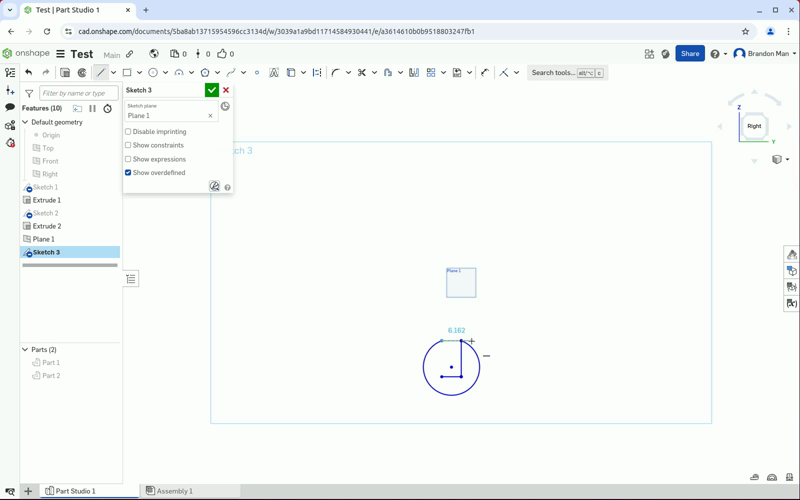
key_down(shift)
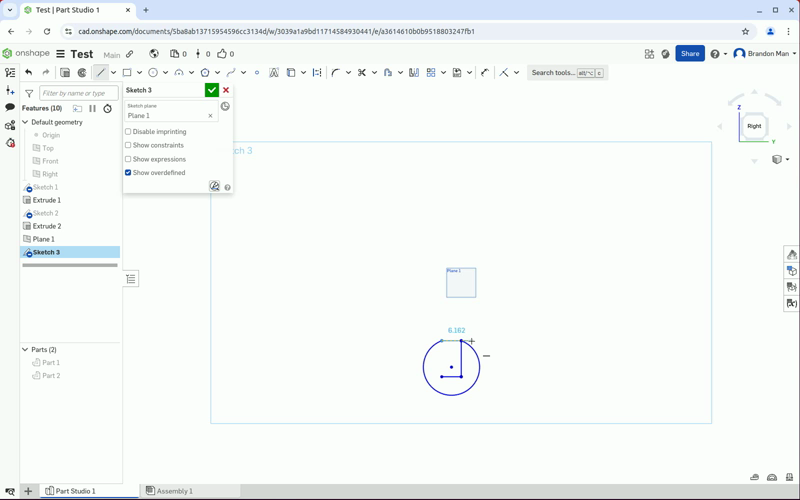
mouse_move(441, 376)
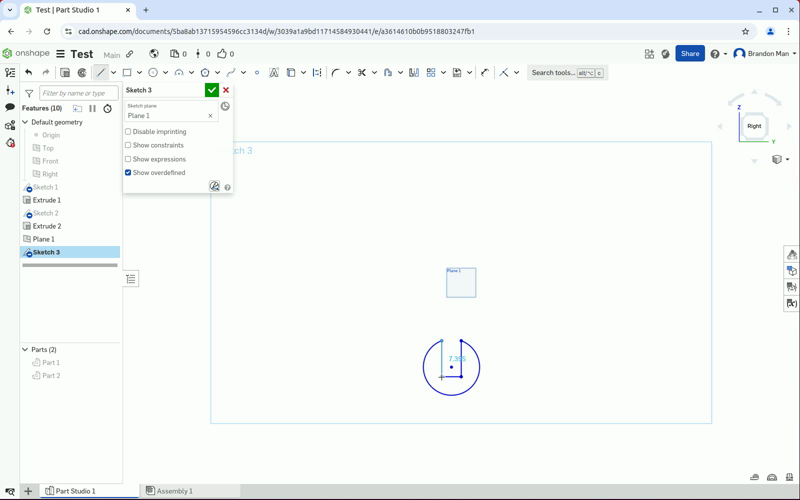
key_up(shift)
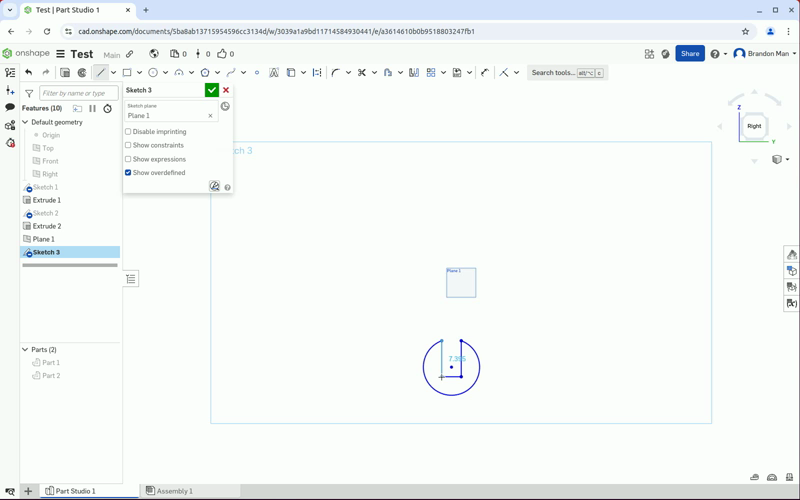
click(441, 376)
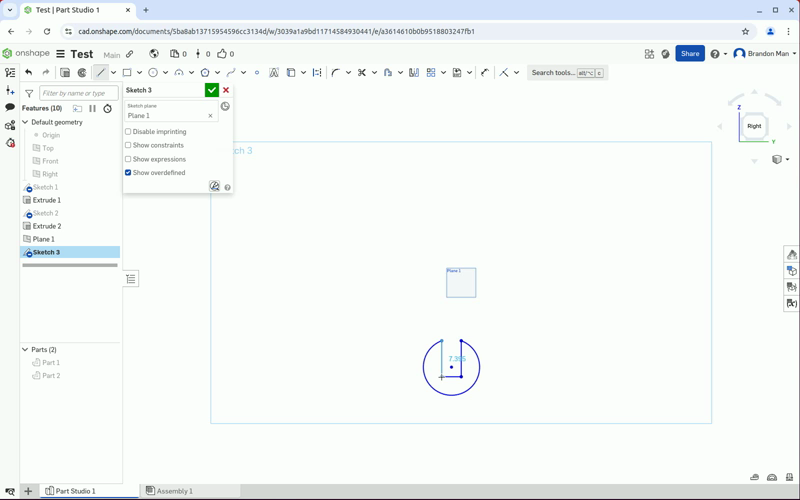
key(esc)
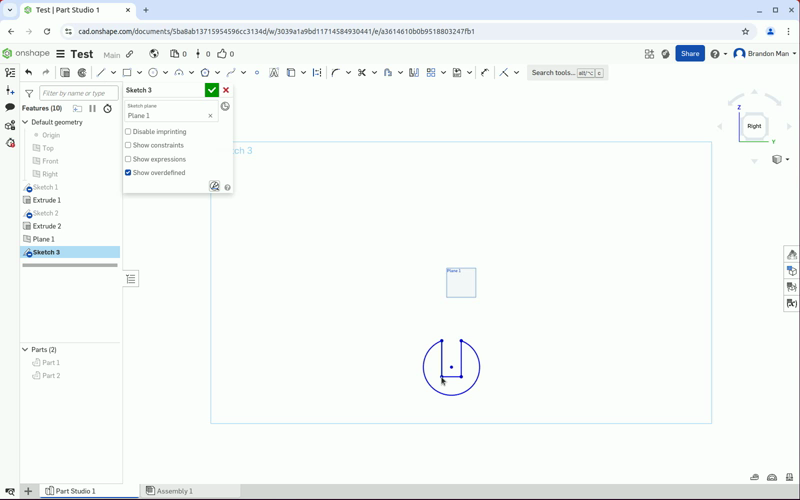
mouse_move(441, 381)
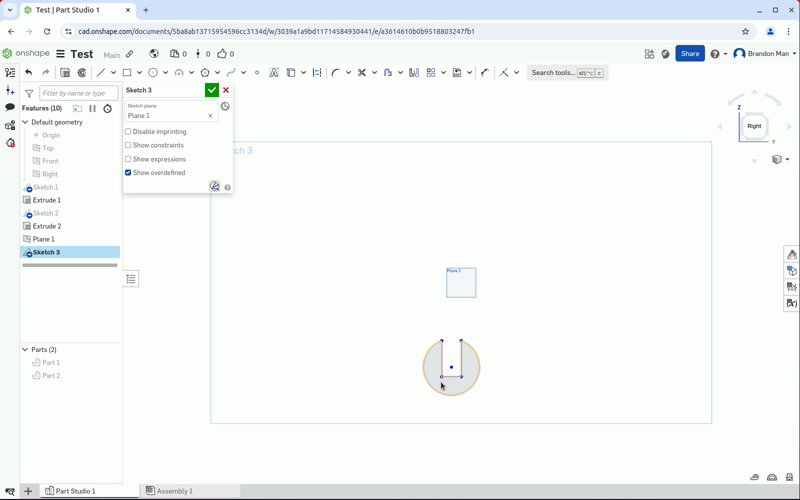
scroll(6)
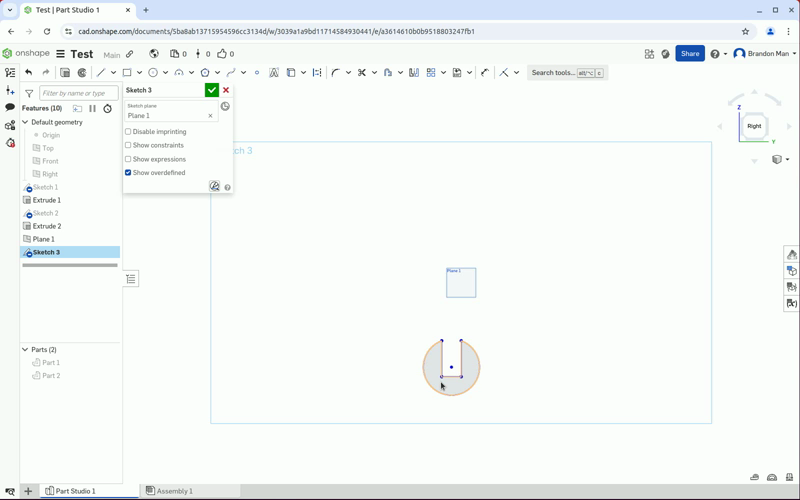
scroll(6)
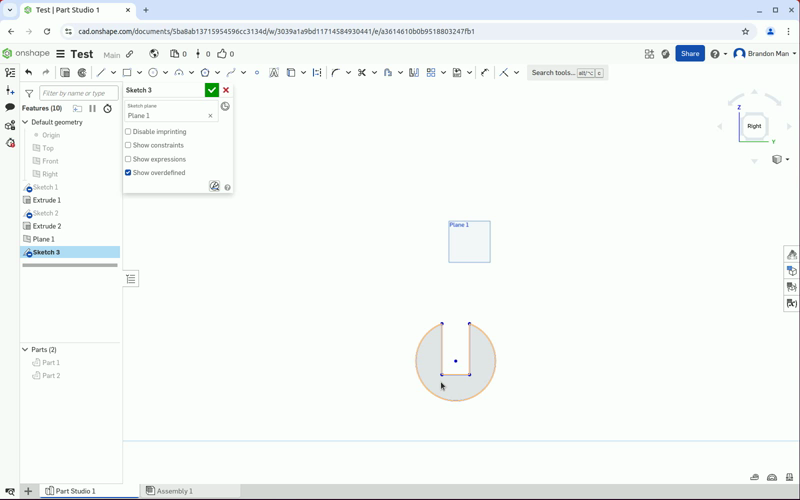
scroll(6)
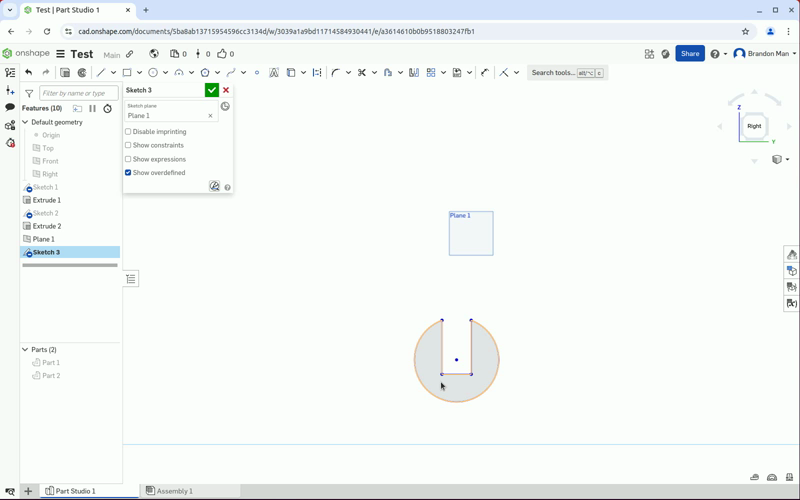
scroll(6)
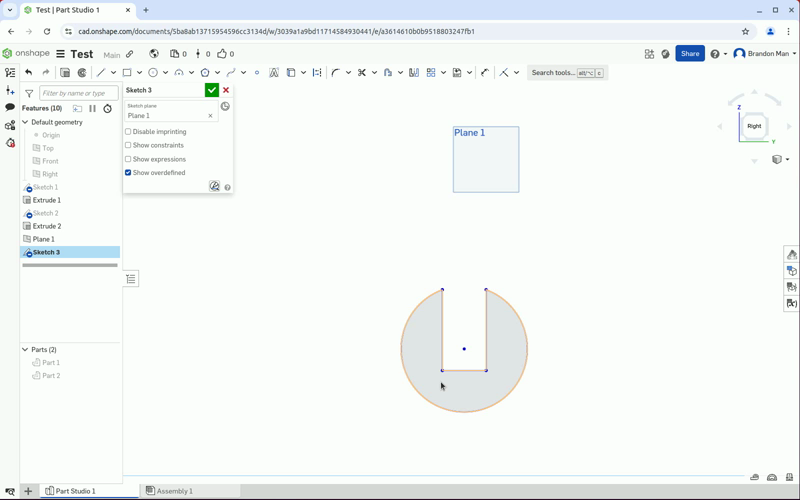
scroll(6)
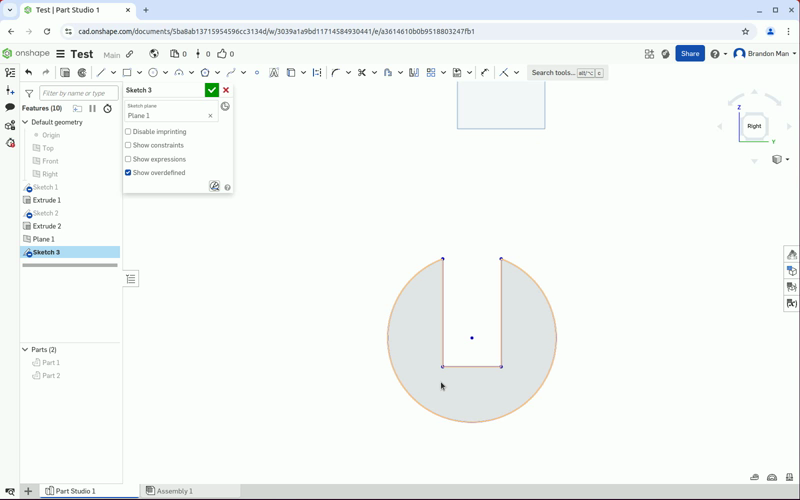
scroll(6)
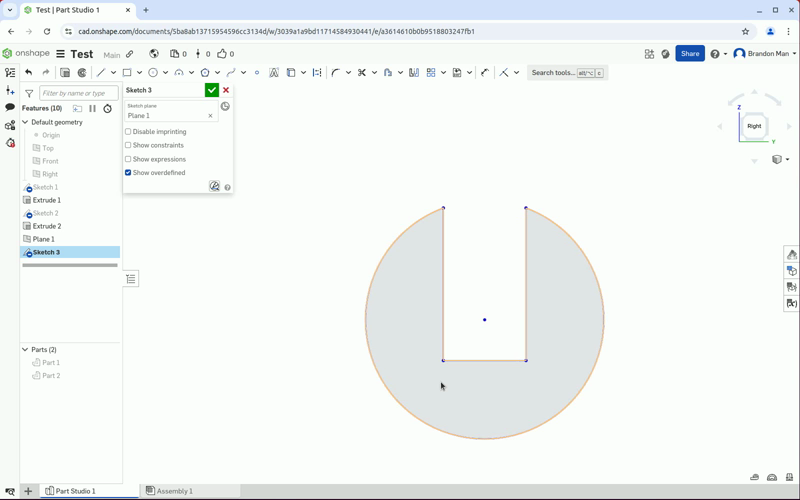
scroll(6)
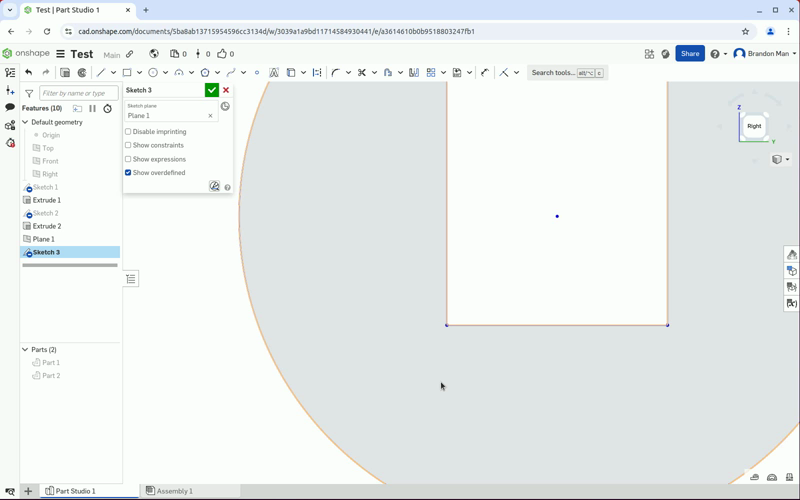
click(441, 381)
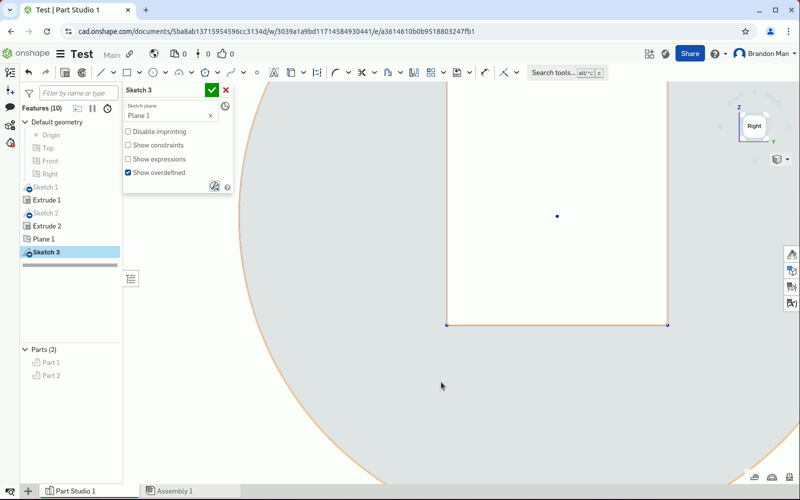
scroll(-6)
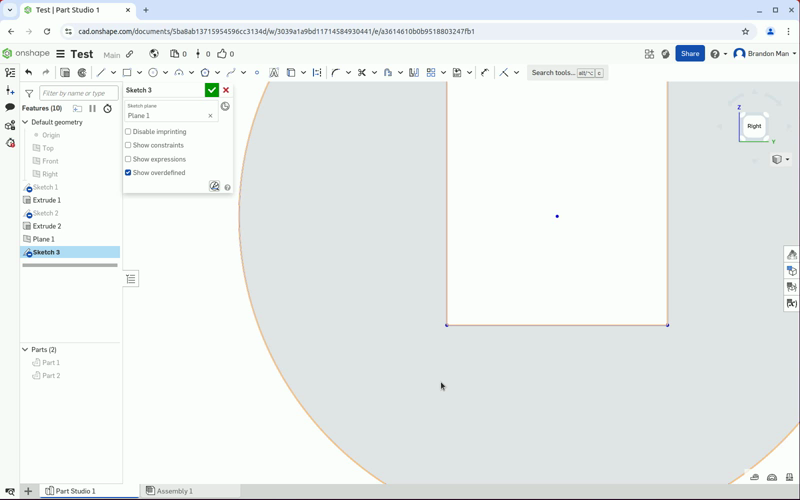
scroll(-6)
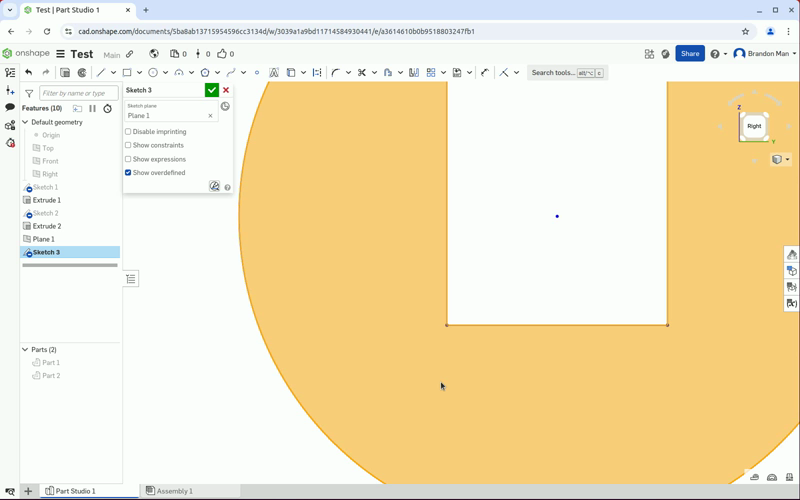
scroll(-6)
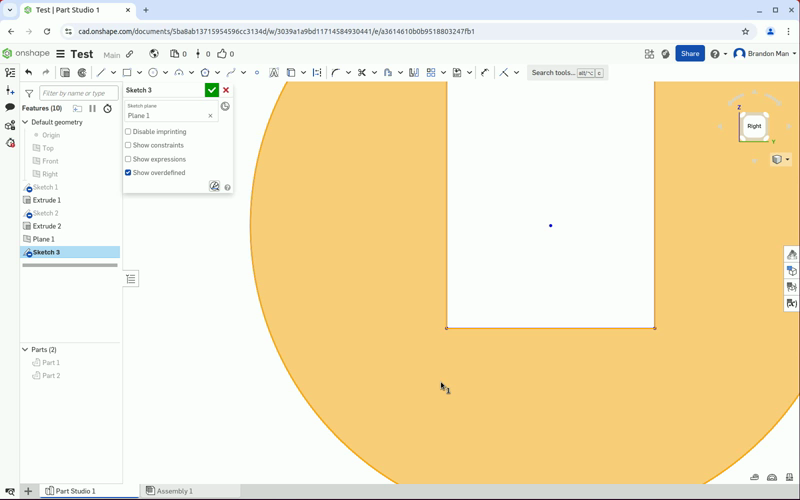
scroll(-6)
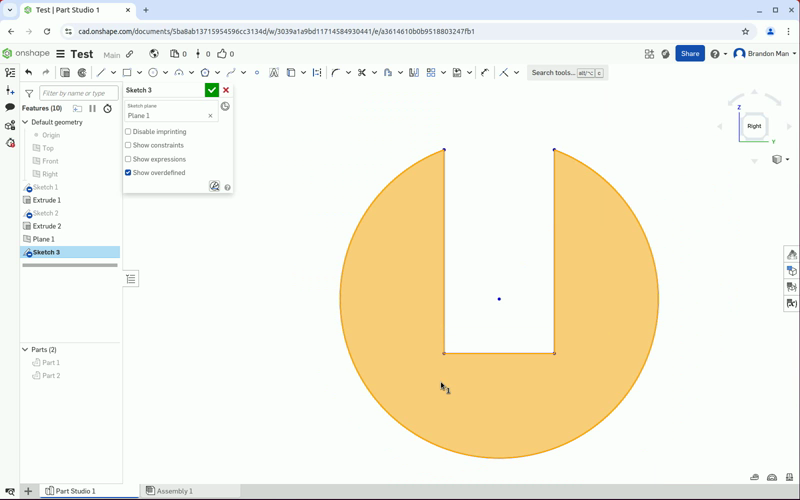
scroll(-6)
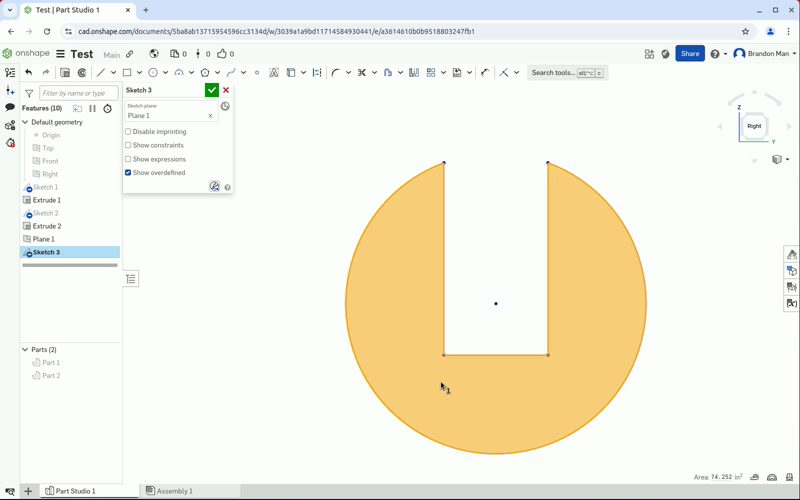
scroll(-6)
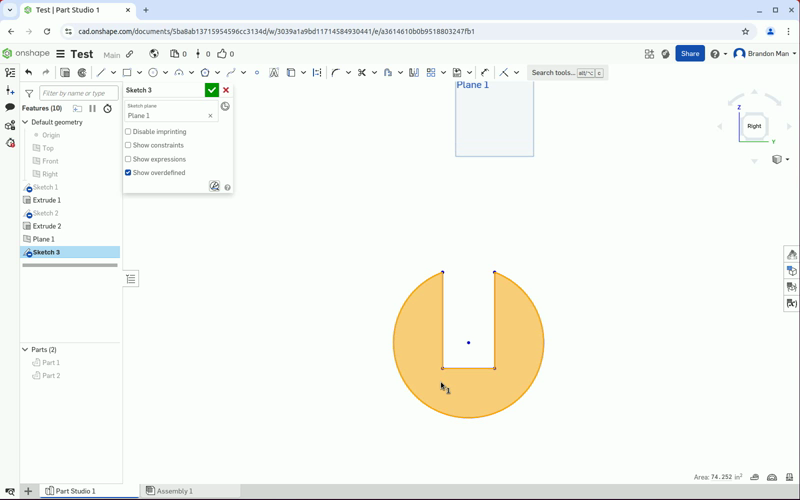
scroll(-6)
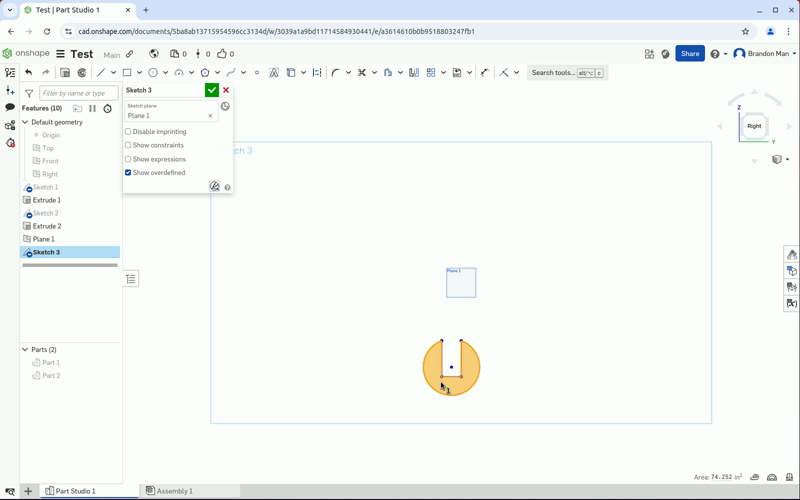
mouse_move(73, 352)
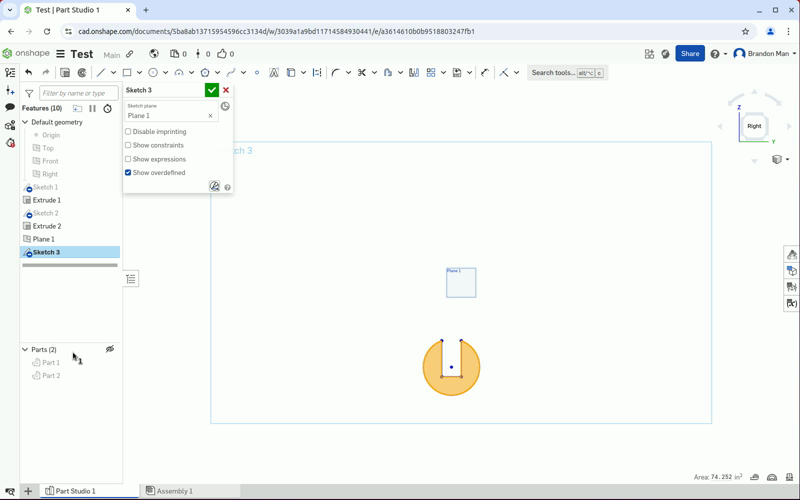
key(shift+y)
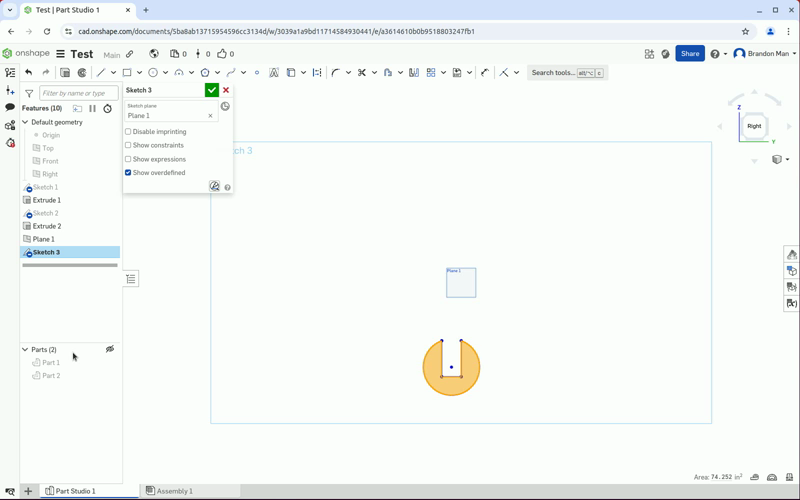
key(shift+e)
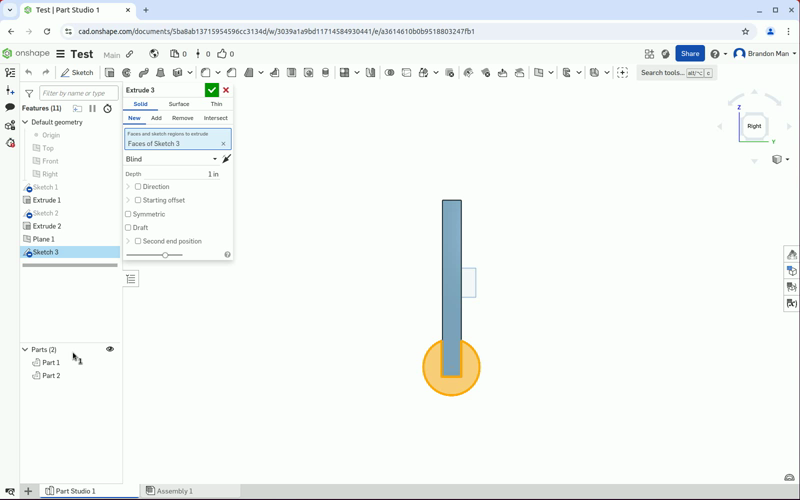
mouse_move(143, 106)
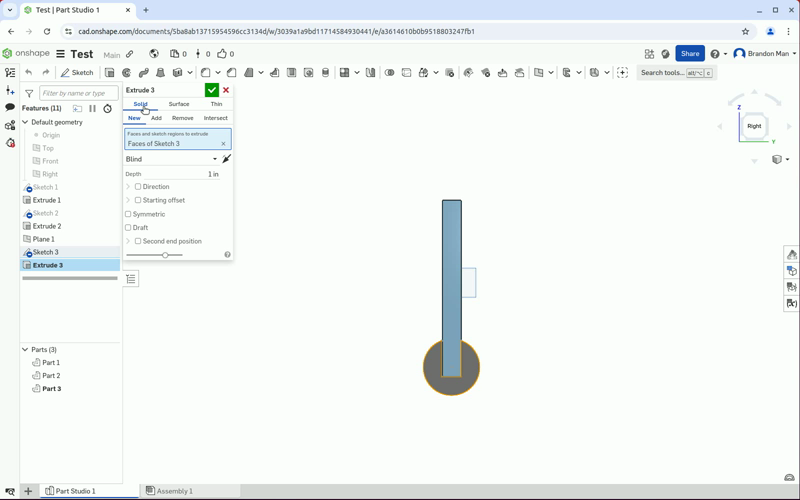
click(143, 106)
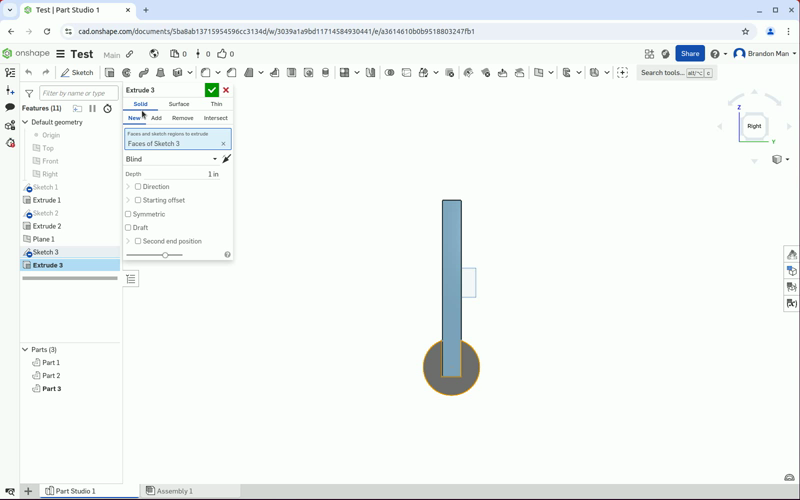
mouse_move(137, 120)
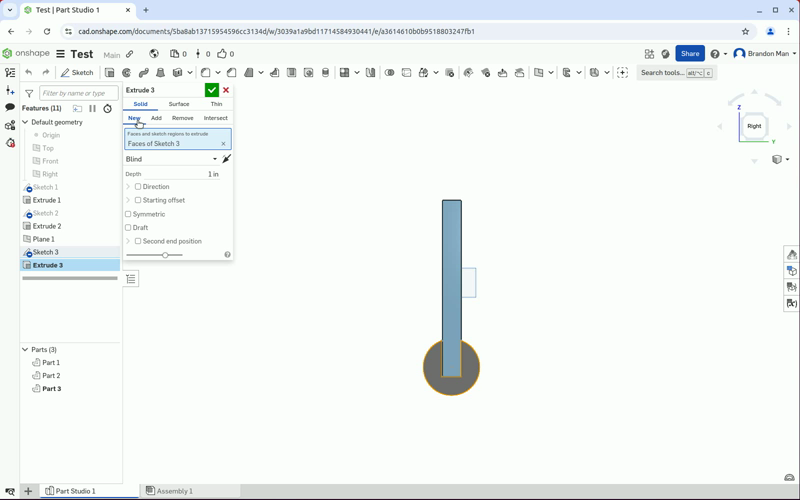
click(137, 120)
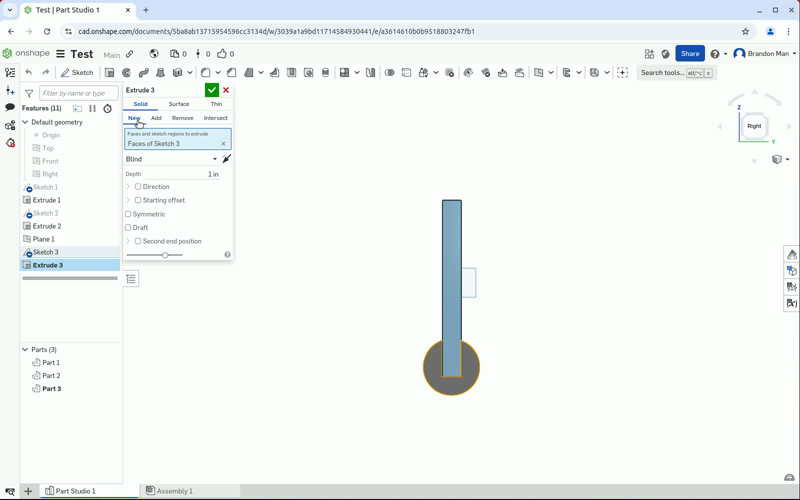
key(tab, 4)
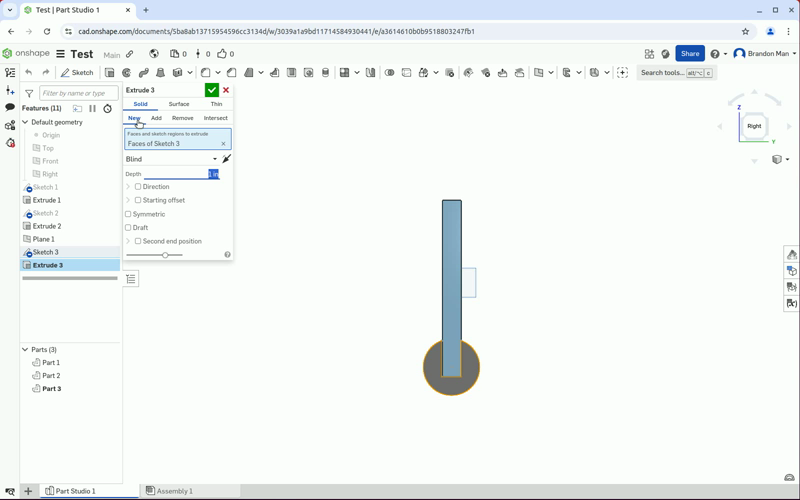
text(3.851)
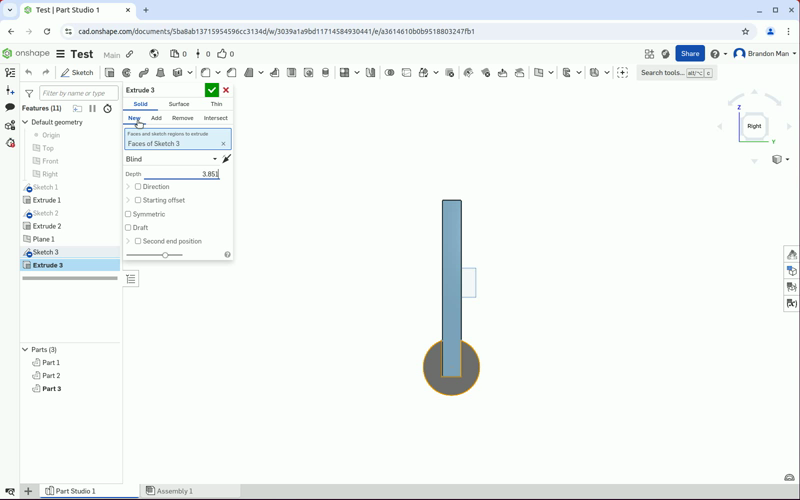
key(enter)
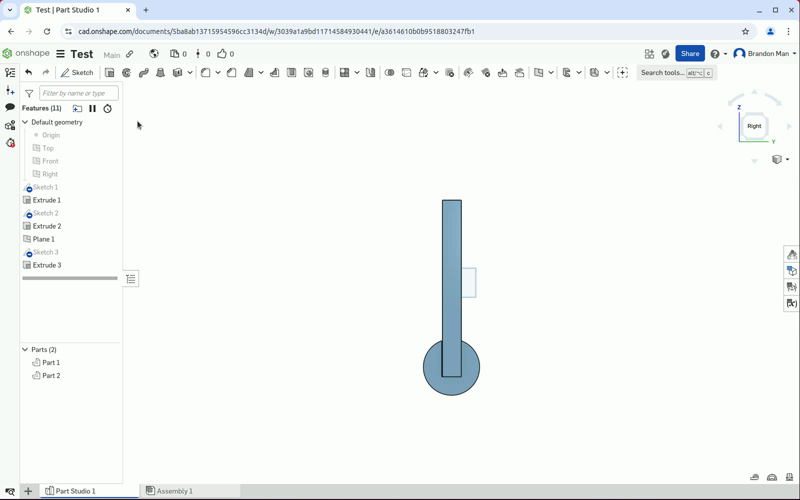
key(shift+h)
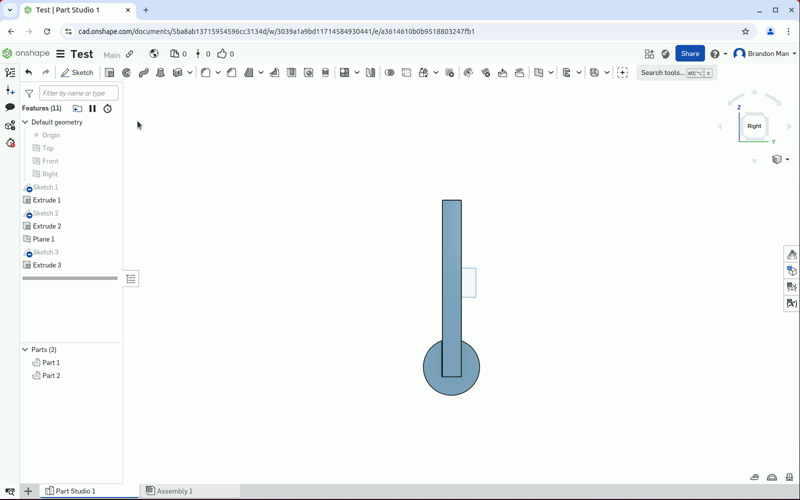
key(shift+h)
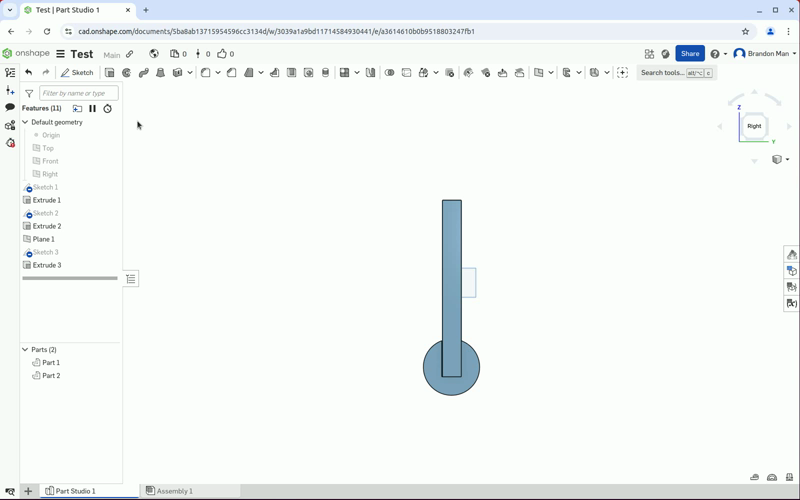
mouse_move(73, 189)
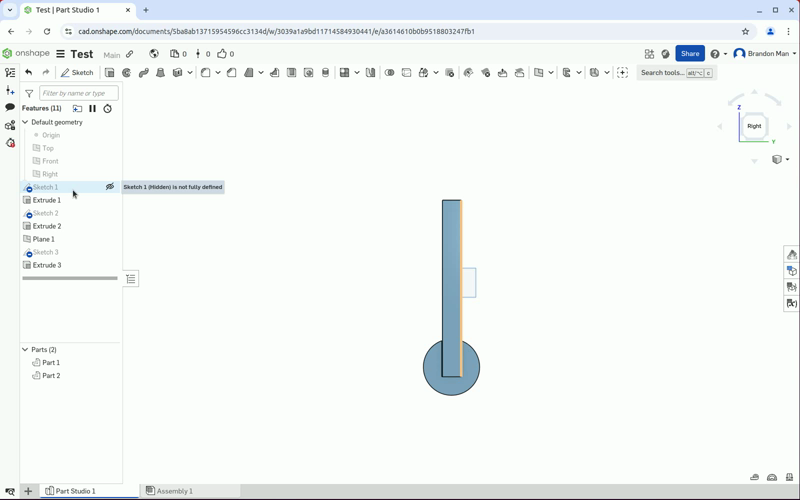
click(73, 189)
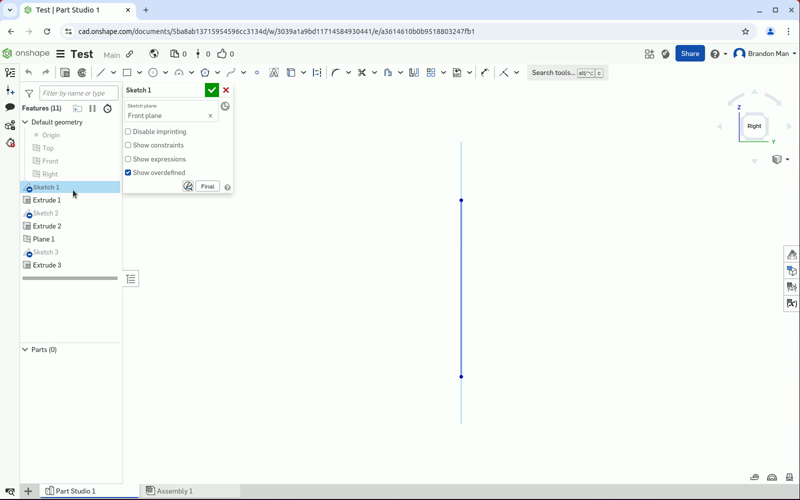
mouse_move(229, 92)
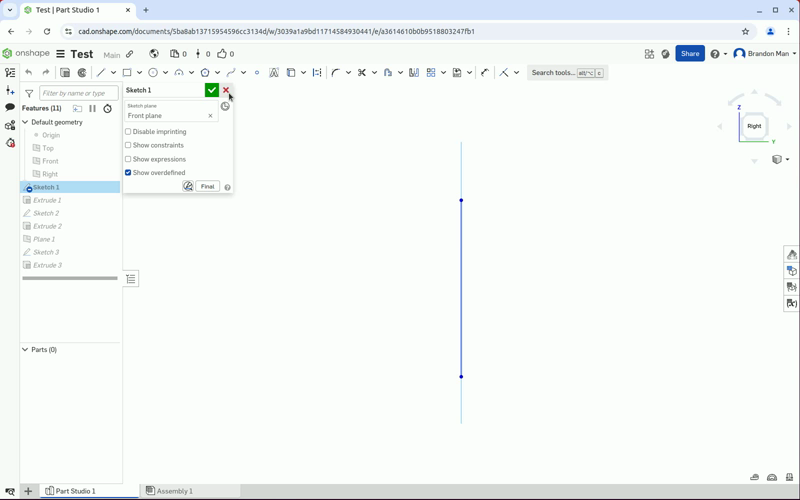
click(229, 92)
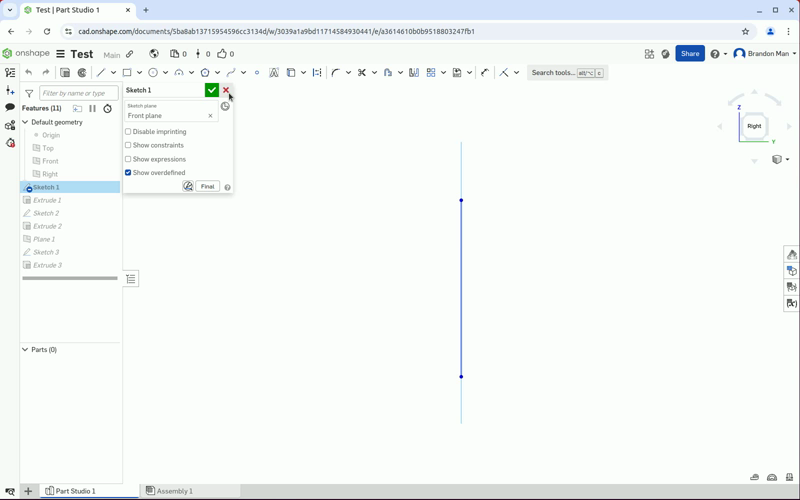
key(shift+s)
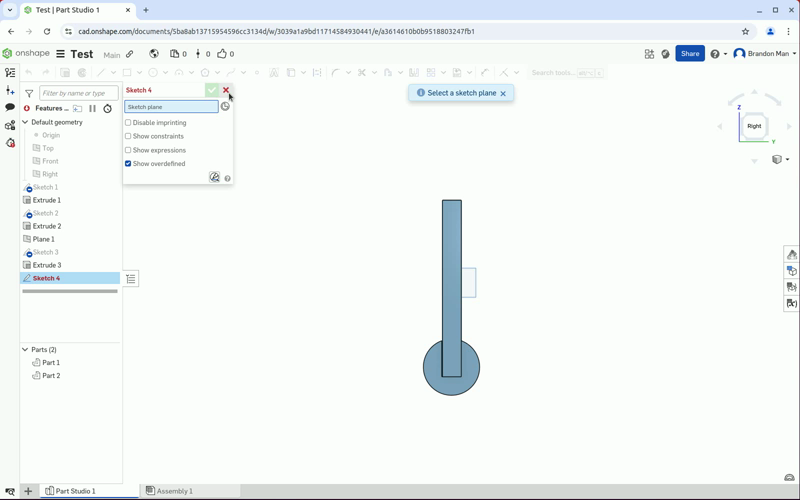
mouse_move(73, 241)
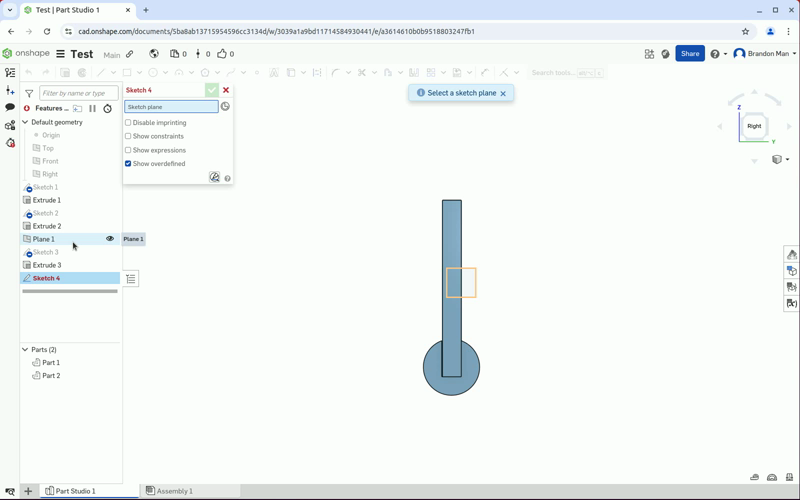
click(73, 241)
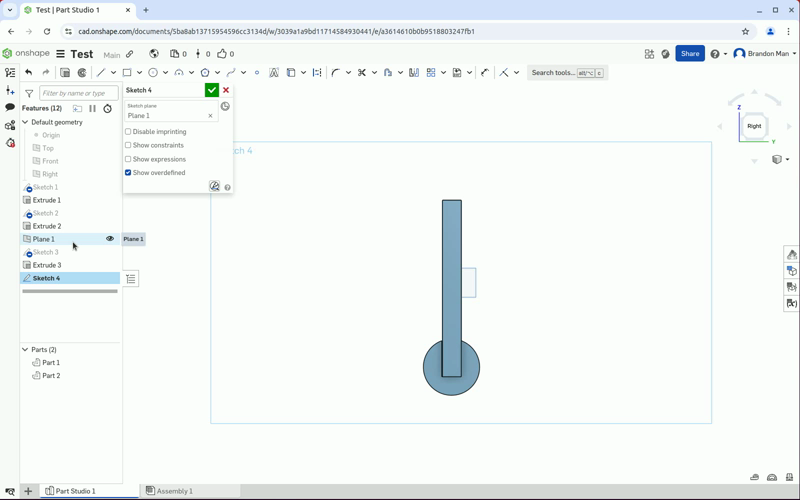
mouse_move(73, 352)
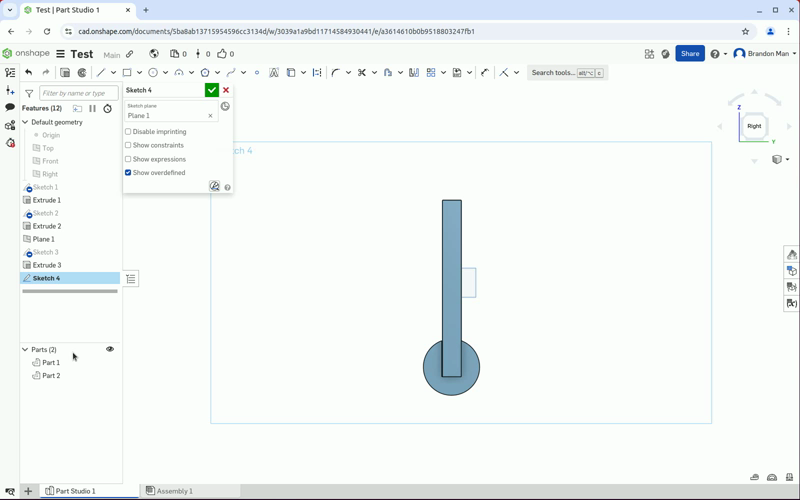
key(y)
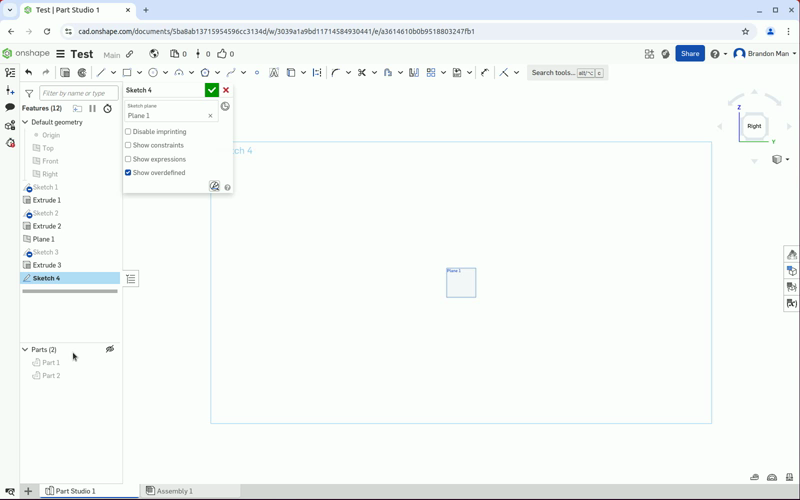
key(a)
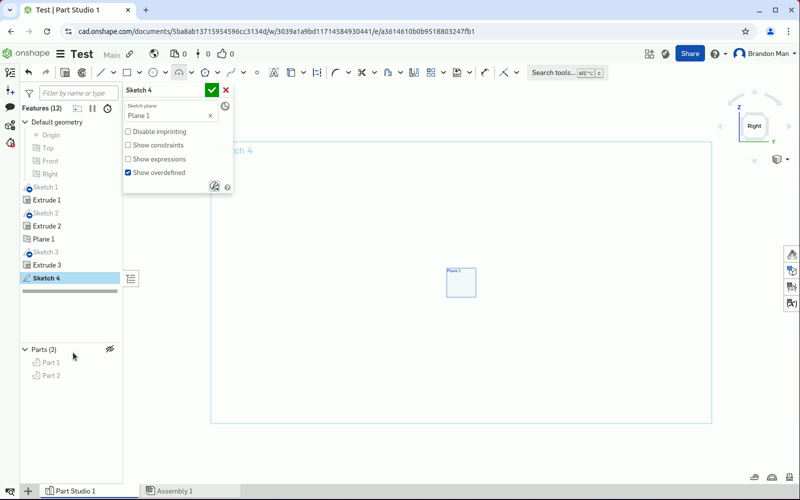
key_down(shift)
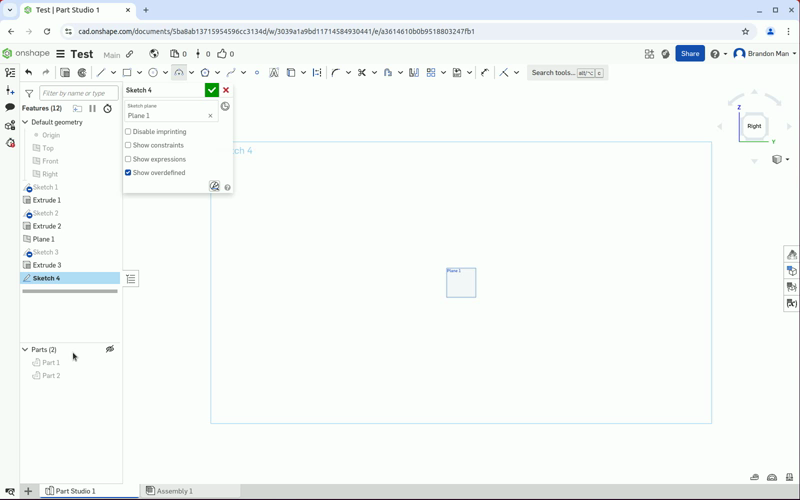
mouse_move(441, 232)
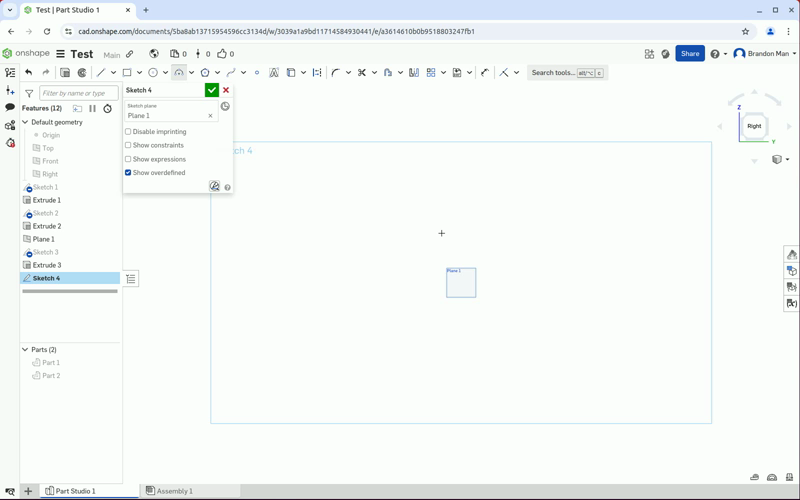
click(441, 232)
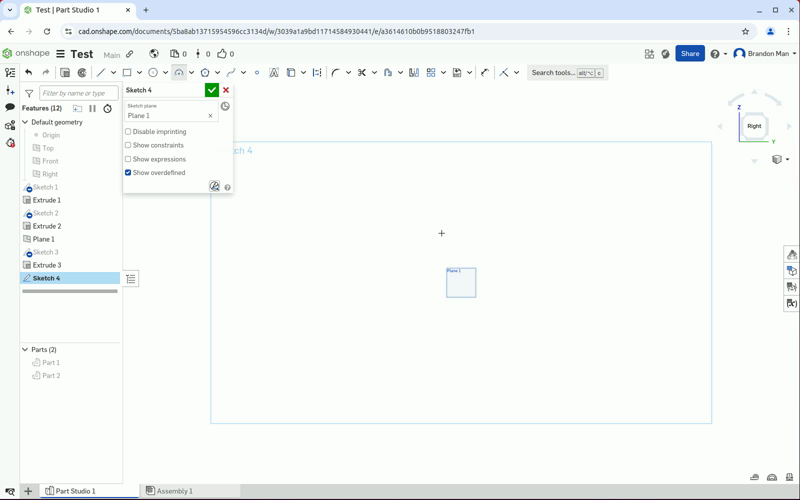
key_up(shift)
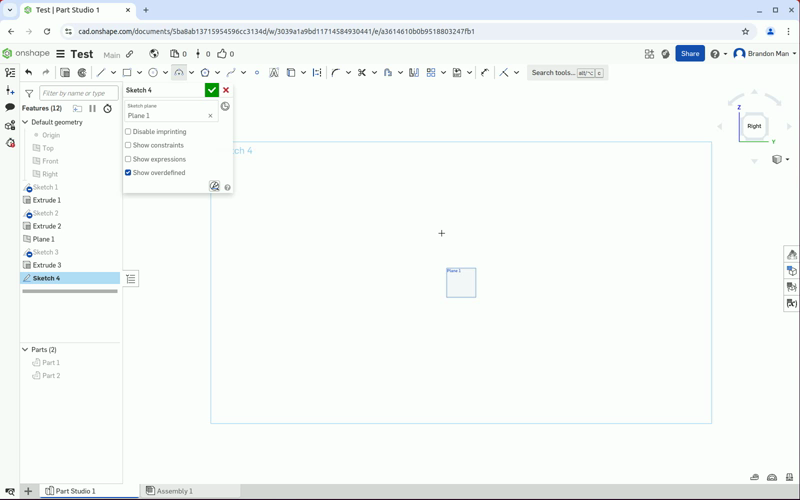
key_down(shift)
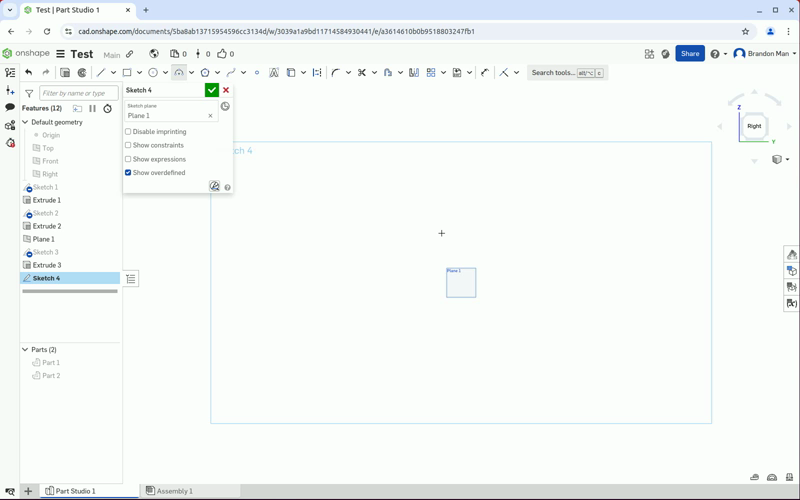
mouse_move(461, 232)
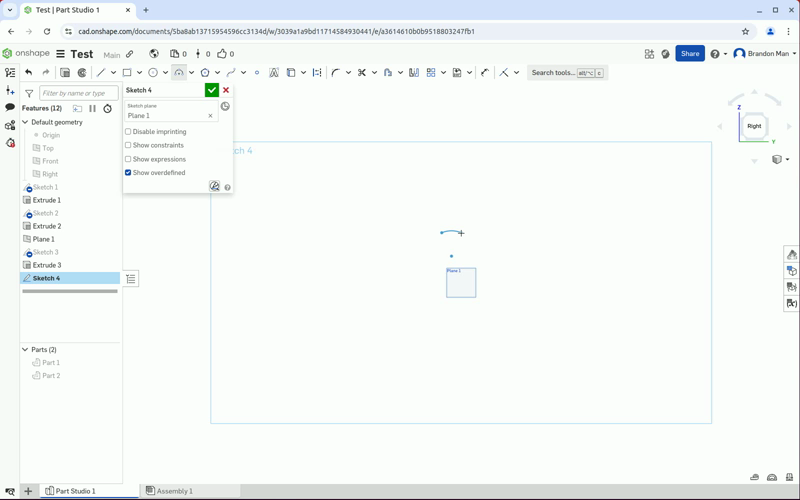
click(461, 232)
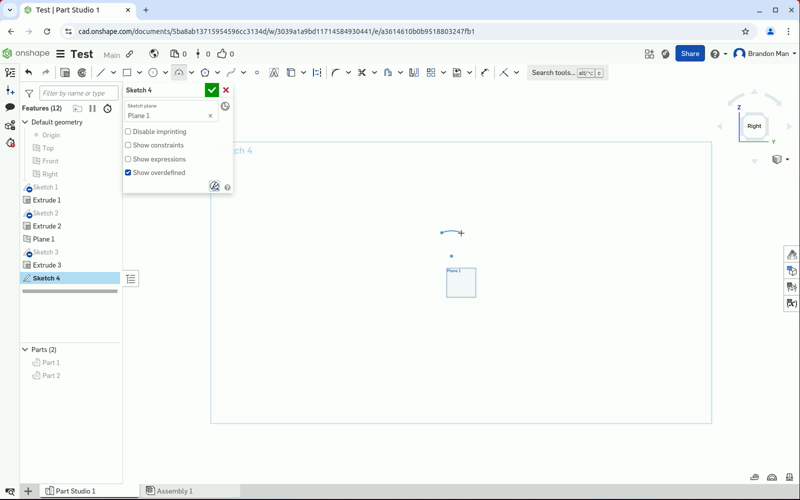
mouse_move(451, 177)
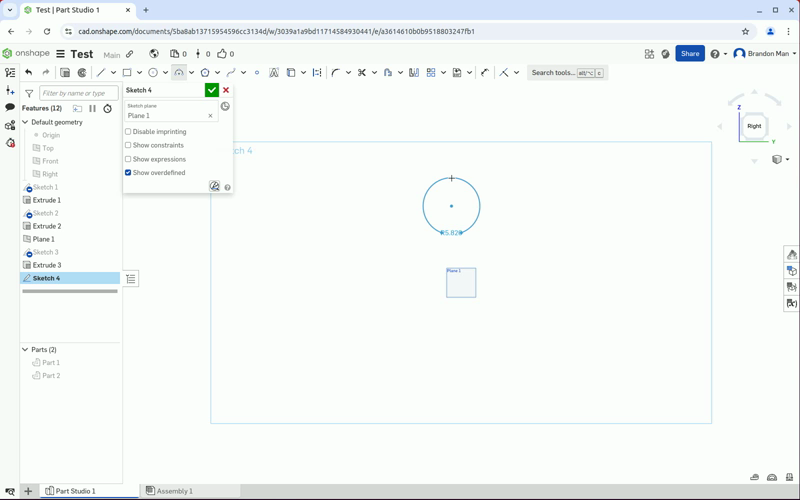
click(451, 177)
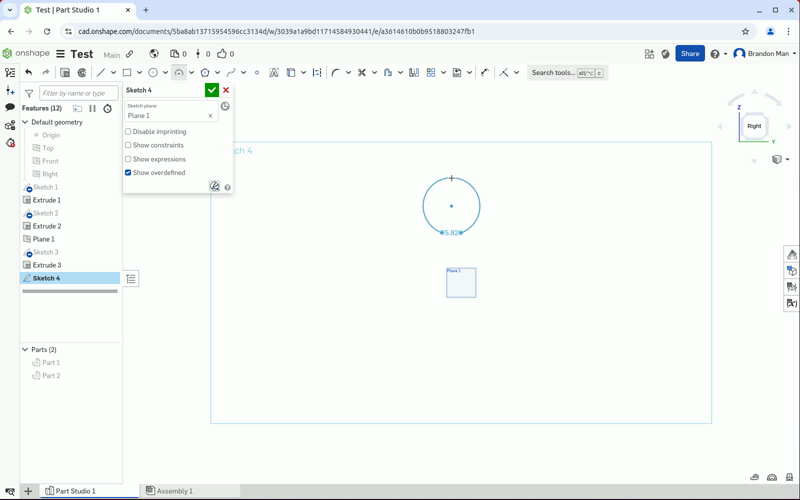
key_up(shift)
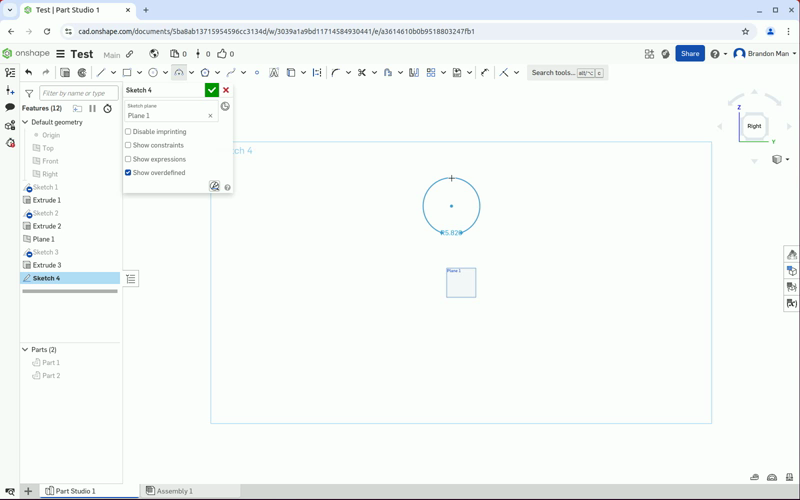
key(esc)
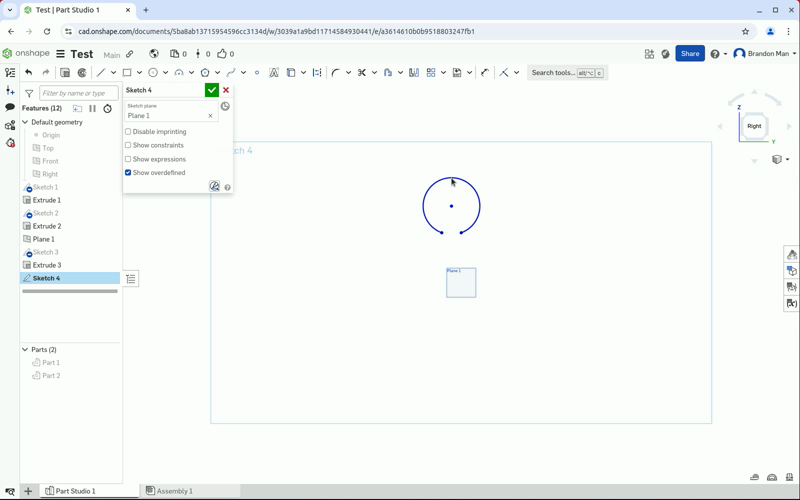
key(l)
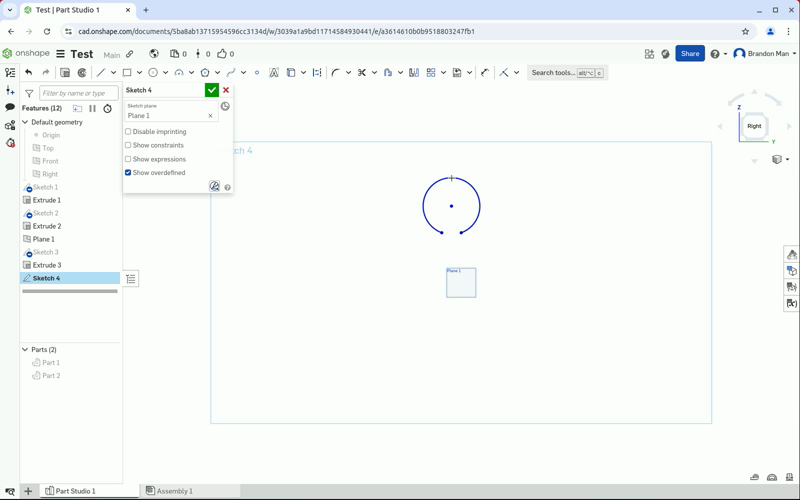
mouse_move(461, 232)
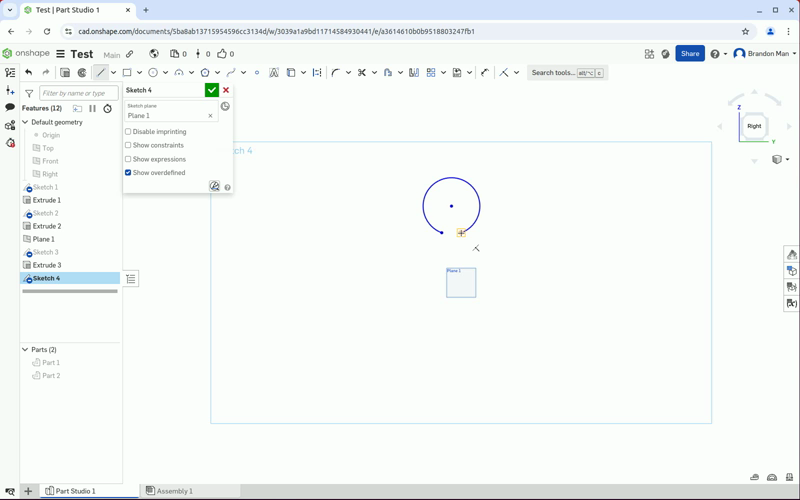
click(461, 232)
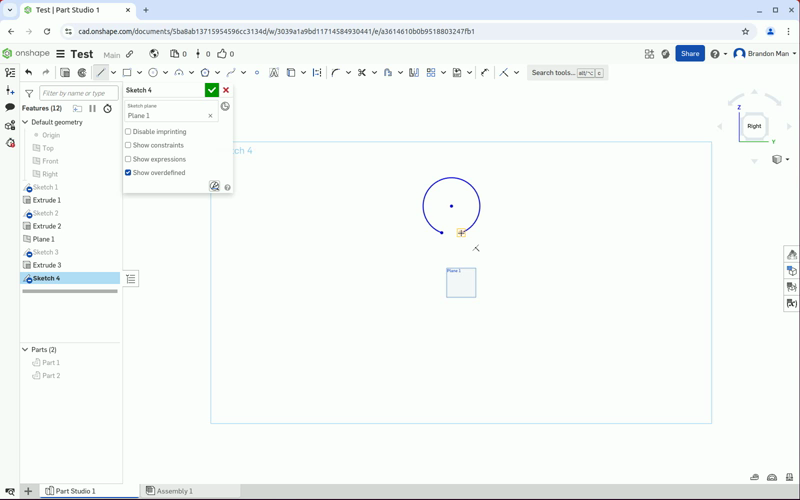
key_down(shift)
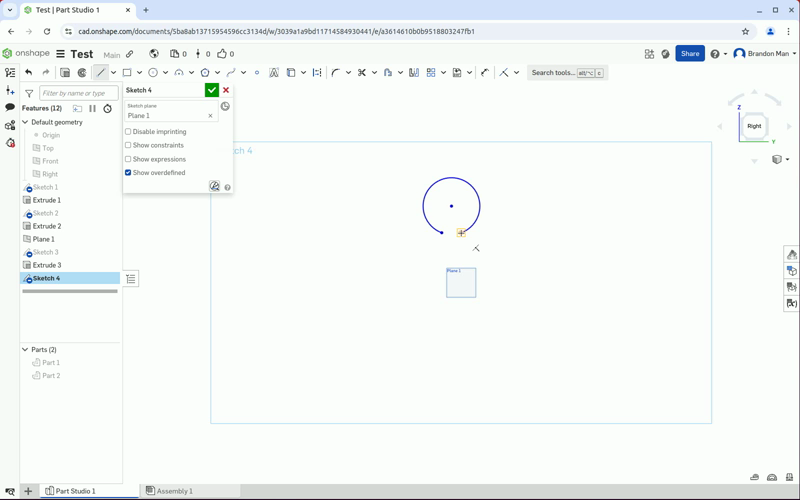
mouse_move(491, 232)
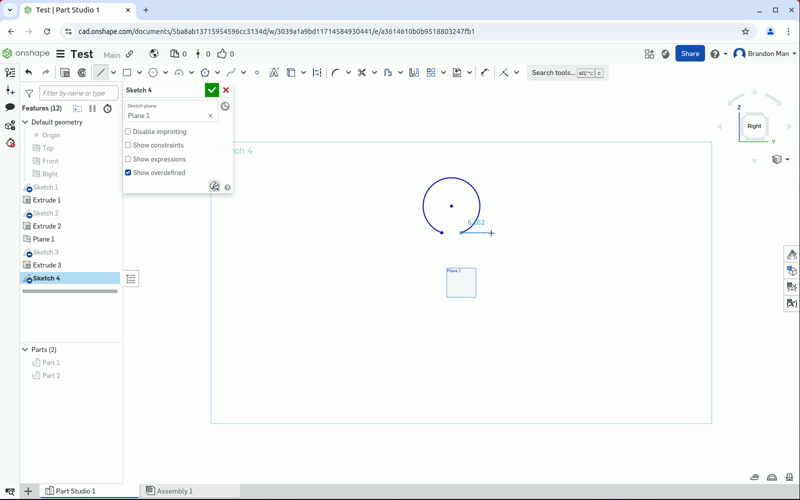
mouse_move(461, 199)
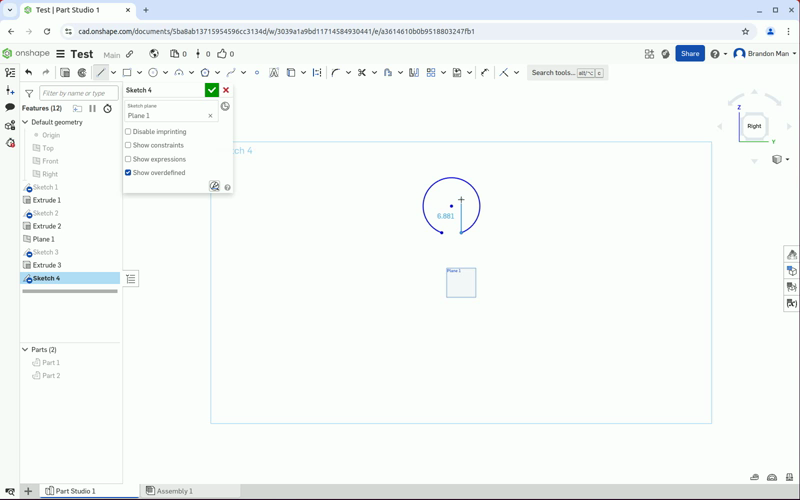
click(461, 199)
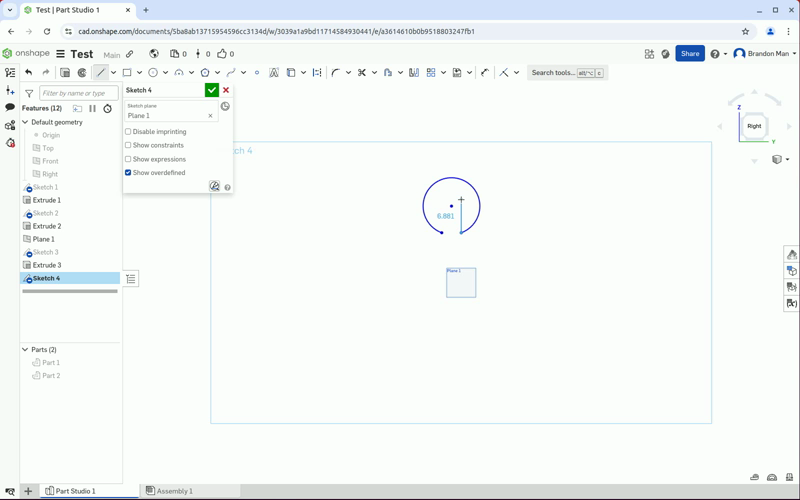
key_up(shift)
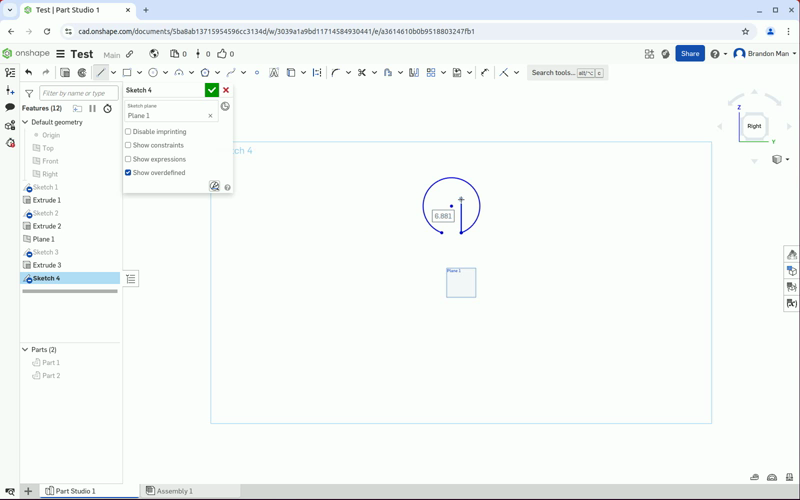
key_down(shift)
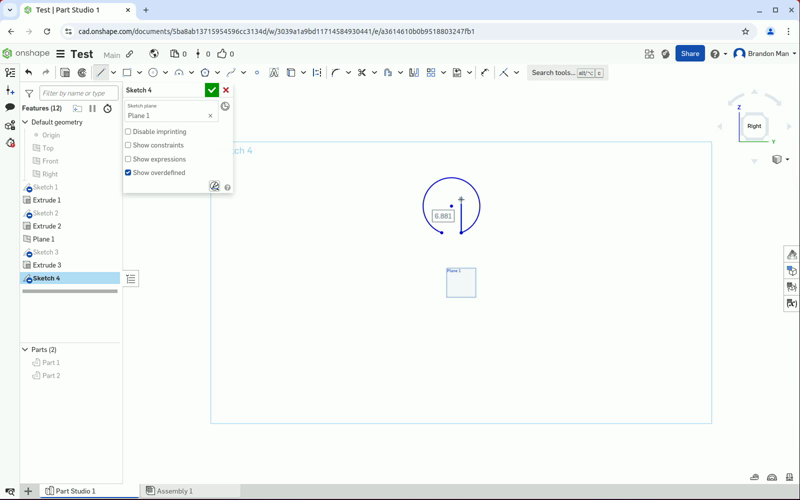
mouse_move(491, 199)
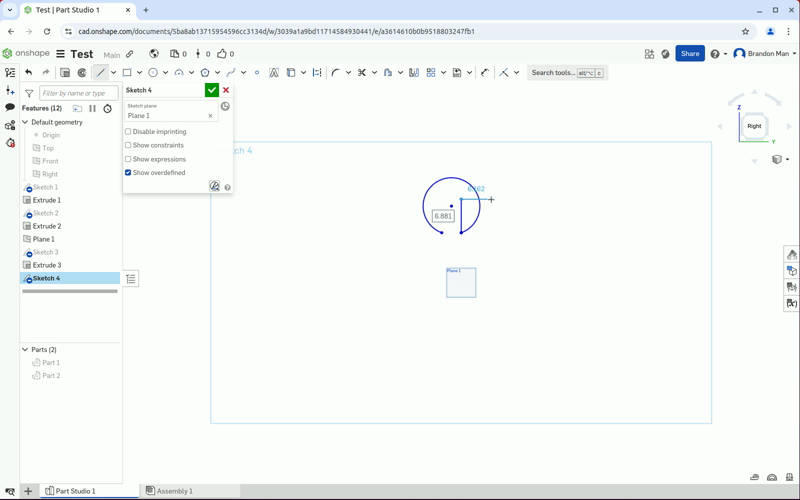
mouse_move(441, 199)
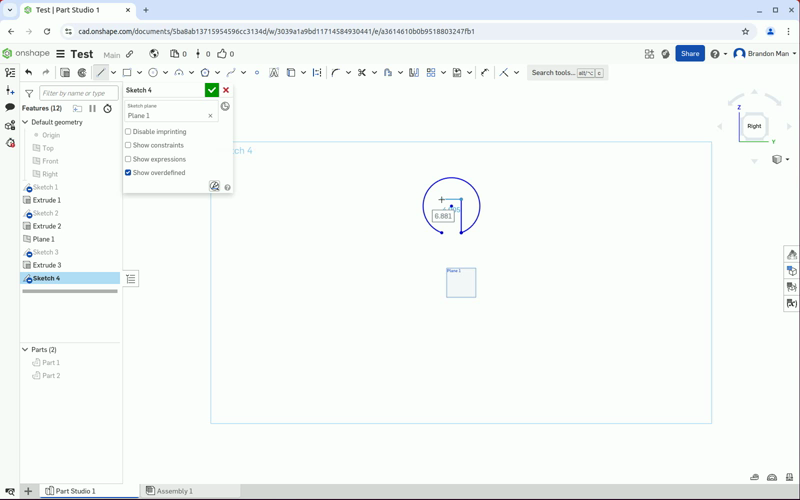
click(441, 199)
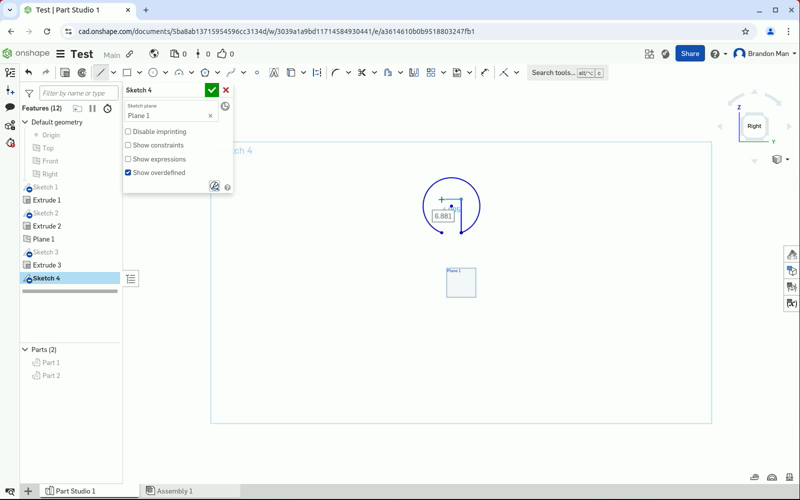
key_up(shift)
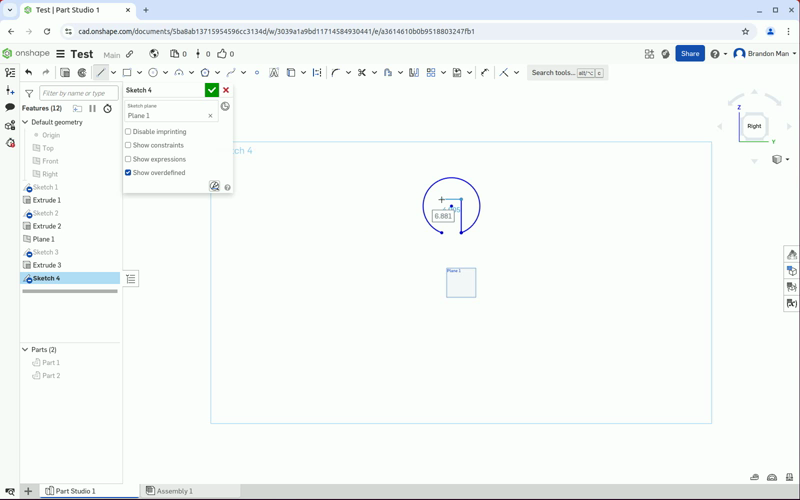
mouse_move(471, 199)
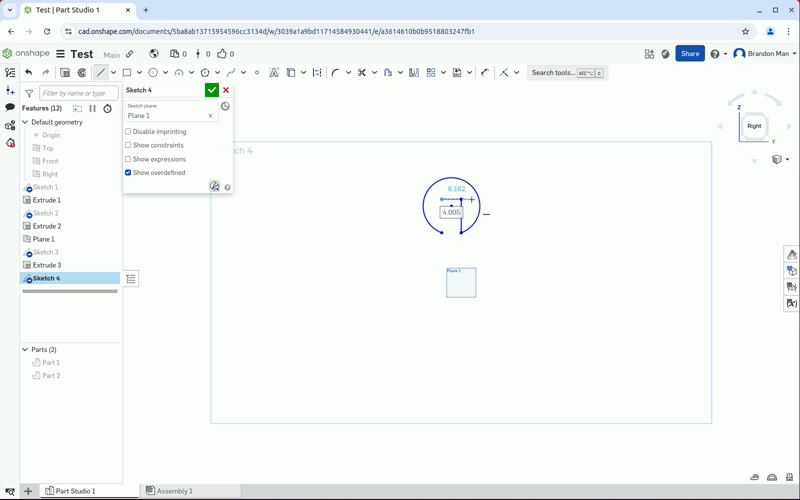
key_down(shift)
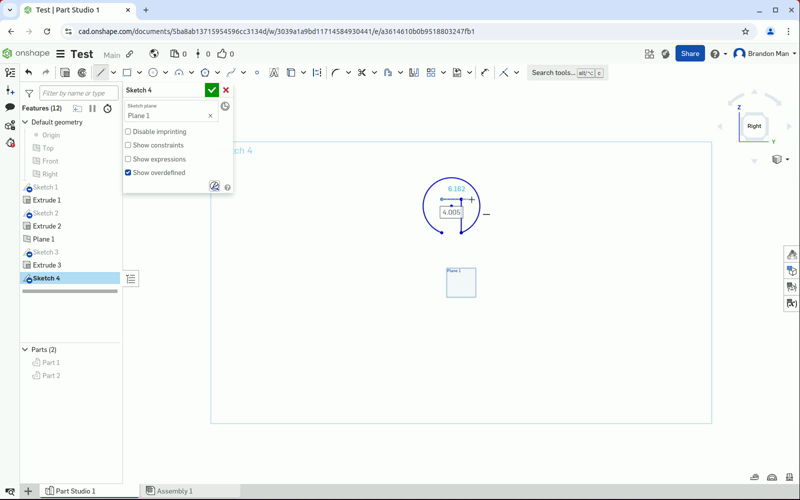
mouse_move(441, 232)
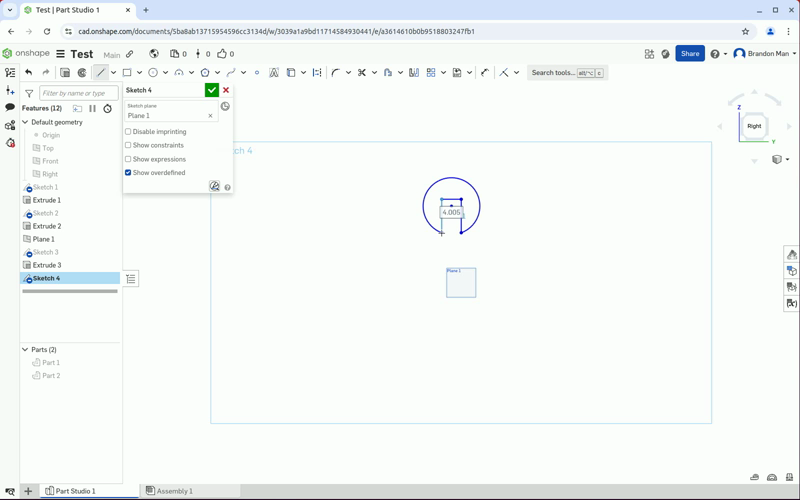
key_up(shift)
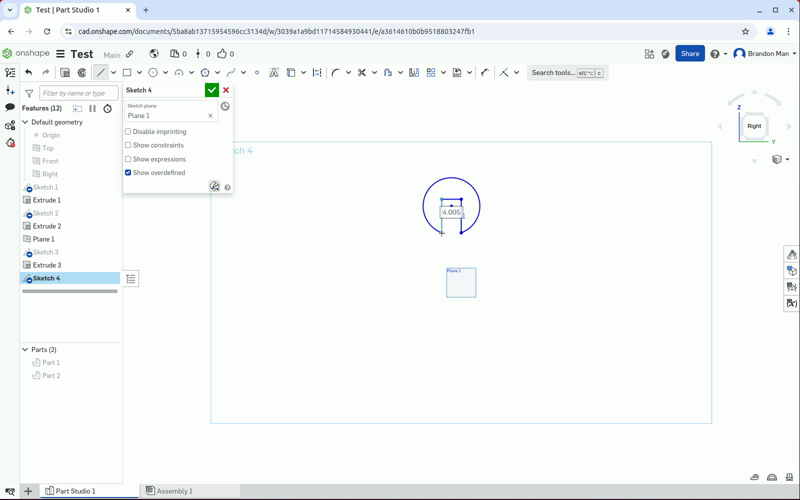
click(441, 232)
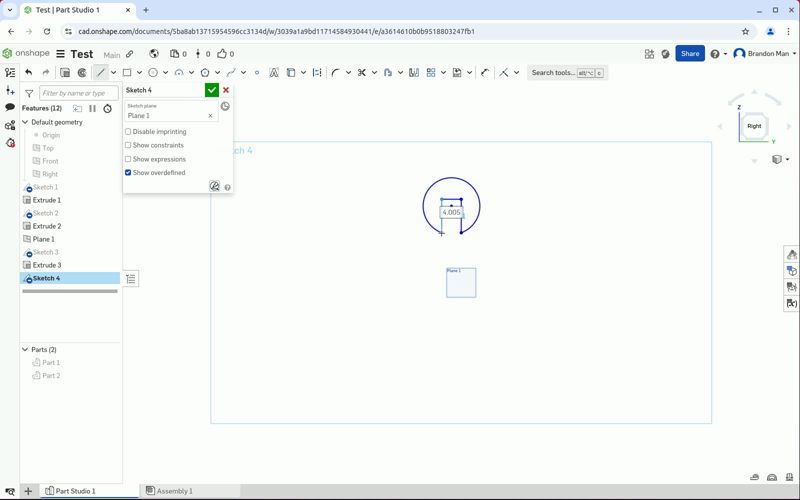
key(esc)
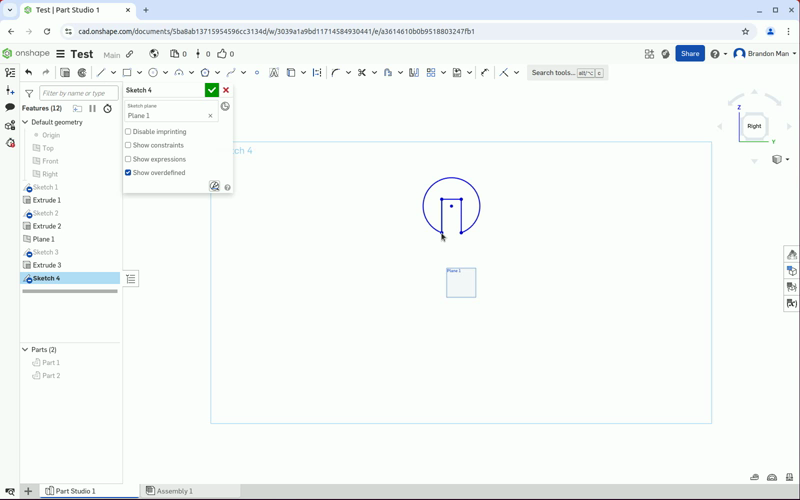
mouse_move(467, 190)
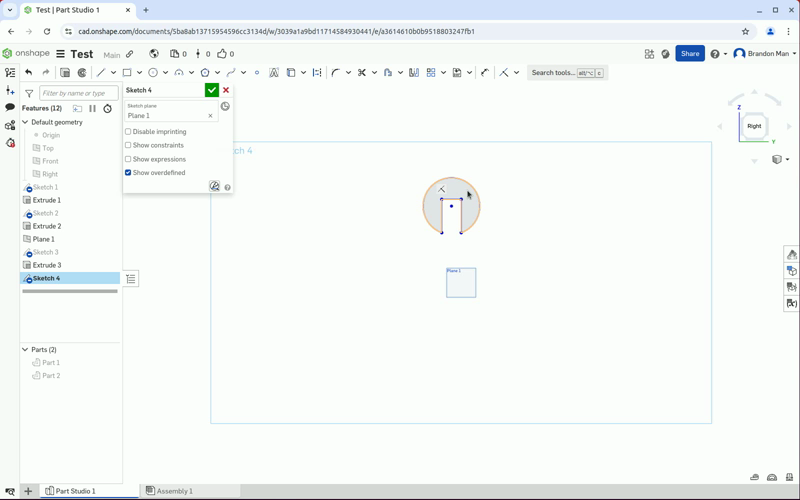
click(467, 190)
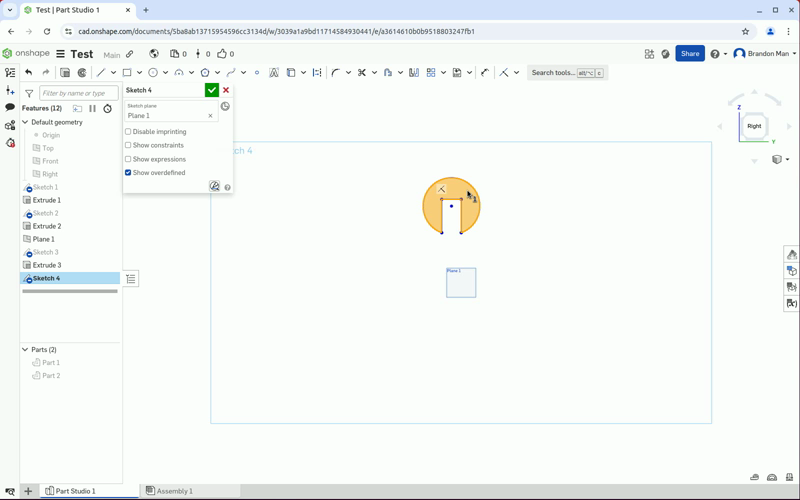
mouse_move(73, 352)
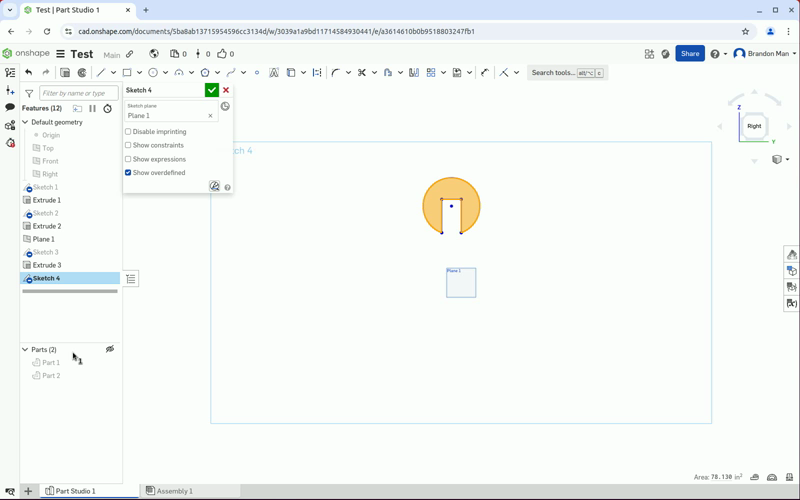
key(shift+y)
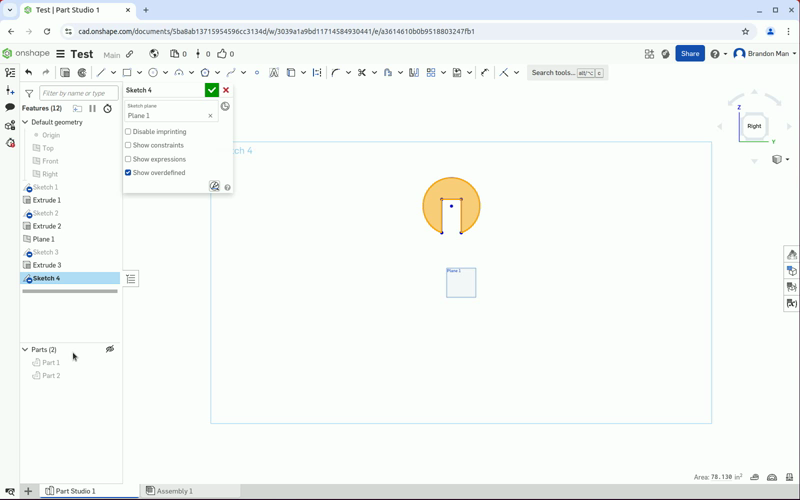
key(shift+e)
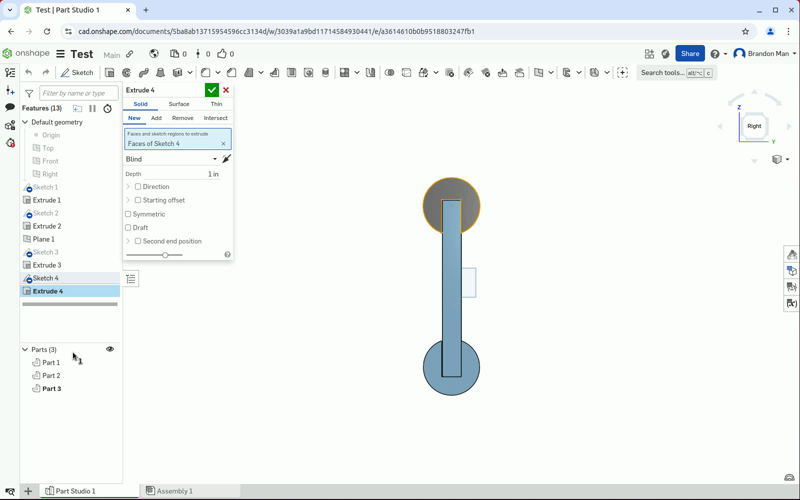
mouse_move(143, 106)
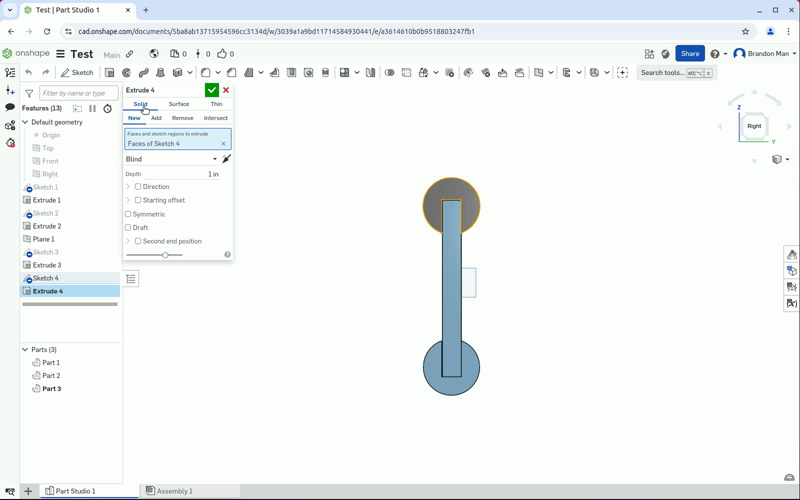
click(143, 106)
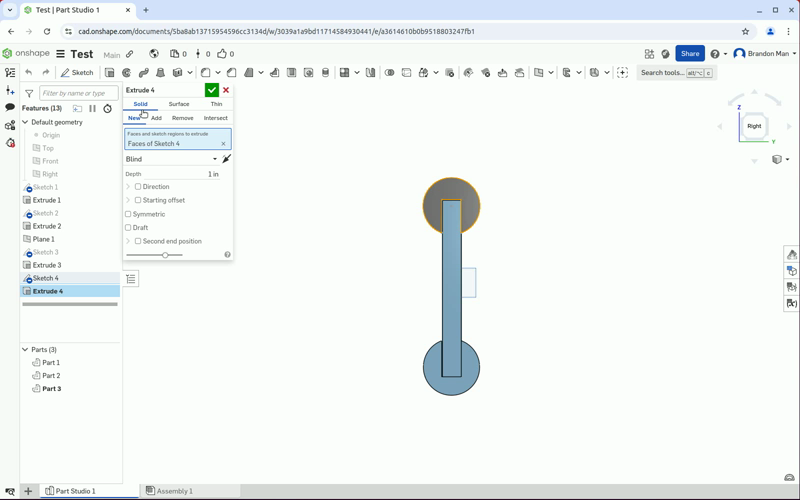
mouse_move(137, 120)
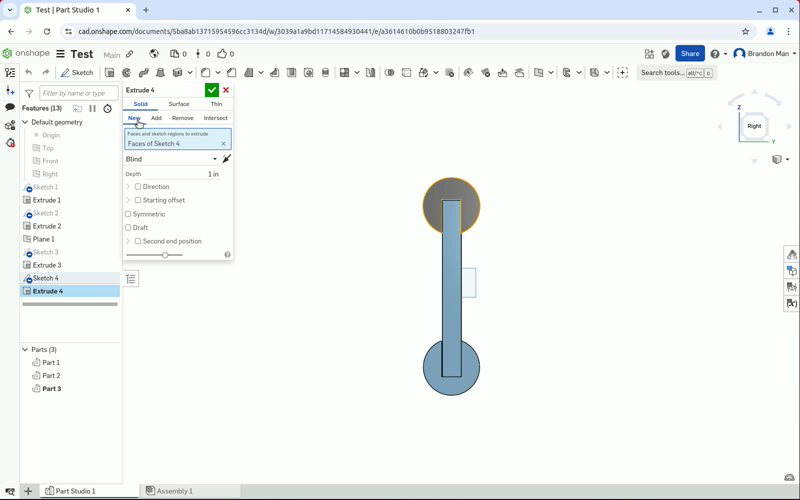
click(137, 120)
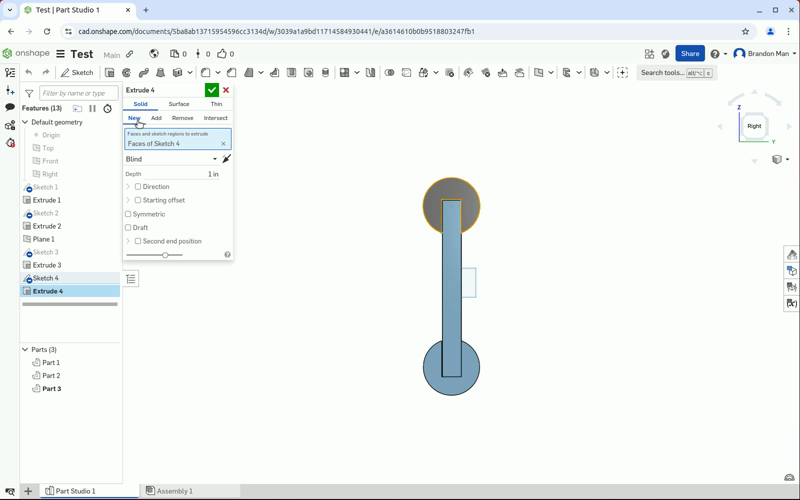
key(tab, 4)
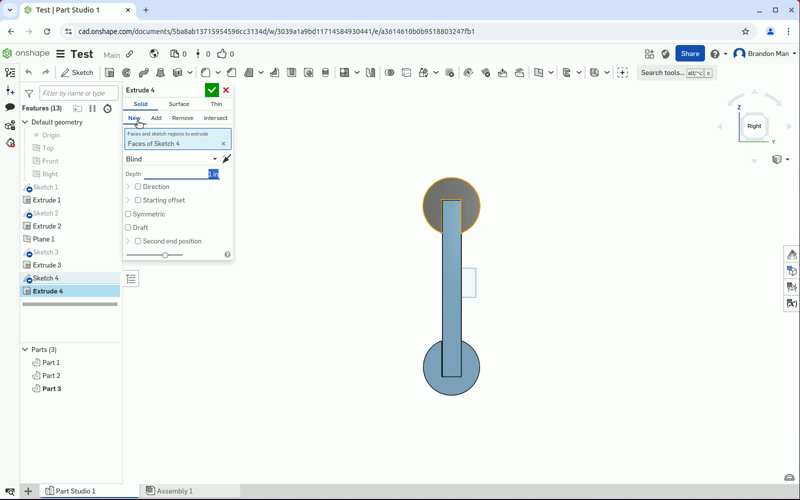
text(3.851)
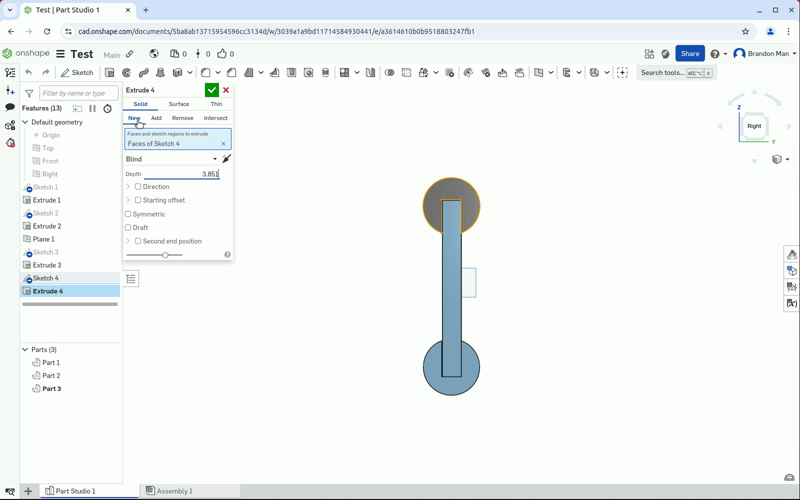
key(enter)
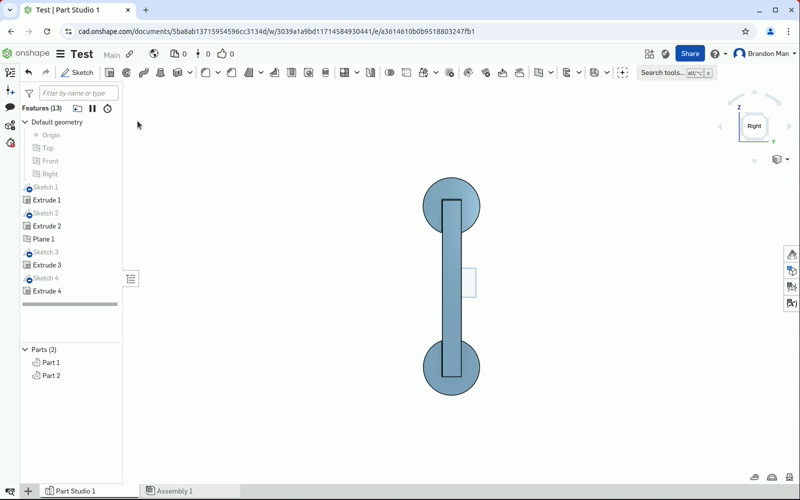
key(shift+h)
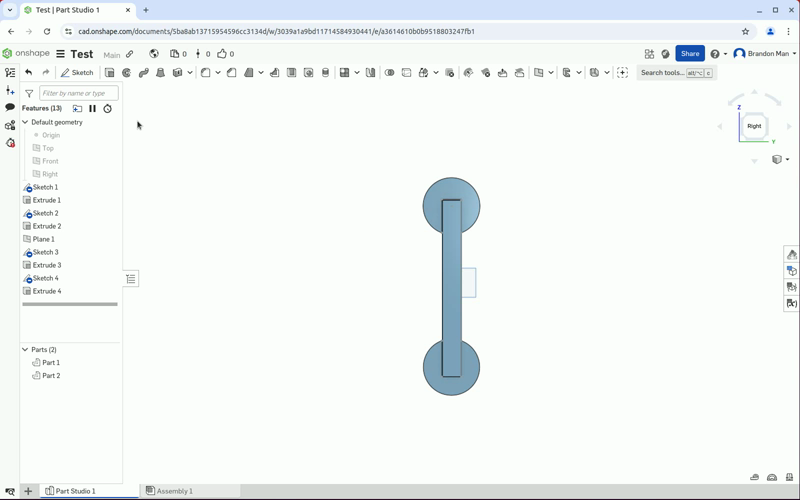
key(shift+h)
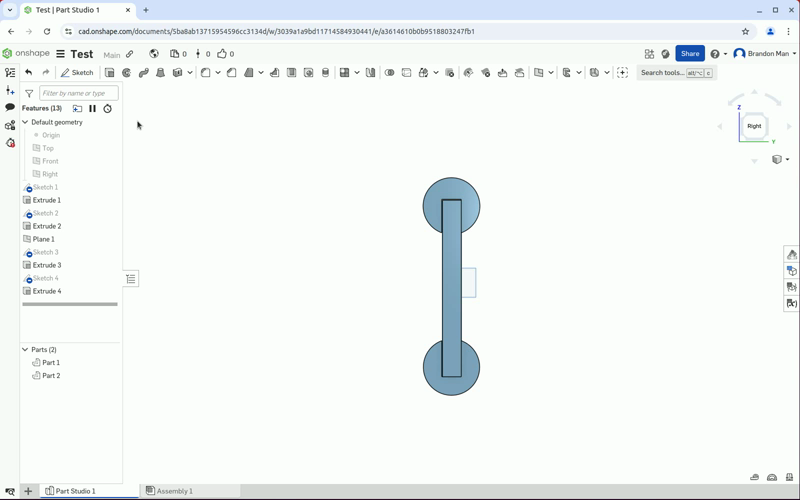
mouse_move(73, 189)
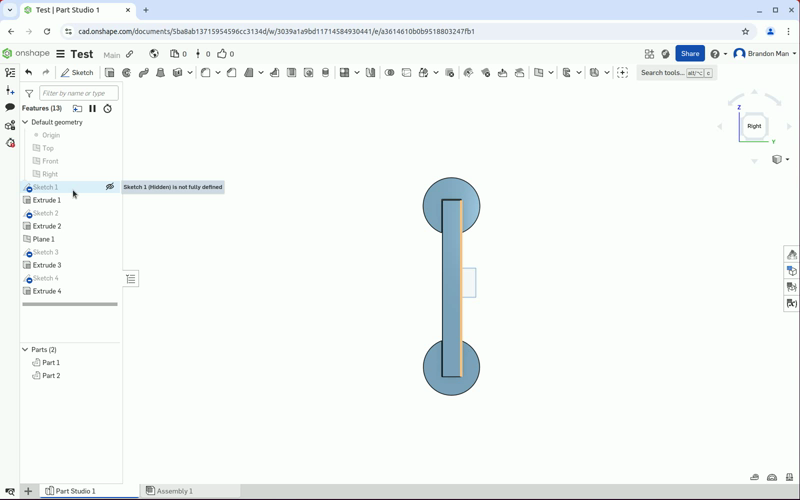
click(73, 189)
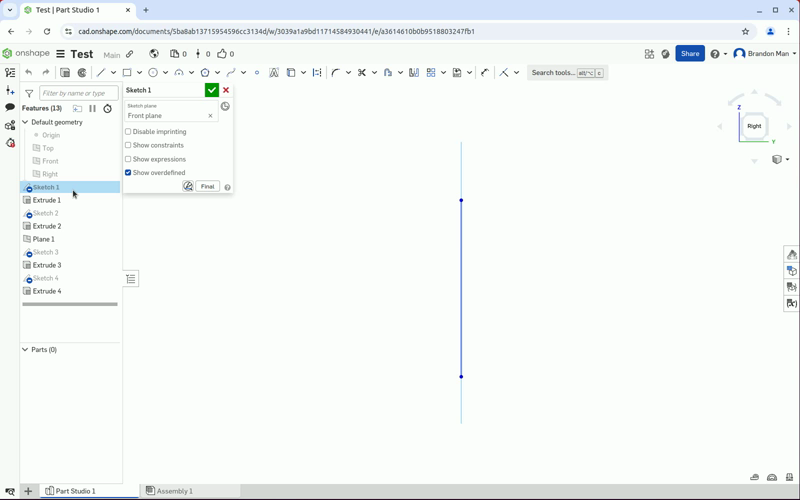
mouse_move(229, 92)
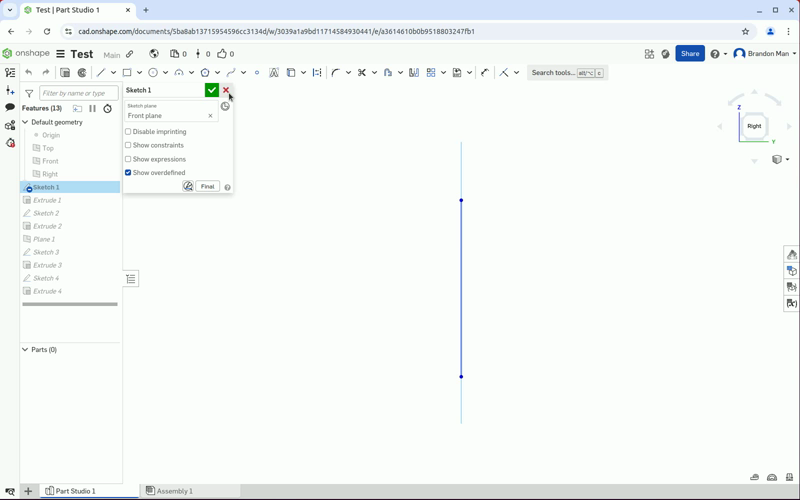
click(229, 92)
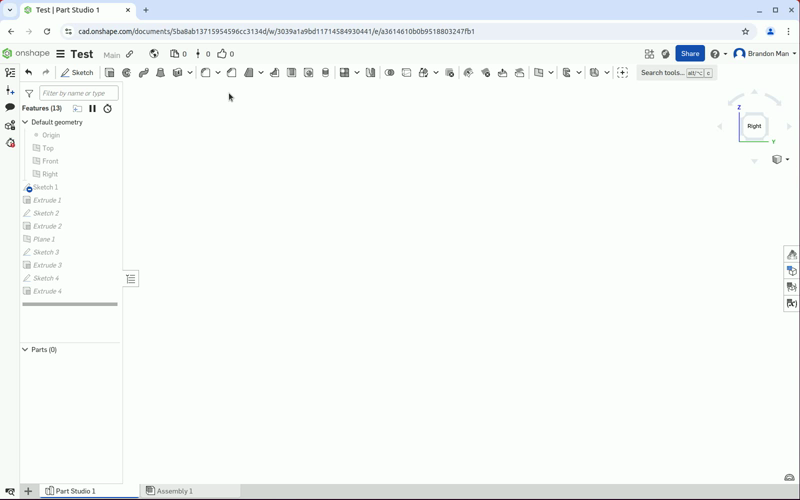
key(shift+s)
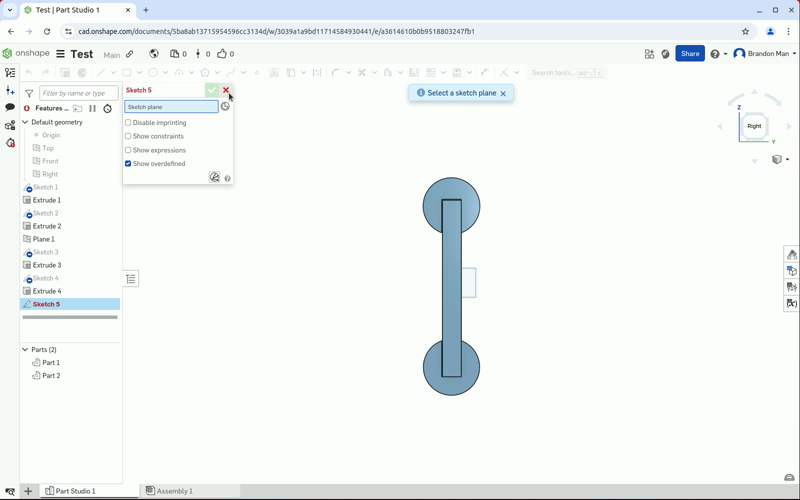
mouse_move(73, 241)
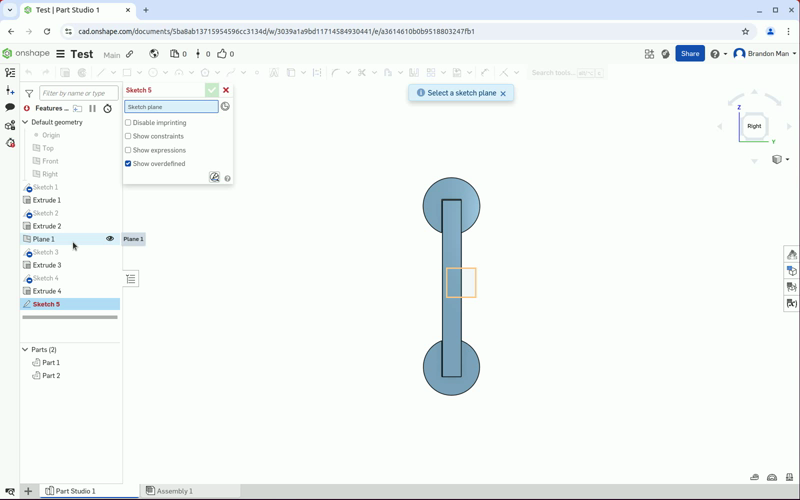
click(73, 241)
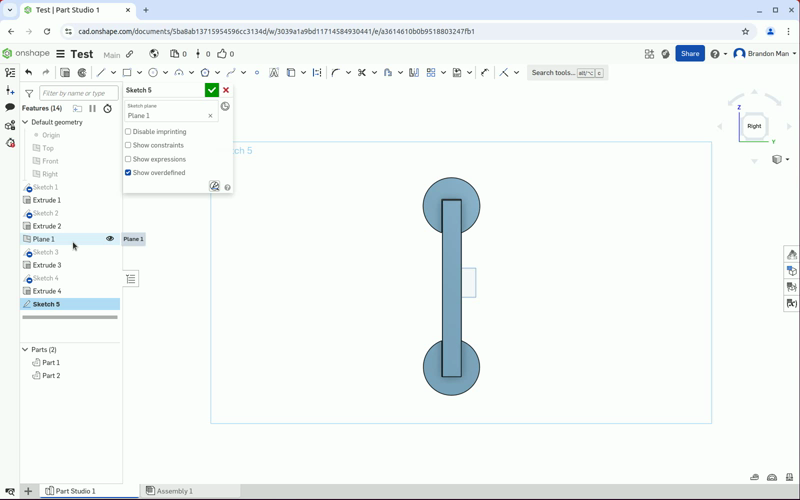
mouse_move(73, 352)
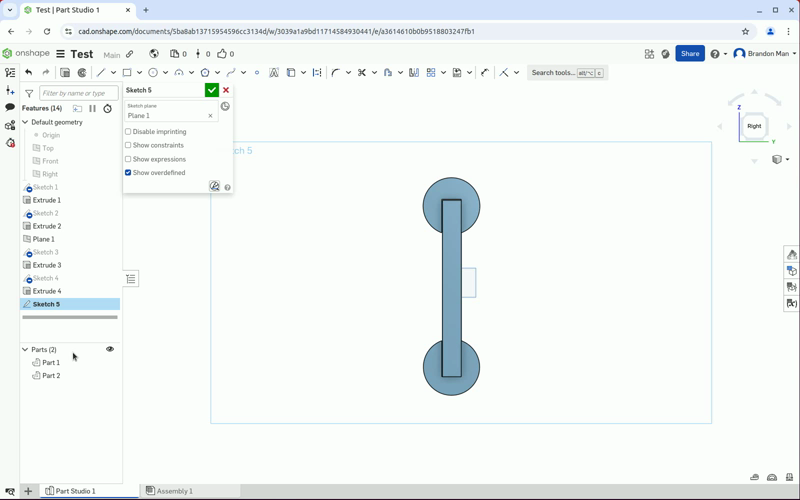
key(y)
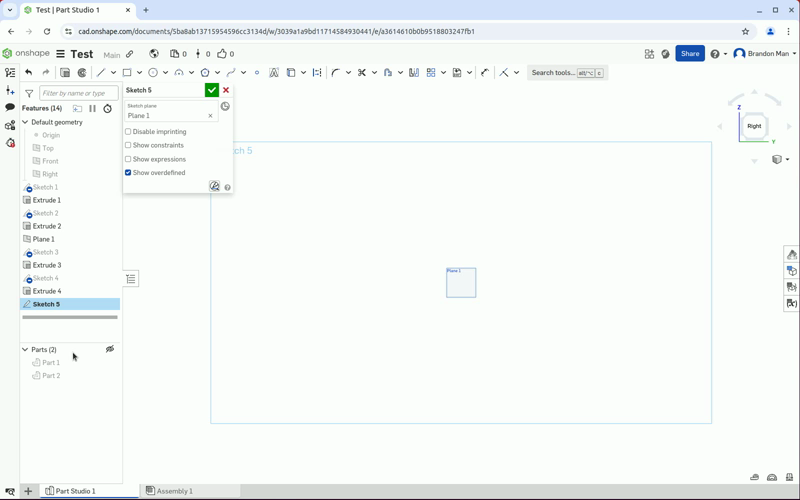
key(l)
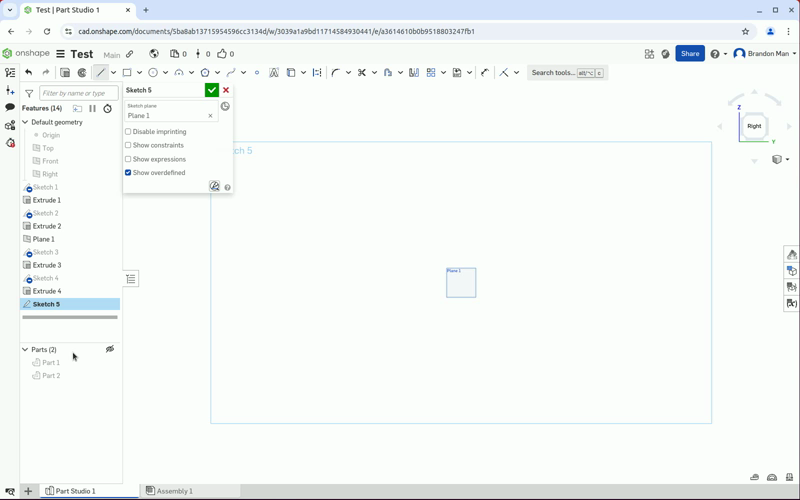
key_down(shift)
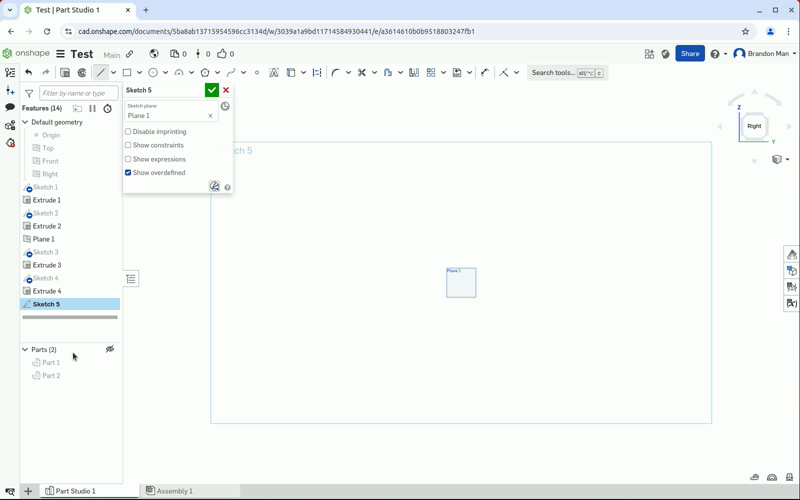
mouse_move(441, 376)
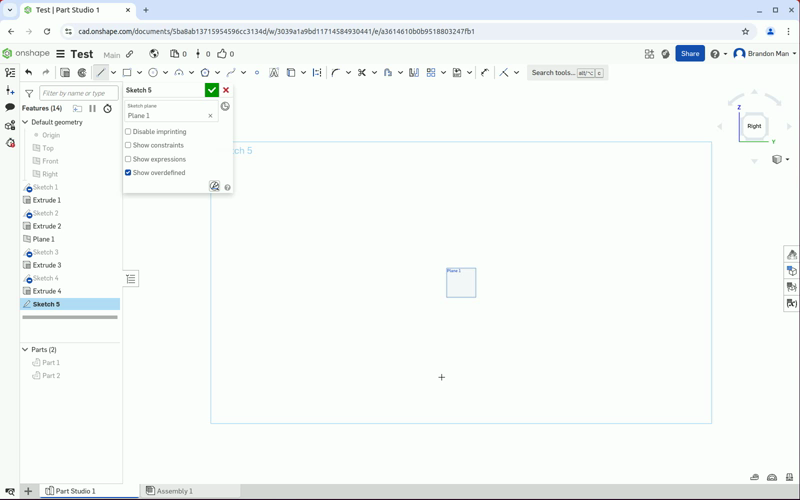
click(441, 376)
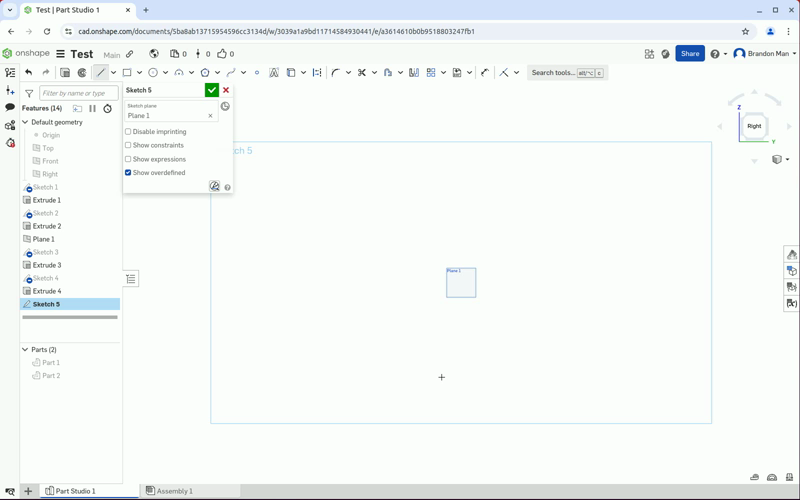
key_up(shift)
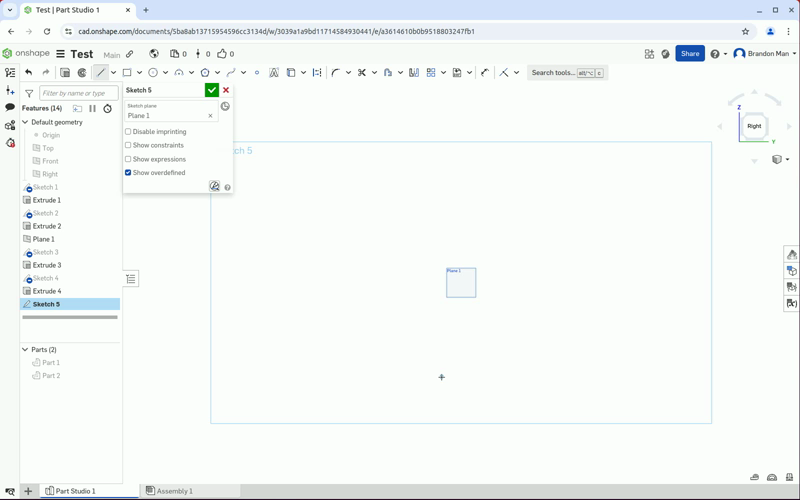
key_down(shift)
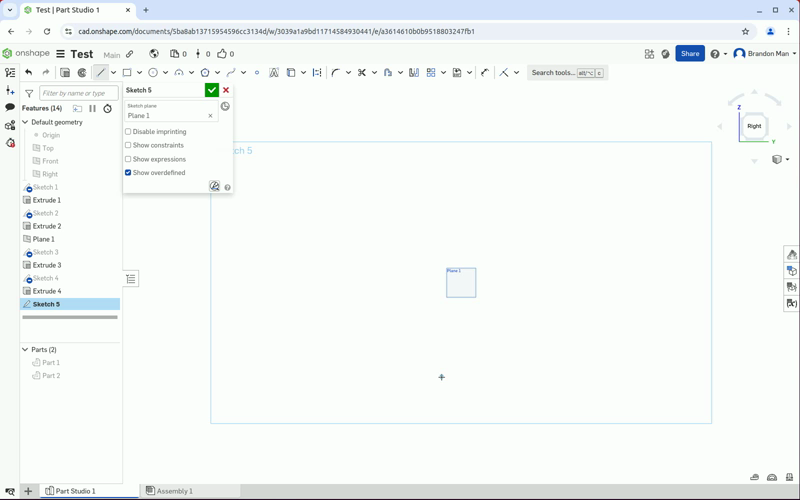
mouse_move(471, 376)
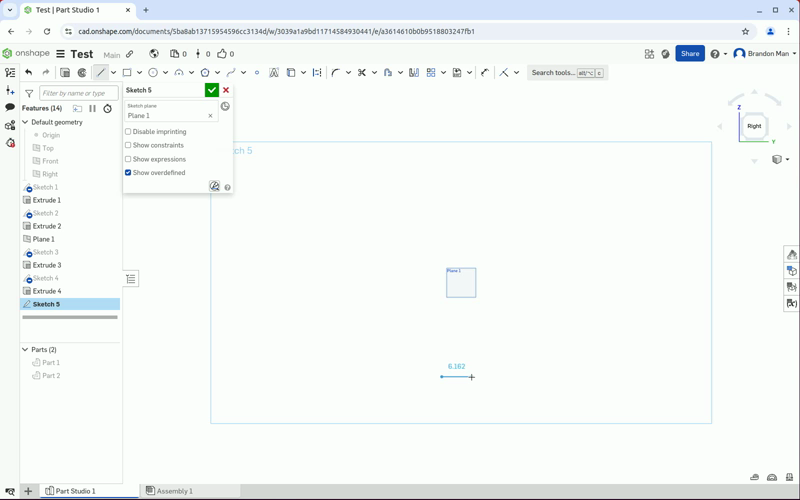
mouse_move(461, 376)
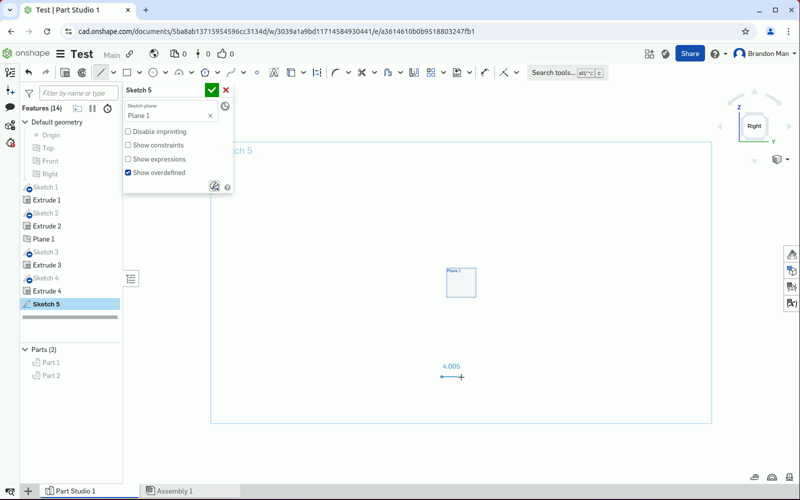
click(461, 376)
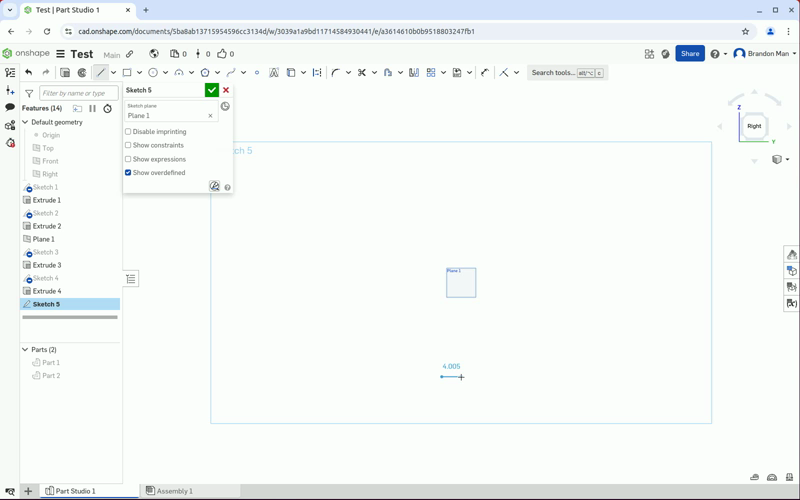
key_up(shift)
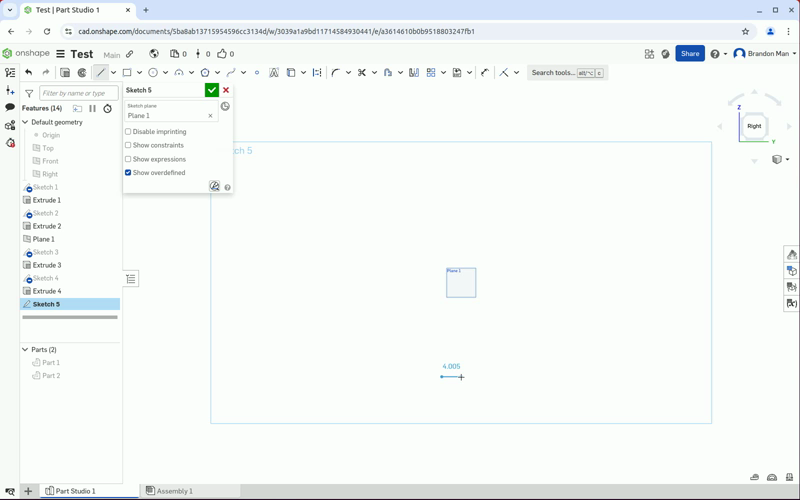
key_down(shift)
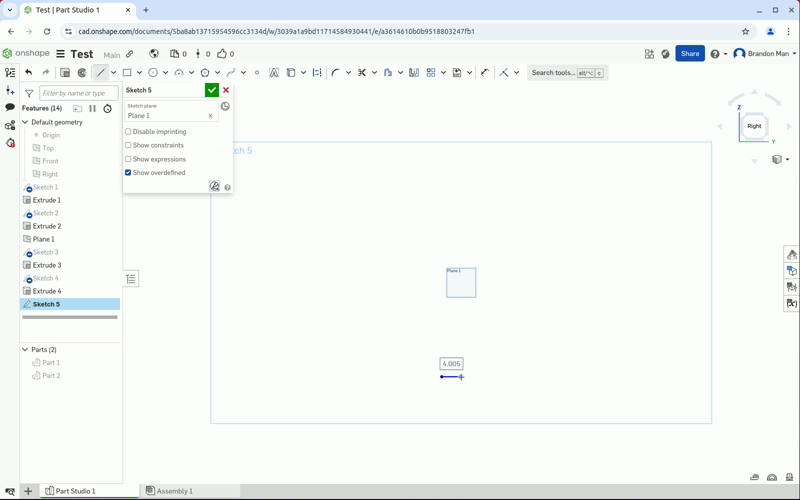
mouse_move(491, 376)
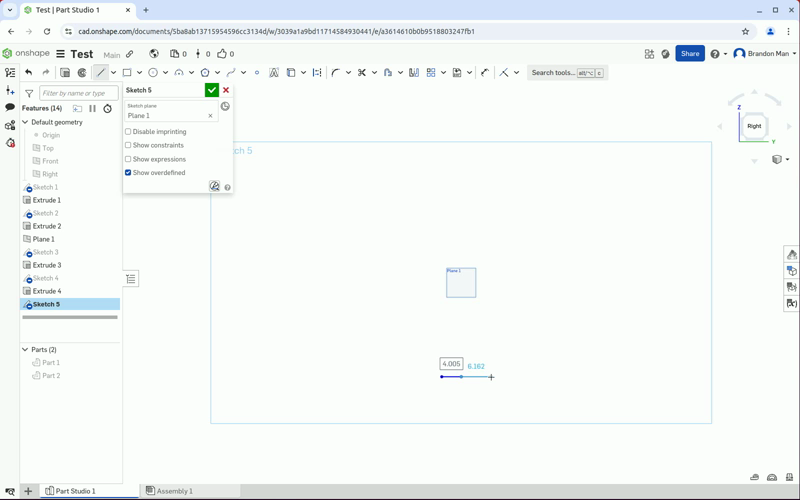
mouse_move(461, 339)
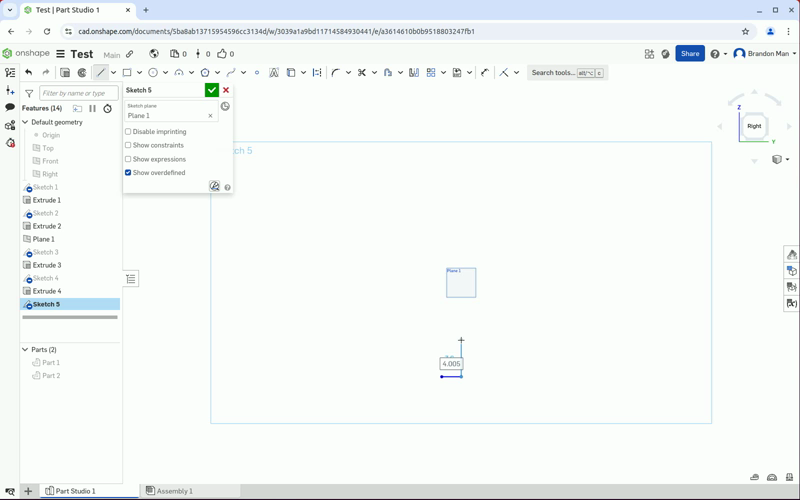
click(461, 339)
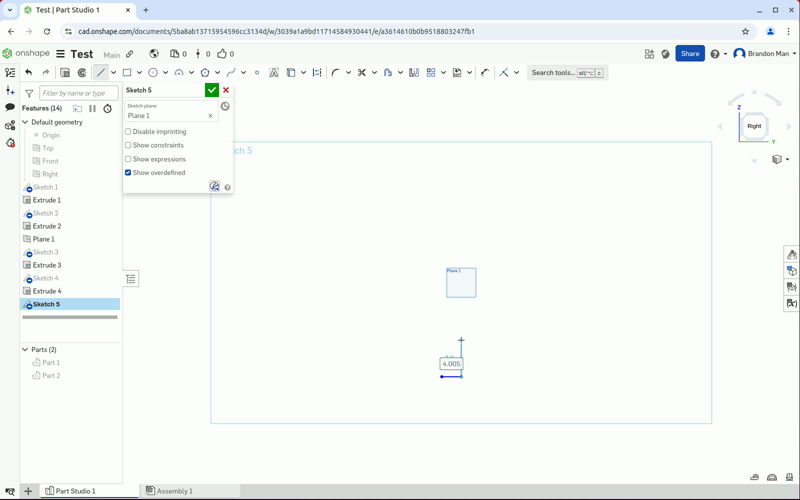
key_up(shift)
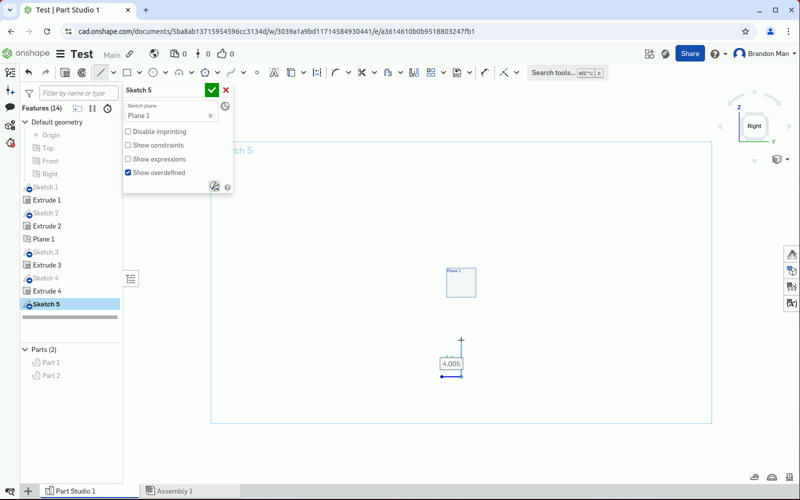
key(esc)
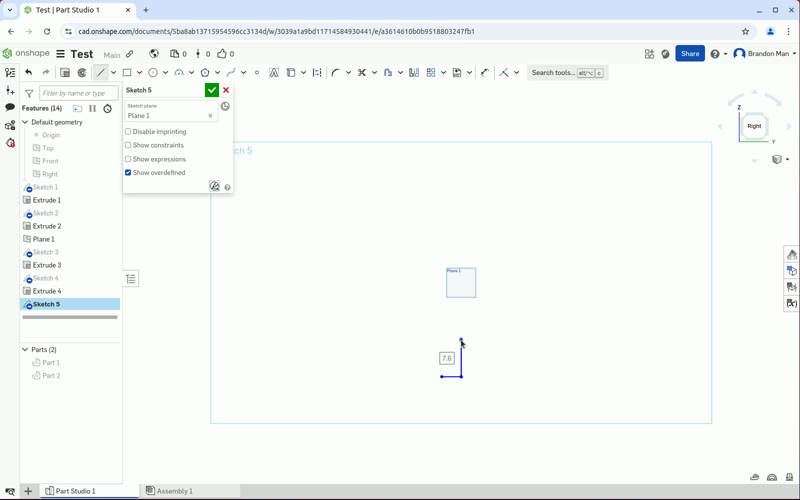
key(a)
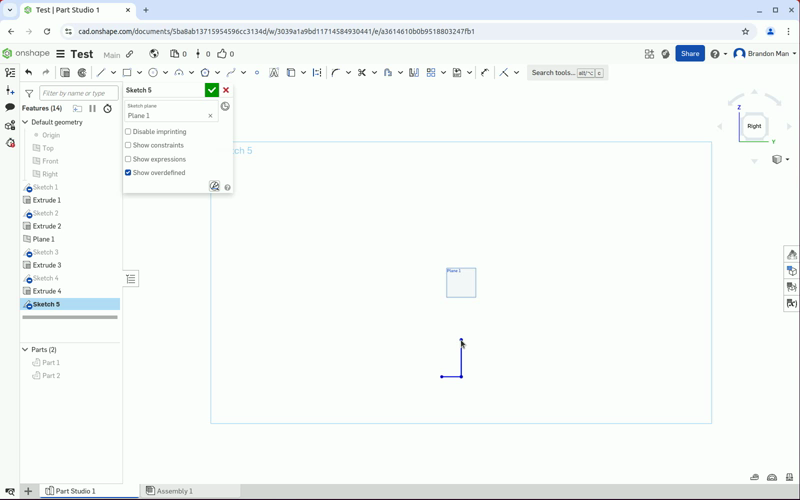
mouse_move(461, 339)
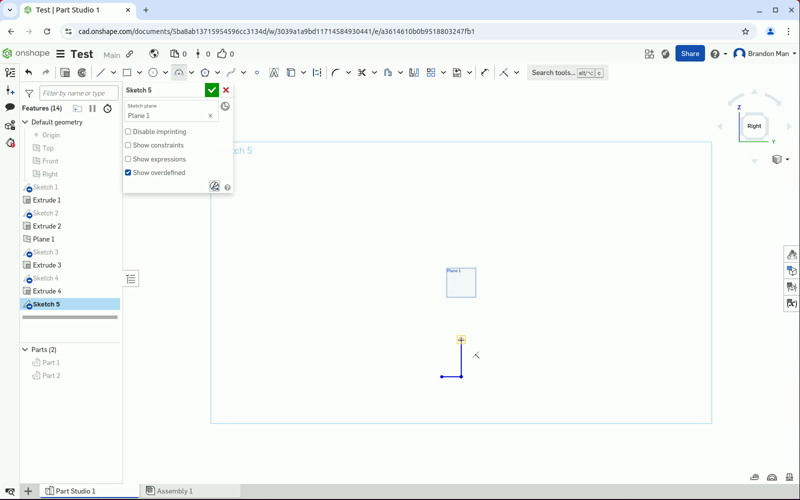
click(461, 339)
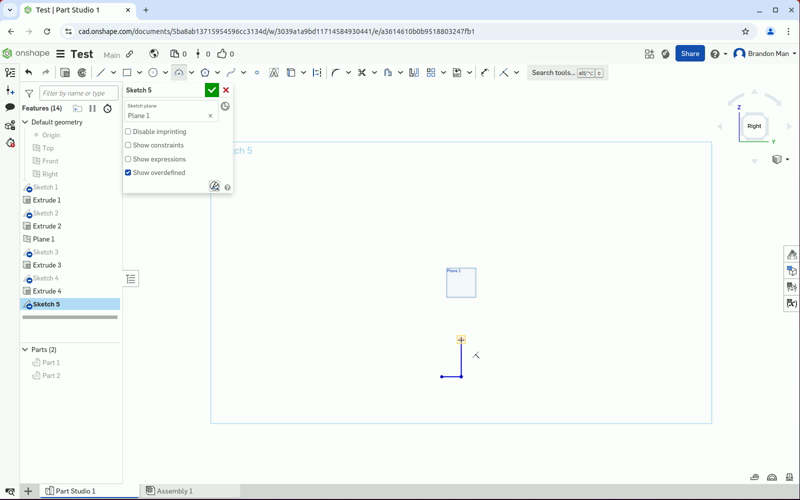
key_down(shift)
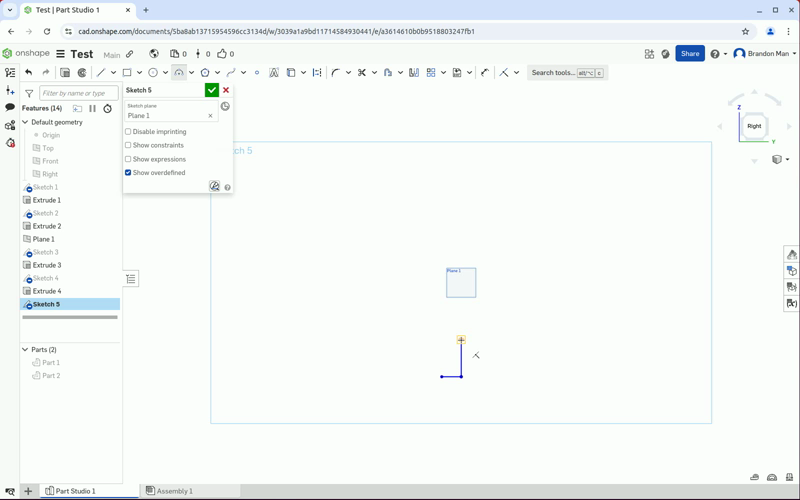
mouse_move(441, 339)
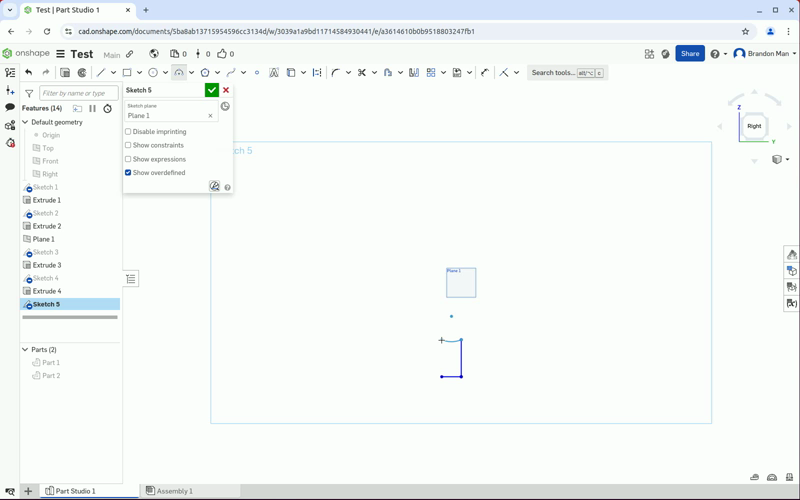
click(441, 339)
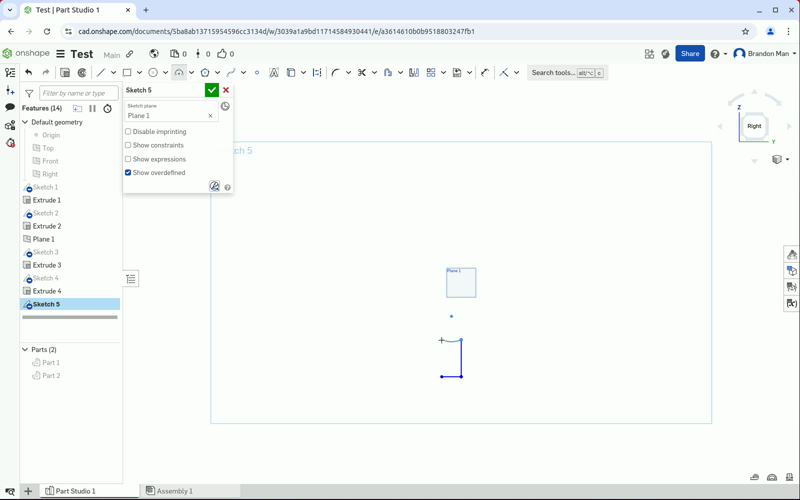
mouse_move(451, 338)
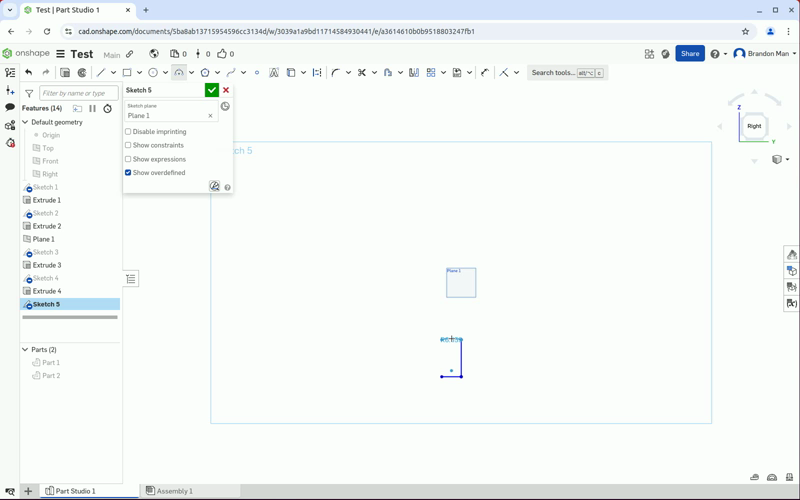
click(451, 338)
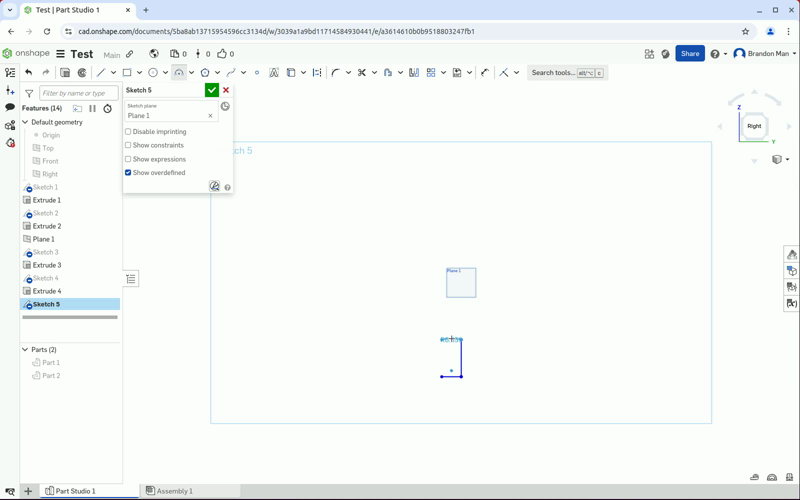
key_up(shift)
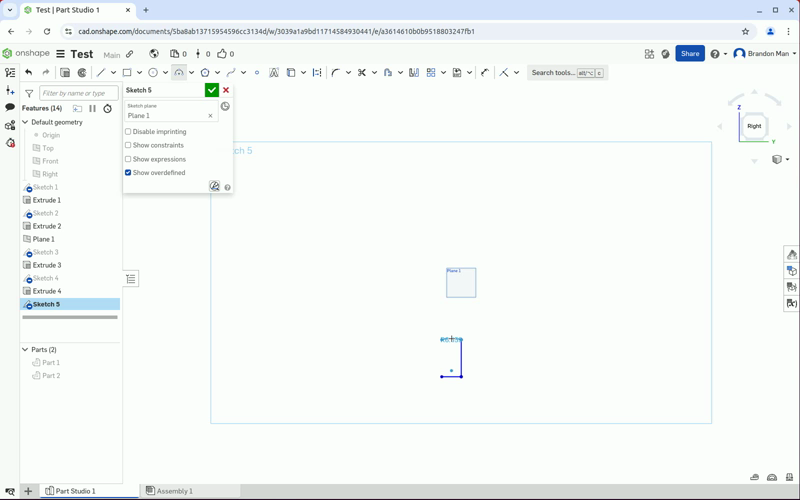
key(esc)
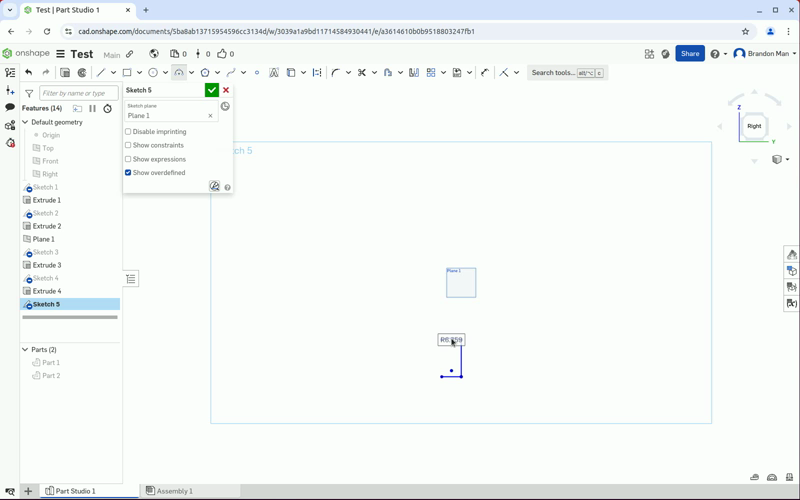
key(l)
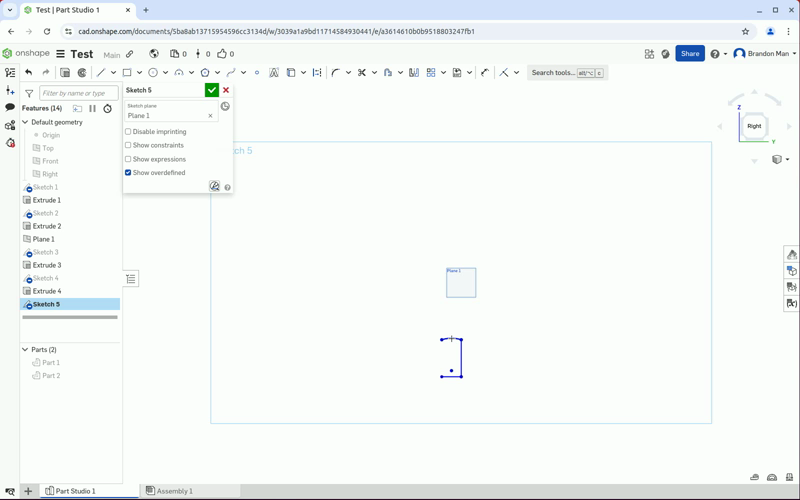
mouse_move(441, 339)
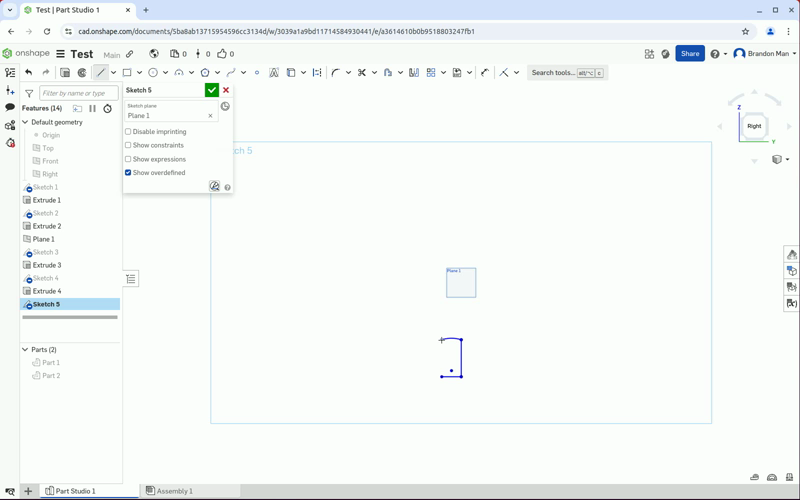
click(441, 339)
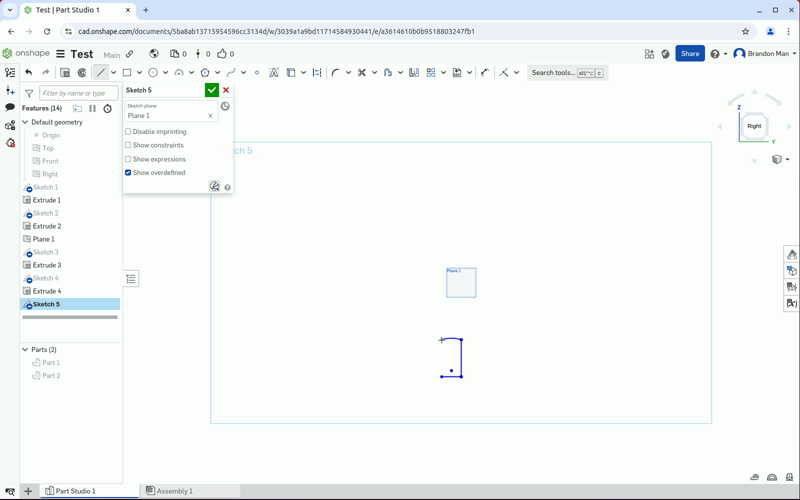
mouse_move(471, 339)
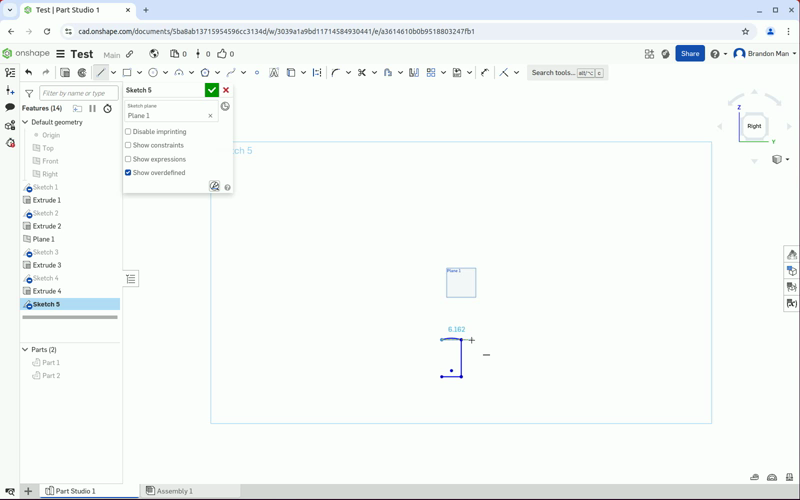
key_down(shift)
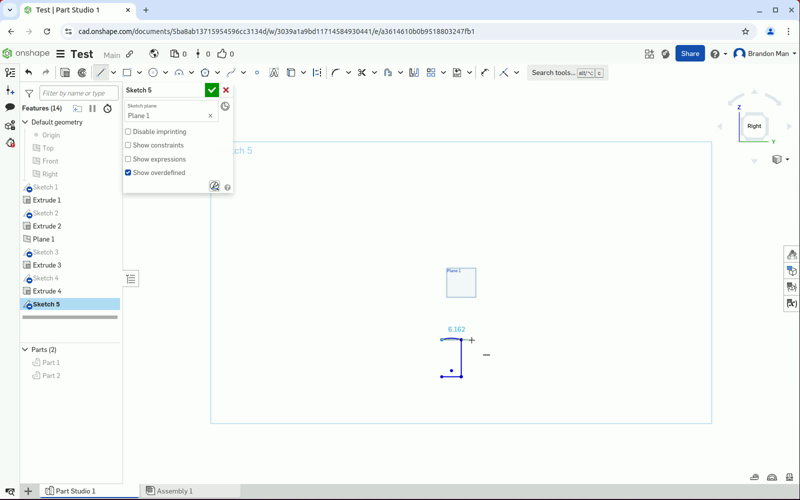
mouse_move(441, 376)
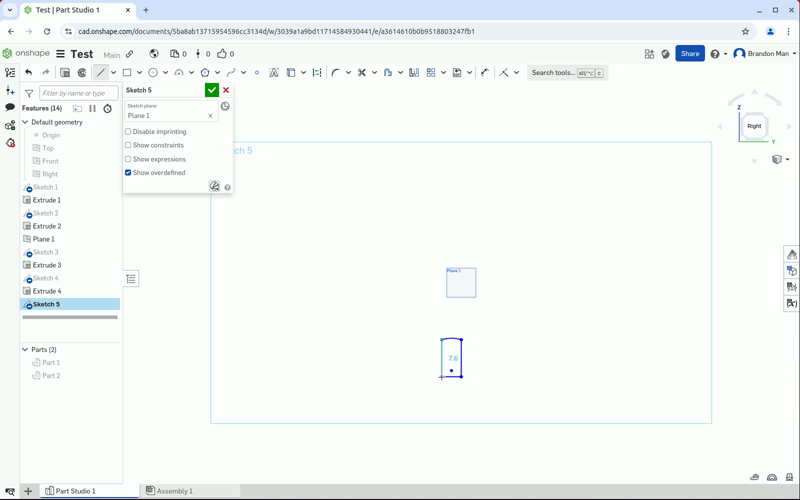
key_up(shift)
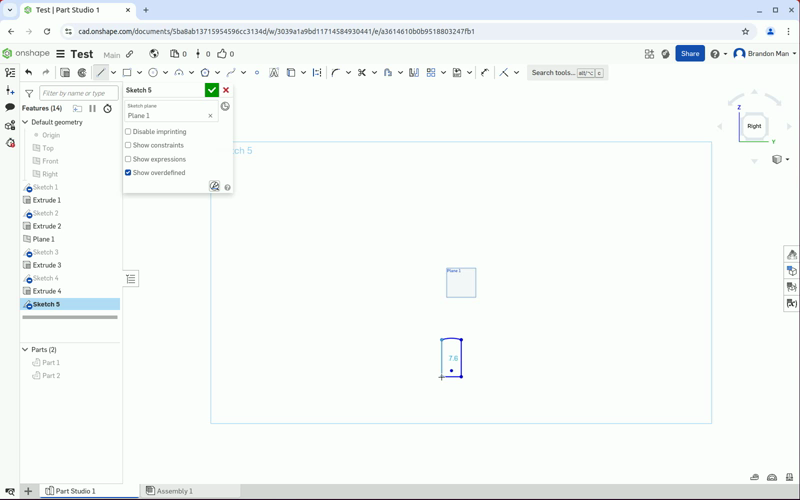
click(441, 376)
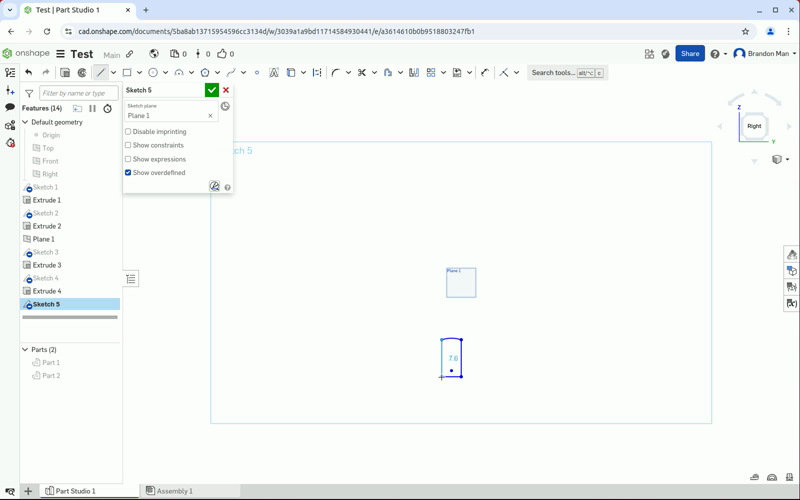
key(esc)
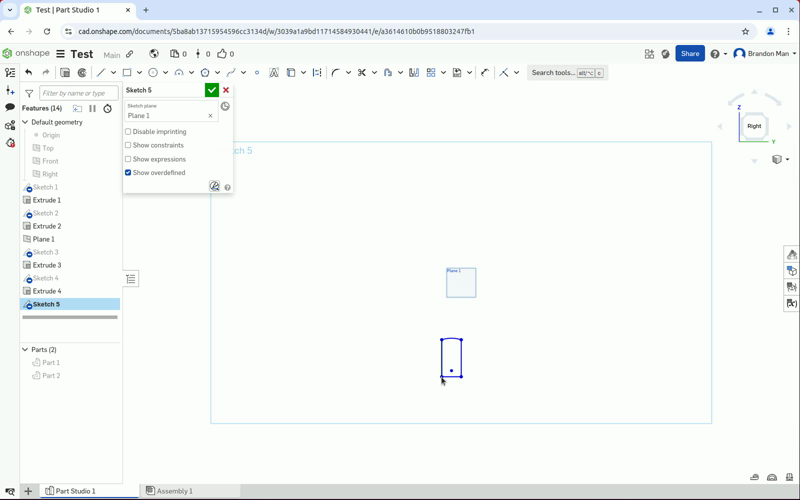
mouse_move(451, 363)
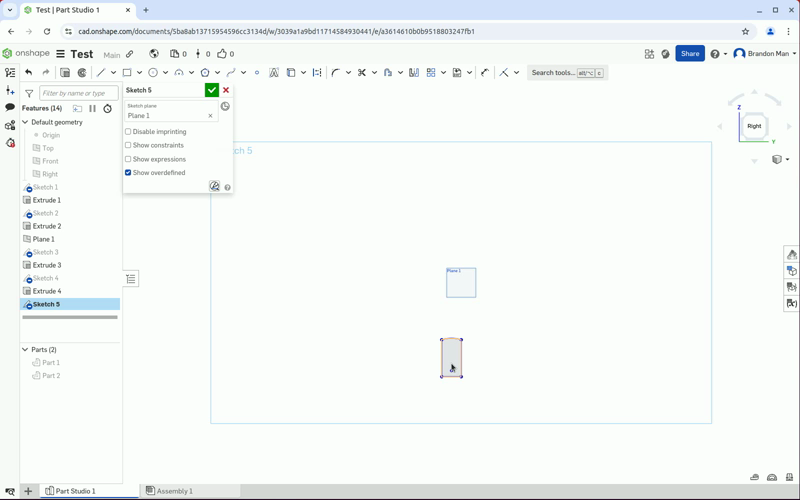
scroll(6)
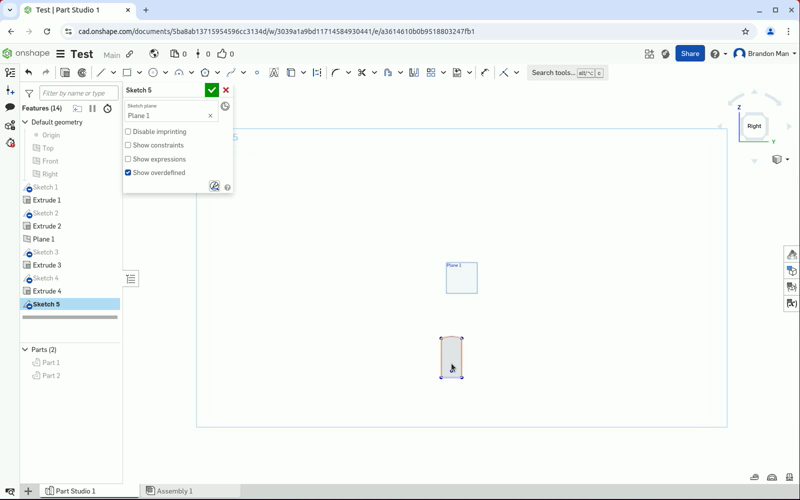
scroll(6)
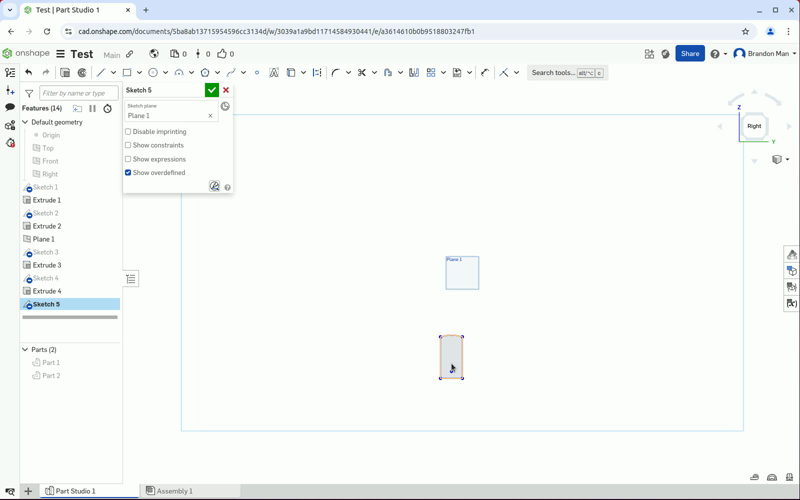
scroll(6)
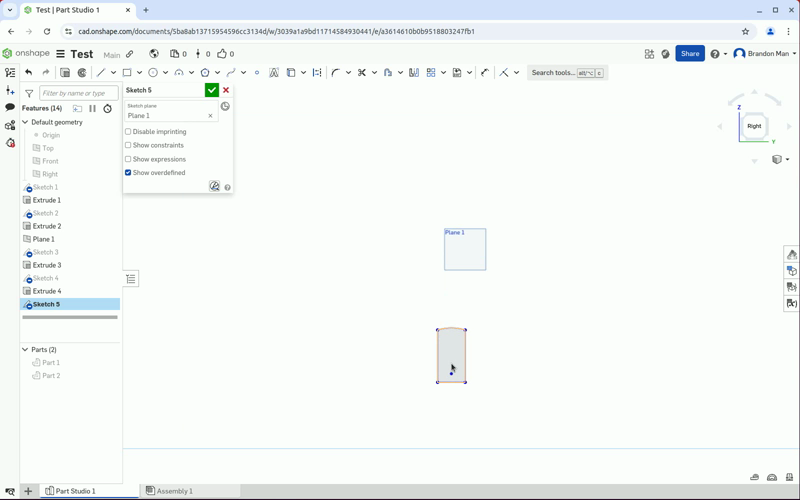
scroll(6)
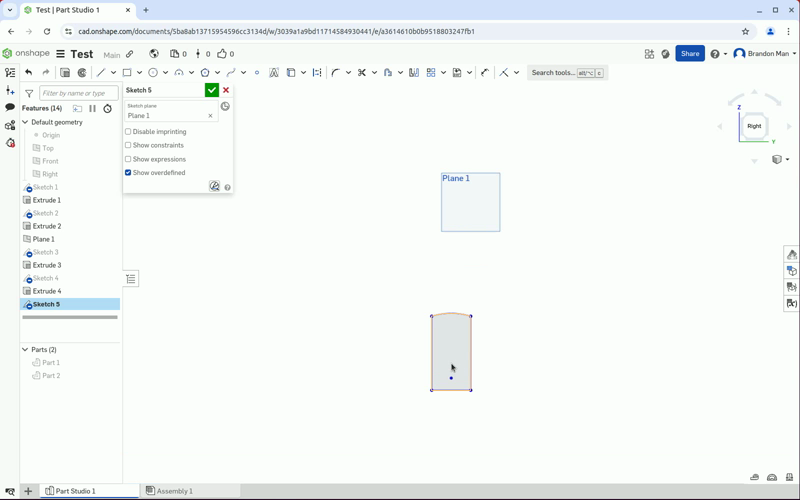
scroll(6)
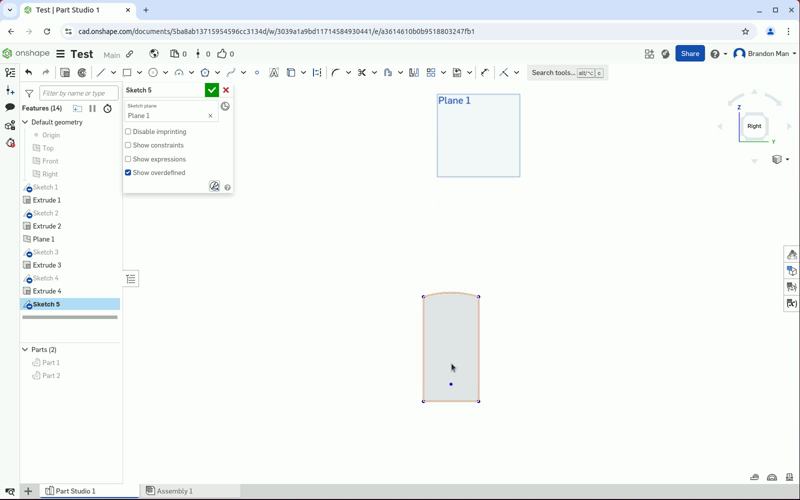
scroll(6)
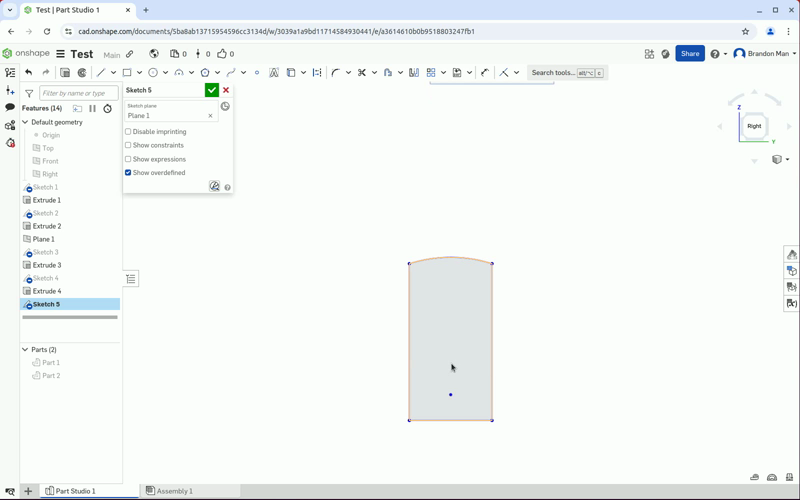
scroll(6)
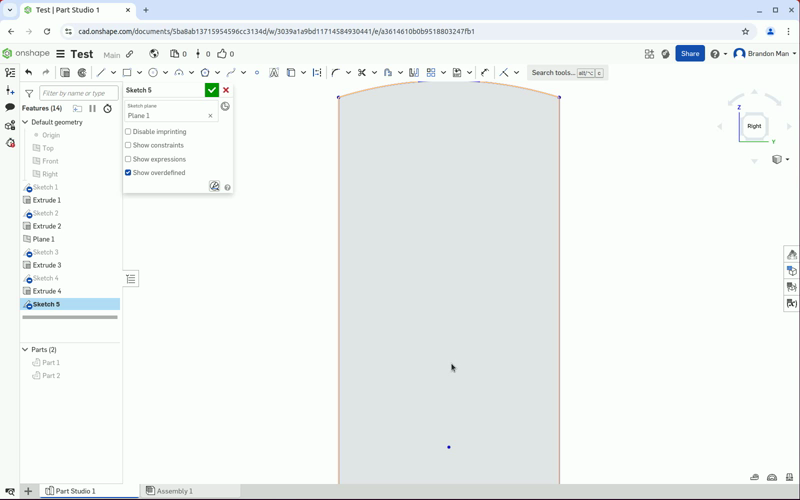
click(451, 363)
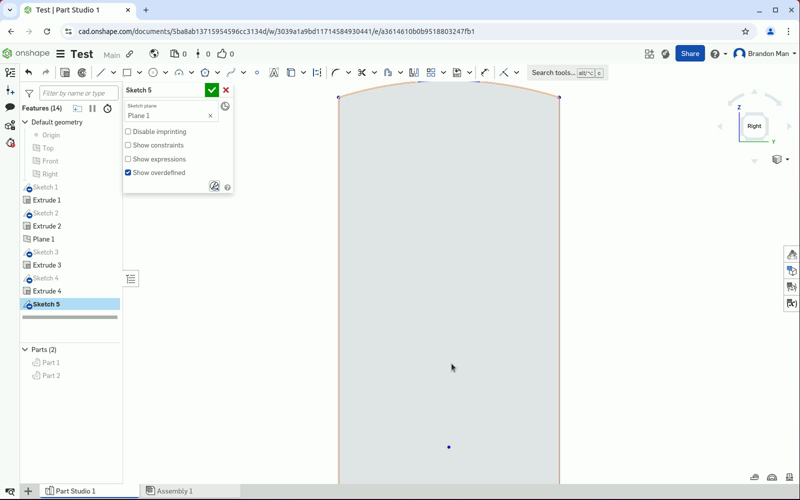
scroll(-6)
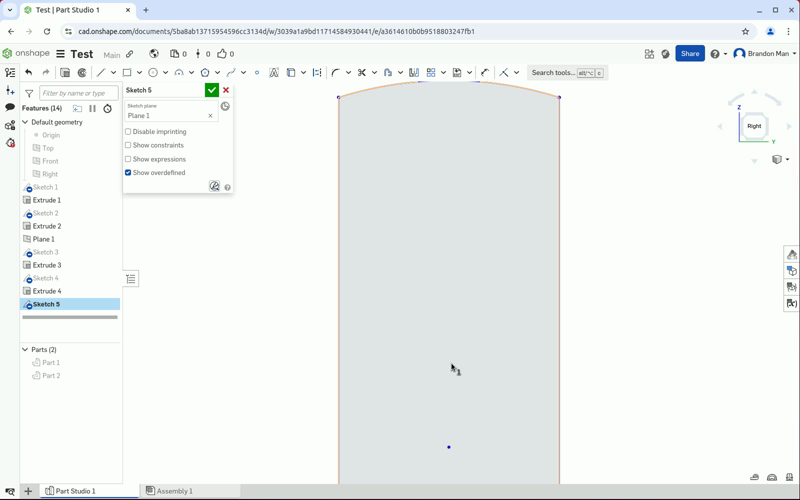
scroll(-6)
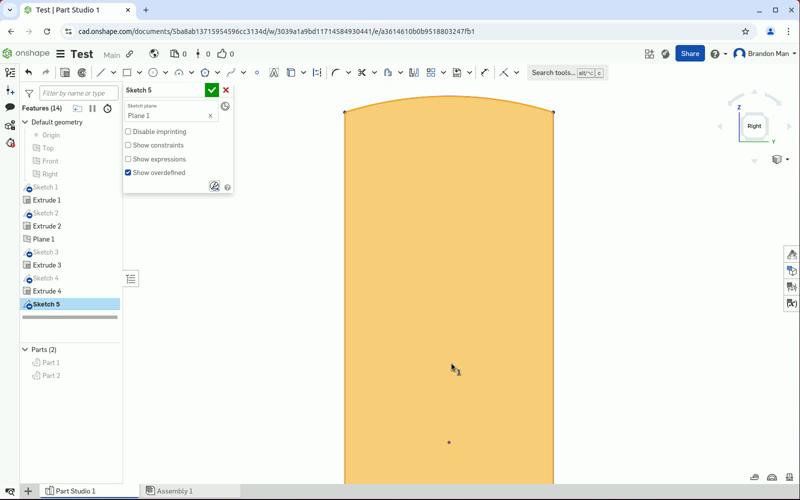
scroll(-6)
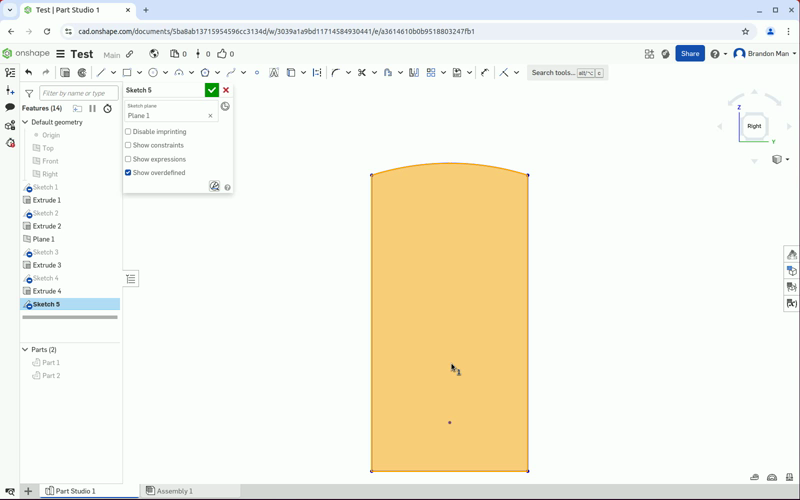
scroll(-6)
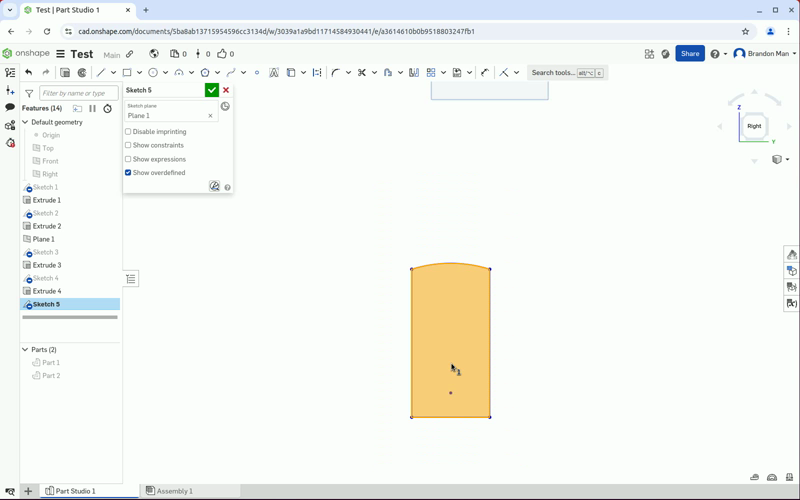
scroll(-6)
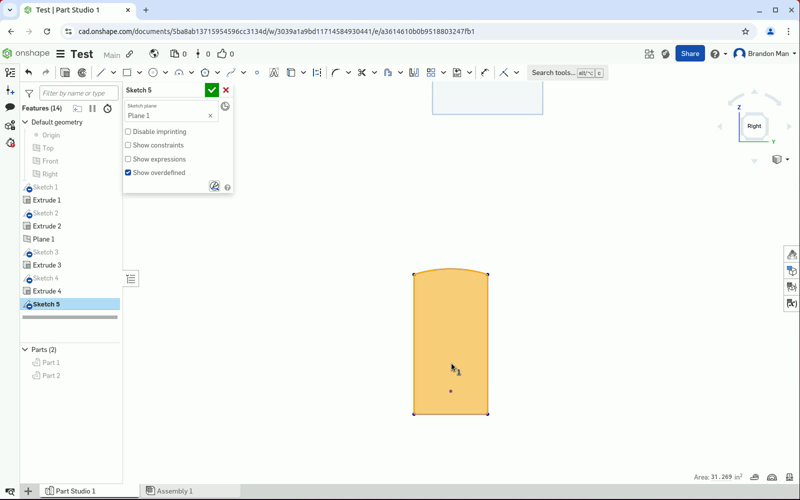
scroll(-6)
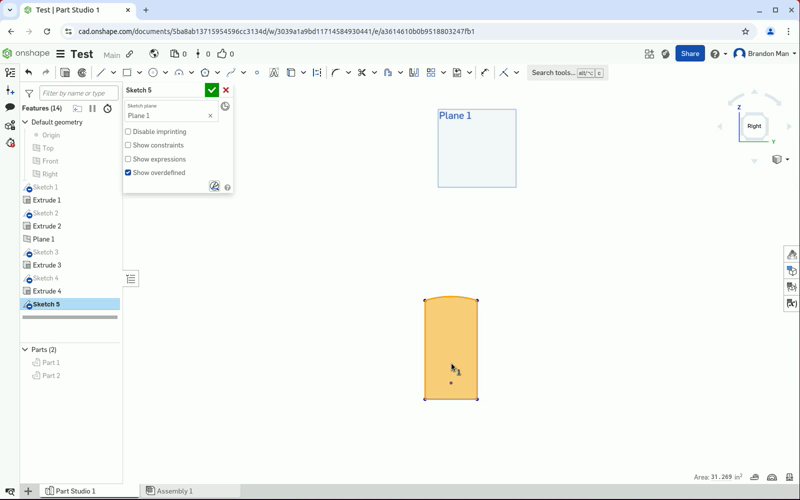
scroll(-6)
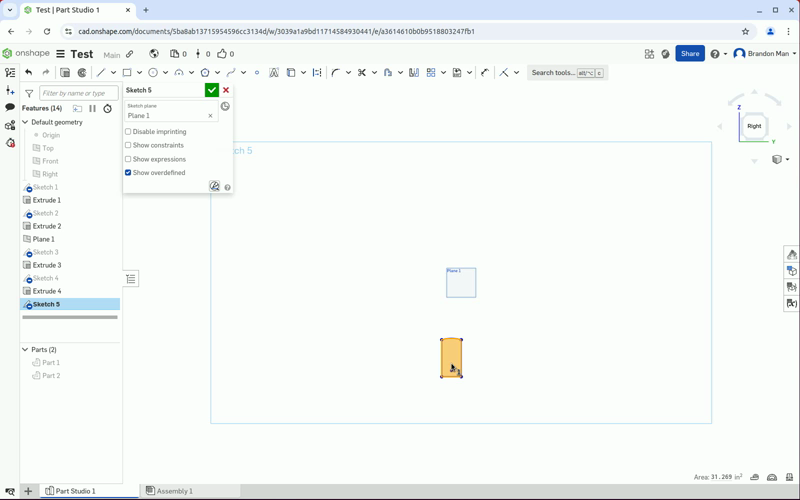
mouse_move(73, 352)
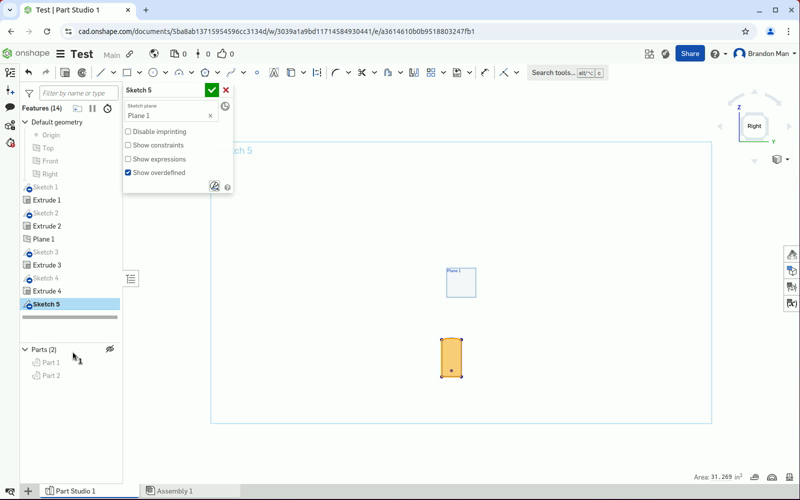
key(shift+y)
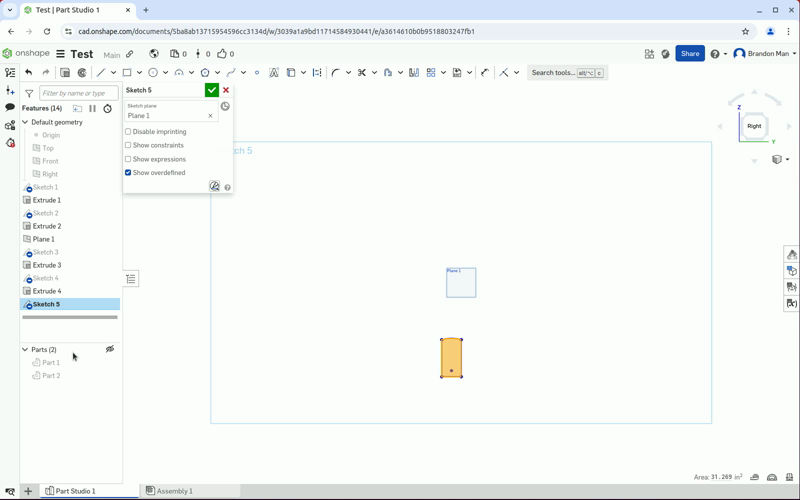
key(shift+e)
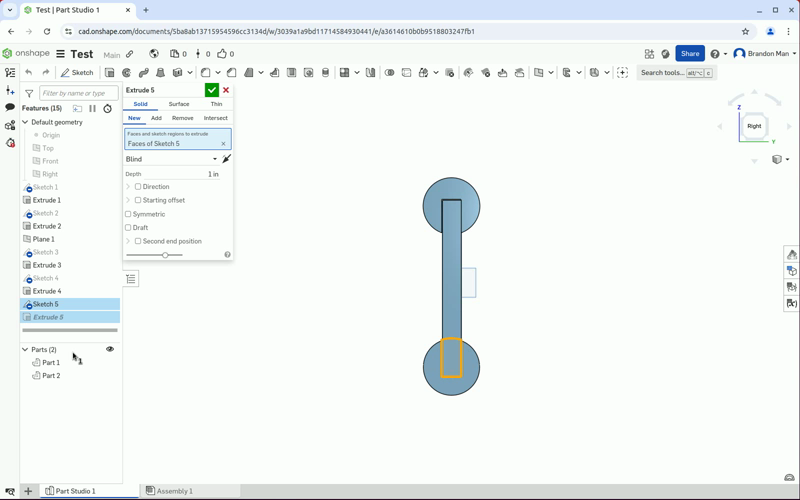
mouse_move(143, 106)
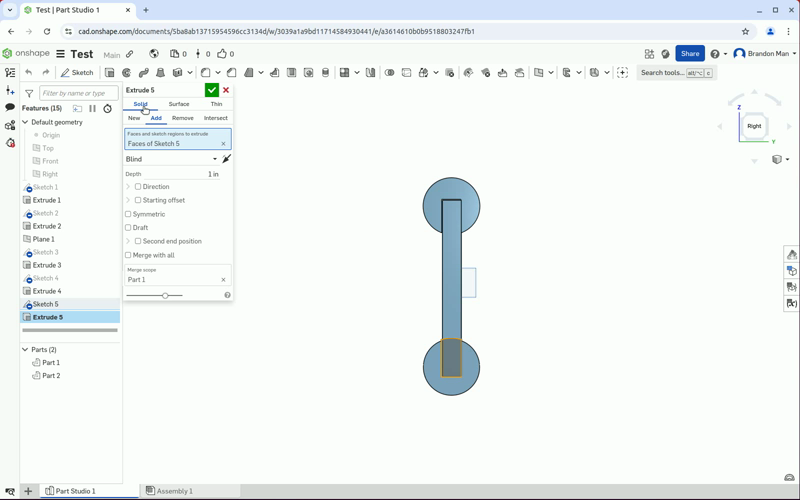
click(143, 106)
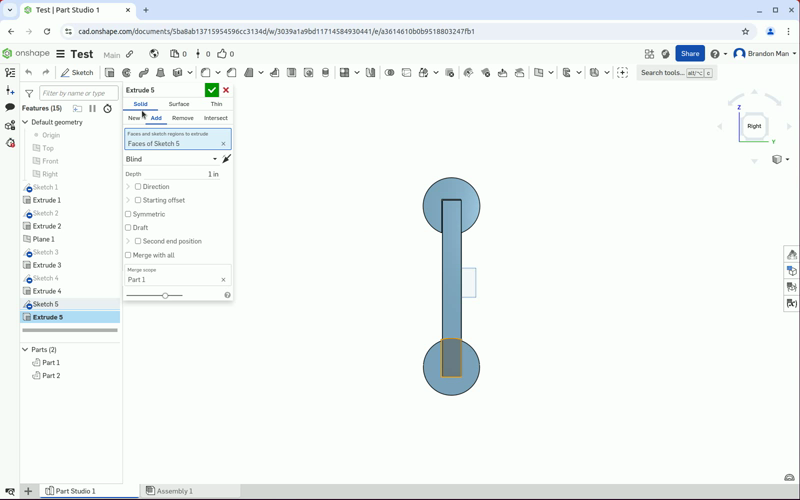
mouse_move(137, 120)
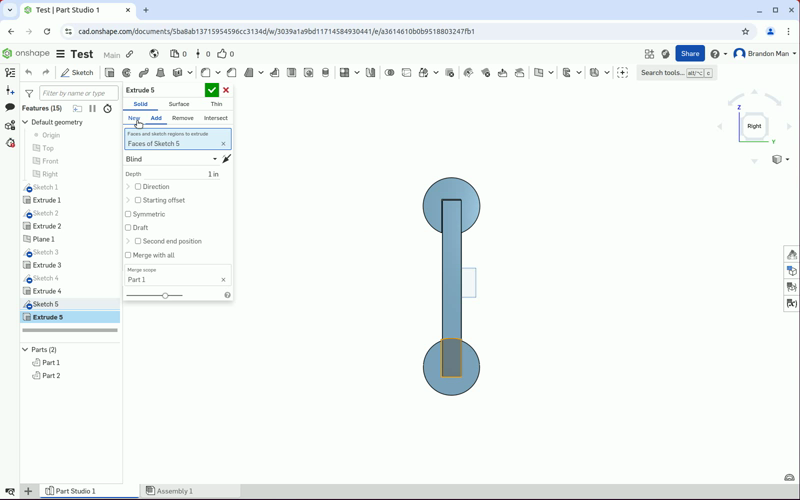
click(137, 120)
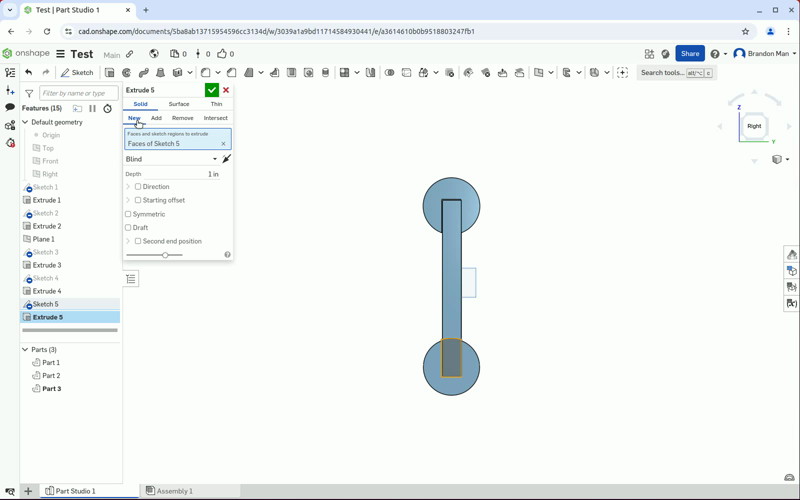
key(tab, 4)
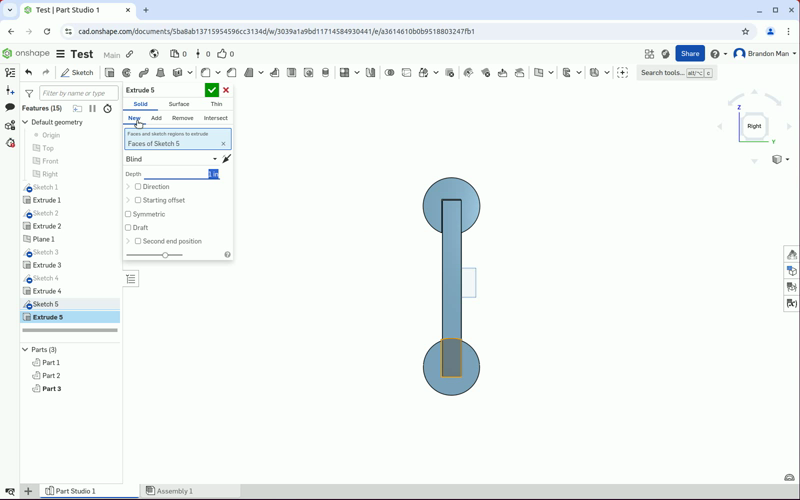
text(3.851)
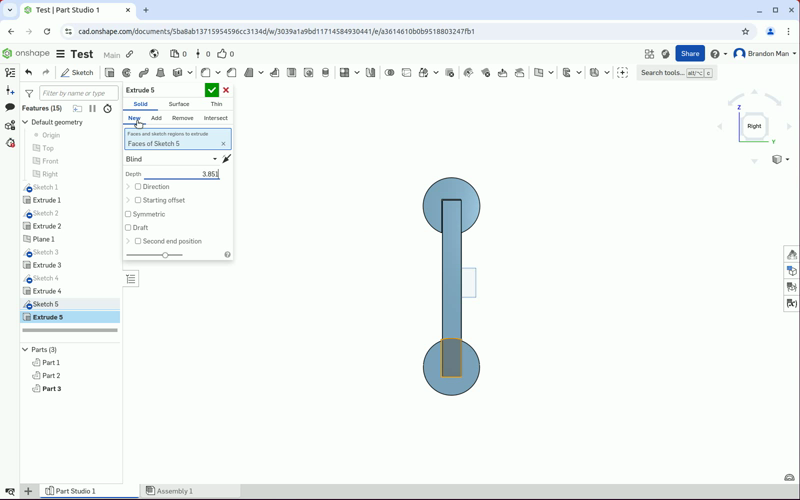
key(enter)
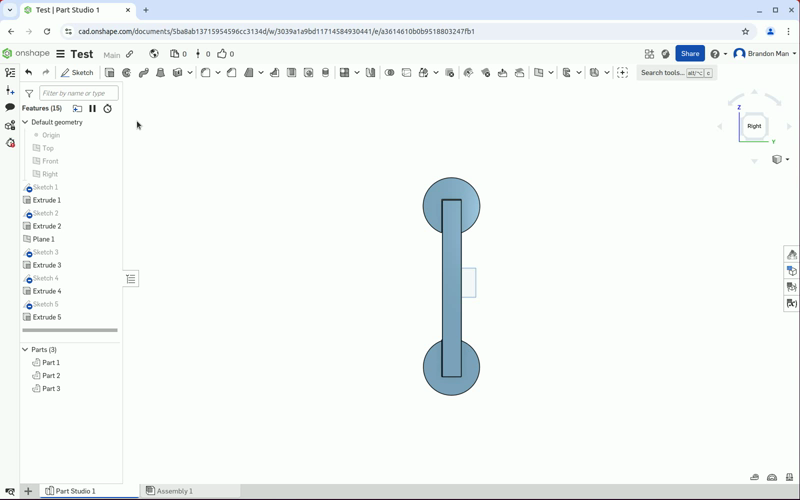
key(shift+h)
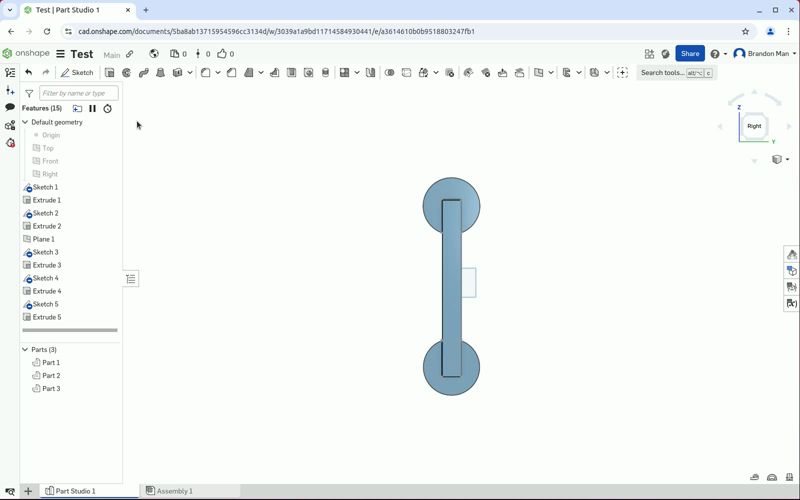
key(shift+h)
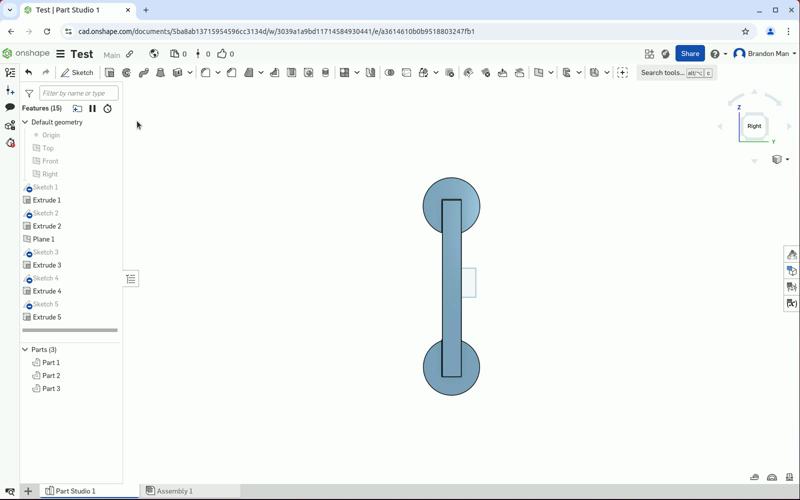
mouse_move(73, 189)
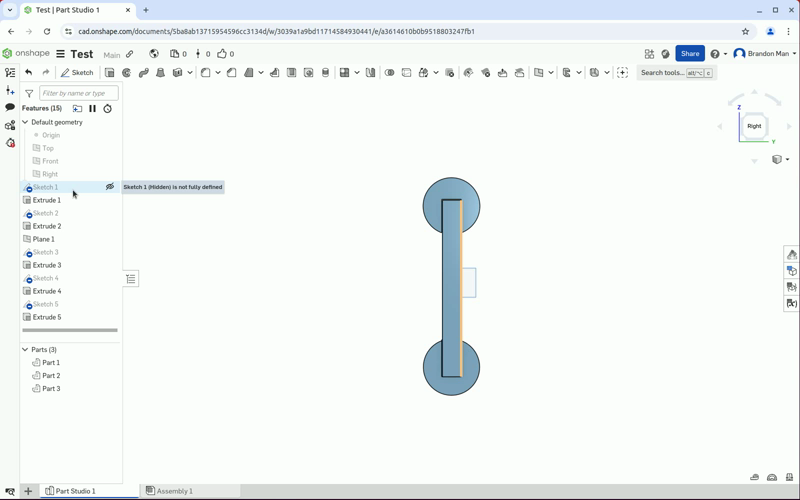
click(73, 189)
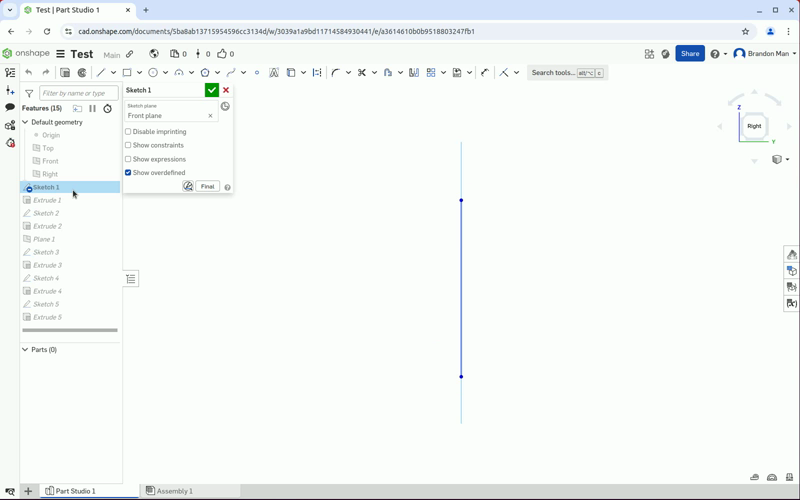
mouse_move(229, 92)
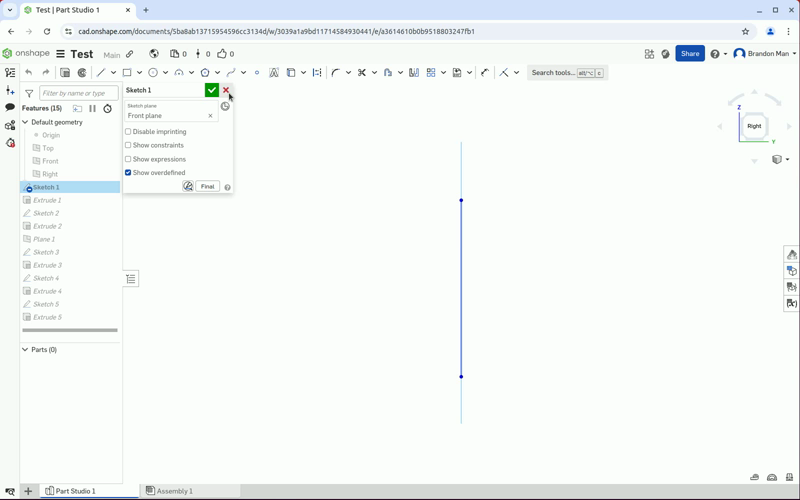
click(229, 92)
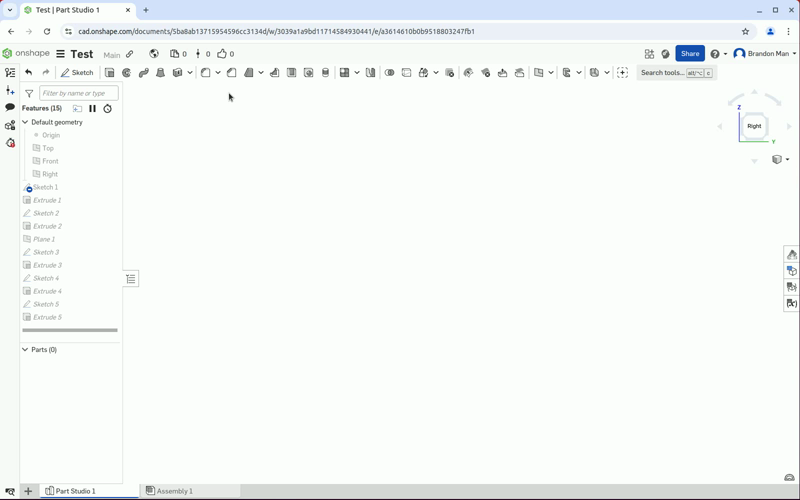
key(shift+s)
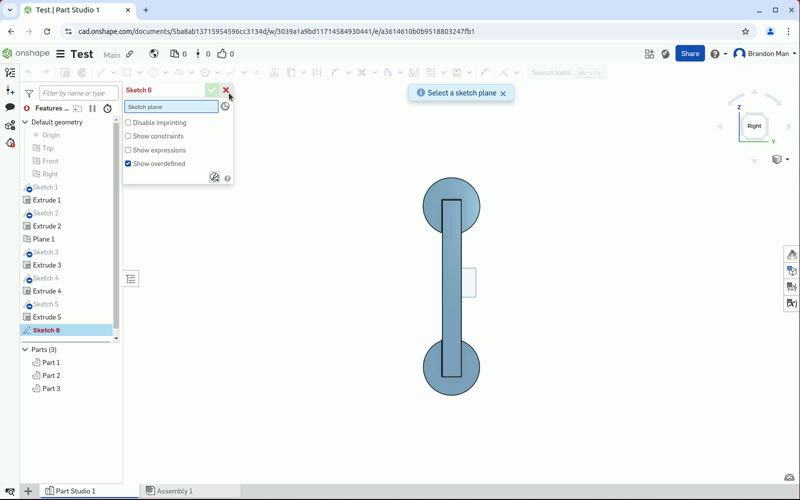
mouse_move(69, 241)
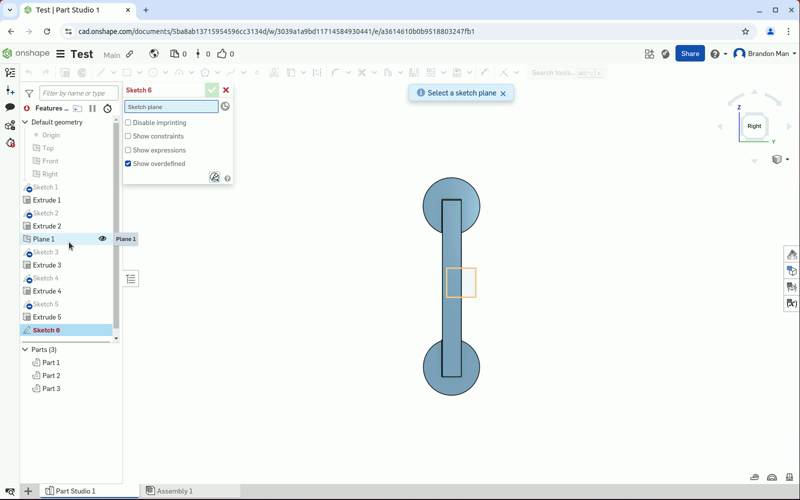
click(69, 241)
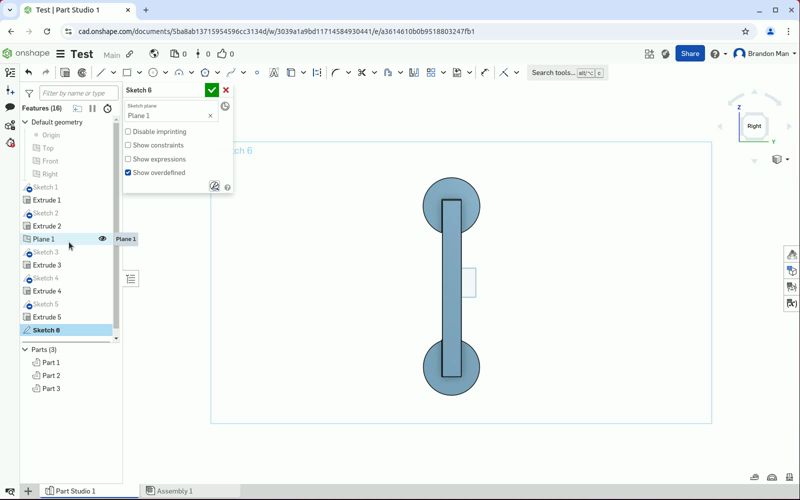
mouse_move(73, 352)
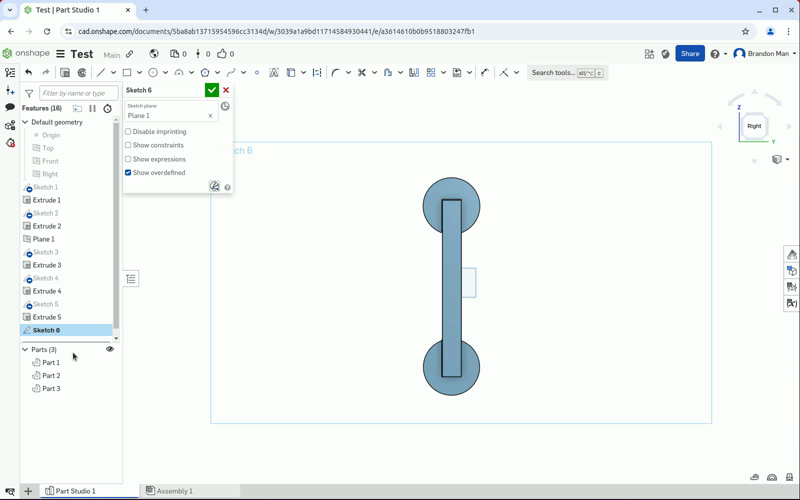
key(y)
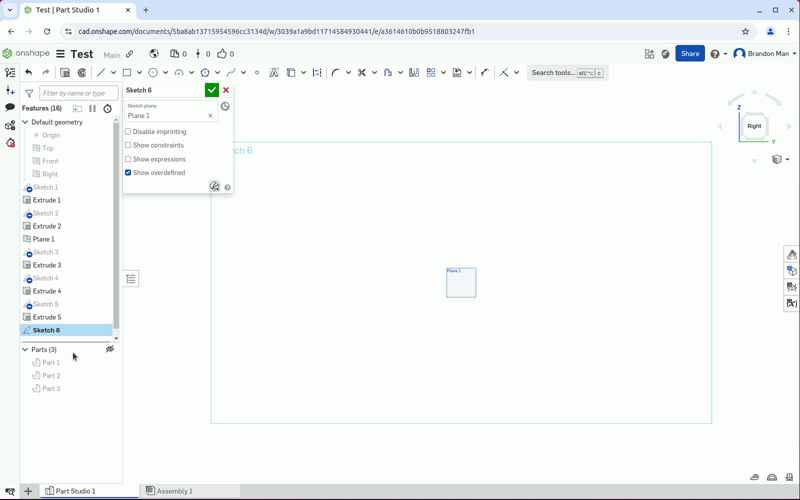
key(a)
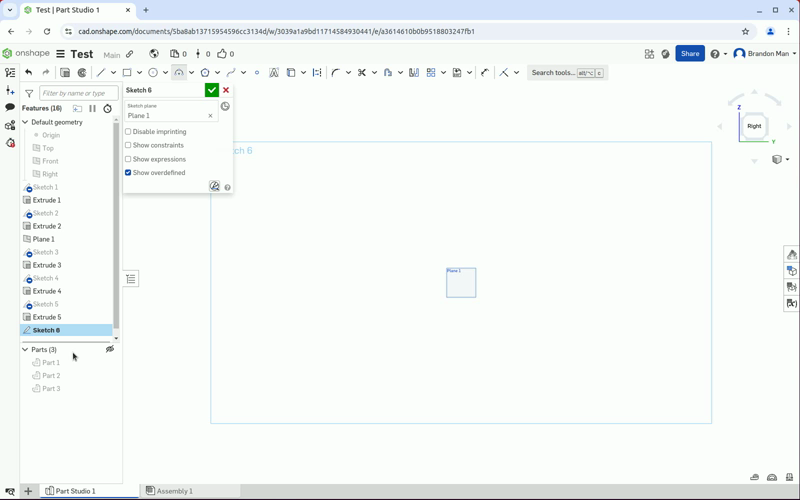
key_down(shift)
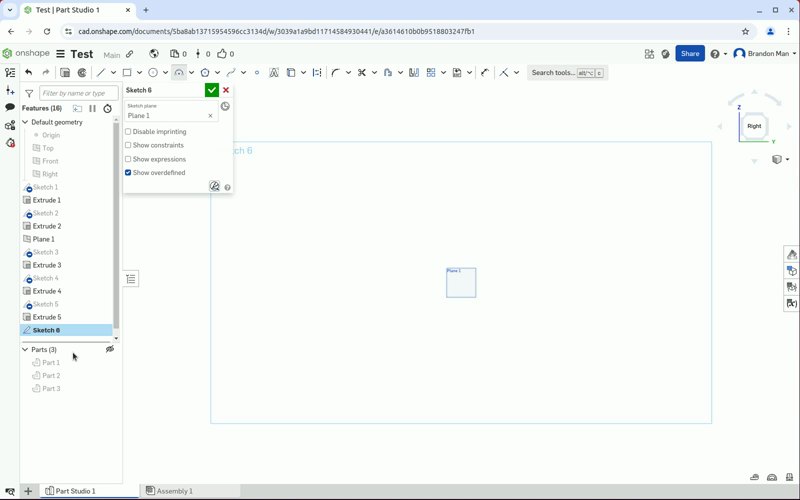
mouse_move(441, 232)
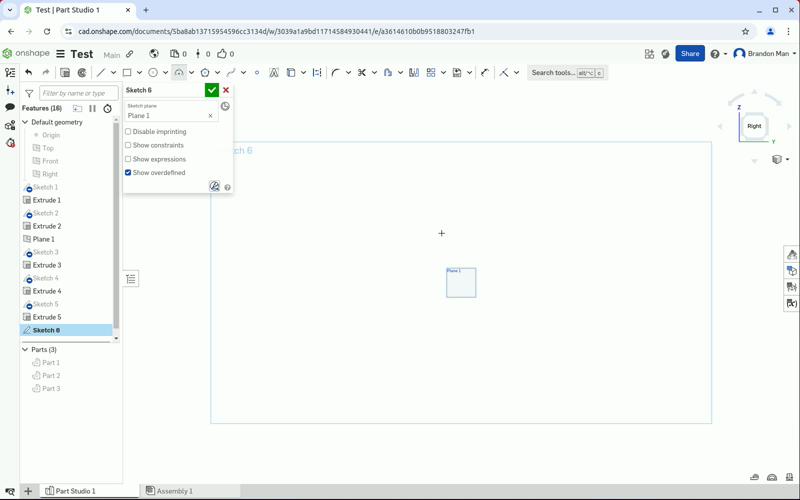
click(441, 232)
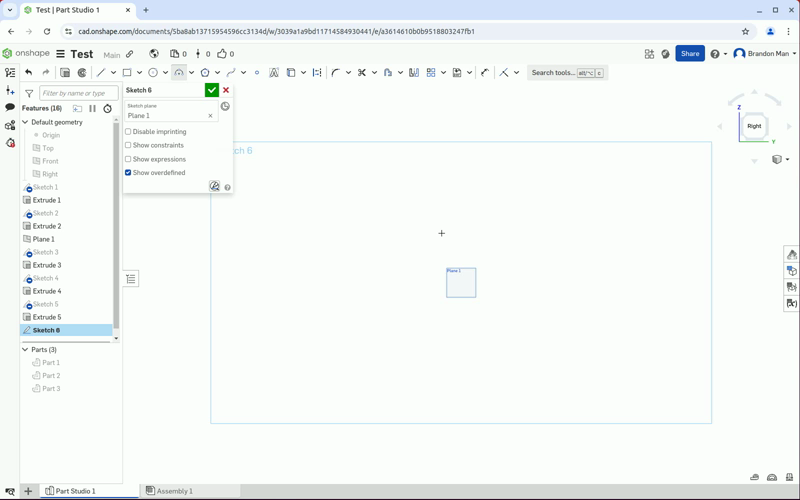
key_up(shift)
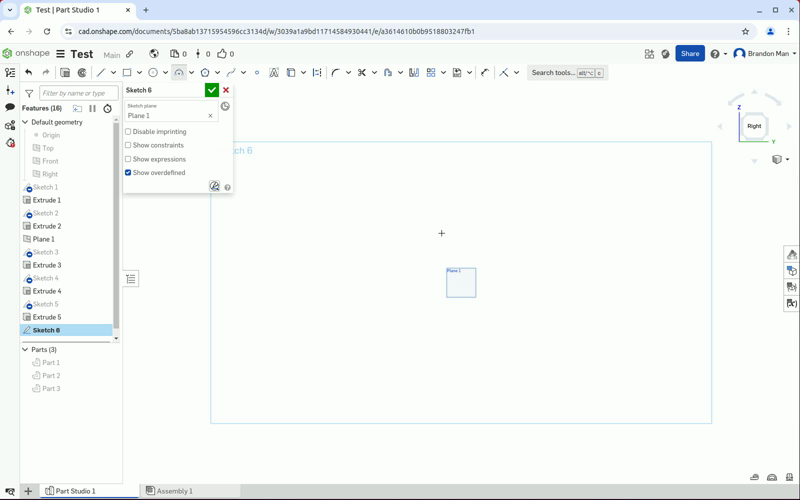
key_down(shift)
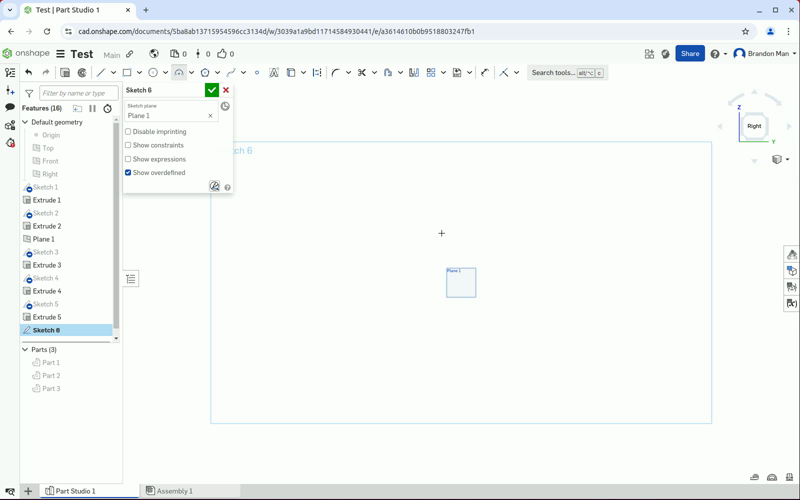
mouse_move(460, 232)
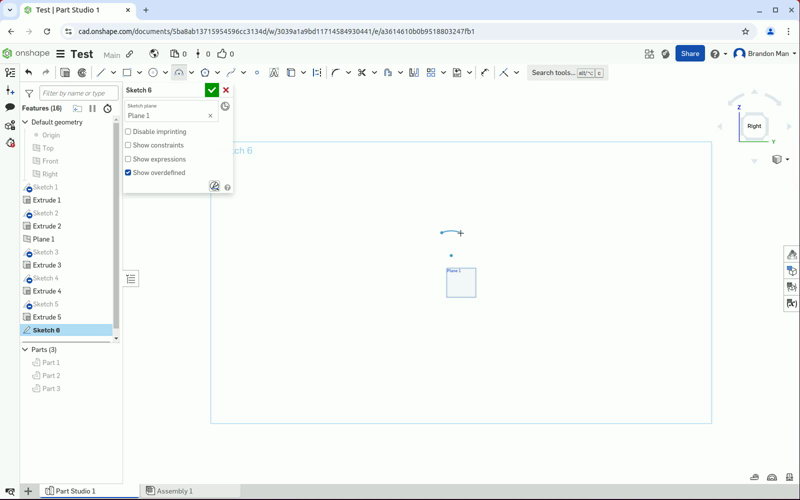
click(460, 232)
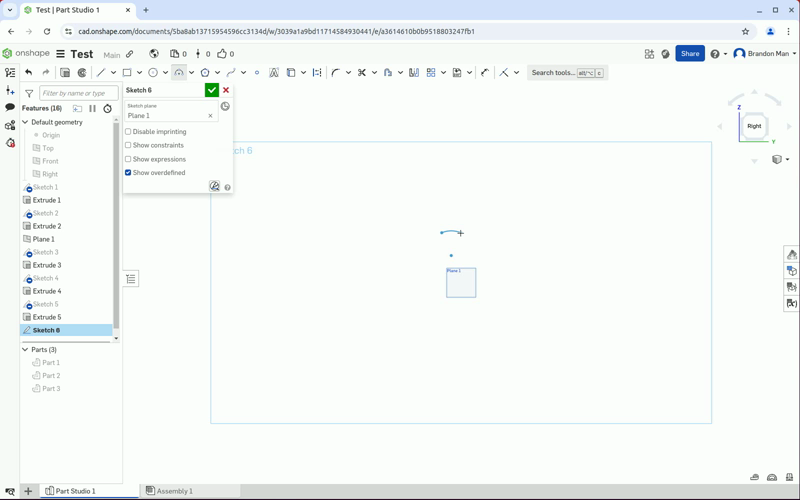
mouse_move(451, 234)
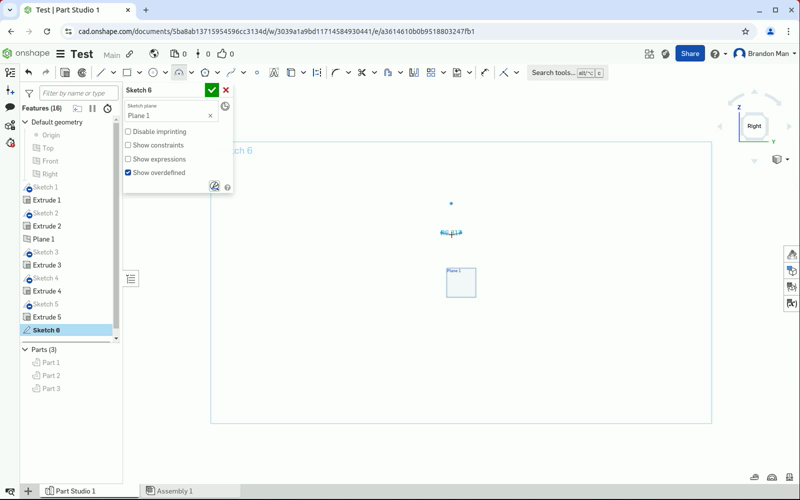
click(451, 234)
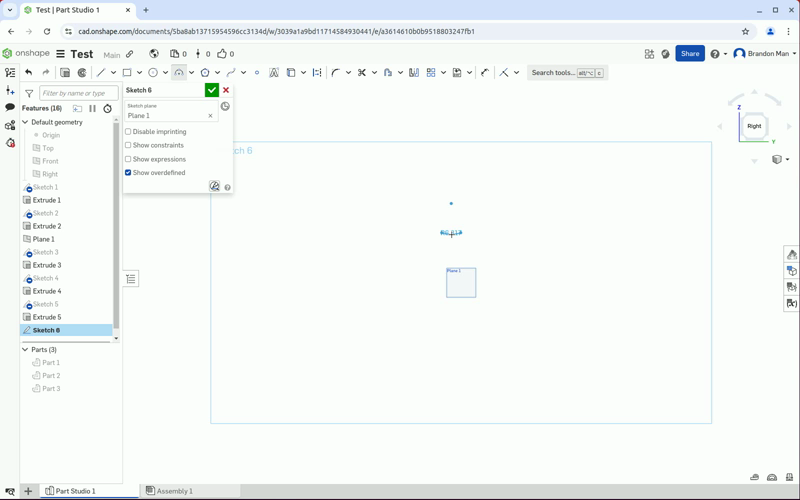
key_up(shift)
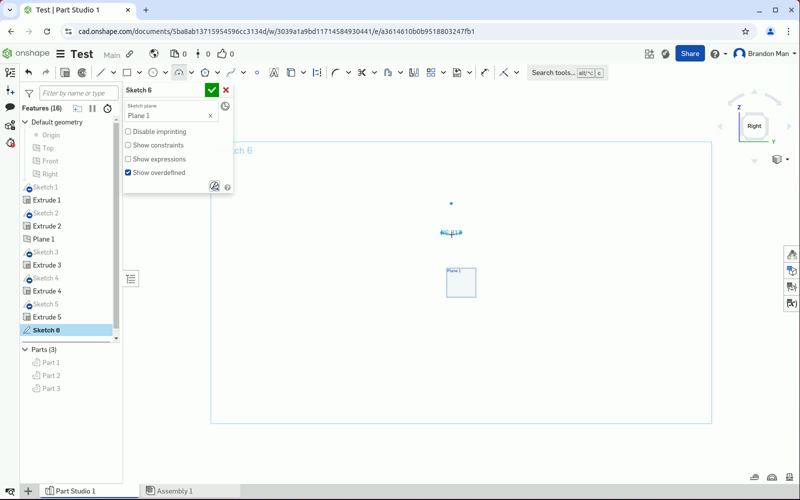
key(esc)
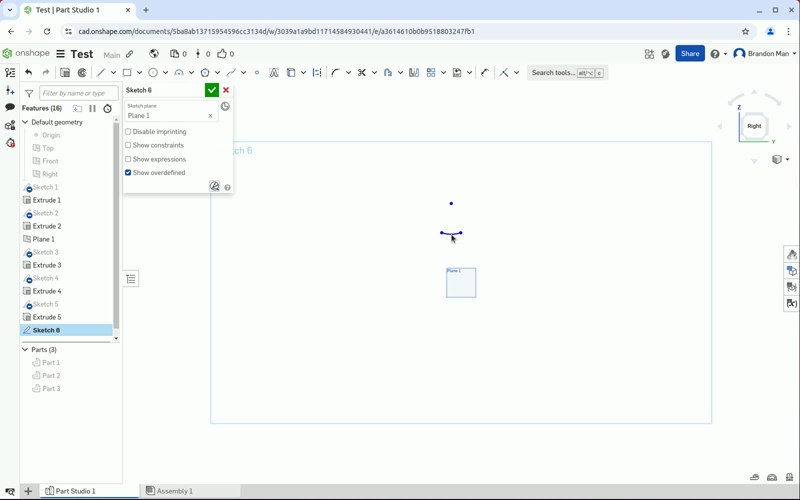
key(l)
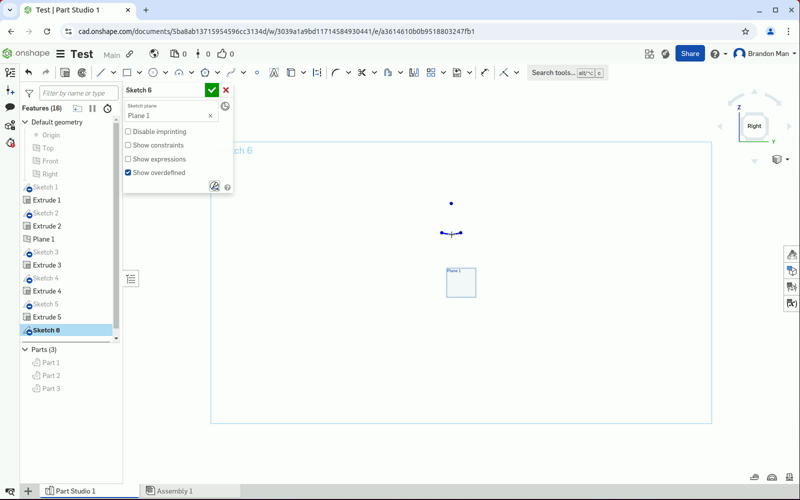
mouse_move(460, 232)
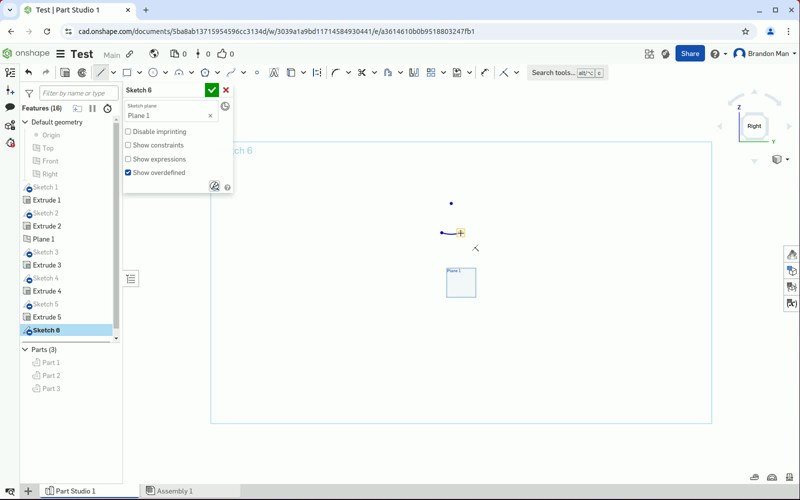
click(460, 232)
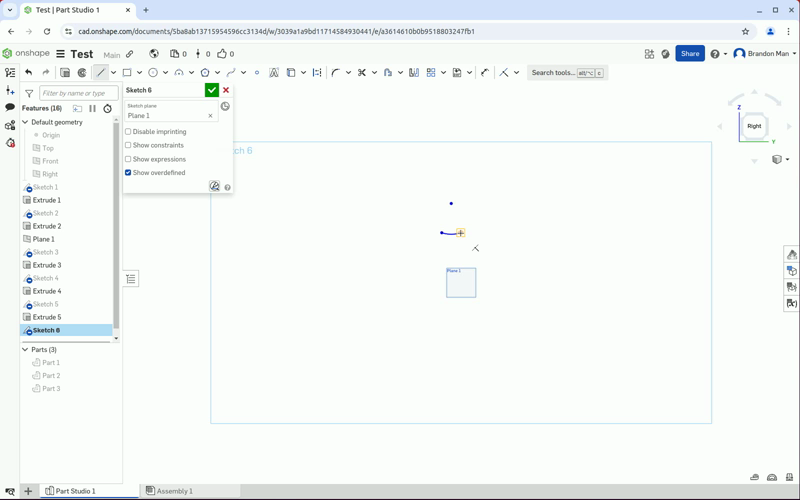
key_down(shift)
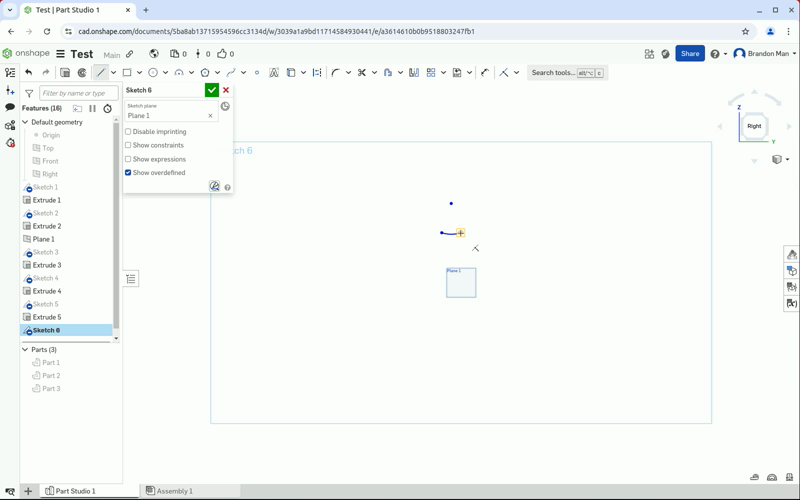
mouse_move(490, 232)
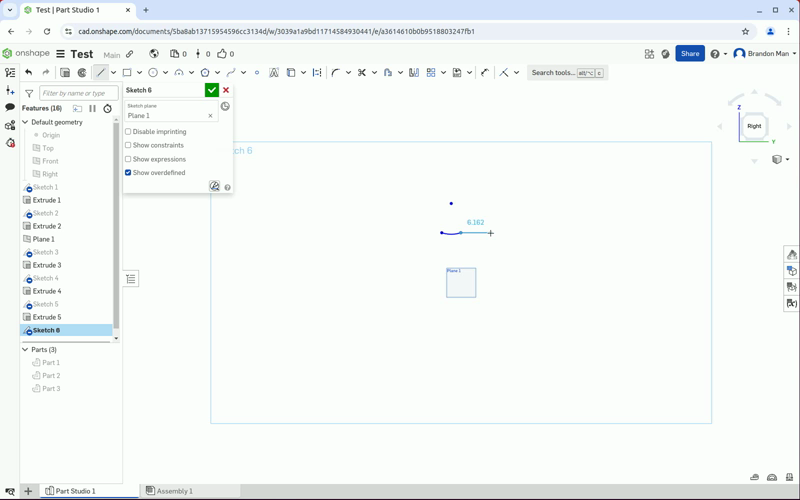
mouse_move(460, 198)
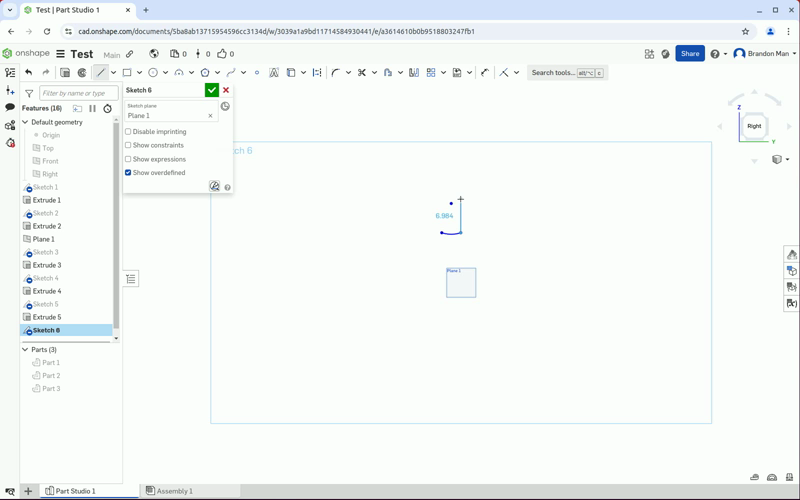
click(460, 198)
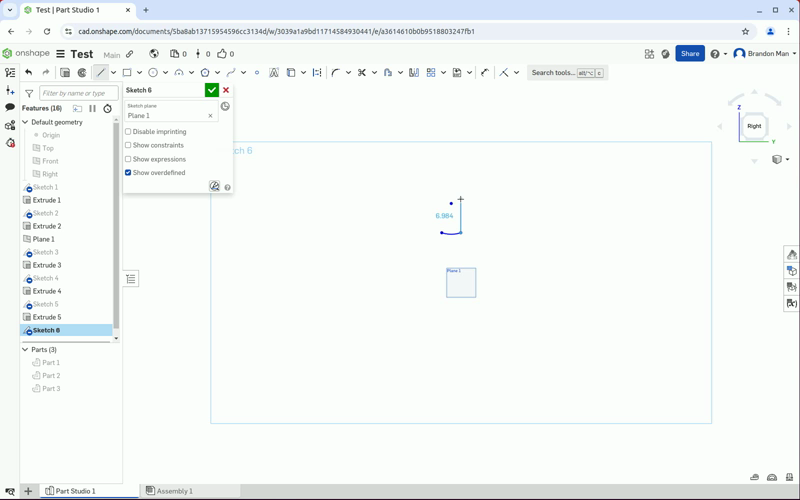
key_up(shift)
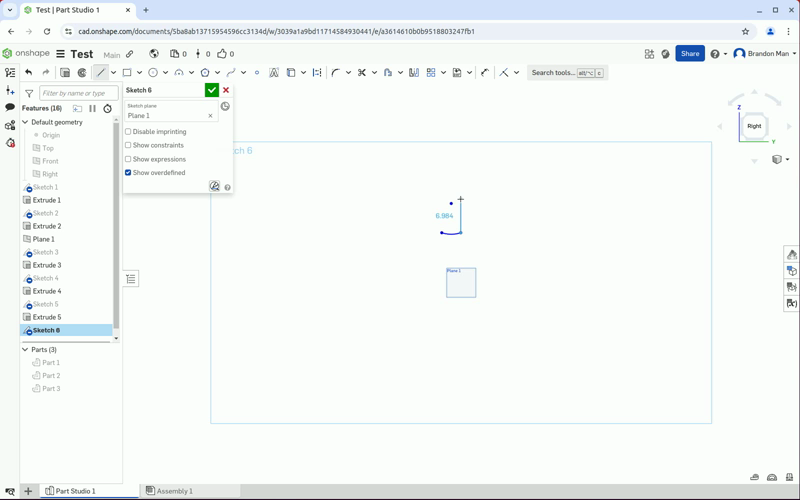
key_down(shift)
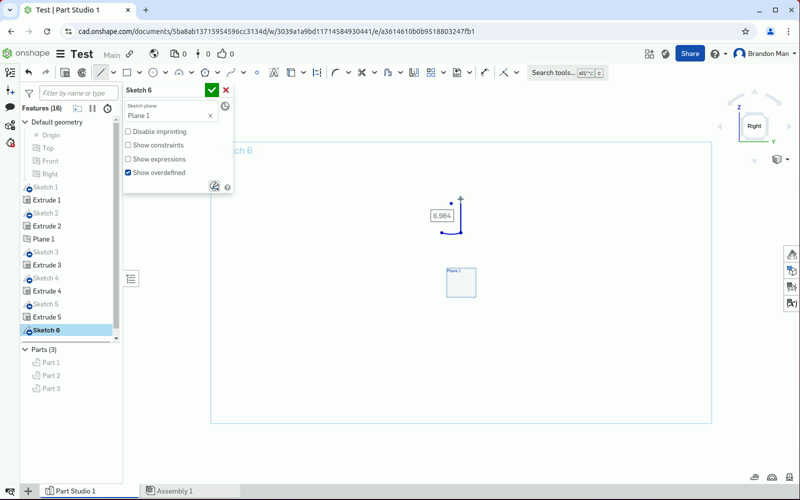
mouse_move(490, 198)
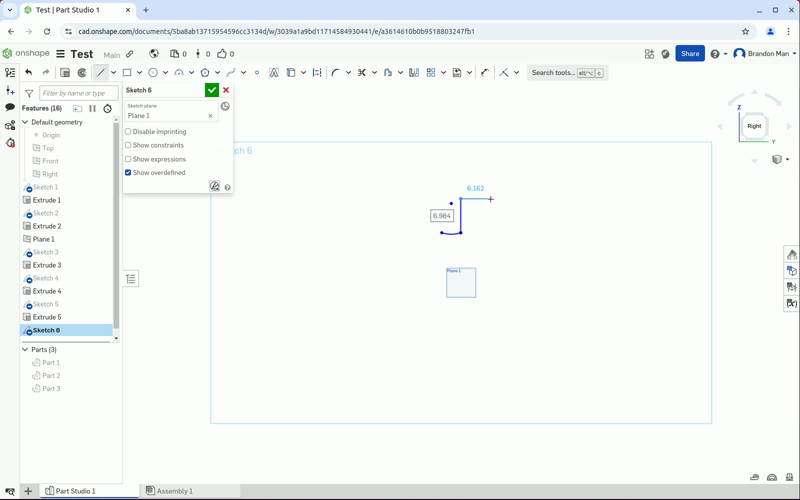
mouse_move(441, 198)
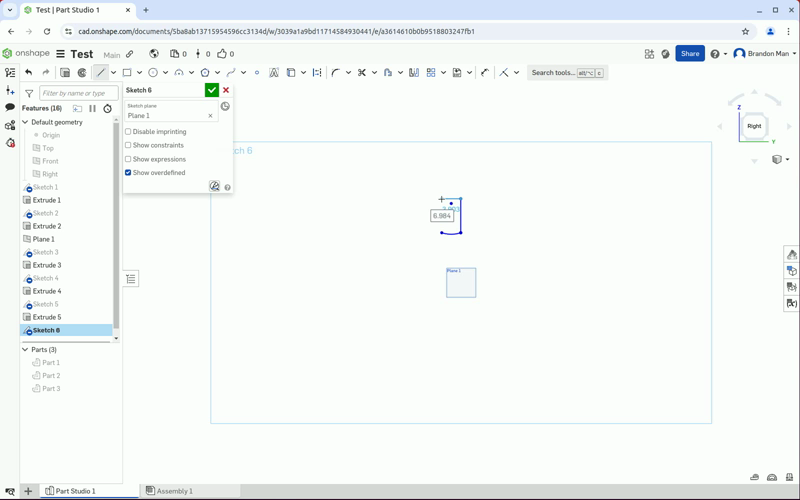
click(441, 198)
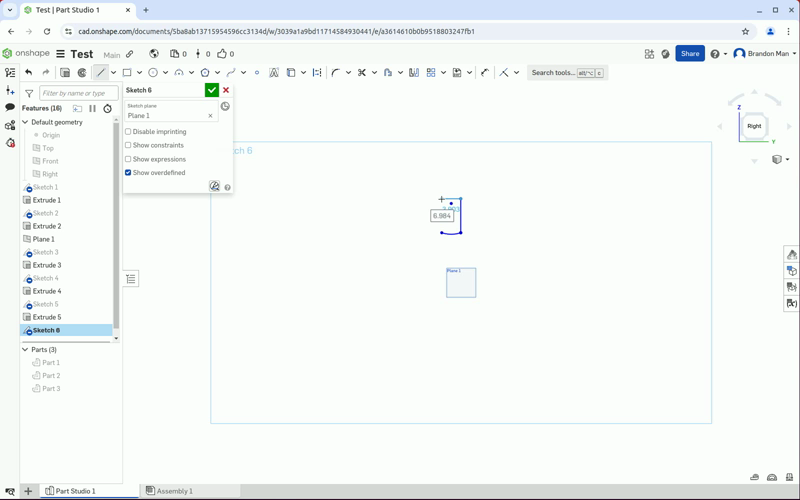
key_up(shift)
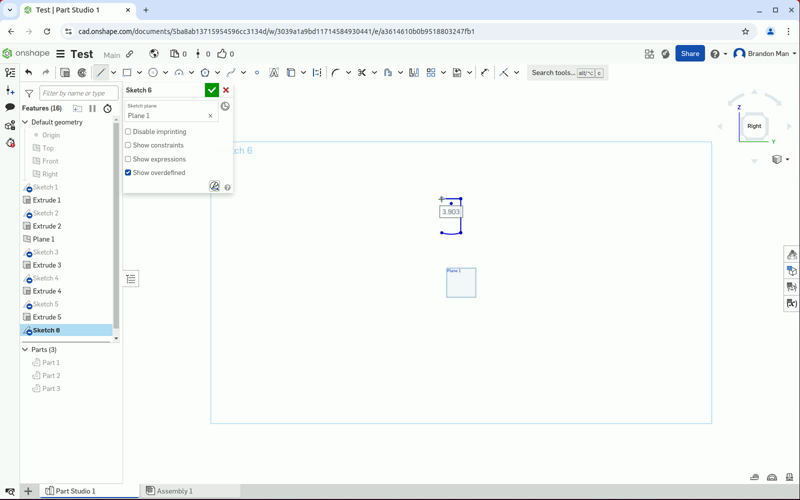
mouse_move(471, 198)
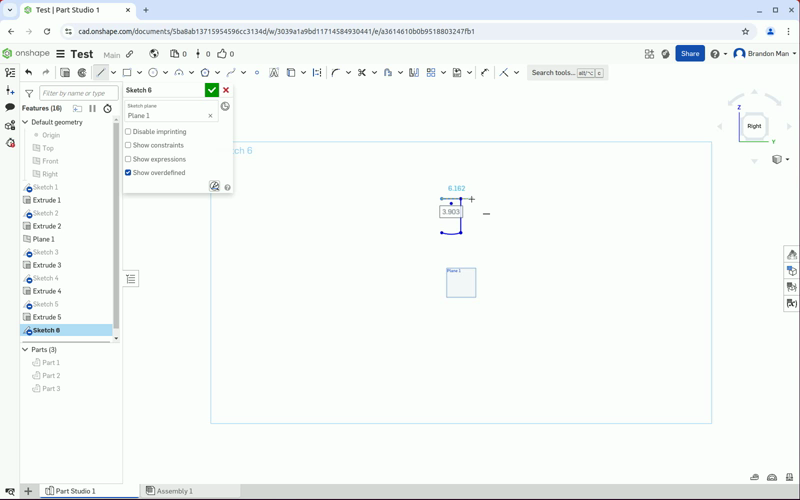
key_down(shift)
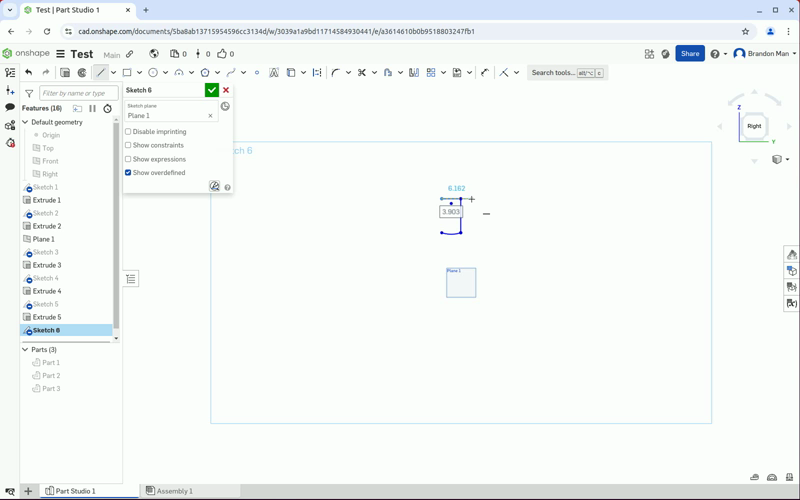
mouse_move(441, 232)
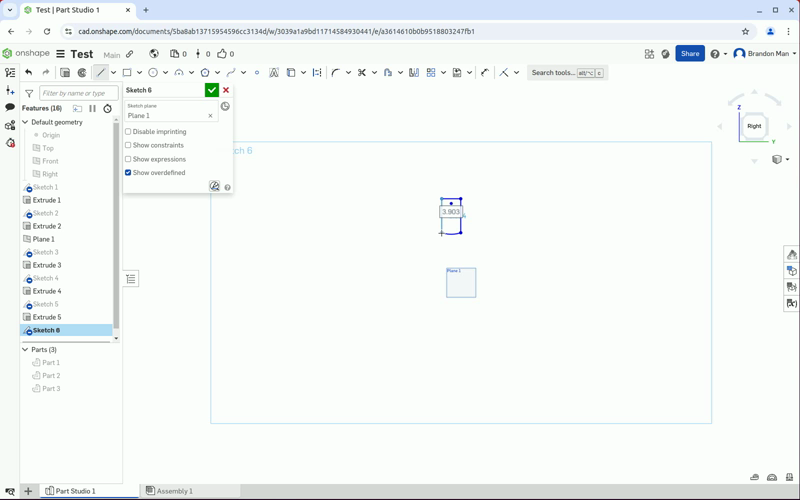
key_up(shift)
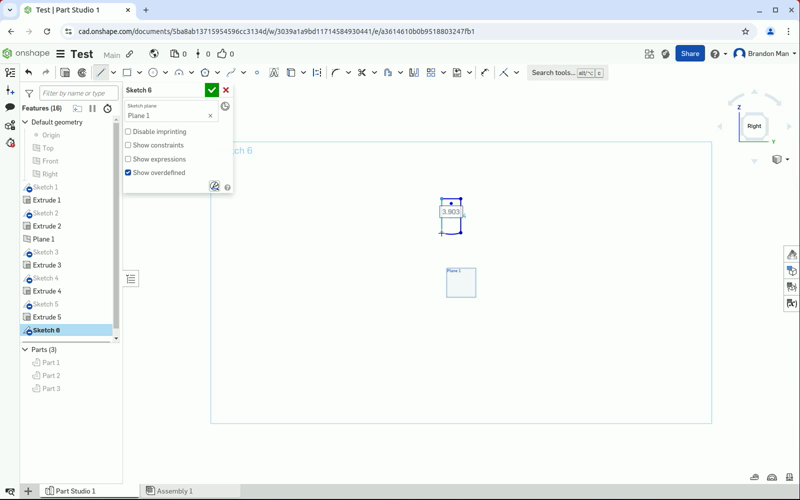
click(441, 232)
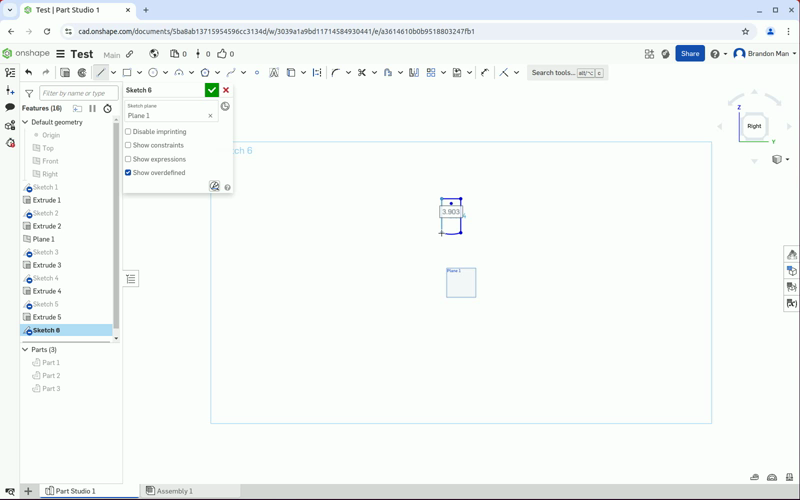
key(esc)
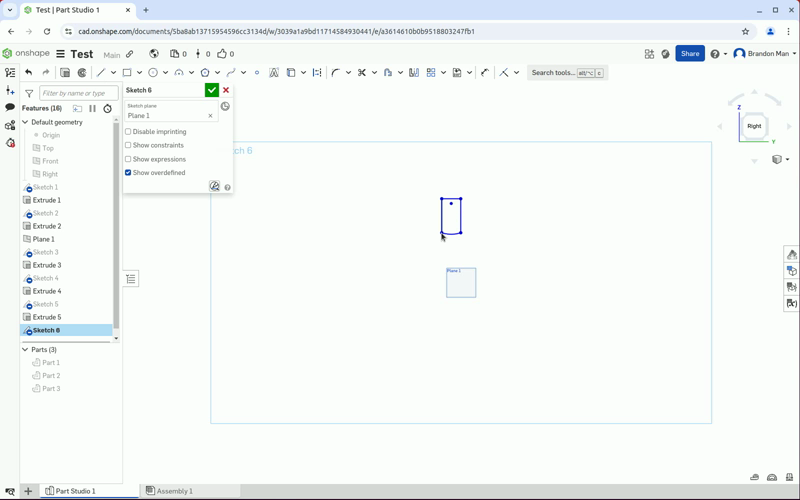
mouse_move(442, 226)
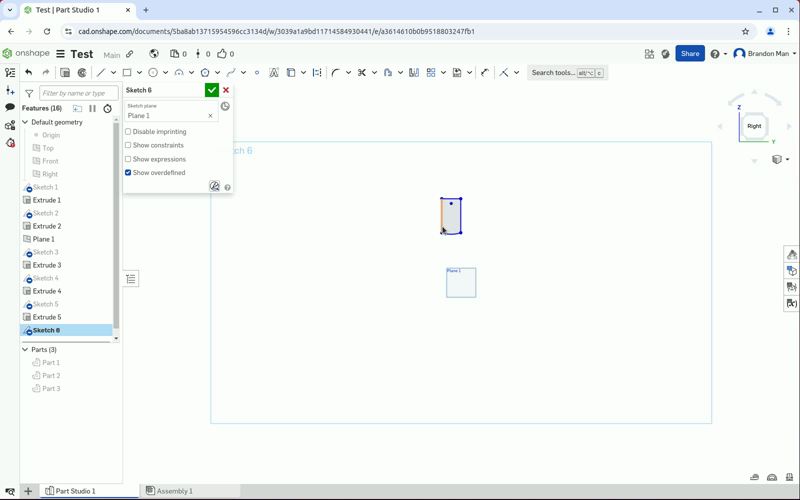
scroll(6)
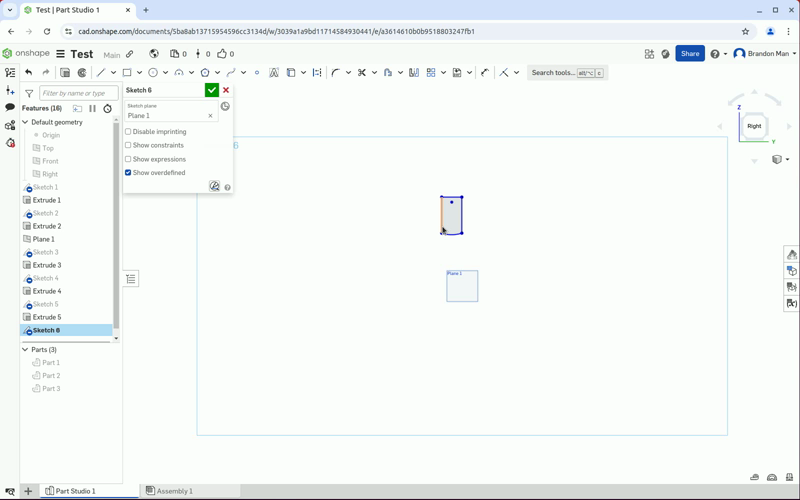
scroll(6)
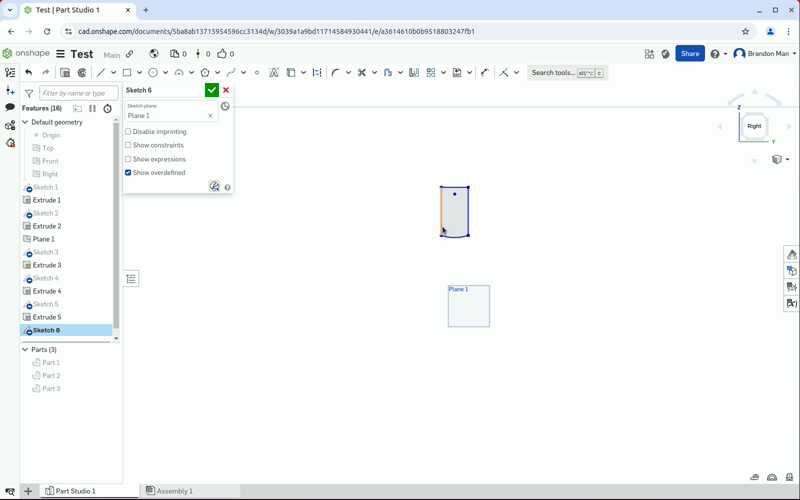
scroll(6)
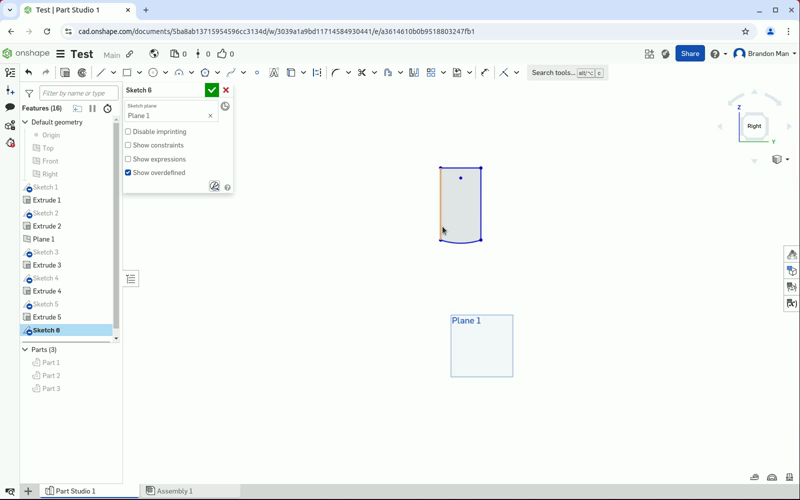
scroll(6)
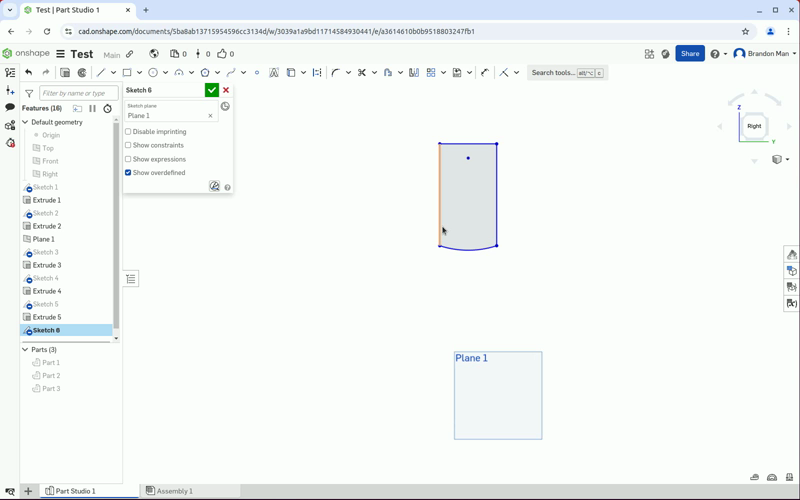
scroll(6)
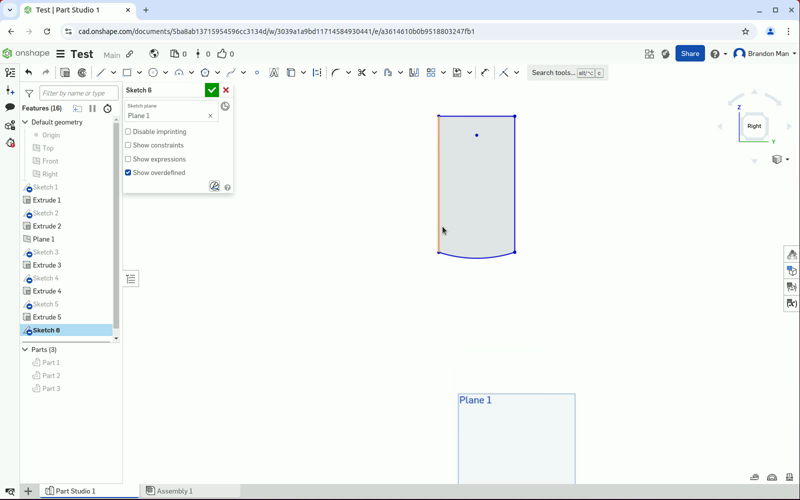
scroll(6)
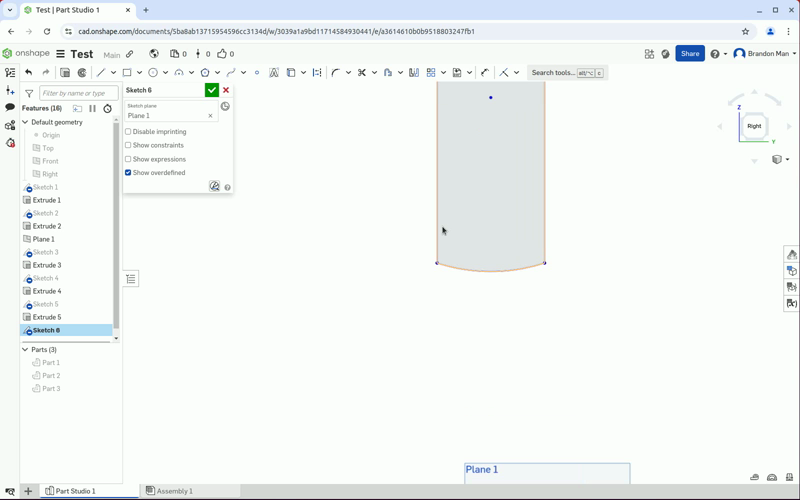
scroll(6)
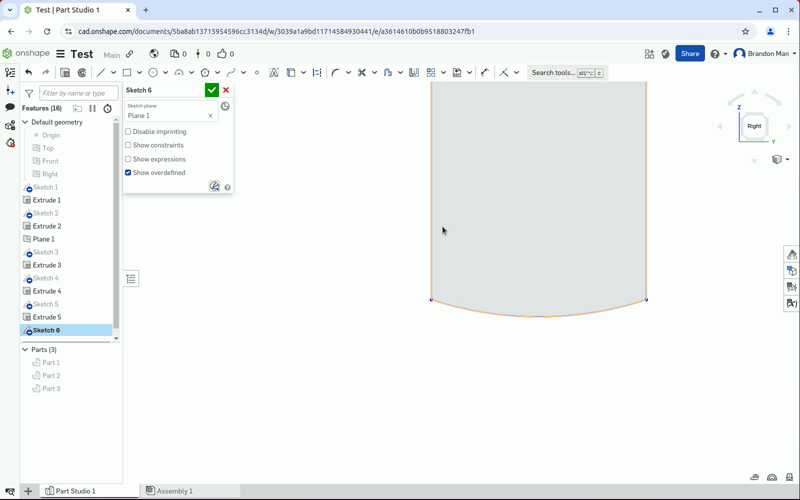
click(442, 226)
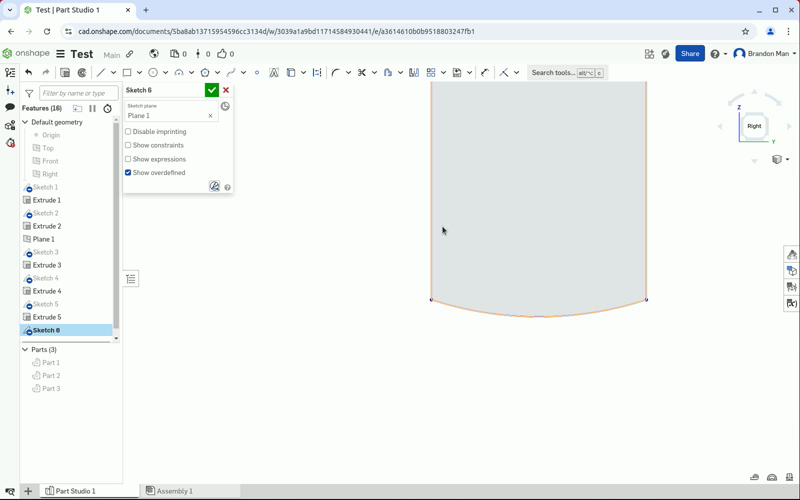
scroll(-6)
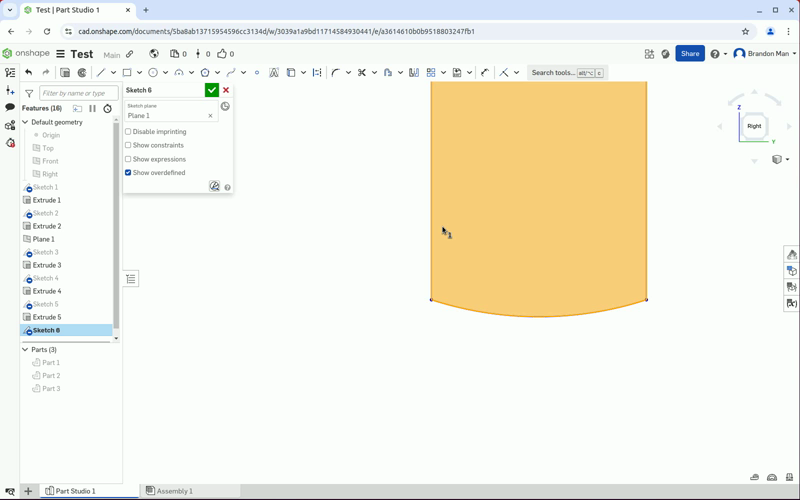
scroll(-6)
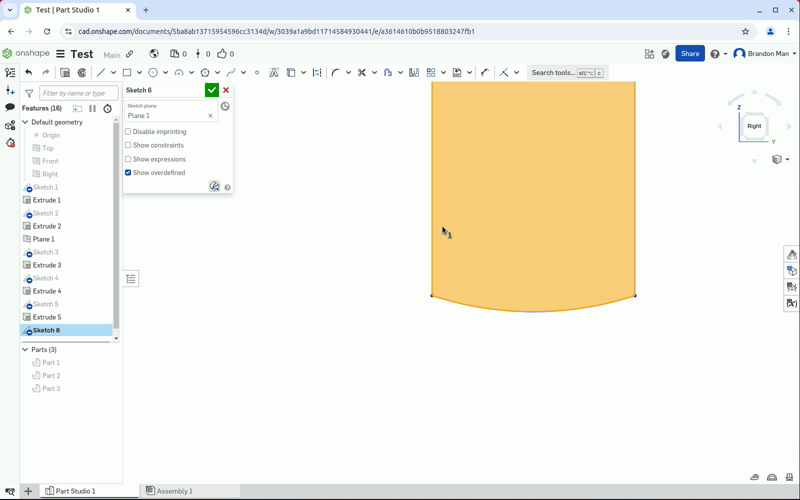
scroll(-6)
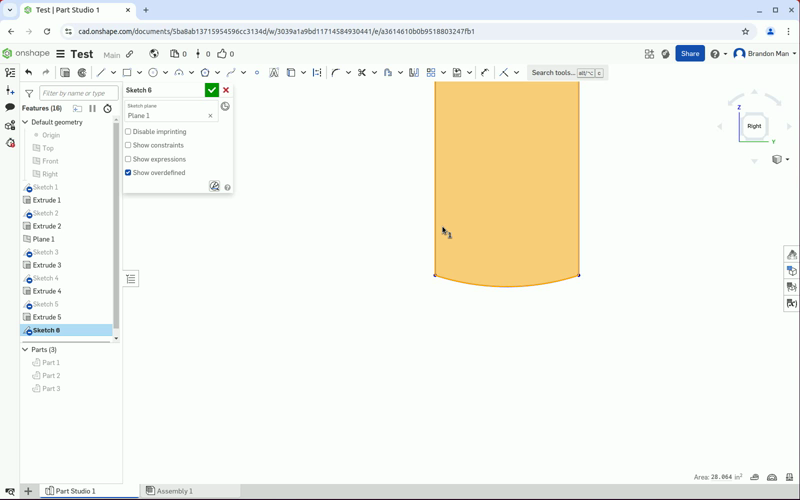
scroll(-6)
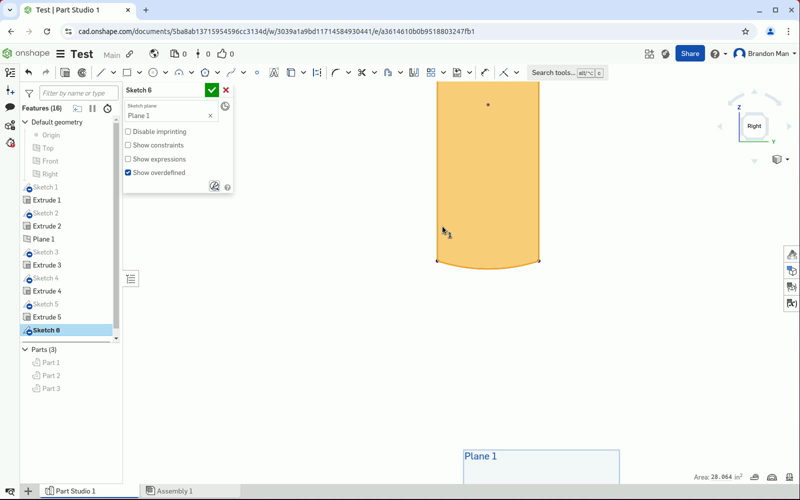
scroll(-6)
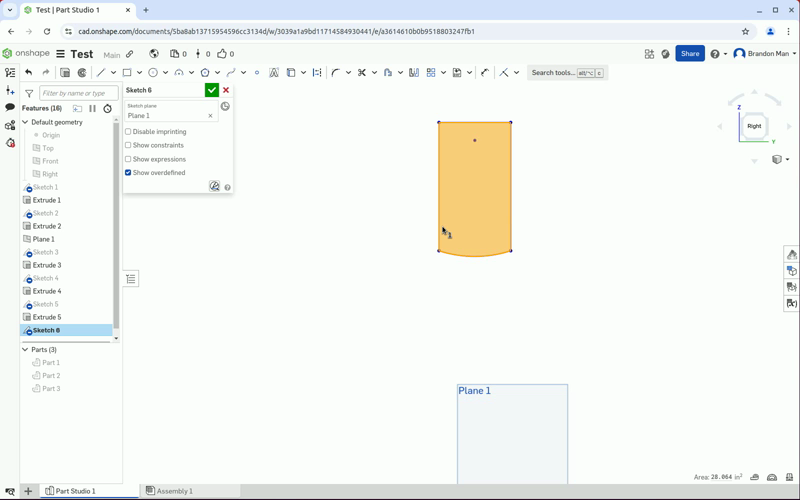
scroll(-6)
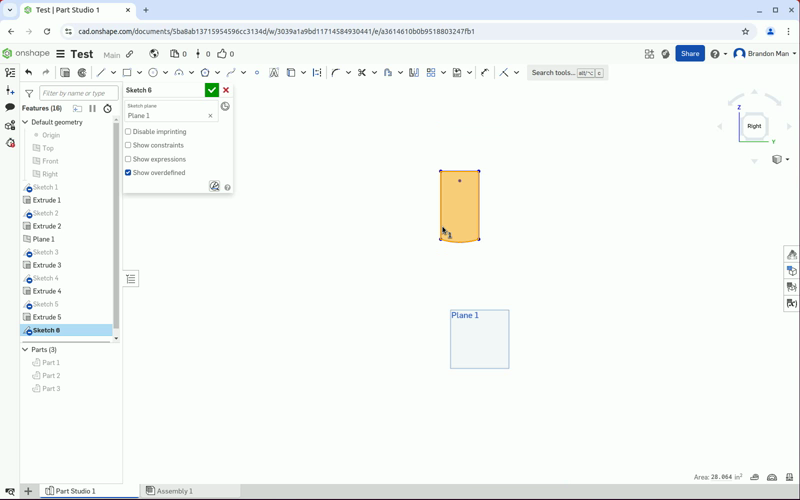
scroll(-6)
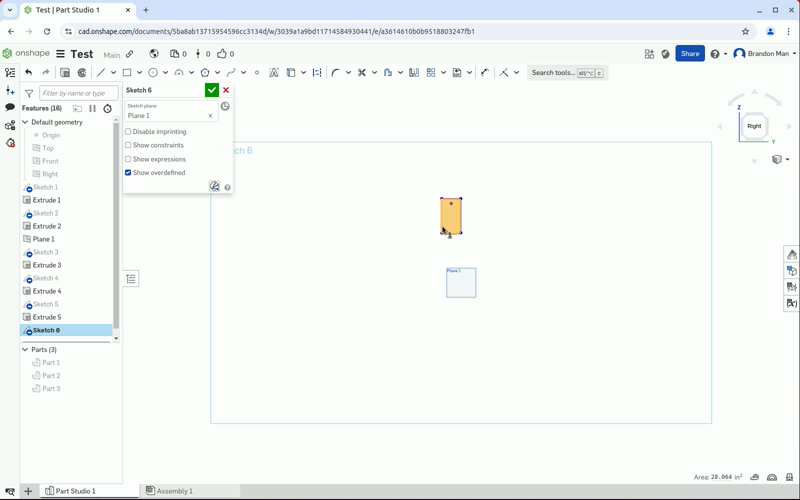
mouse_move(73, 352)
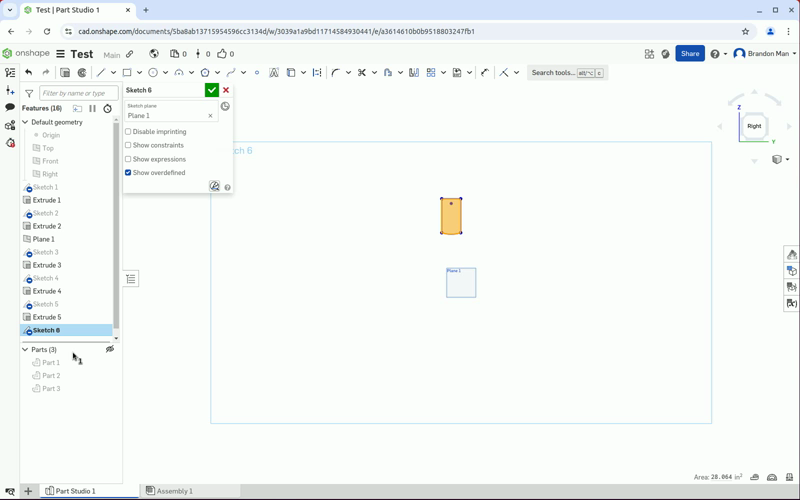
key(shift+y)
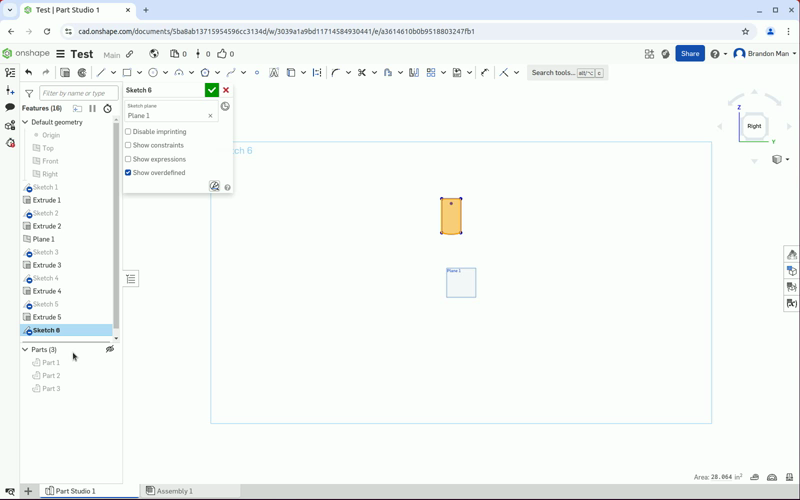
key(shift+e)
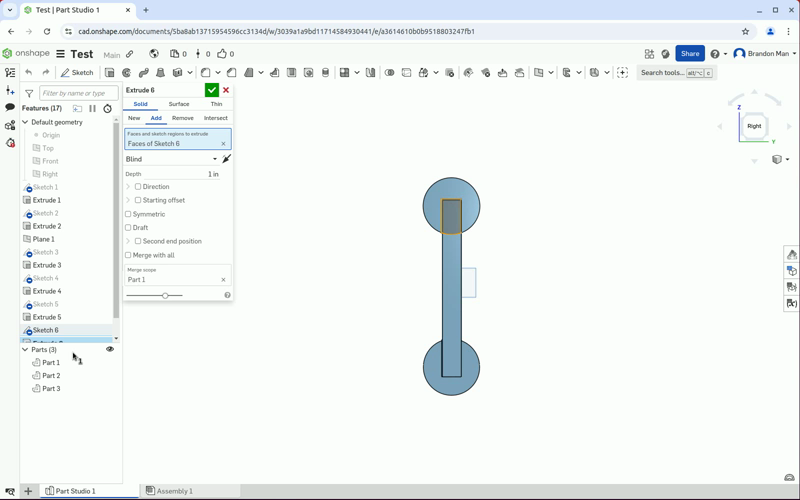
mouse_move(143, 106)
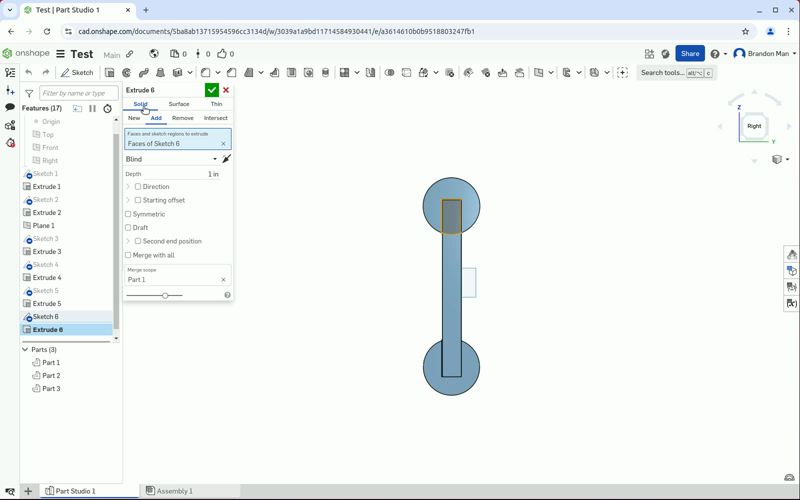
click(143, 106)
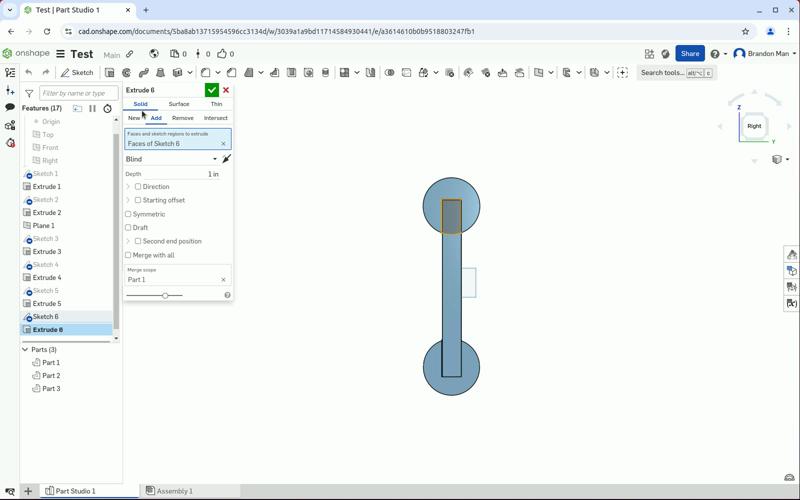
mouse_move(137, 120)
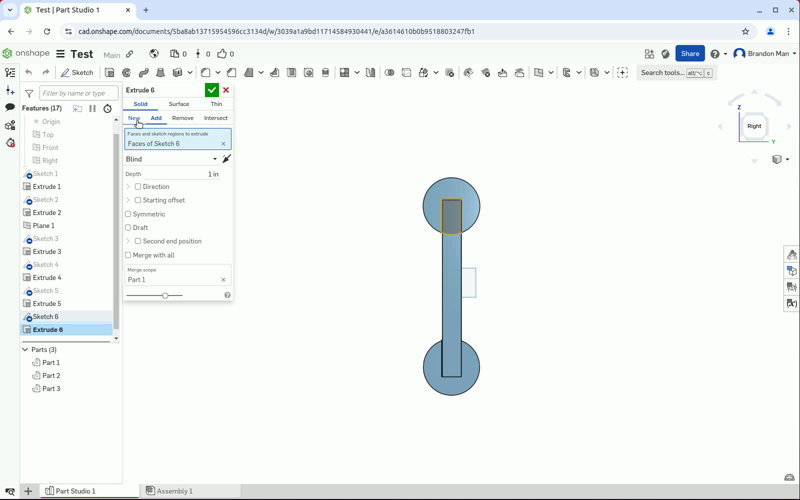
click(137, 120)
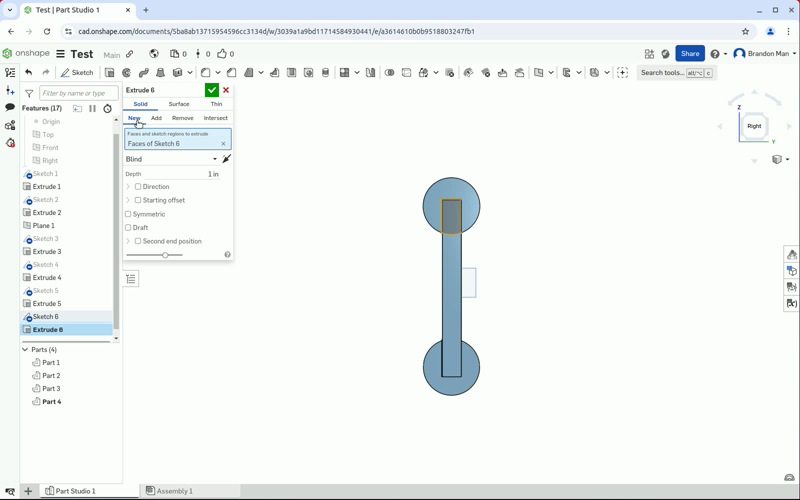
key(tab, 4)
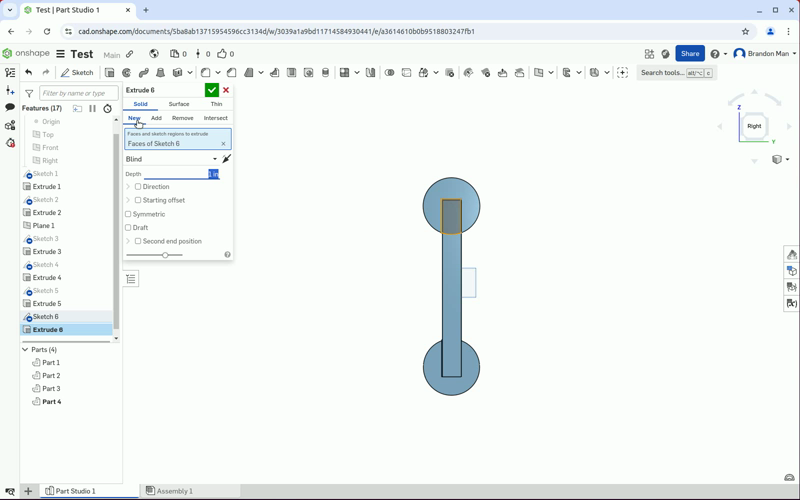
text(3.851)
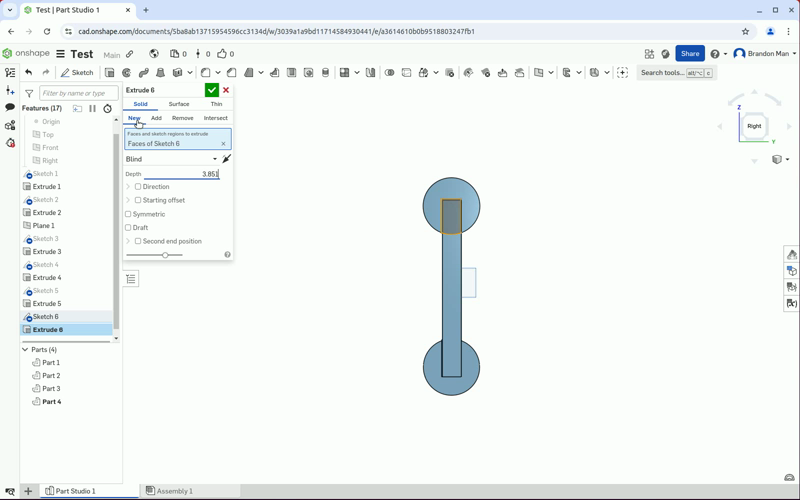
key(enter)
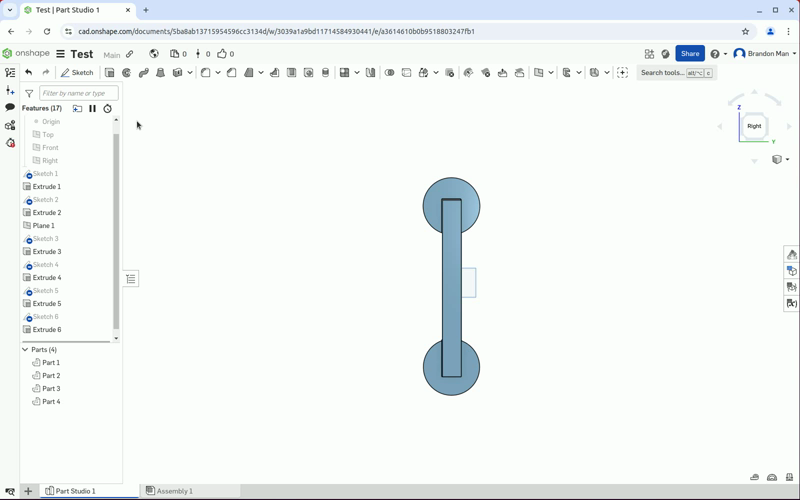
key(shift+h)
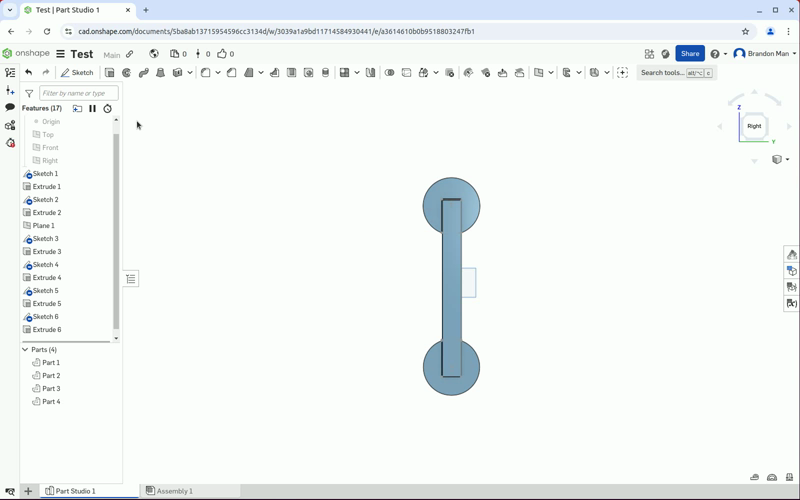
key(shift+h)
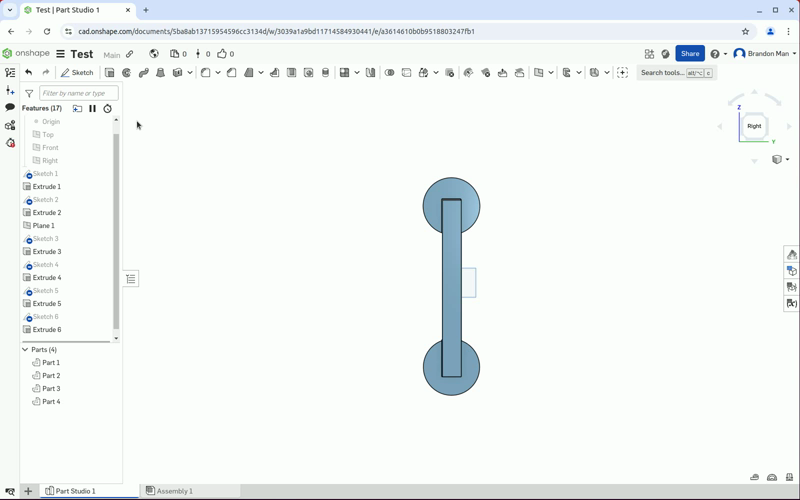
mouse_move(69, 176)
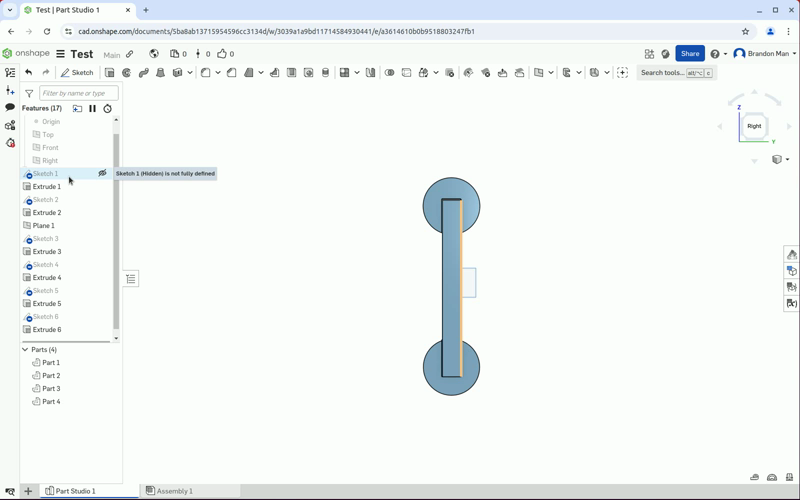
click(69, 176)
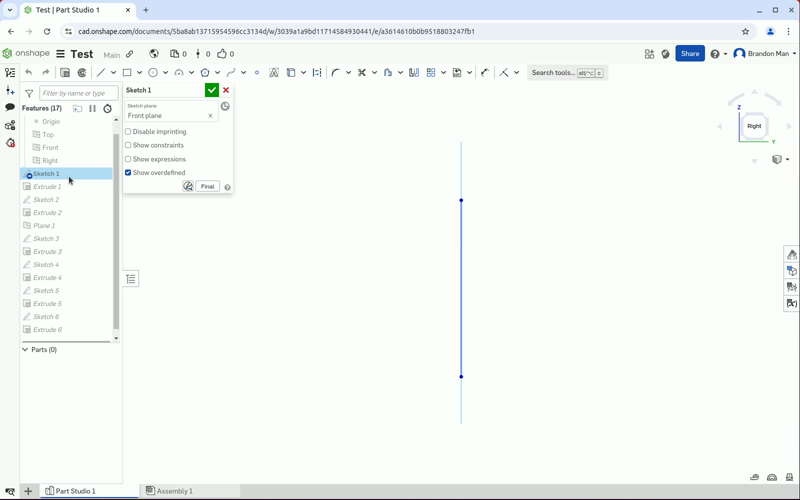
mouse_move(229, 92)
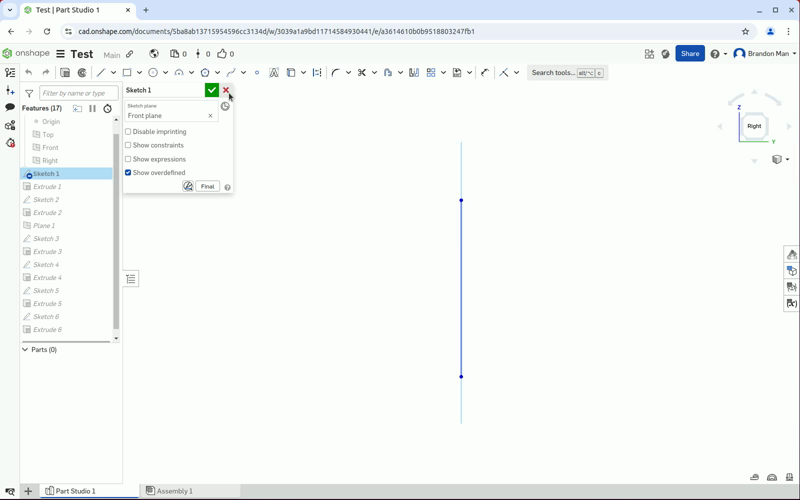
click(229, 92)
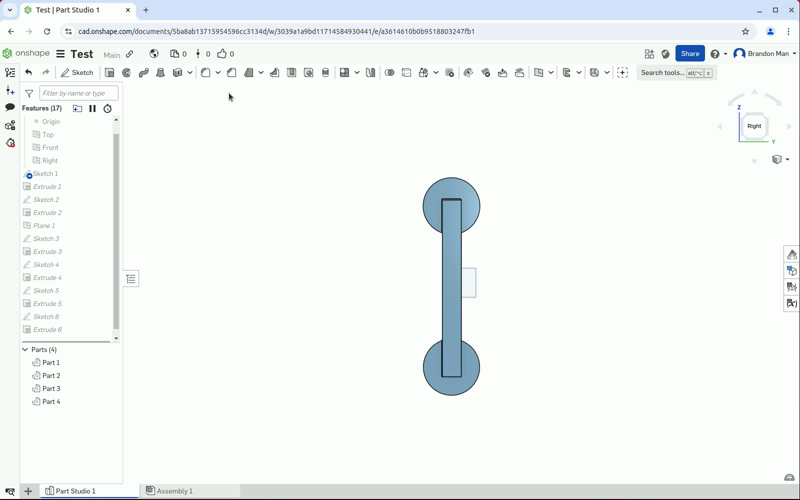
mouse_move(73, 352)
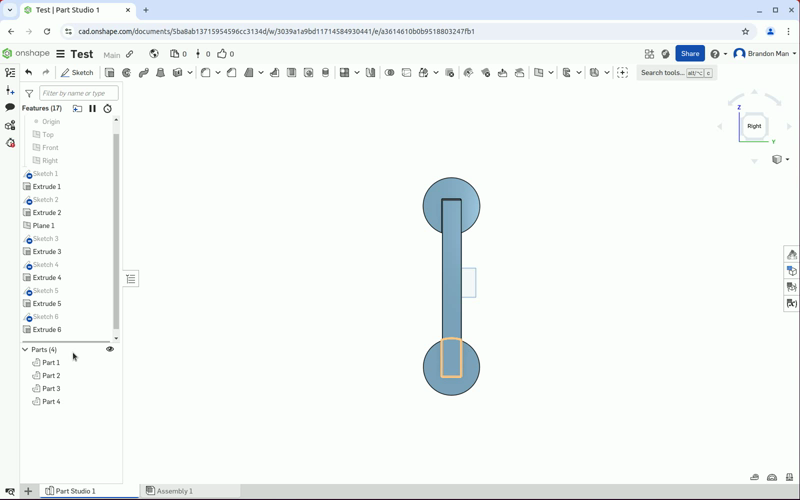
key(y)
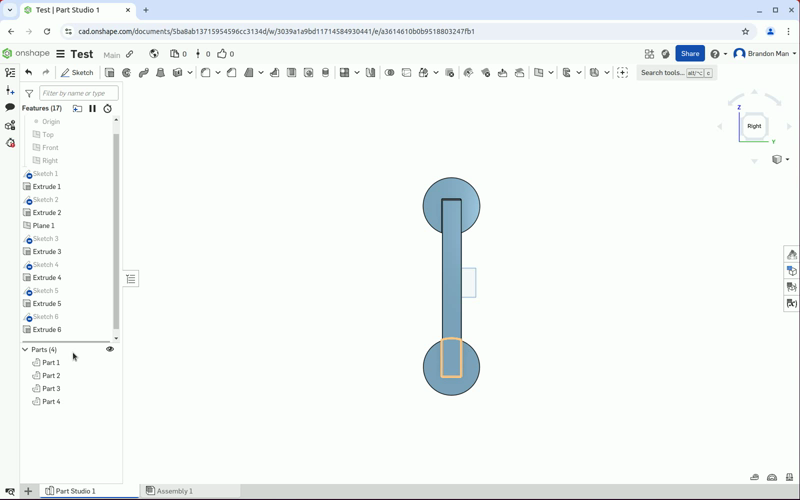
key(shift+p)
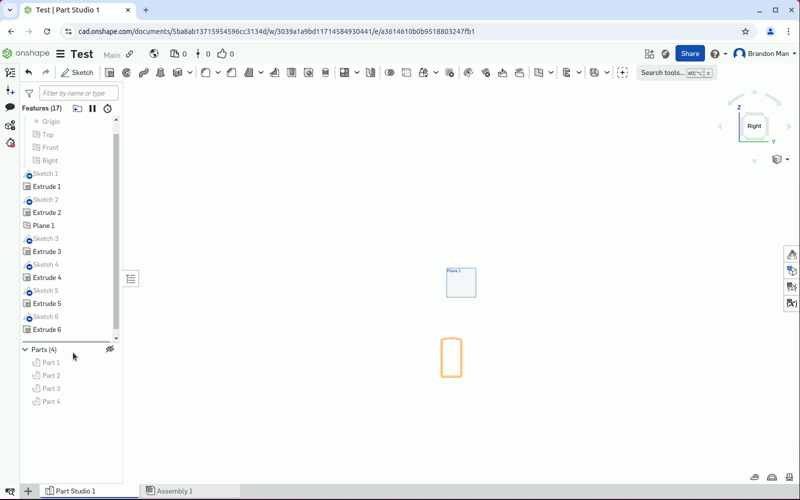
key(space)
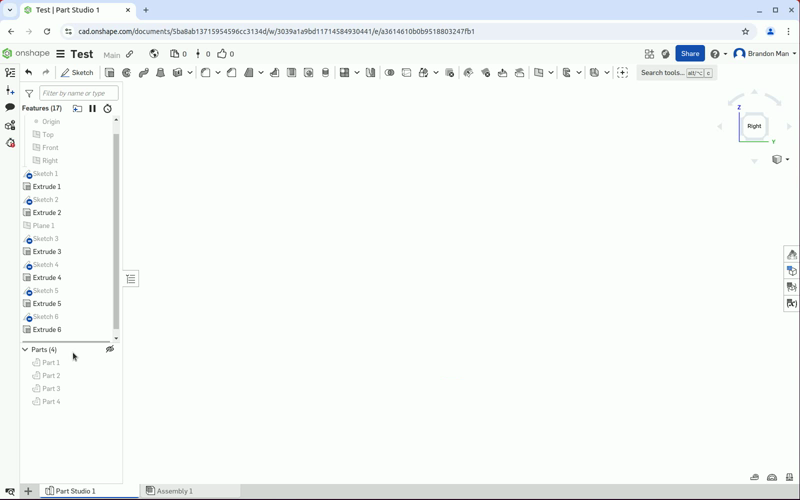
key_down(shift)
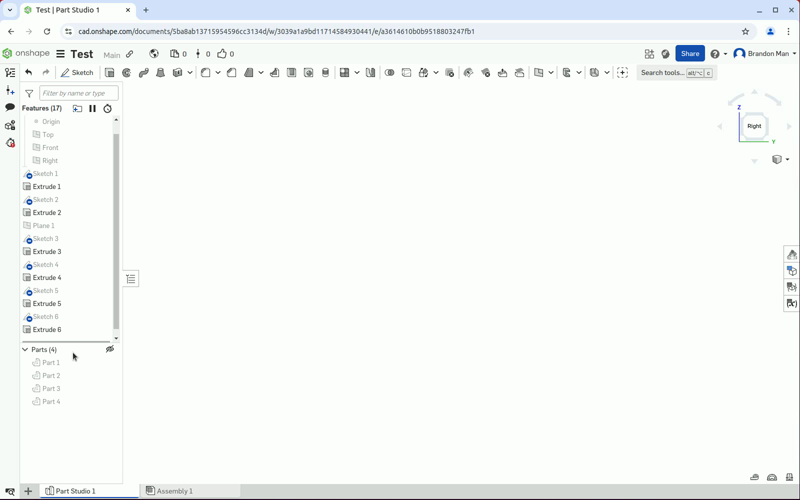
key(right)
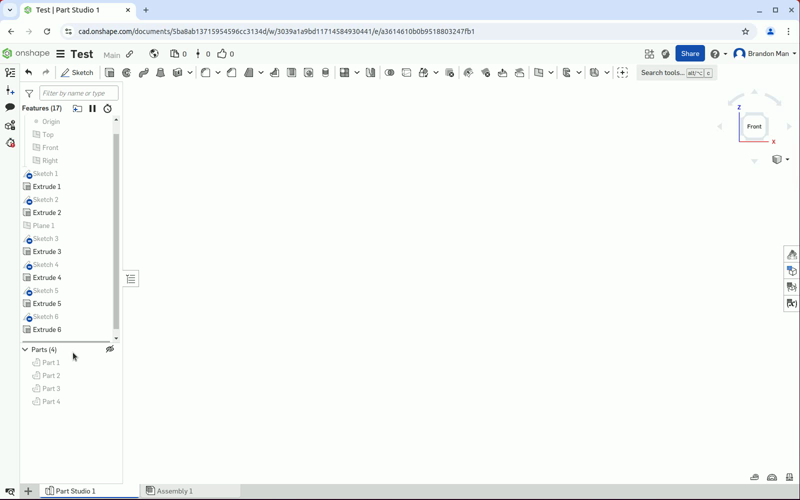
key_up(shift)
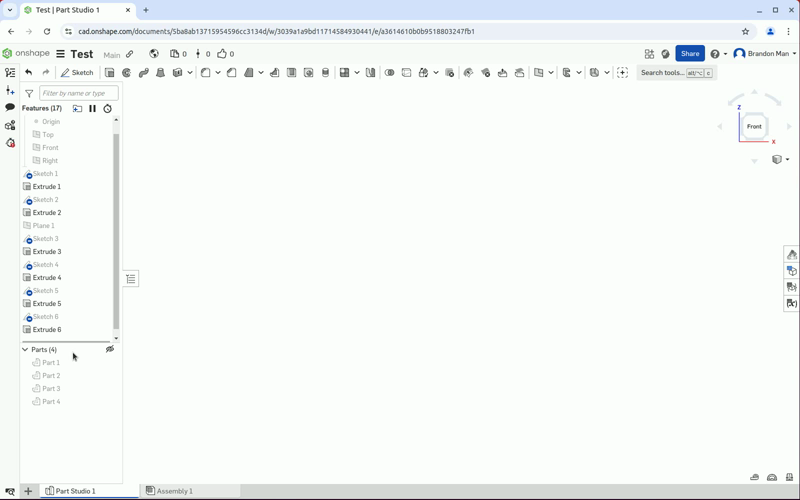
mouse_move(73, 352)
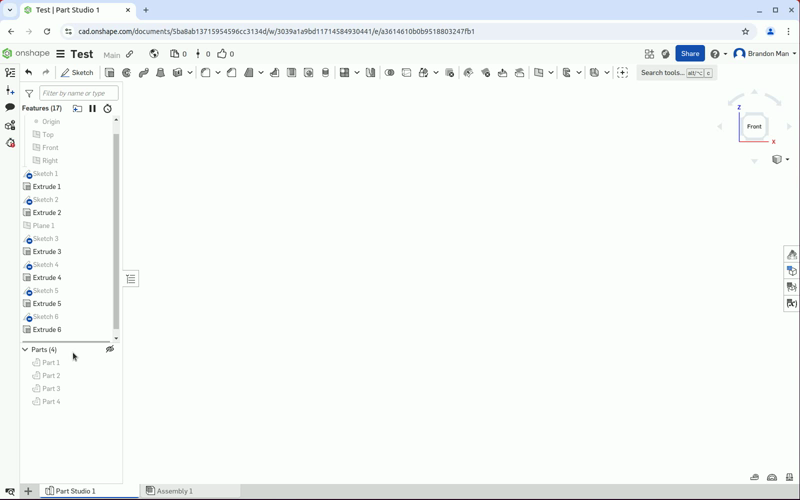
key(shift+y)
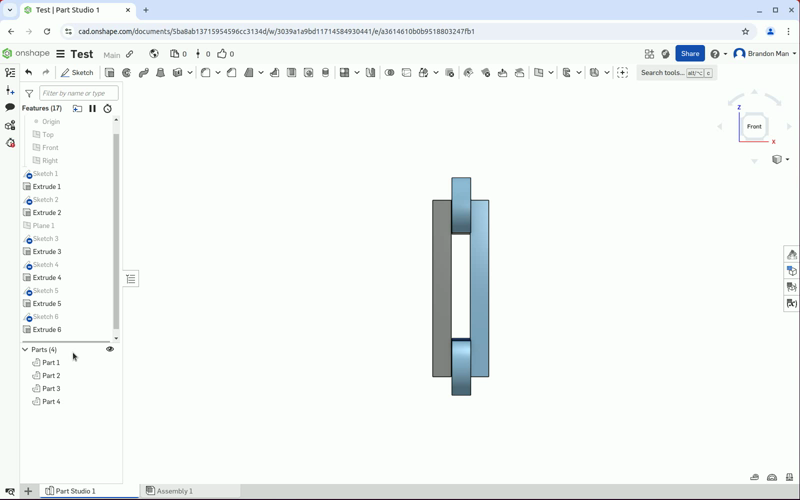
mouse_move(541, 75)
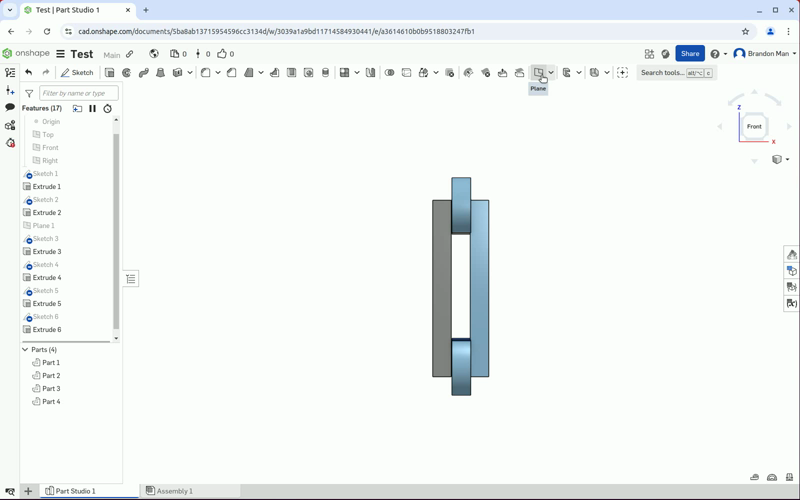
click(541, 75)
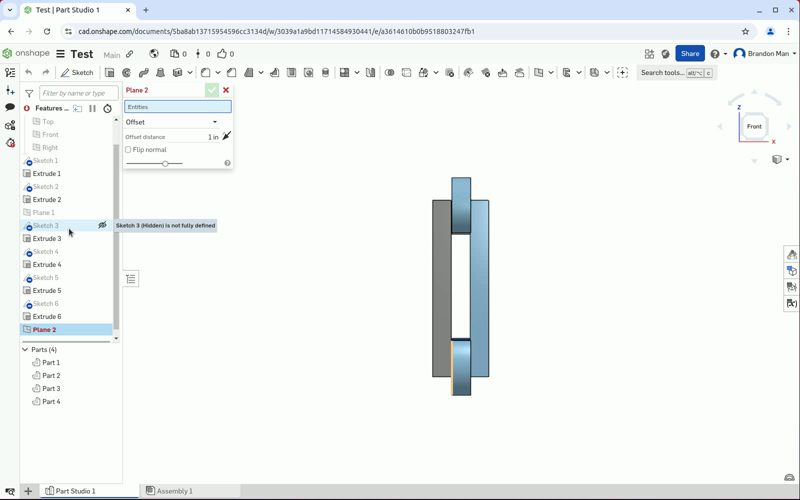
scroll(3)
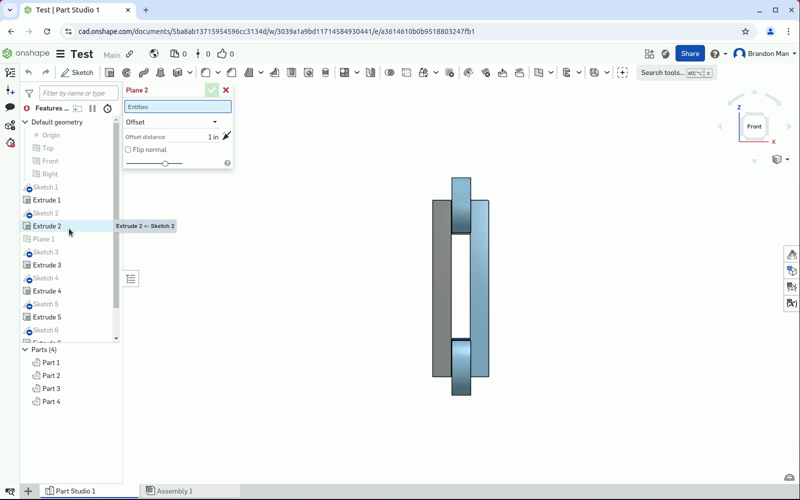
mouse_move(69, 163)
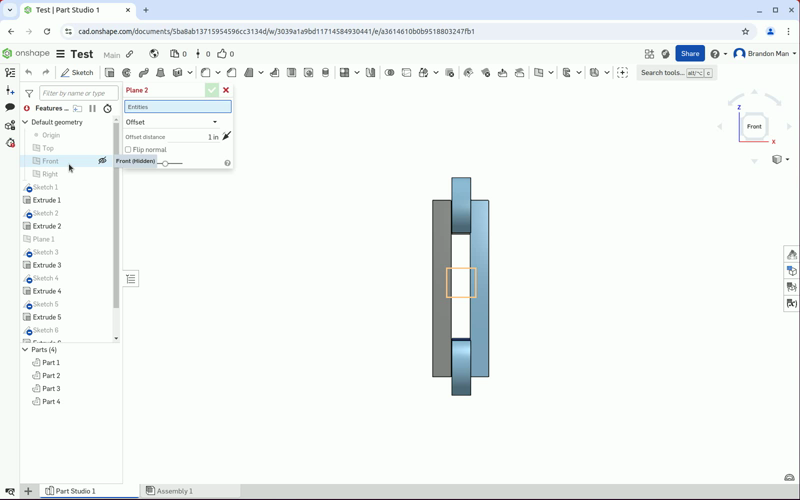
click(69, 163)
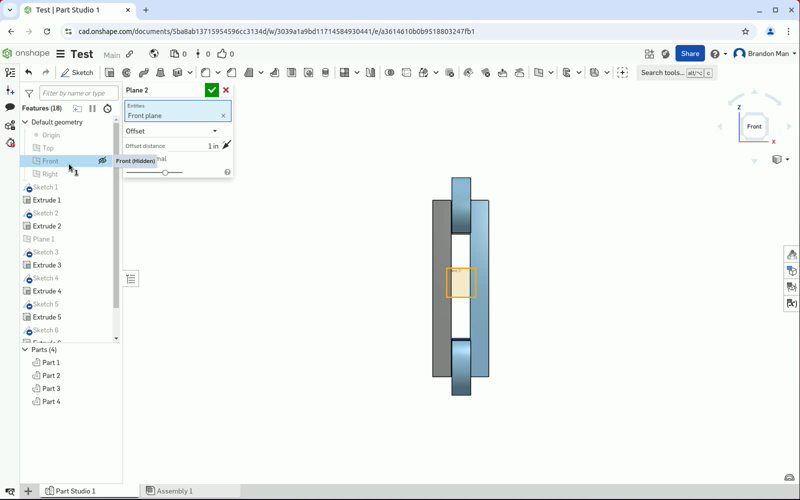
key(tab, 2)
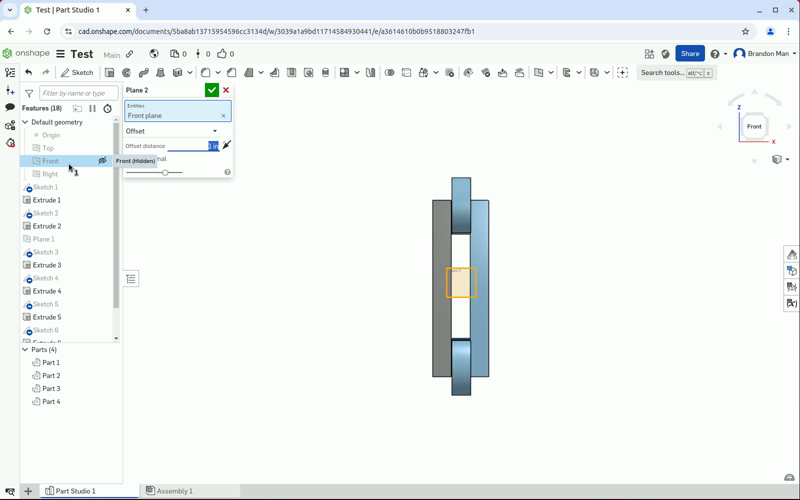
text(3.851)
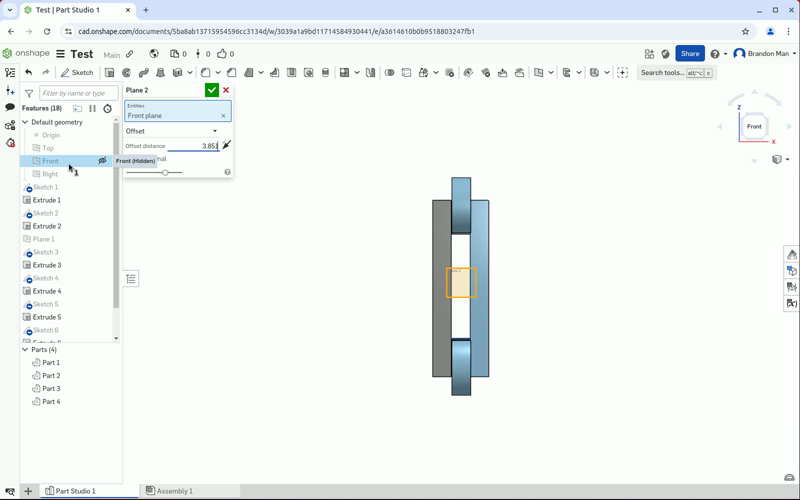
key(enter, 2)
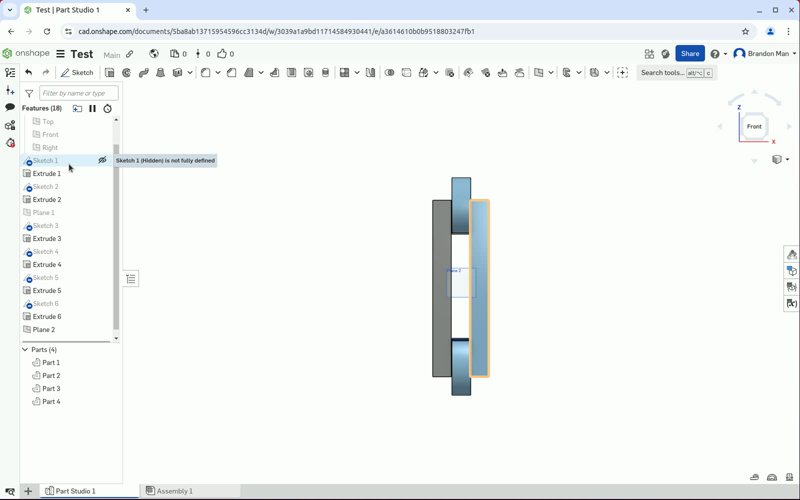
key(shift+s)
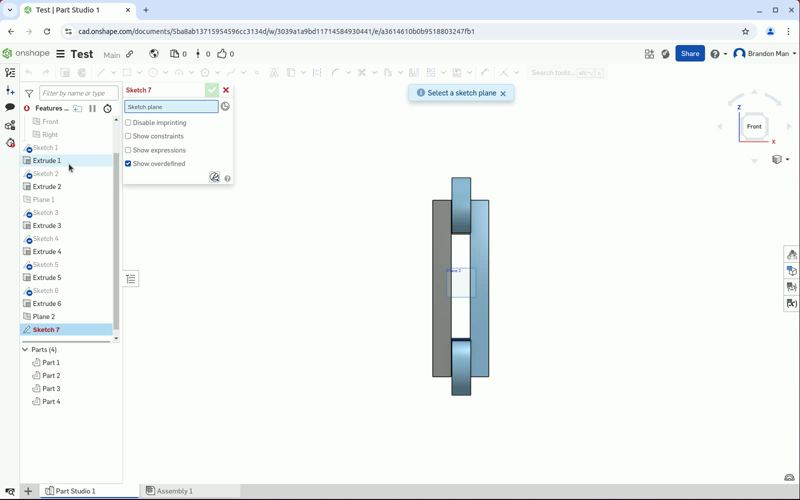
mouse_move(69, 319)
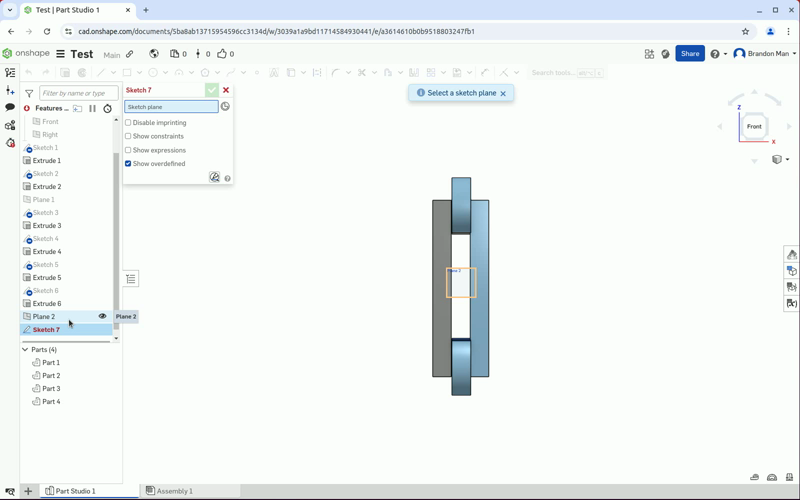
click(69, 319)
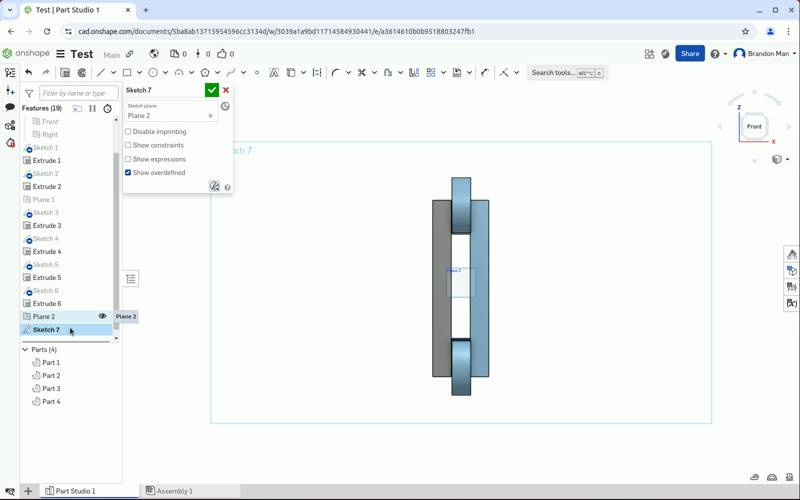
mouse_move(73, 352)
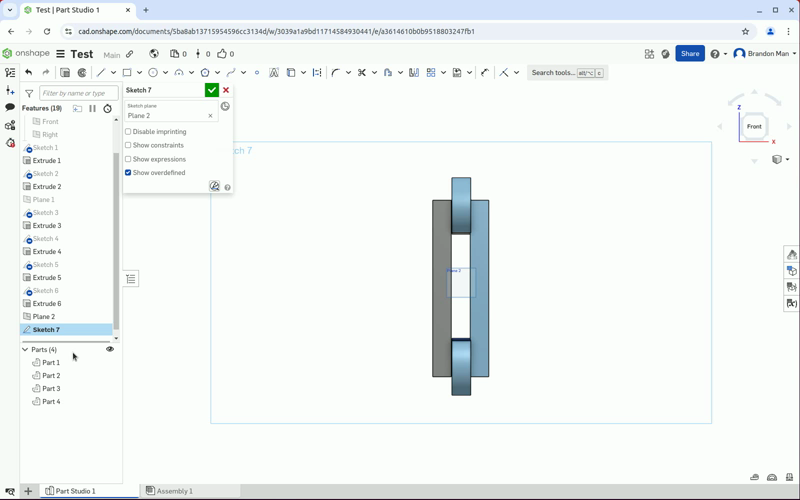
key(y)
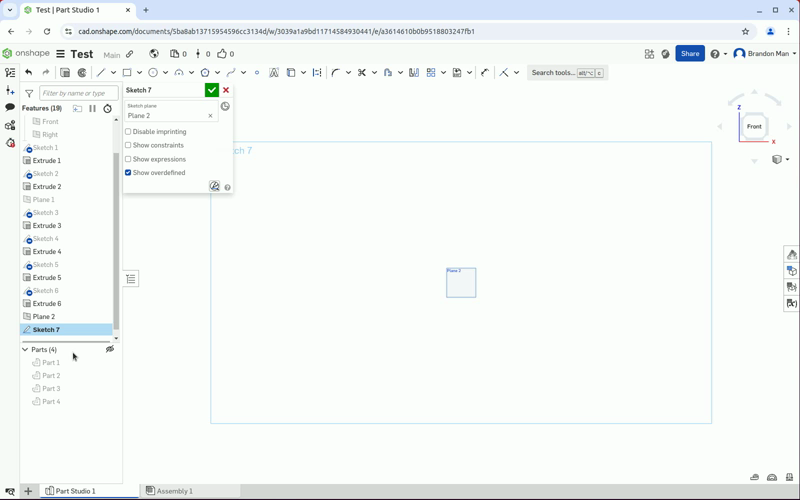
key(c)
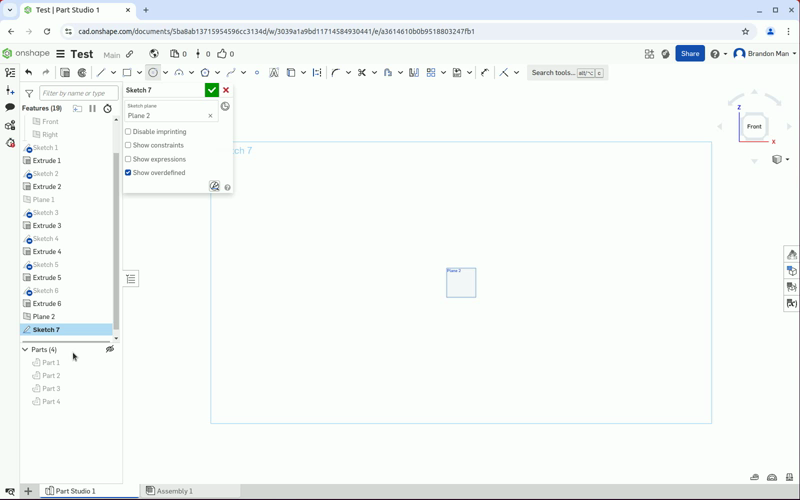
key_down(shift)
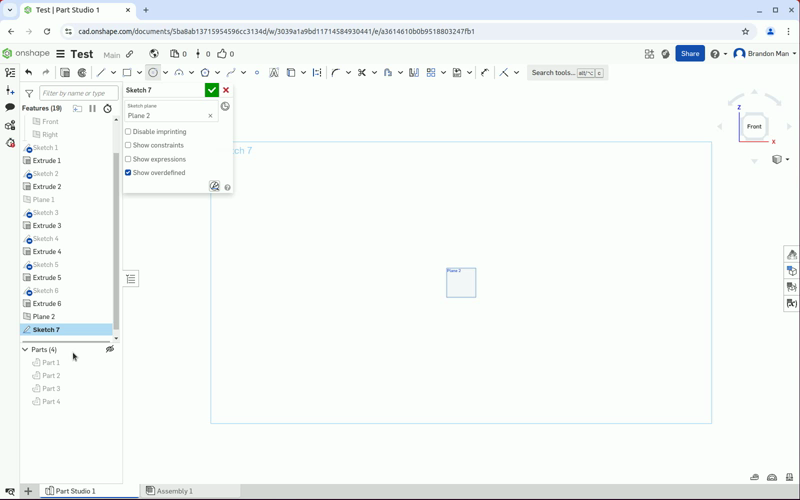
mouse_move(461, 282)
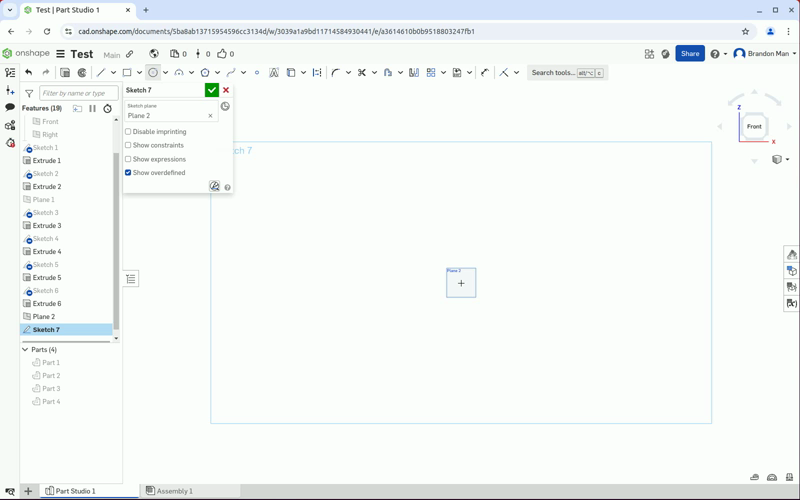
click(461, 282)
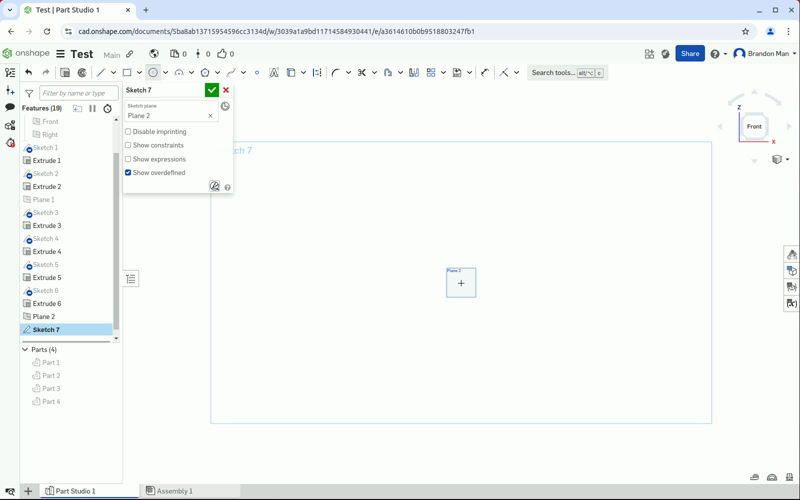
key_up(shift)
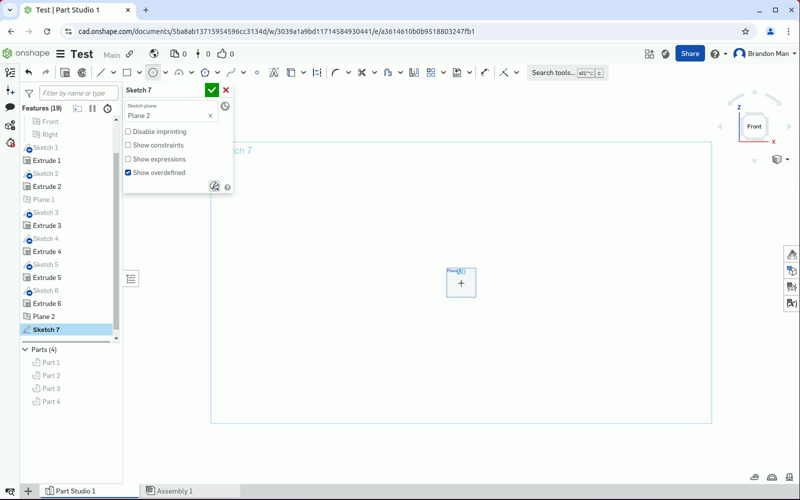
mouse_move(471, 282)
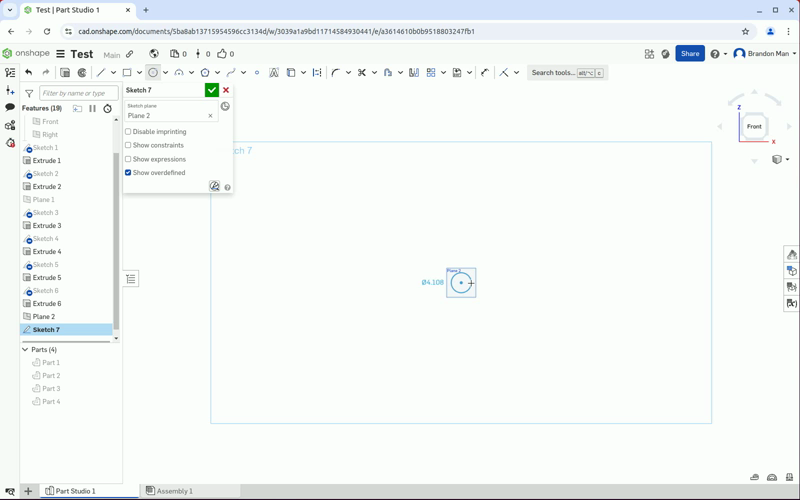
click(471, 282)
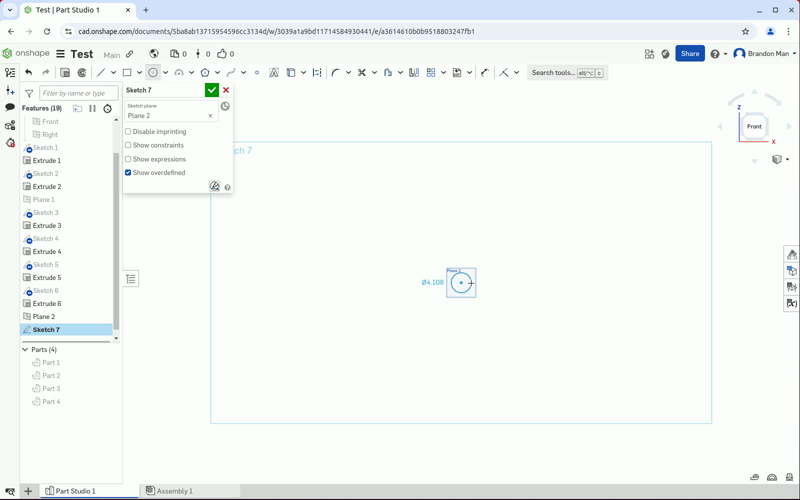
key(esc)
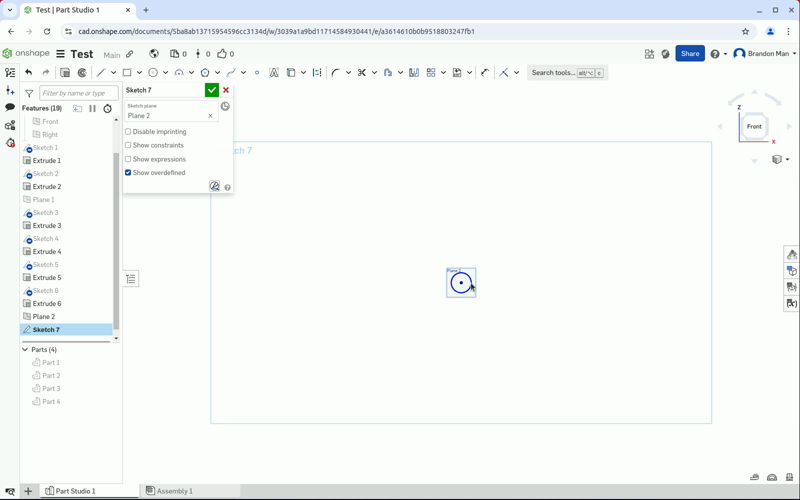
mouse_move(452, 284)
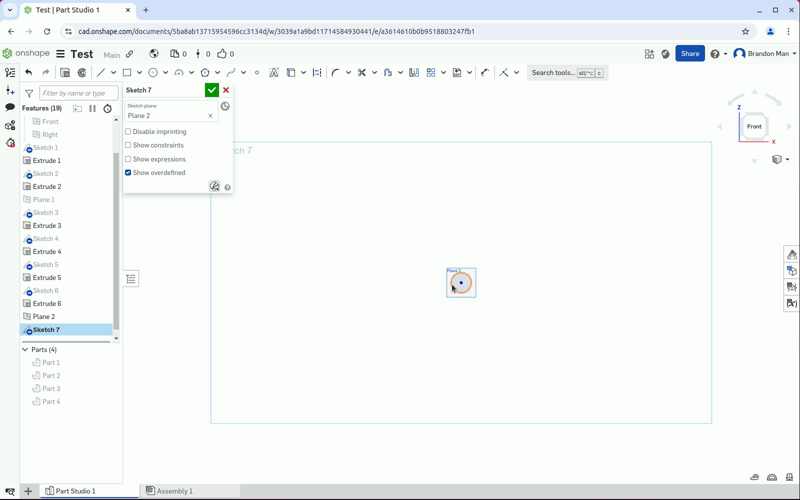
scroll(6)
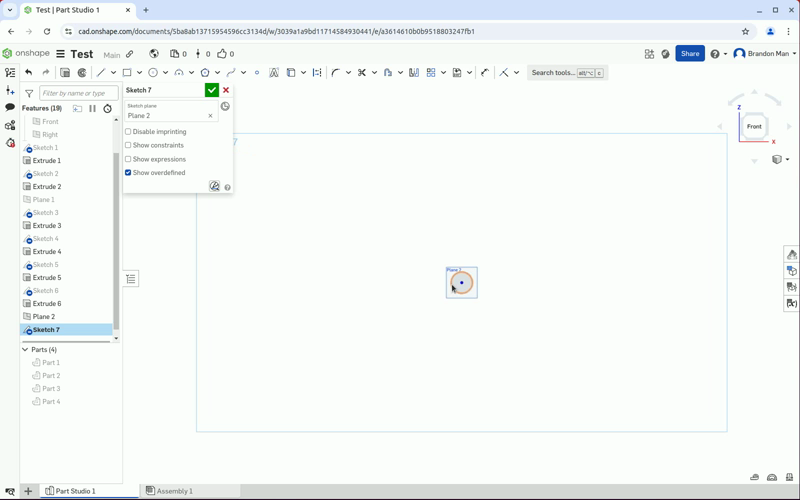
scroll(6)
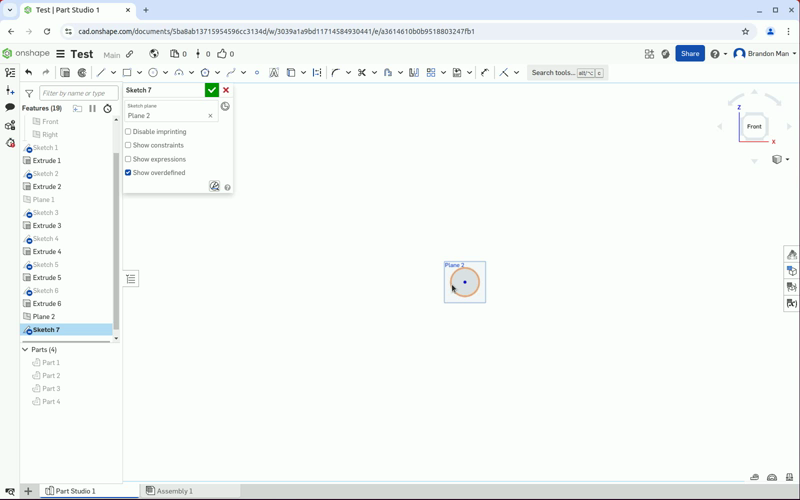
scroll(6)
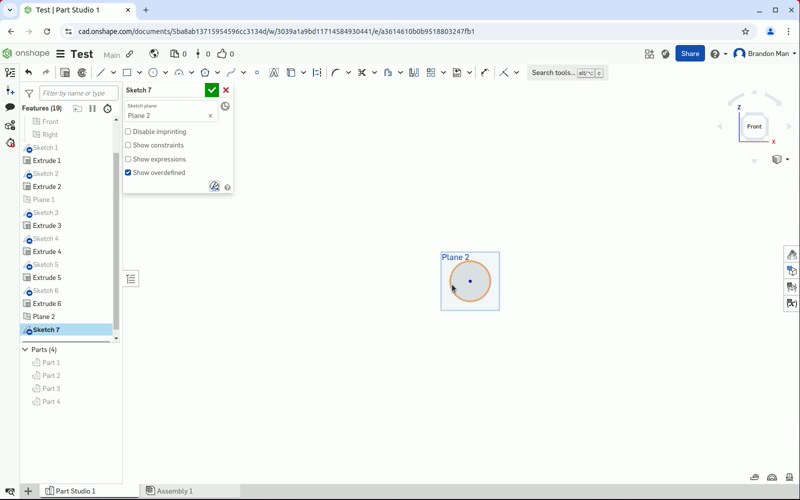
scroll(6)
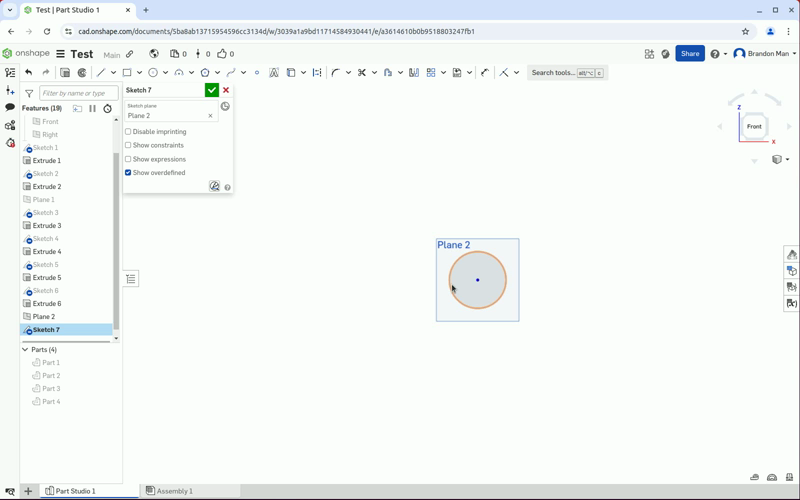
scroll(6)
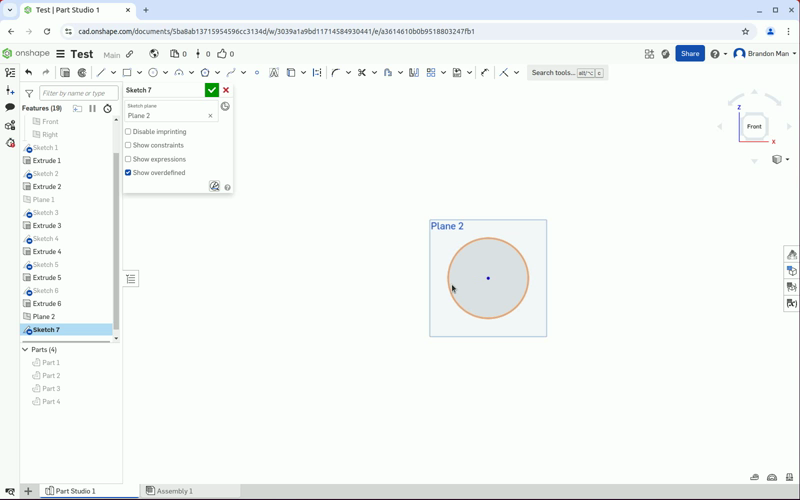
scroll(6)
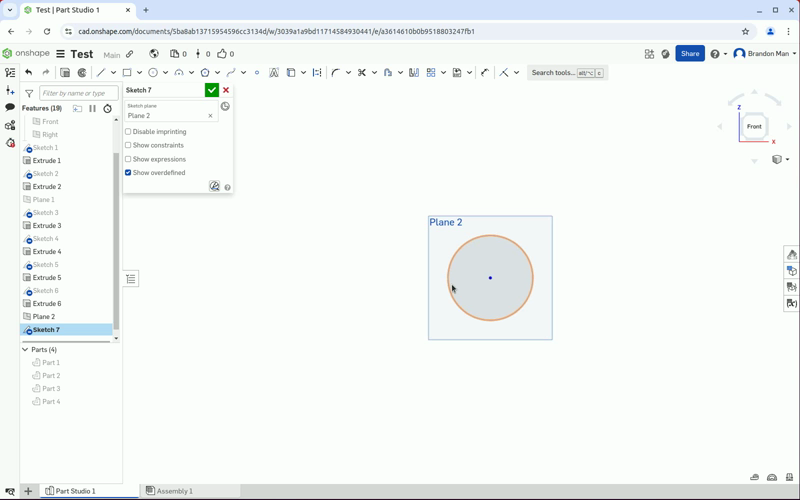
scroll(6)
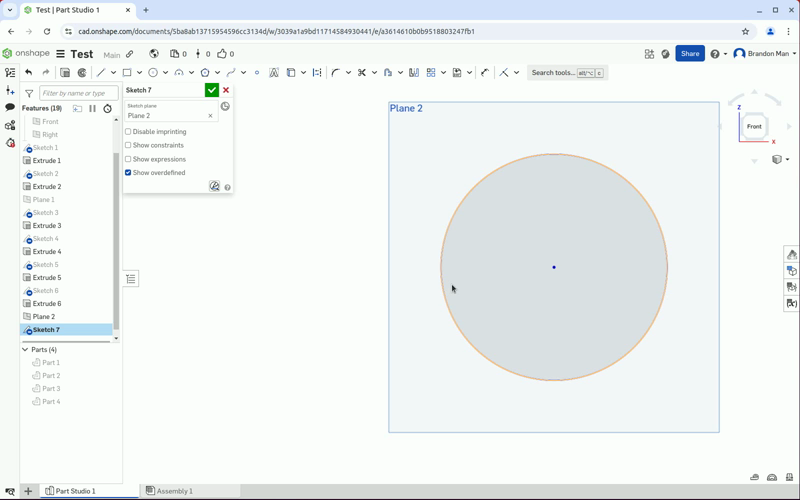
click(452, 284)
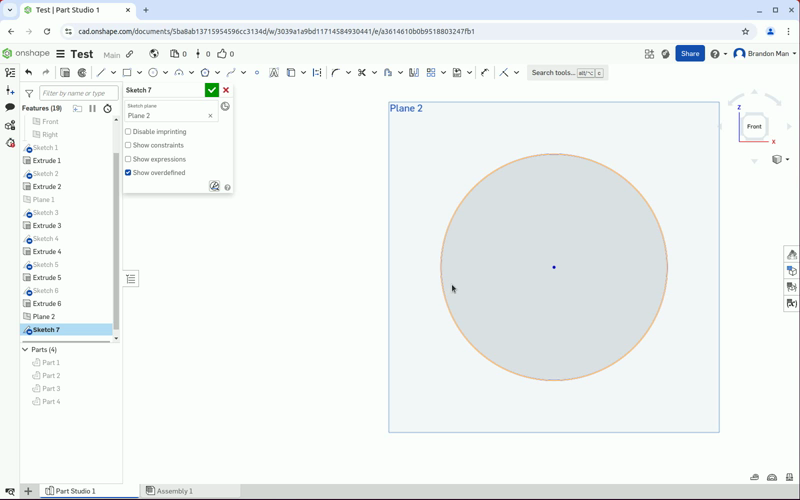
scroll(-6)
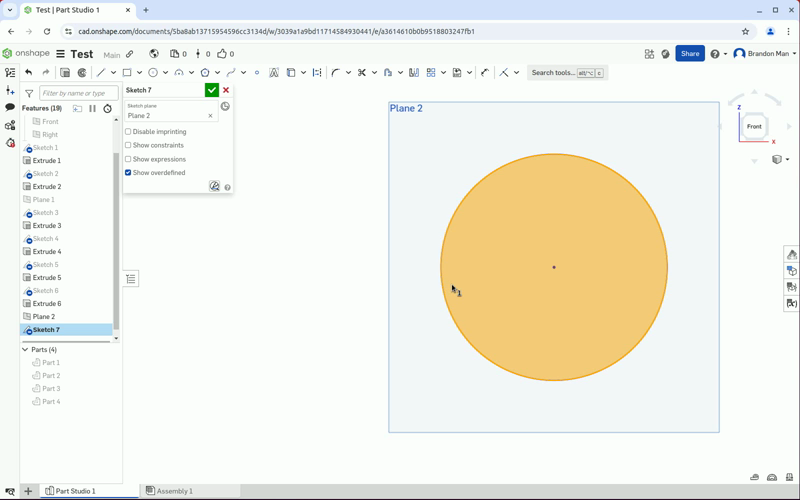
scroll(-6)
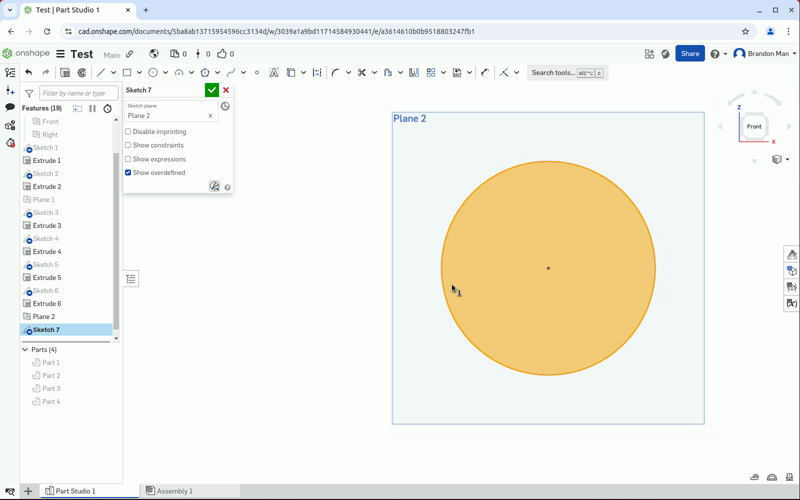
scroll(-6)
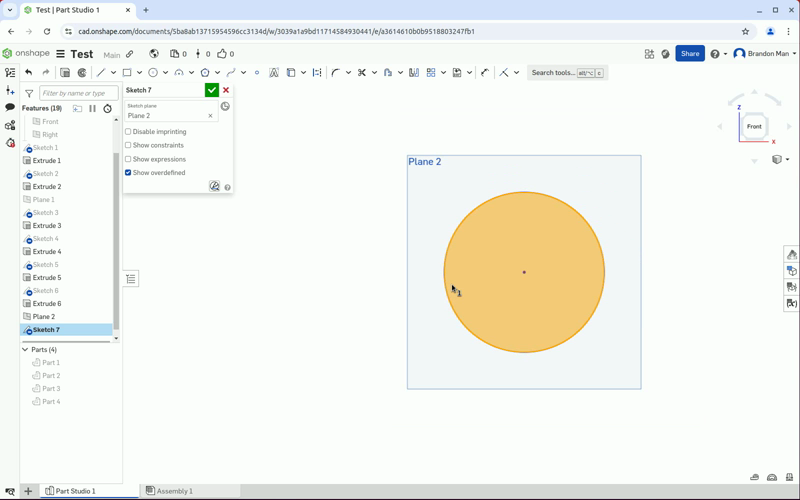
scroll(-6)
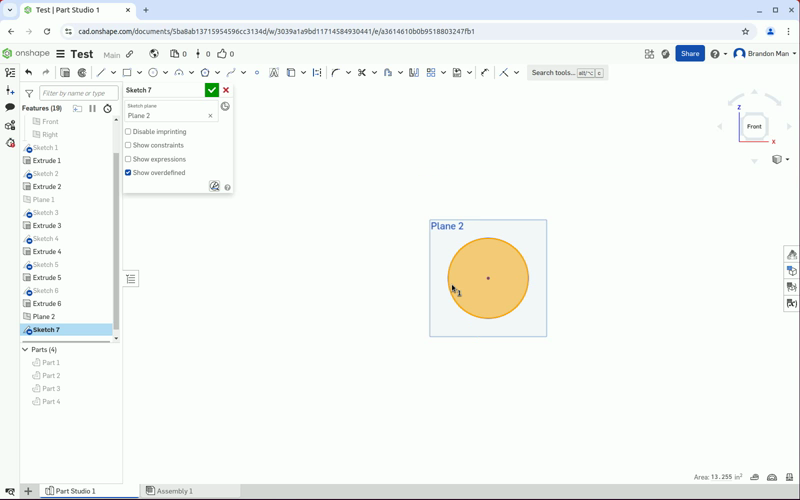
scroll(-6)
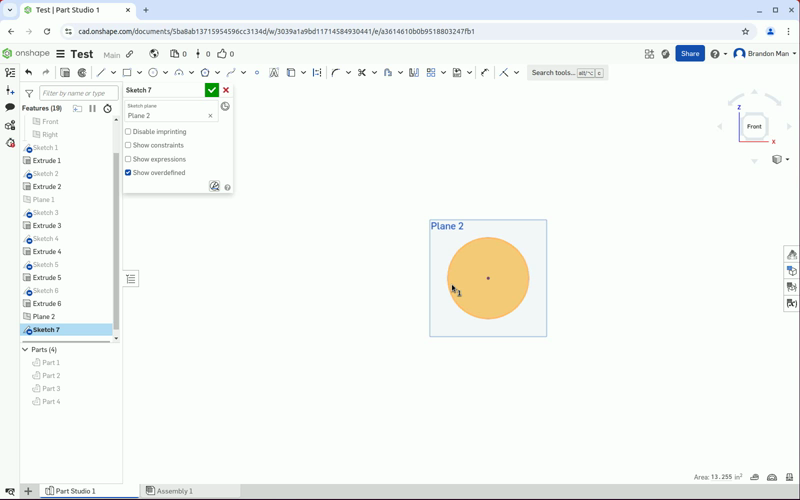
scroll(-6)
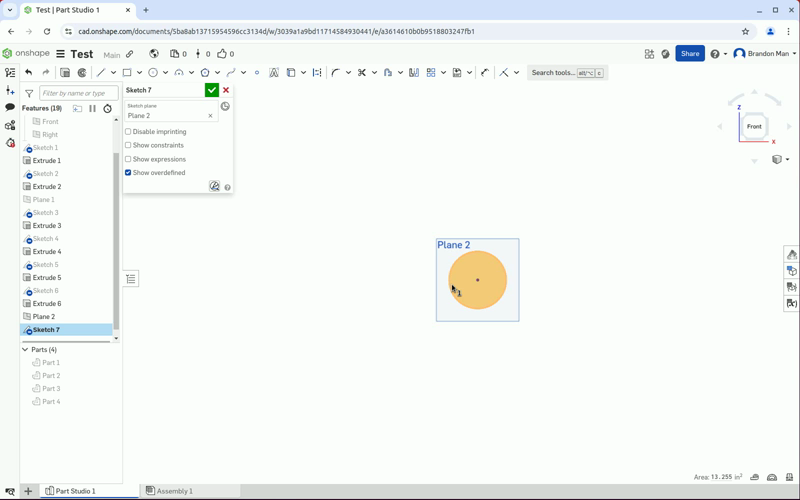
scroll(-6)
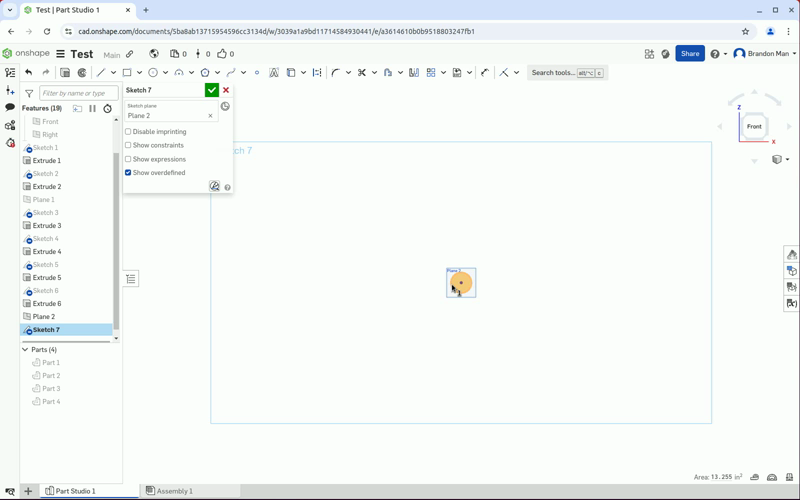
mouse_move(73, 352)
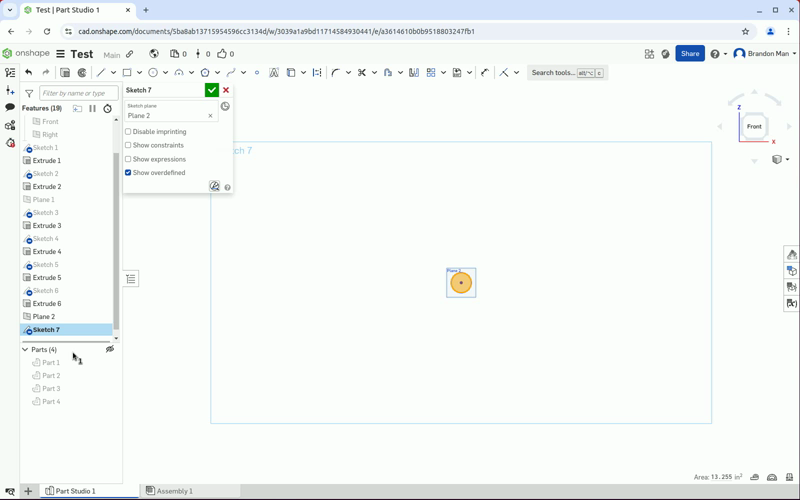
key(shift+y)
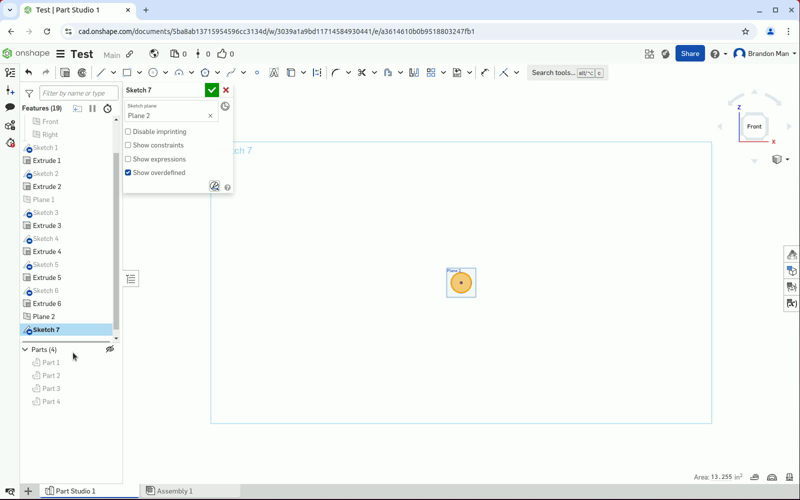
key(shift+e)
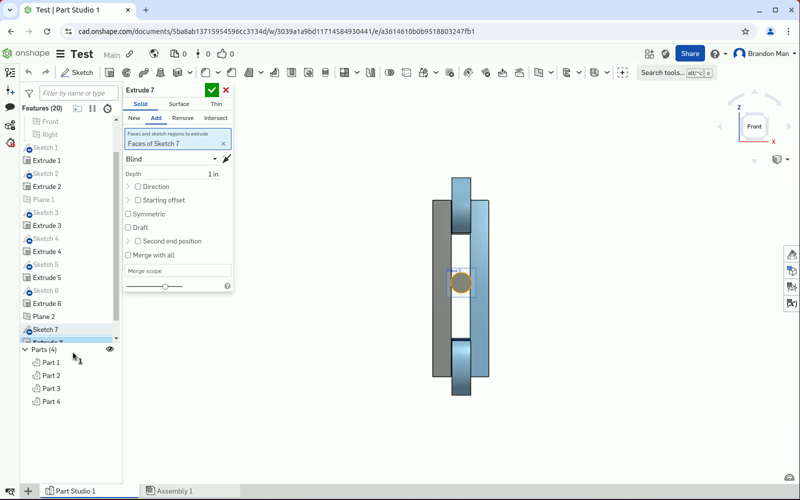
mouse_move(143, 106)
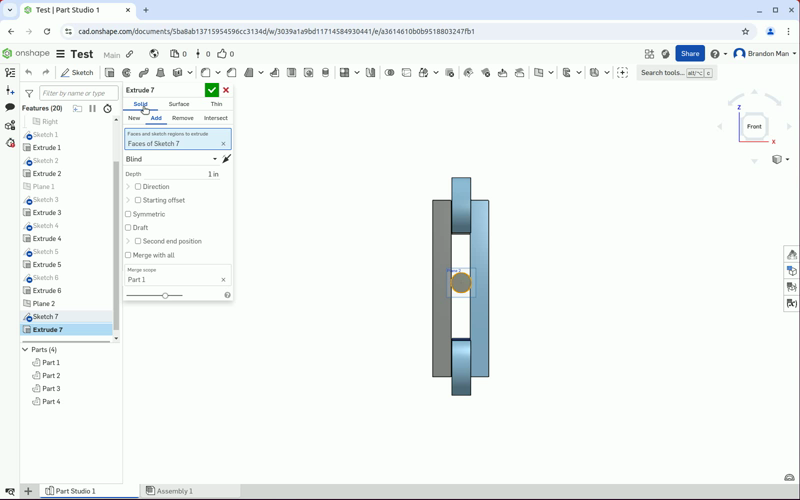
click(143, 106)
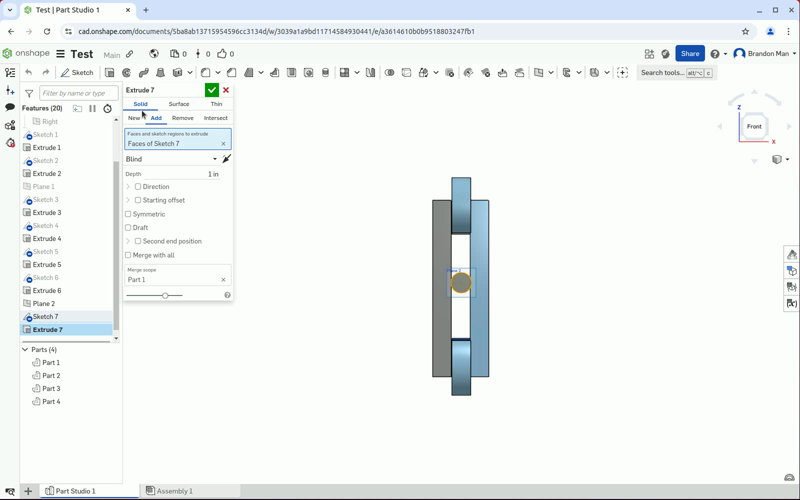
mouse_move(137, 120)
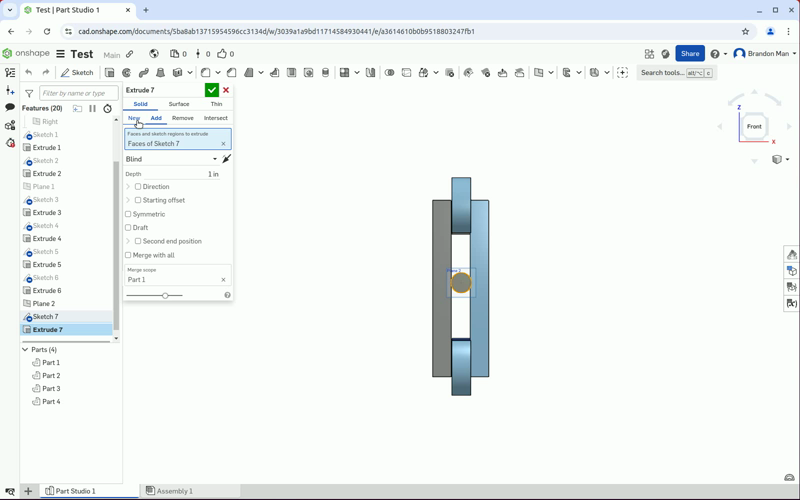
click(137, 120)
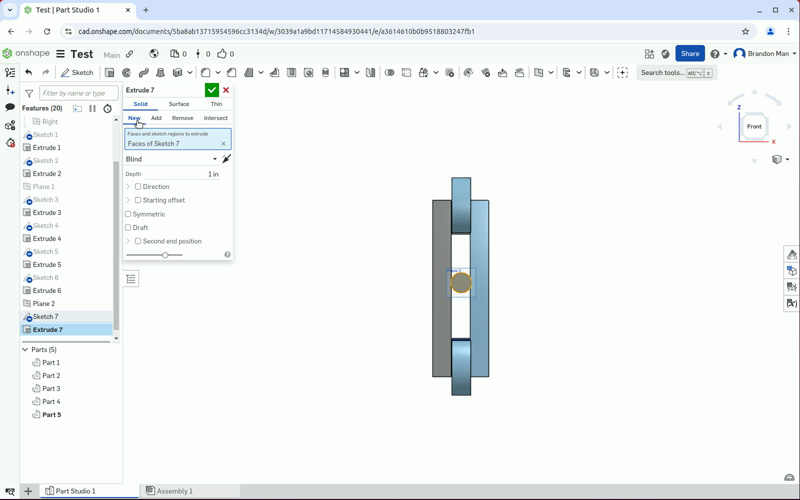
key(tab, 4)
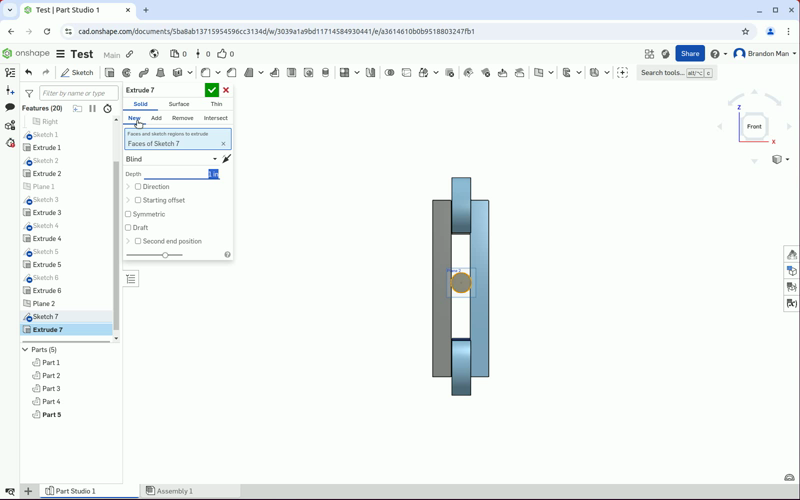
text(-5.296)
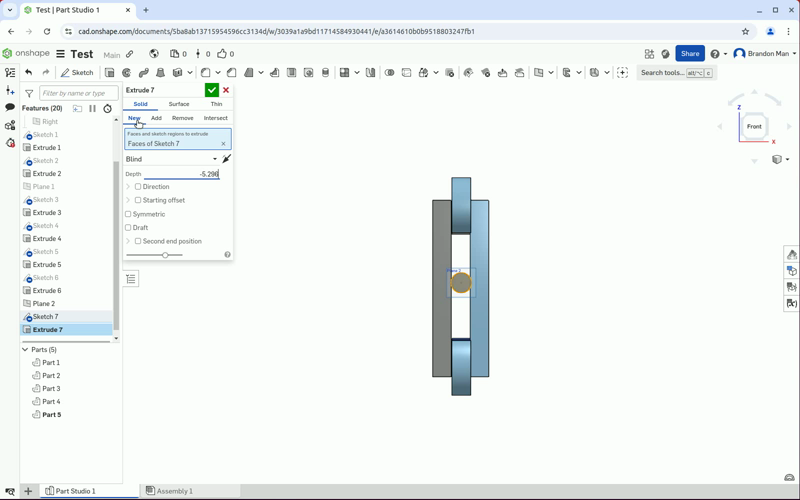
key(enter)
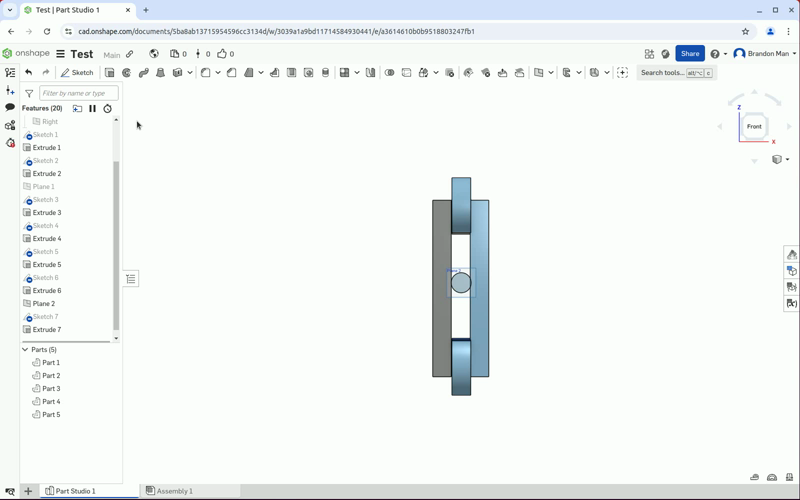
key(shift+h)
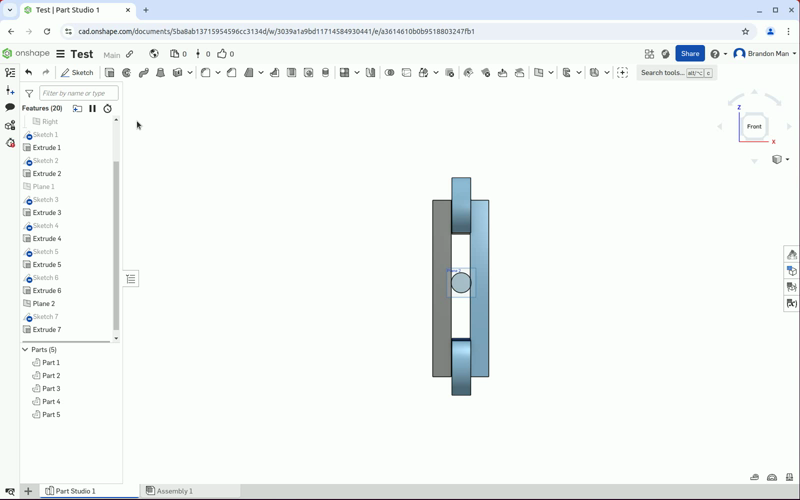
key(shift+h)
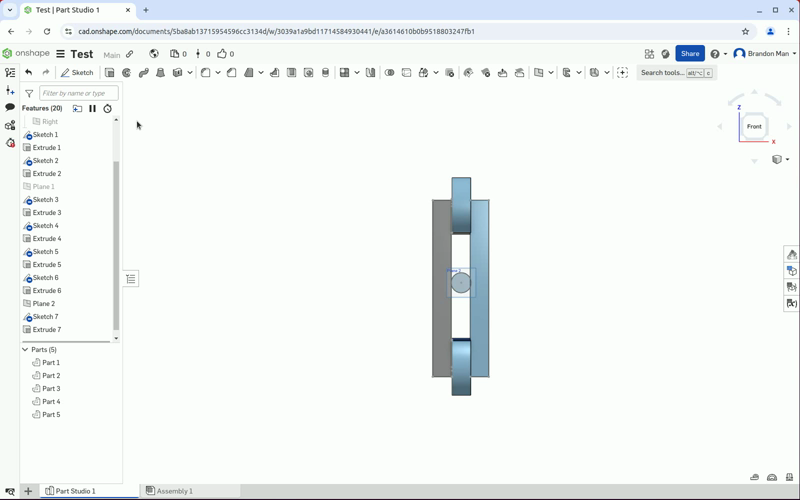
key(shift+7)
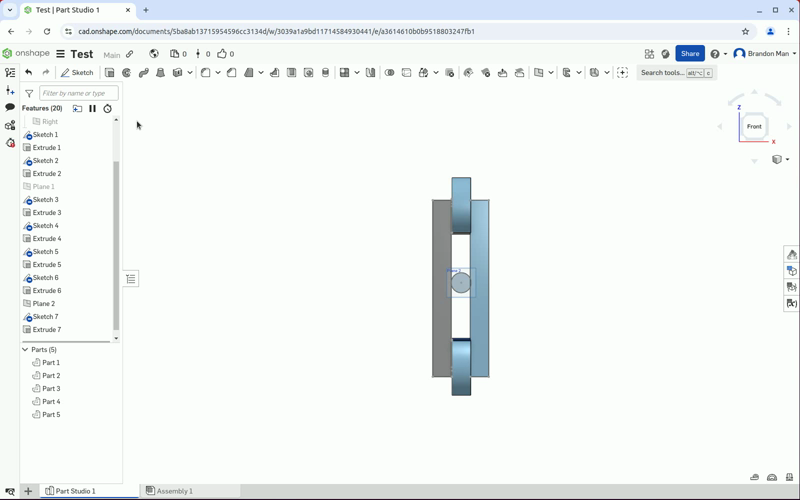
key(left, 2)
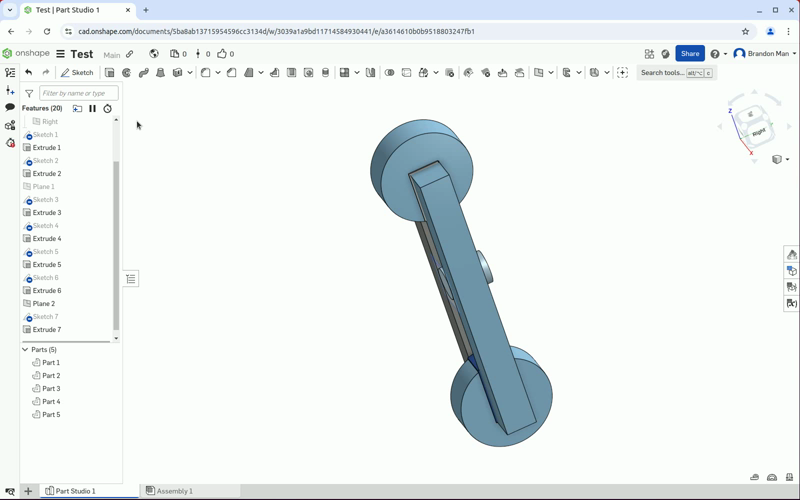
key(down, 2)
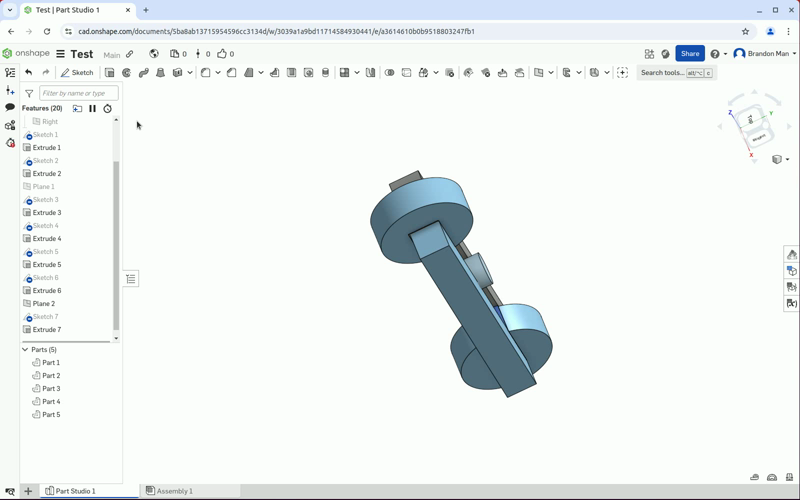
key(up, 2)
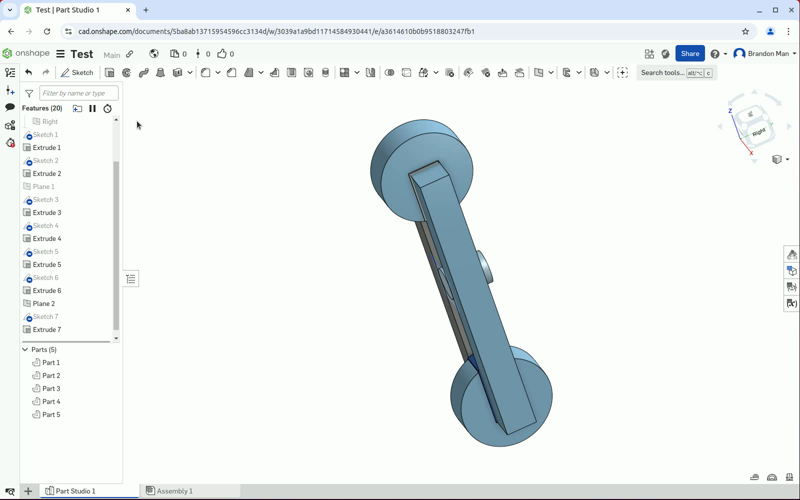
key(right, 2)
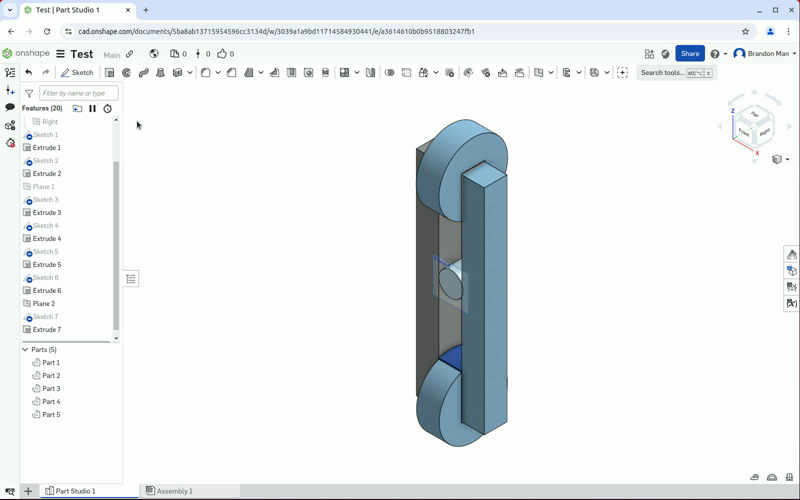
mouse_move(69, 137)
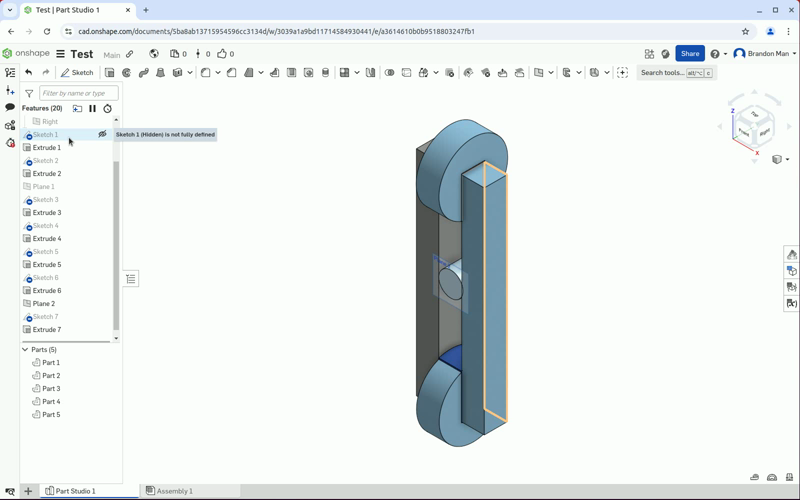
click(69, 137)